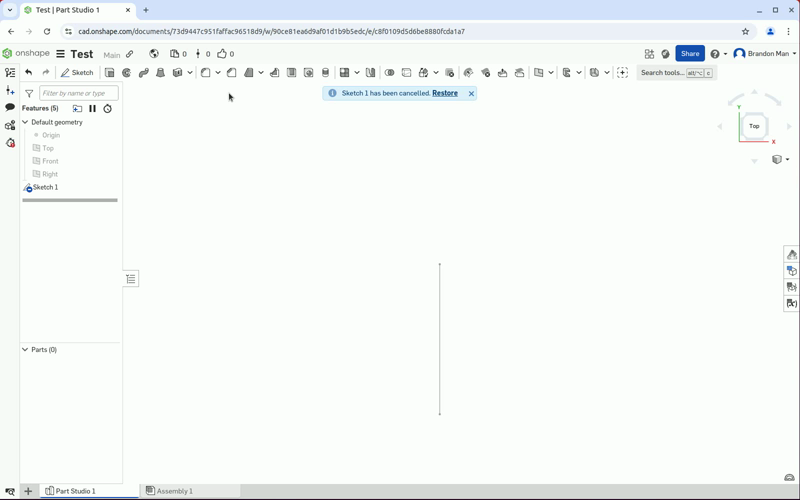
key(shift+h)
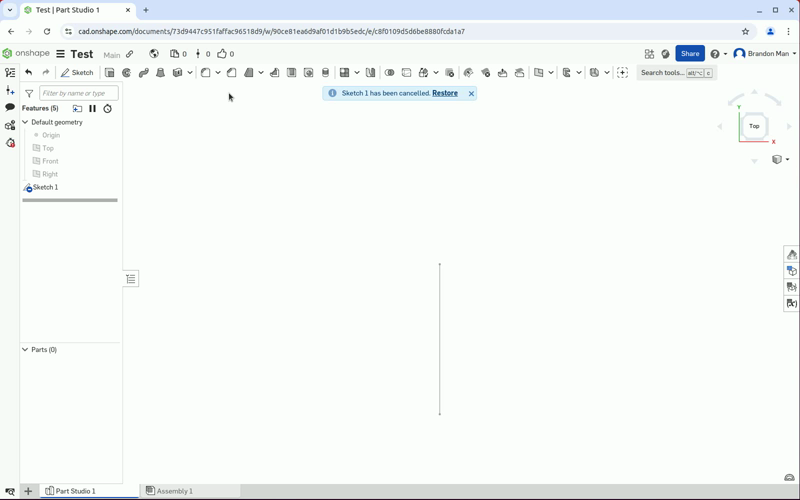
key(shift+s)
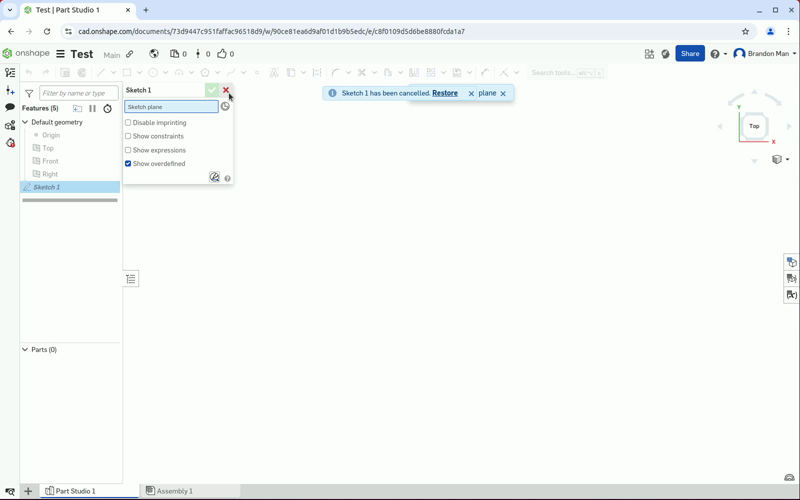
mouse_move(73, 150)
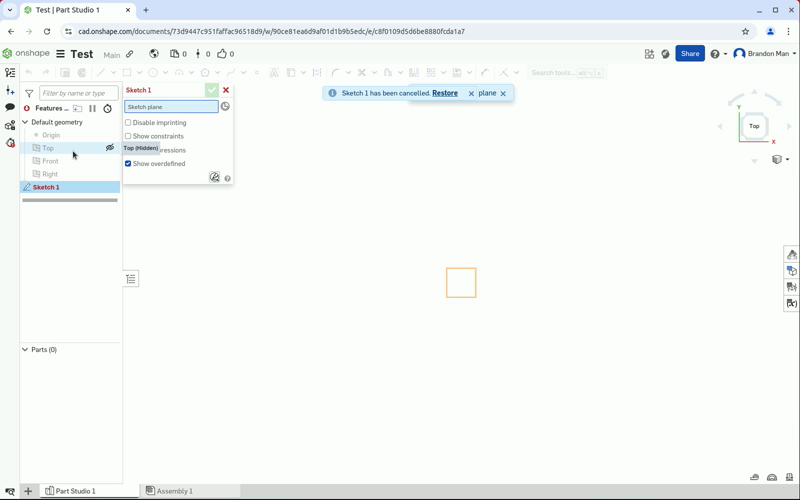
click(73, 150)
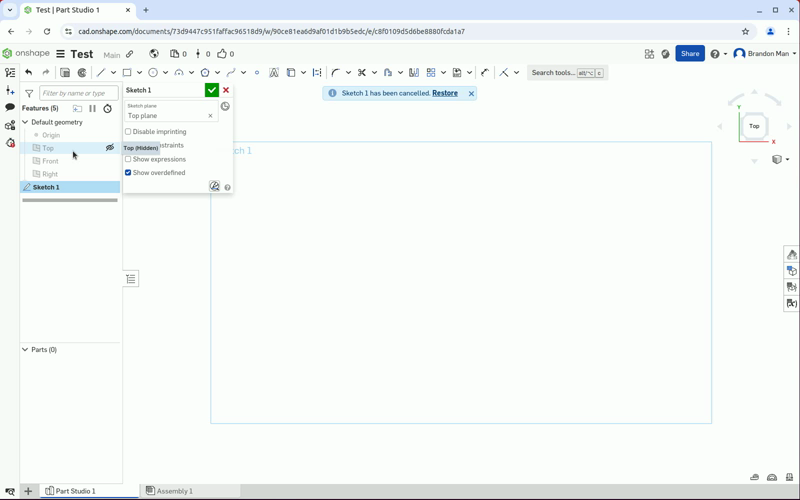
mouse_move(73, 352)
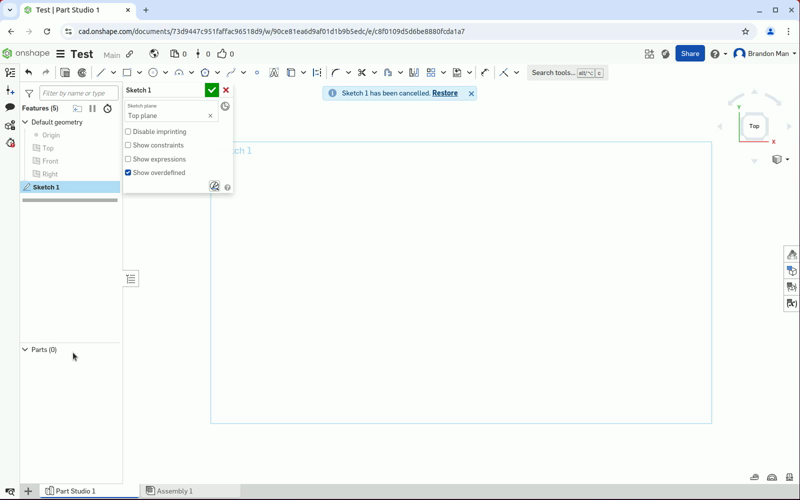
key(y)
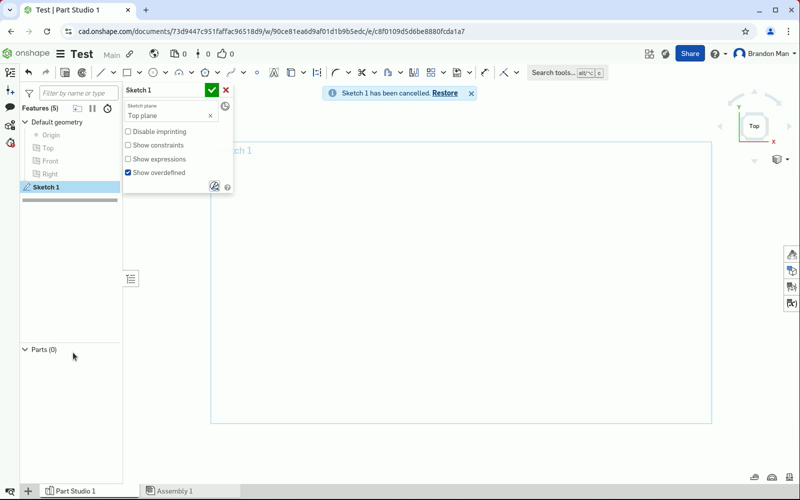
key(l)
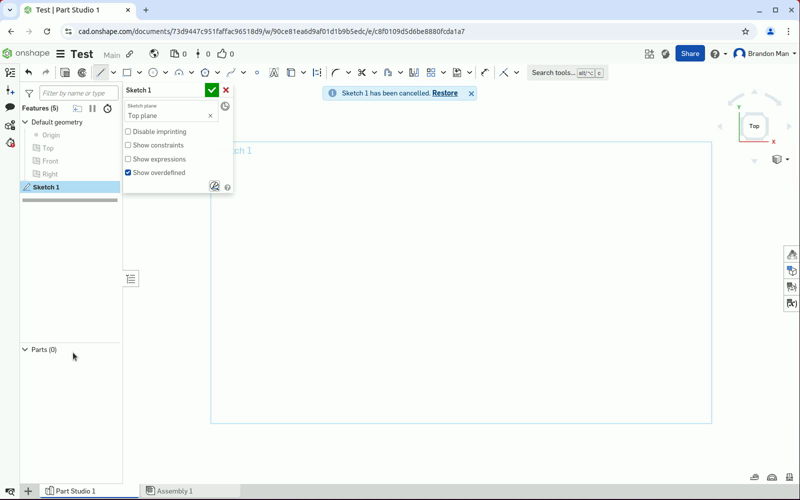
key_down(shift)
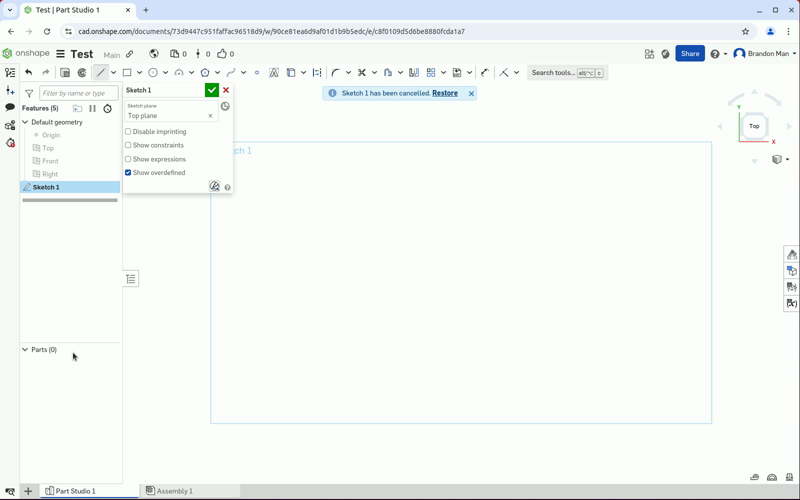
mouse_move(422, 254)
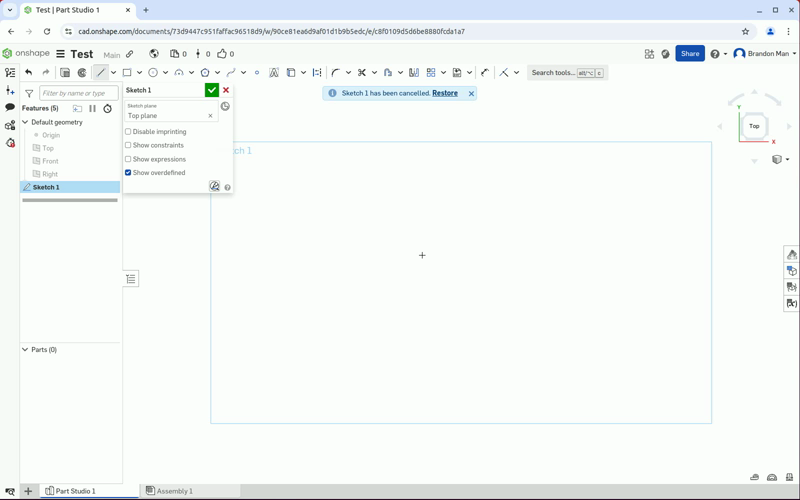
click(422, 254)
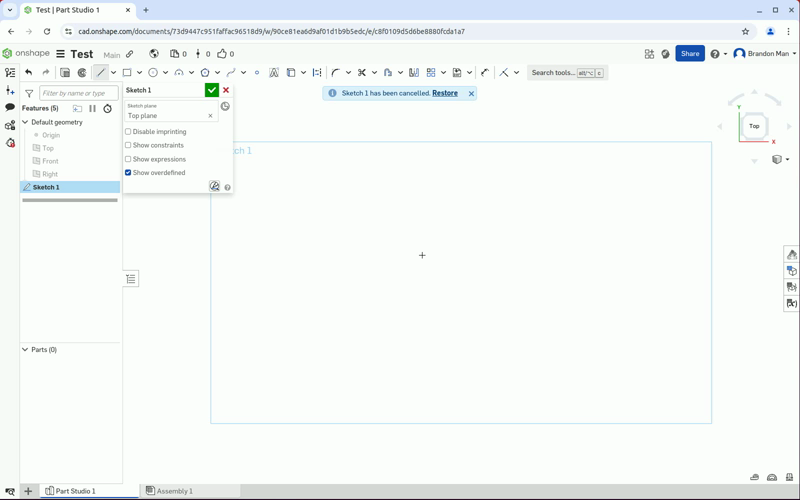
key_up(shift)
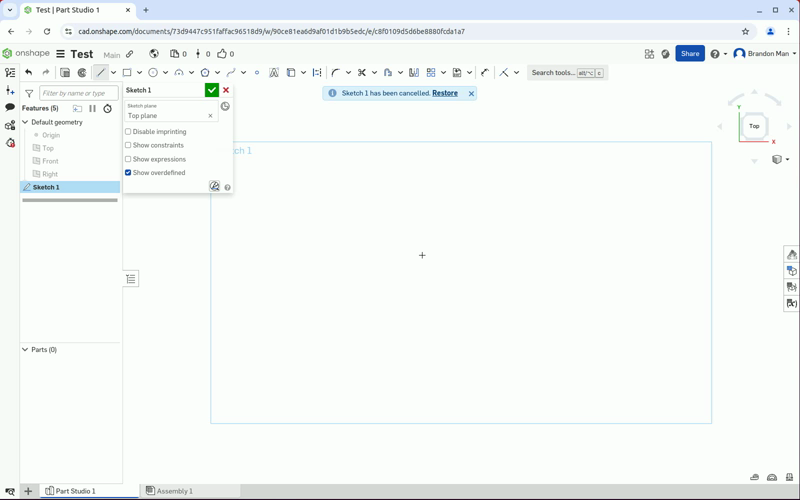
key_down(shift)
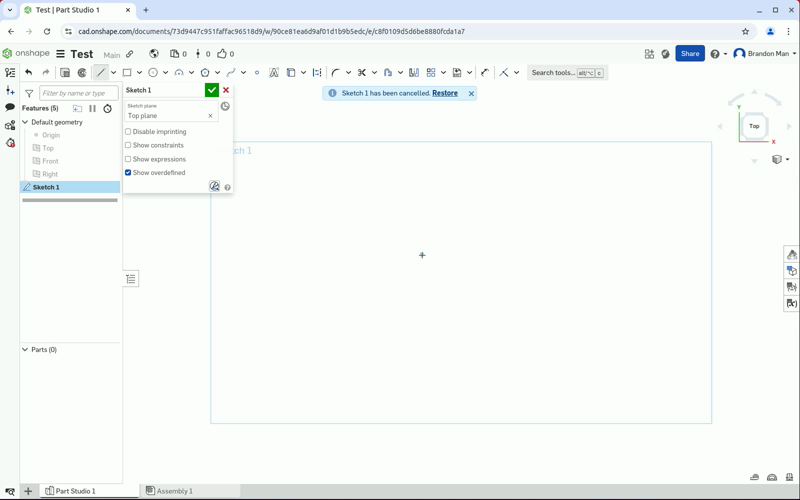
mouse_move(452, 254)
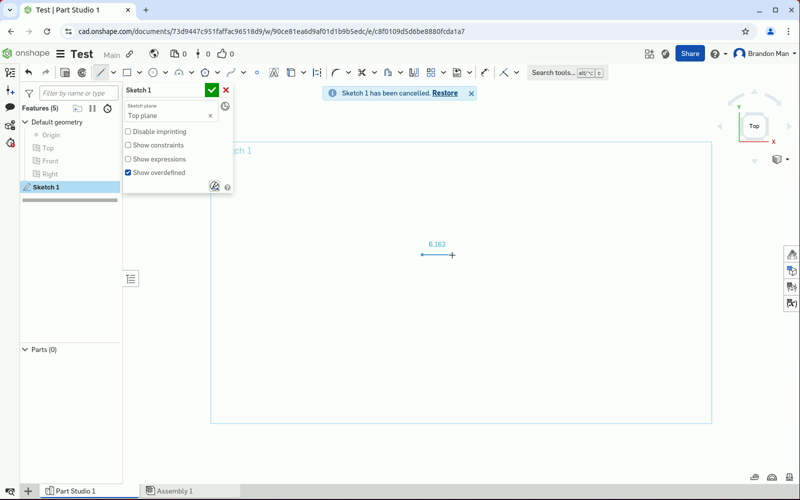
mouse_move(437, 254)
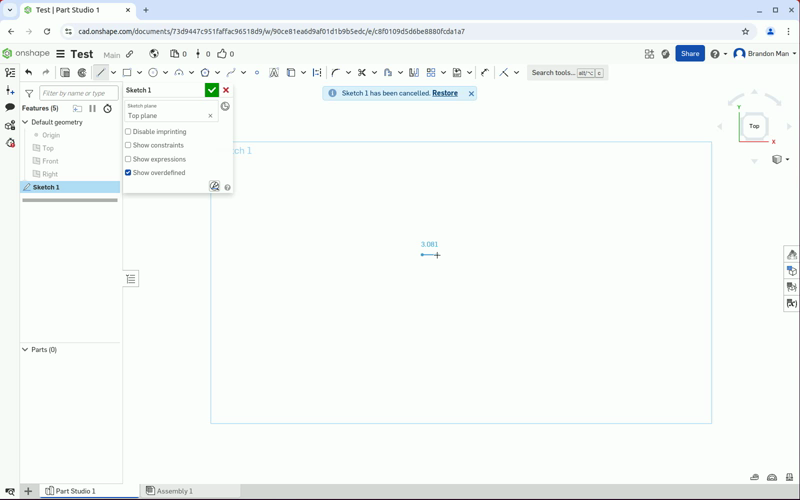
click(437, 254)
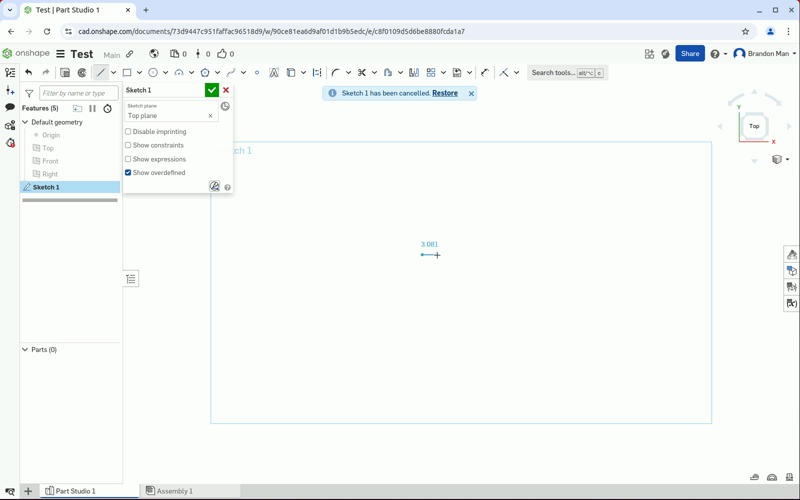
key_up(shift)
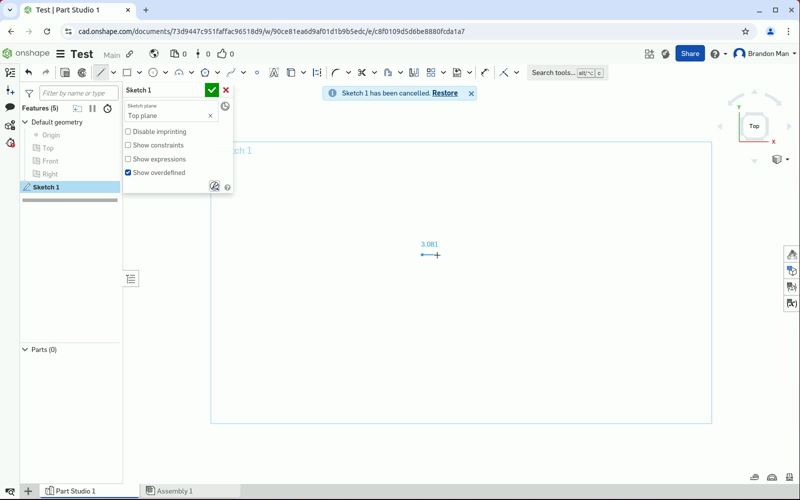
key_down(shift)
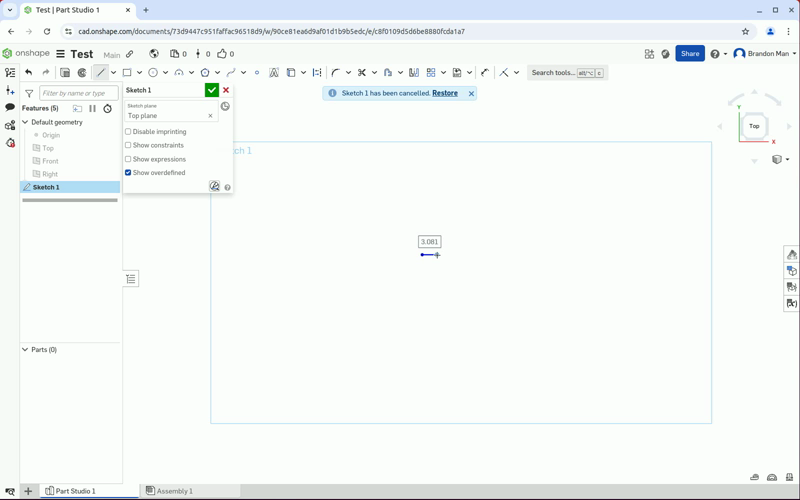
mouse_move(467, 254)
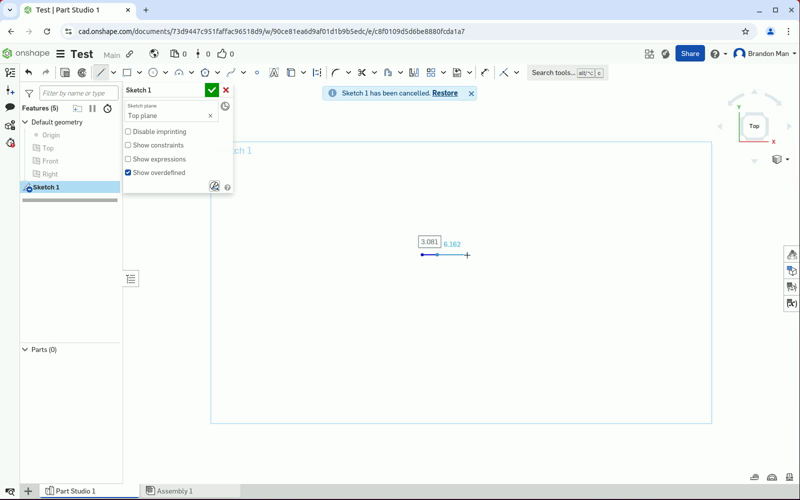
mouse_move(437, 242)
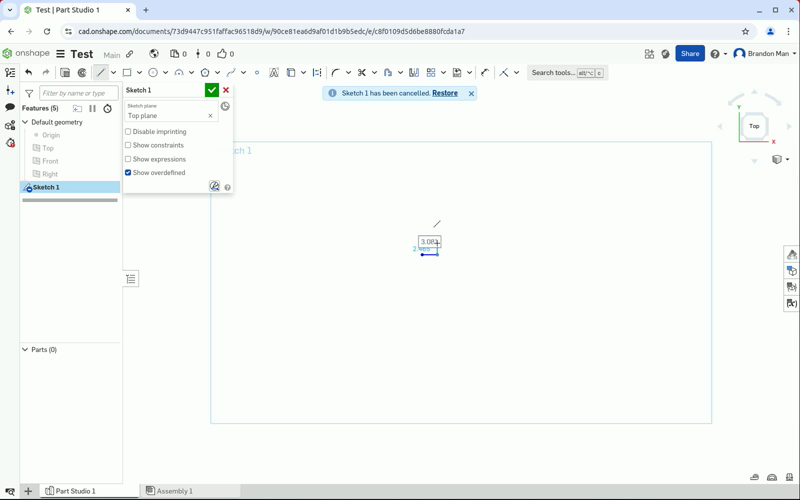
click(437, 242)
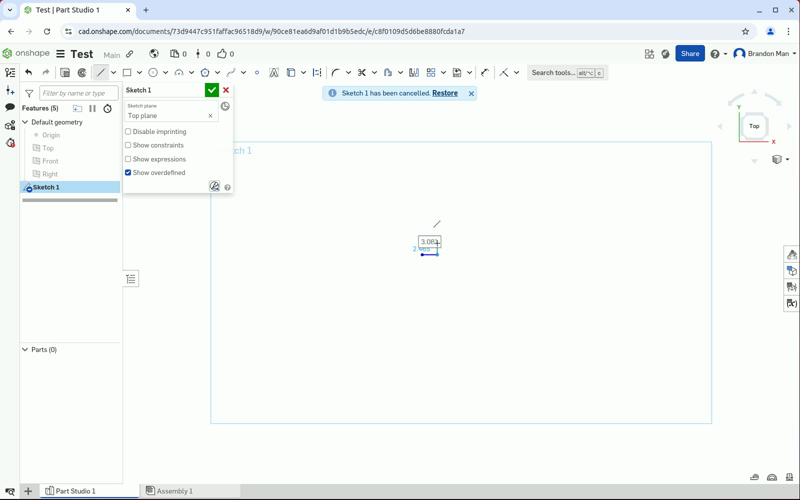
key_up(shift)
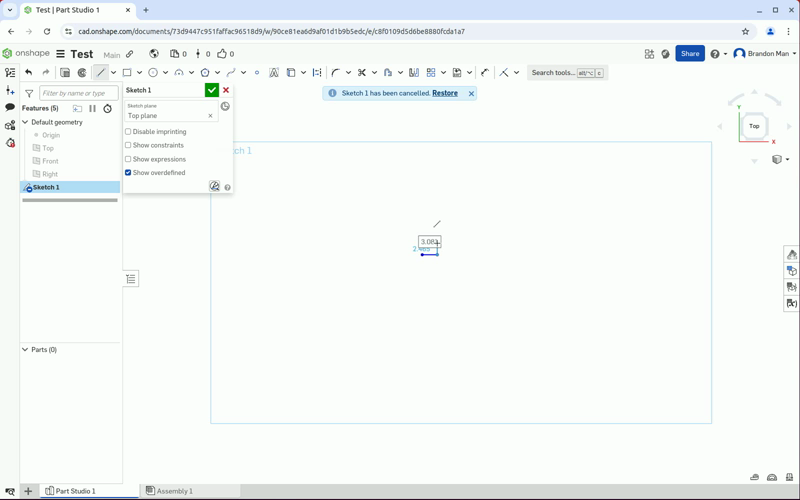
key_down(shift)
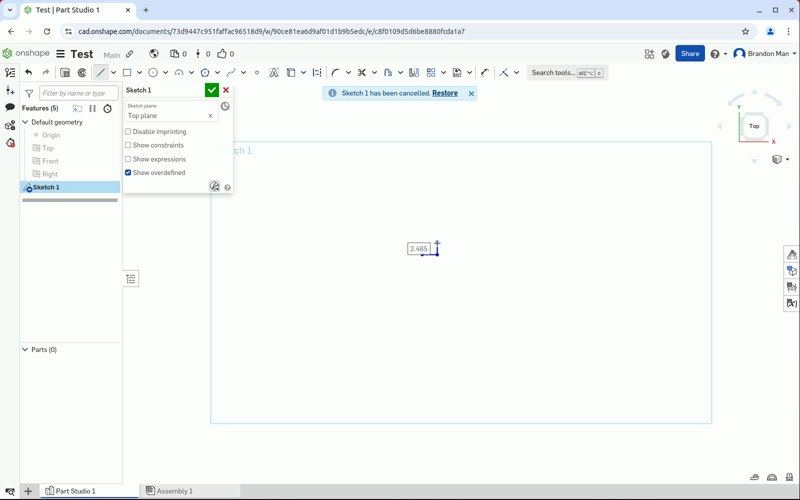
mouse_move(467, 242)
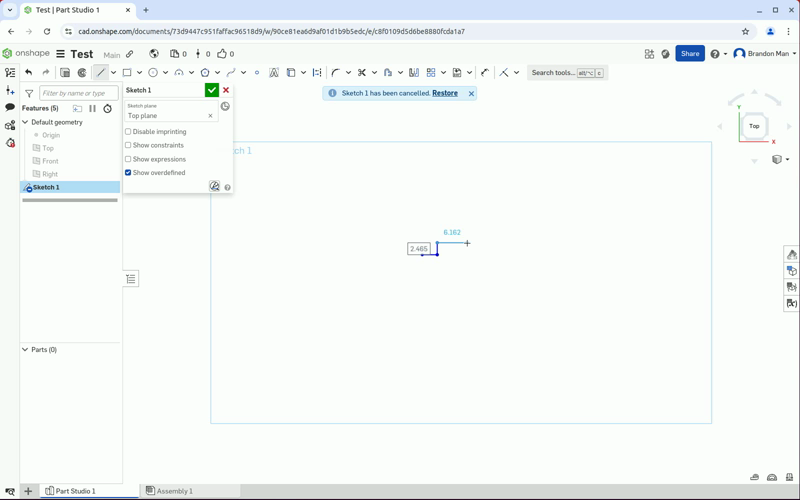
mouse_move(422, 242)
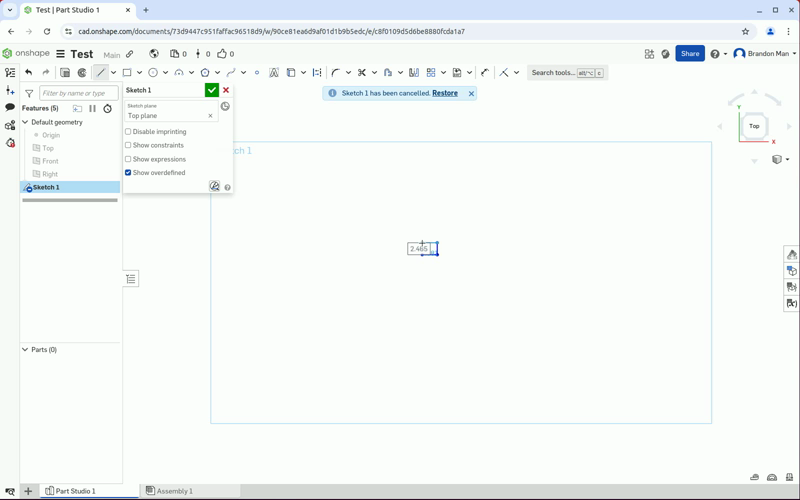
click(422, 242)
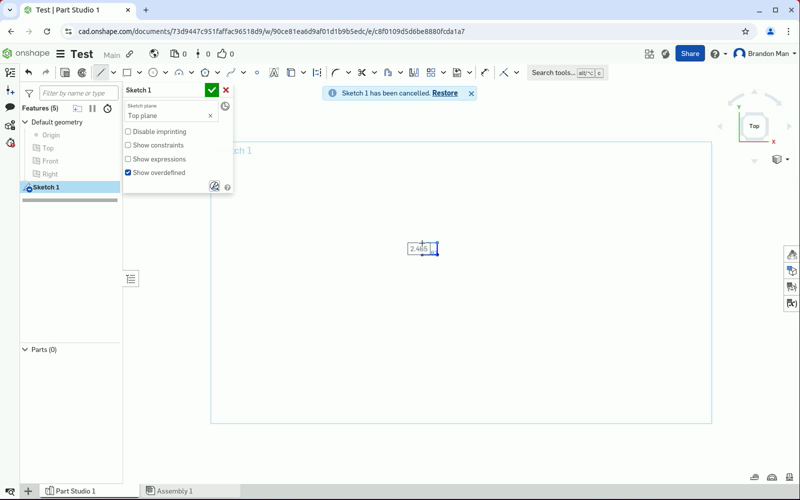
key_up(shift)
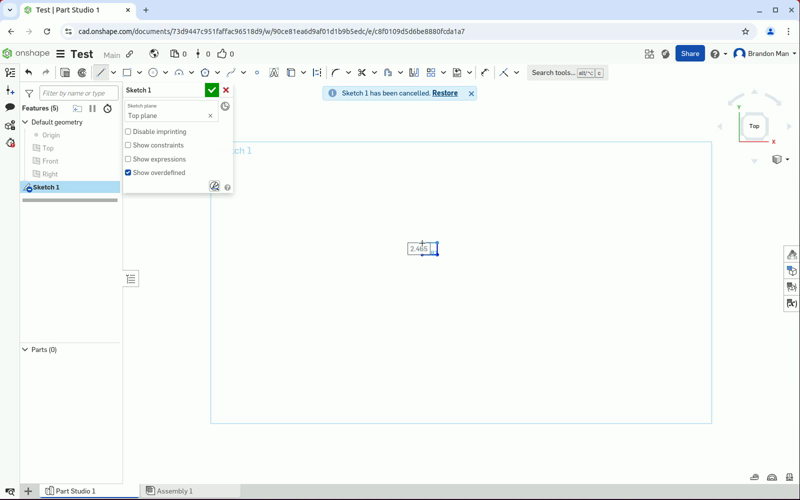
mouse_move(452, 242)
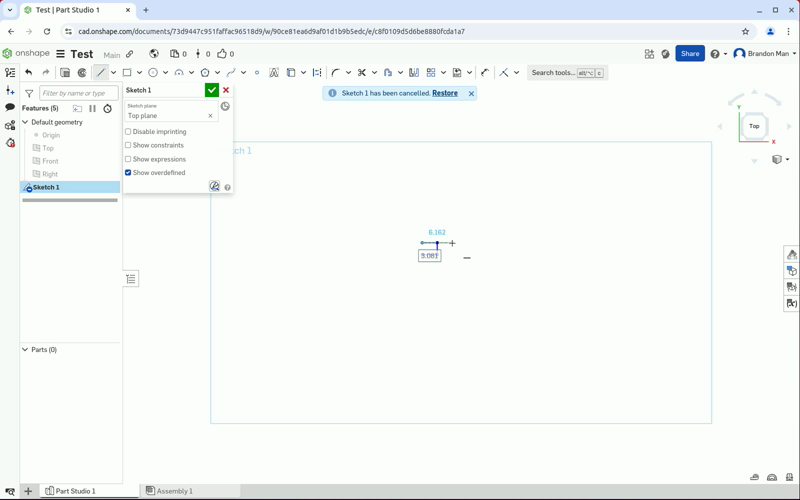
key_down(shift)
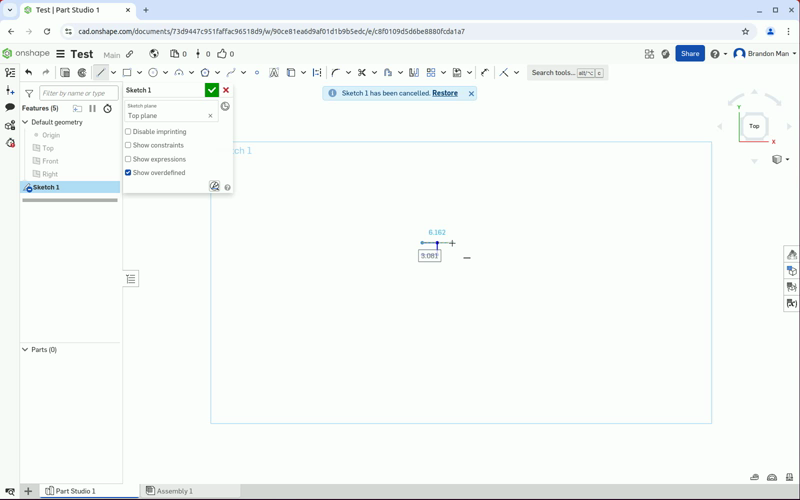
mouse_move(422, 254)
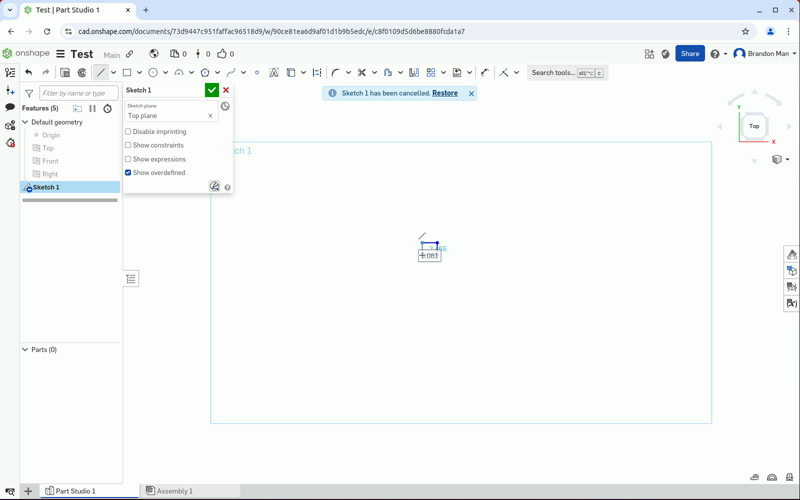
key_up(shift)
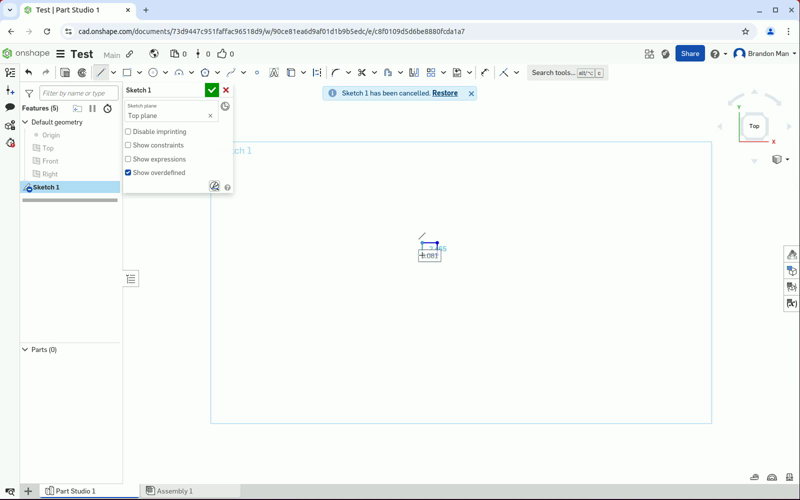
click(422, 254)
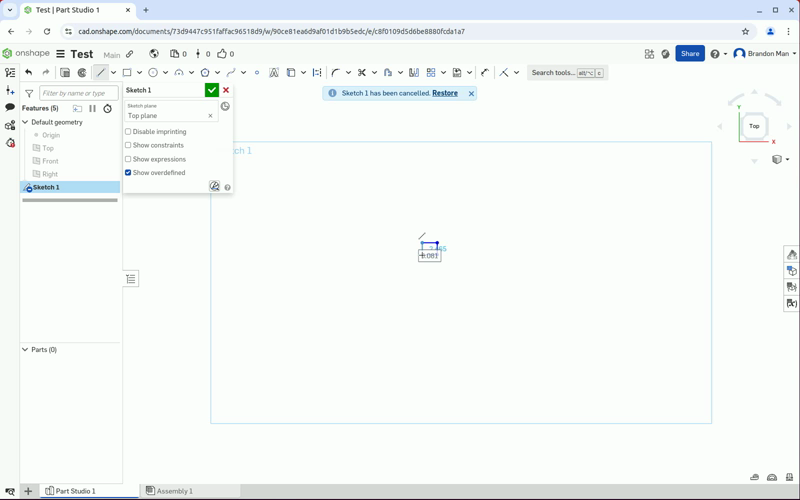
key(esc)
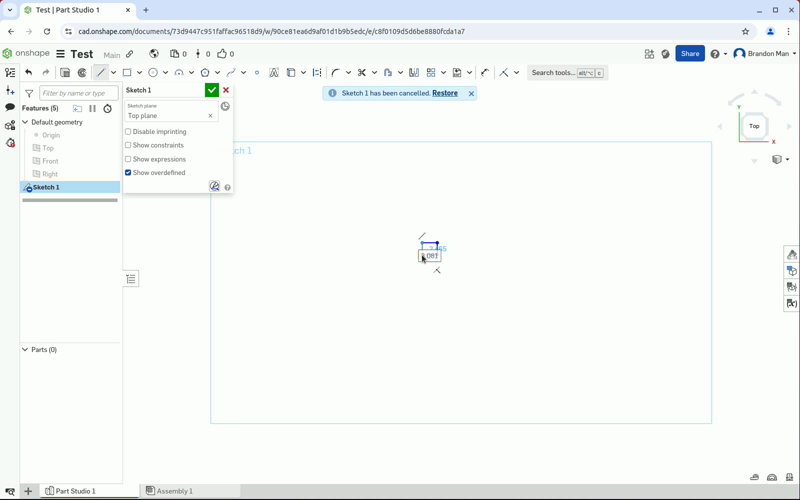
mouse_move(433, 244)
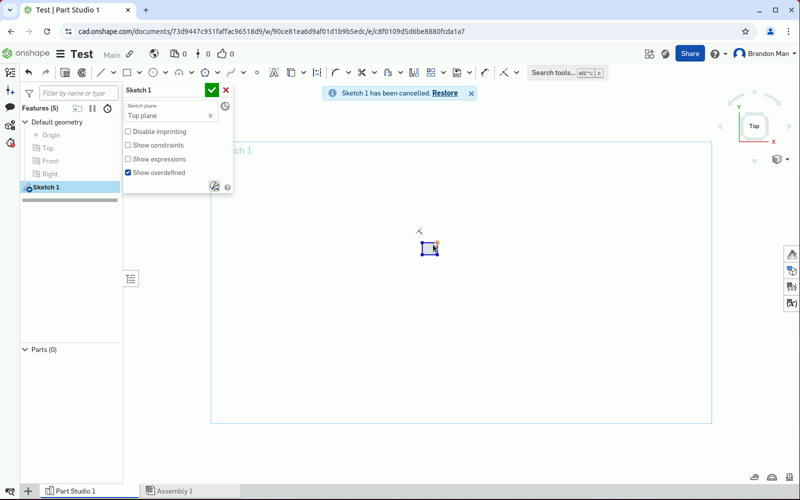
scroll(6)
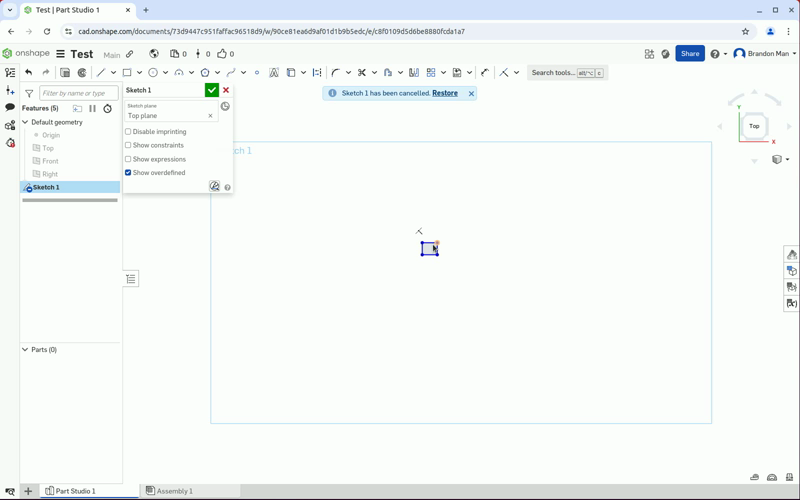
scroll(6)
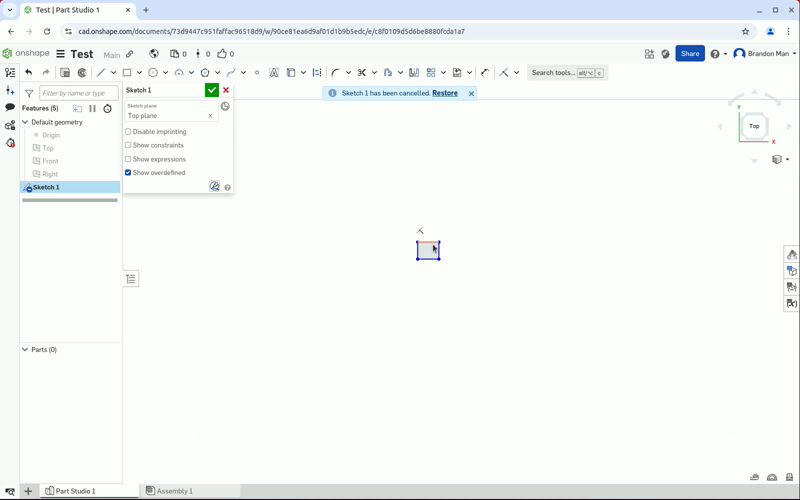
scroll(6)
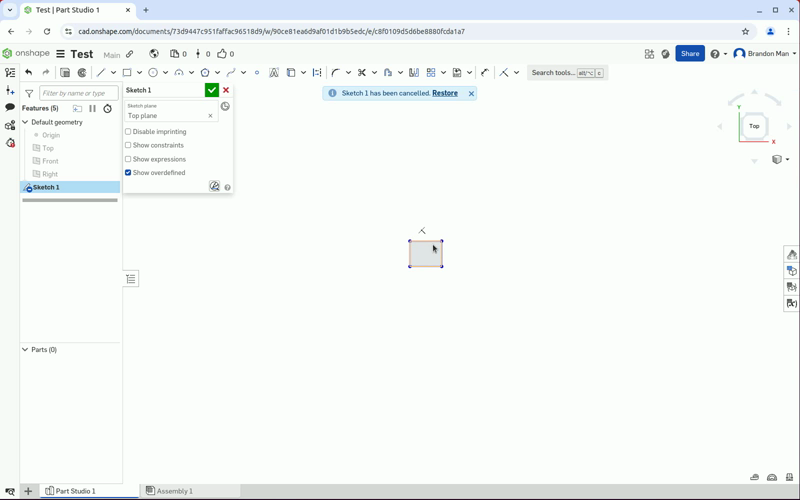
scroll(6)
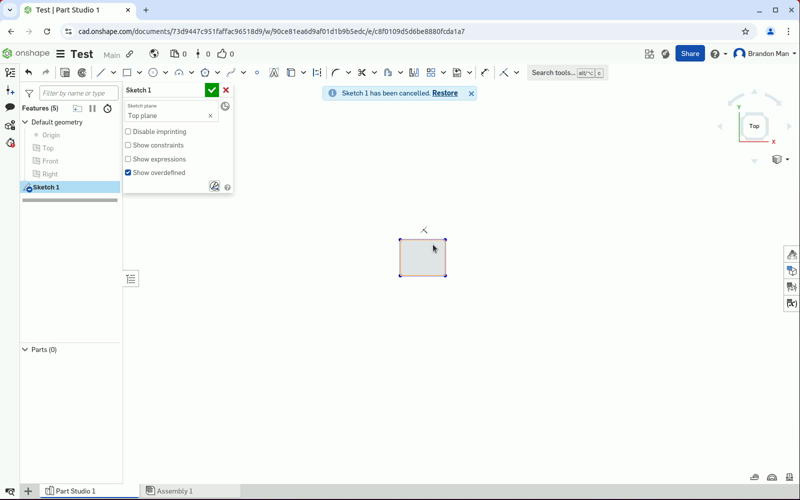
scroll(6)
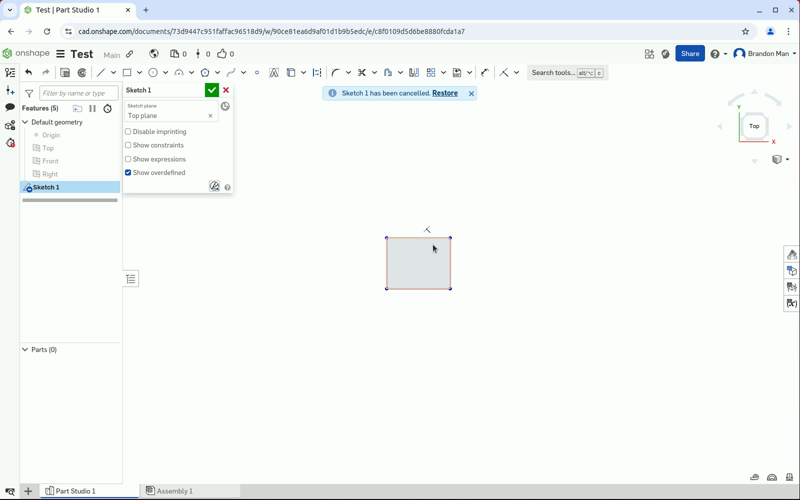
scroll(6)
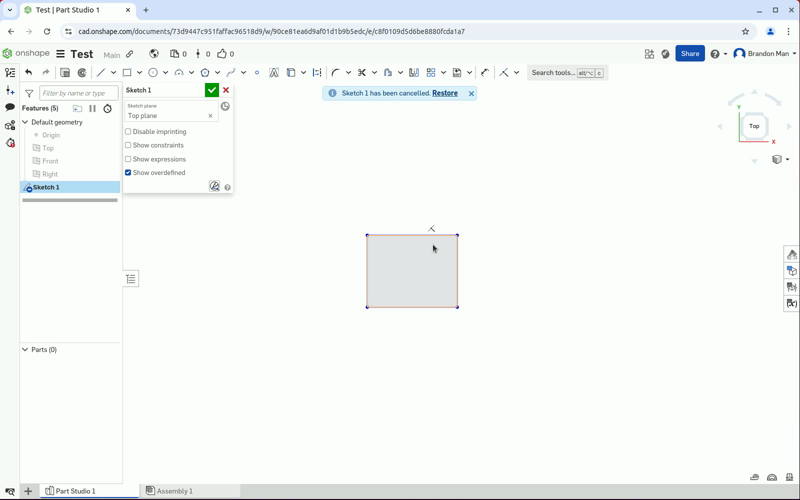
scroll(6)
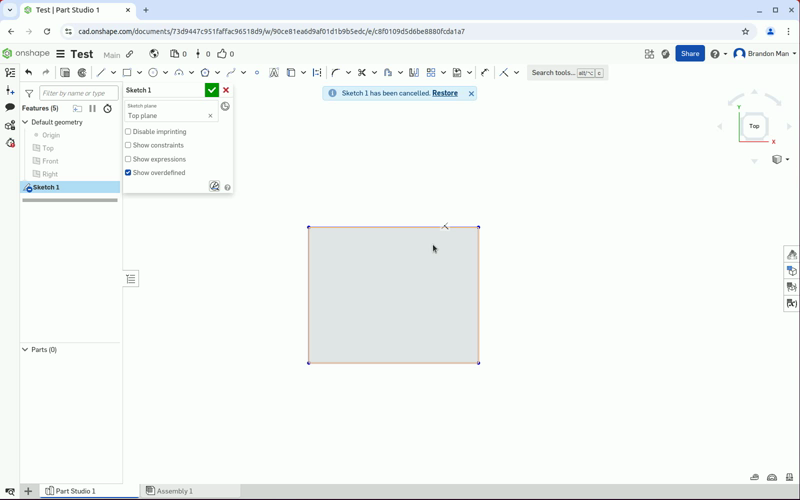
click(433, 244)
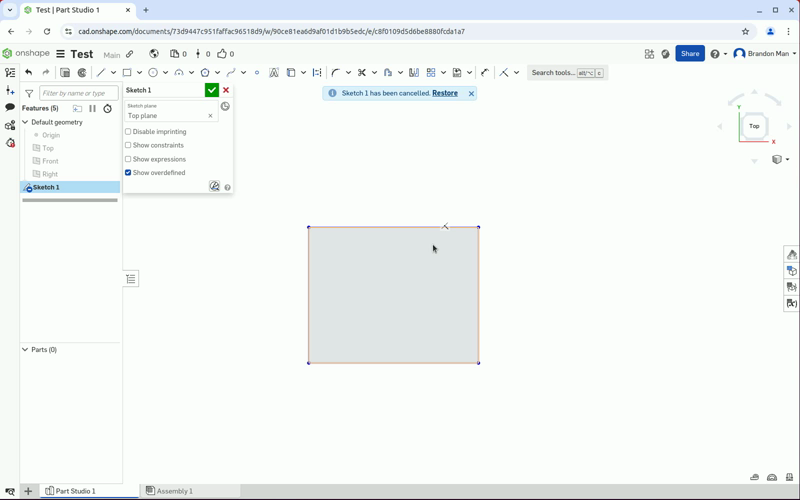
scroll(-6)
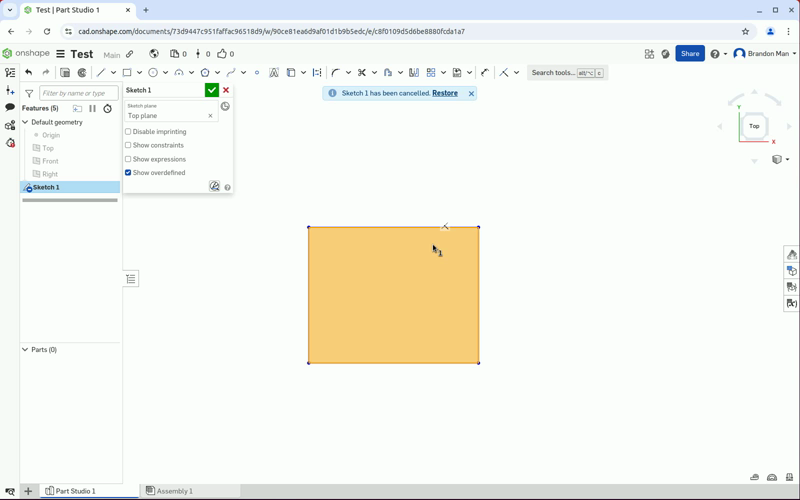
scroll(-6)
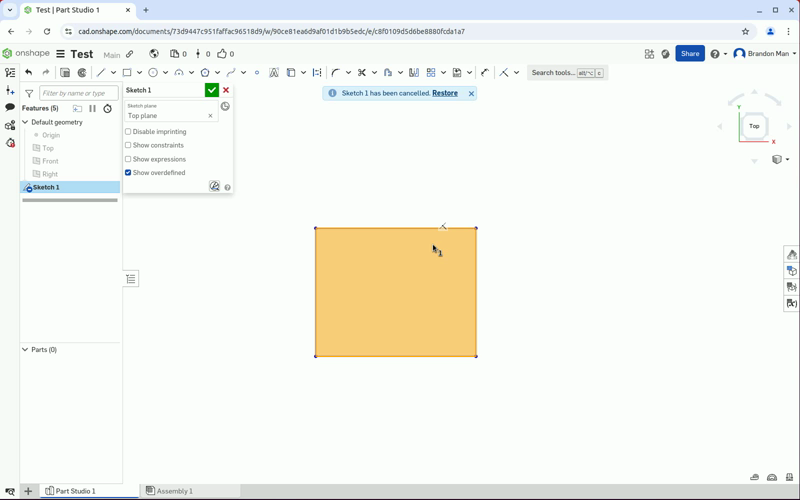
scroll(-6)
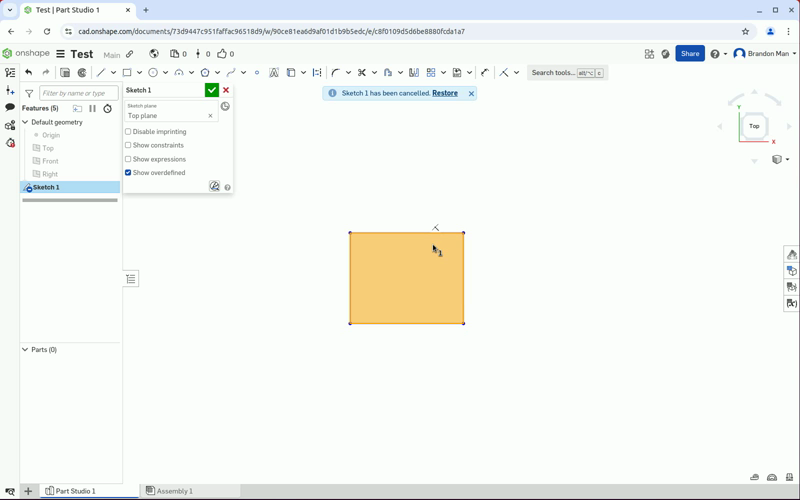
scroll(-6)
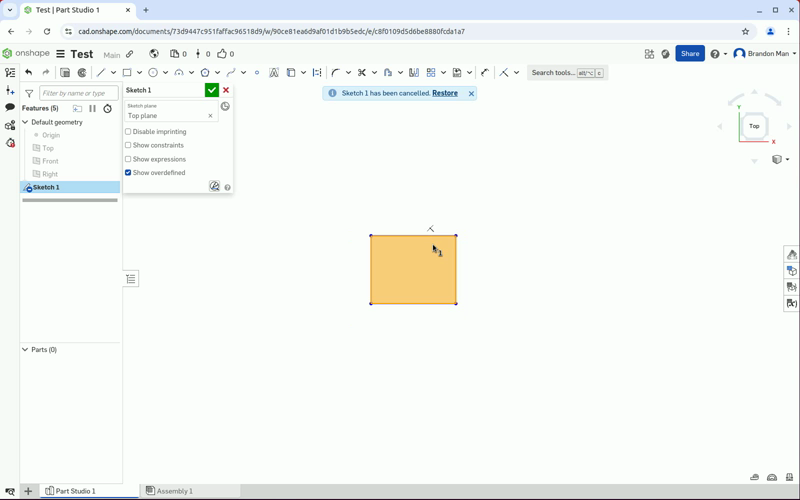
scroll(-6)
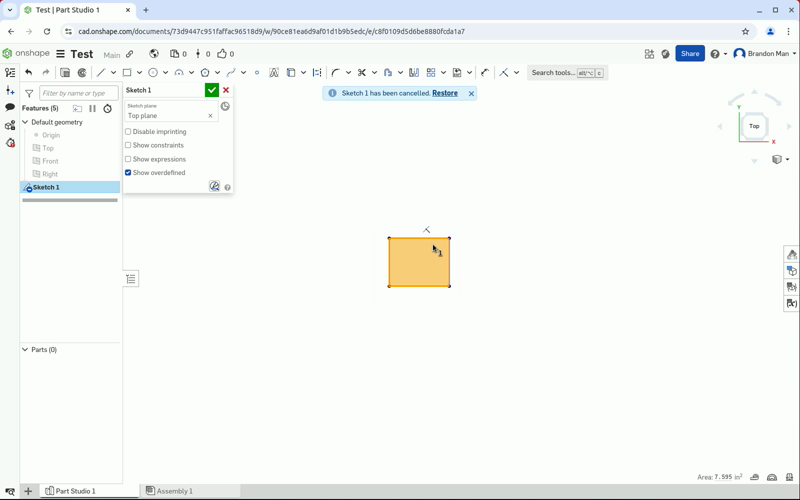
scroll(-6)
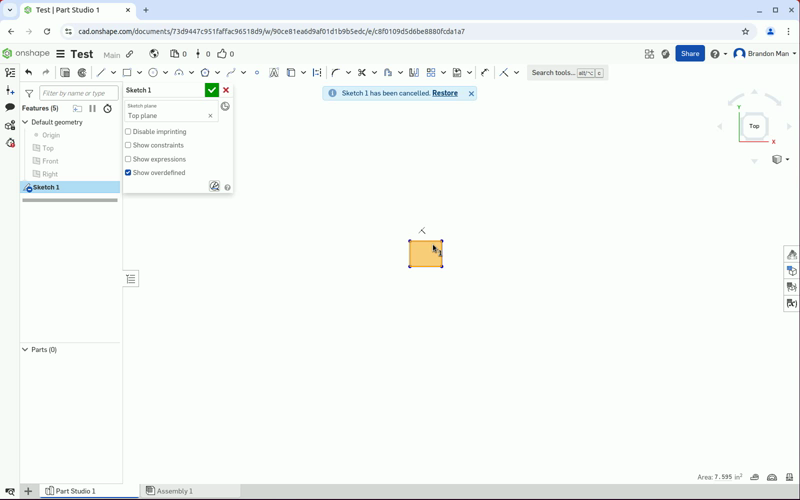
scroll(-6)
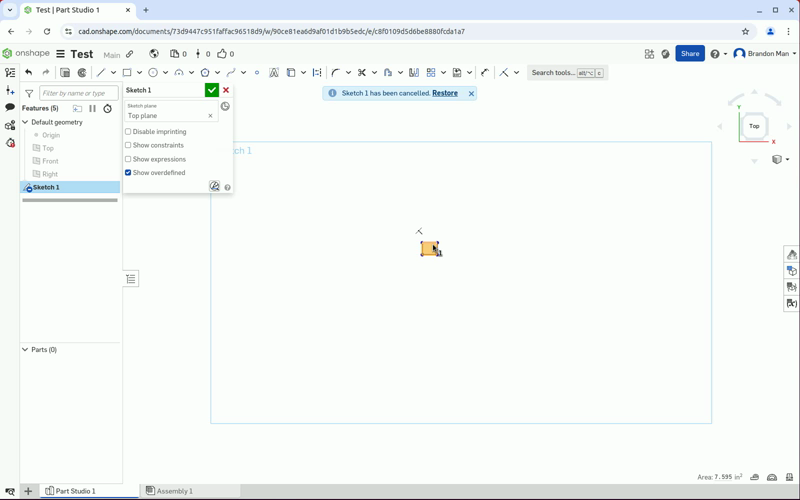
mouse_move(73, 352)
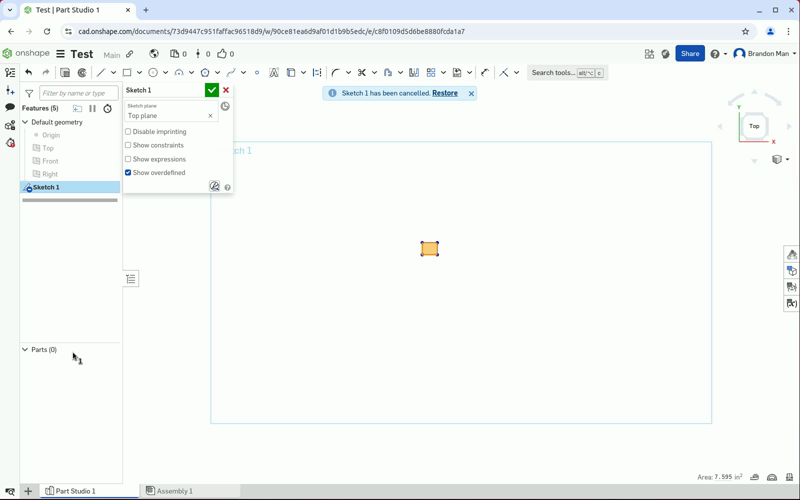
key(shift+y)
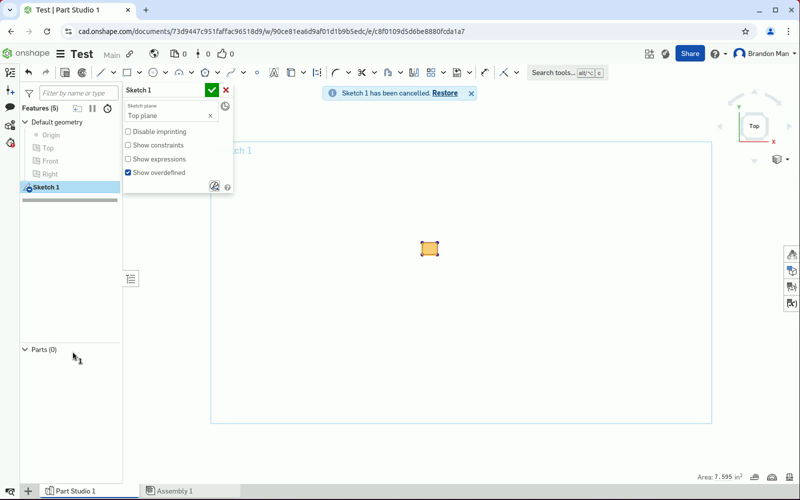
key(shift+e)
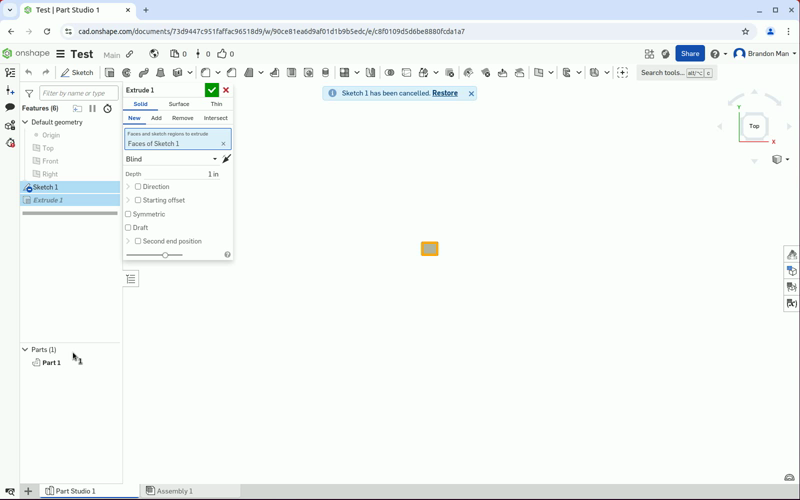
mouse_move(143, 106)
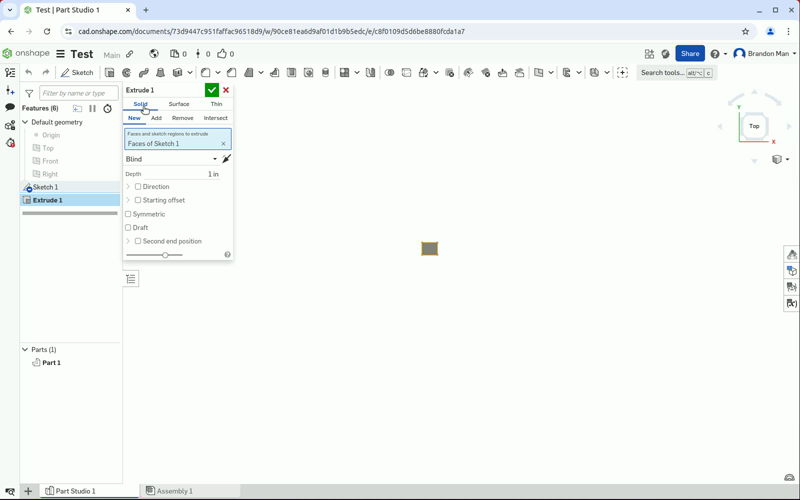
click(143, 106)
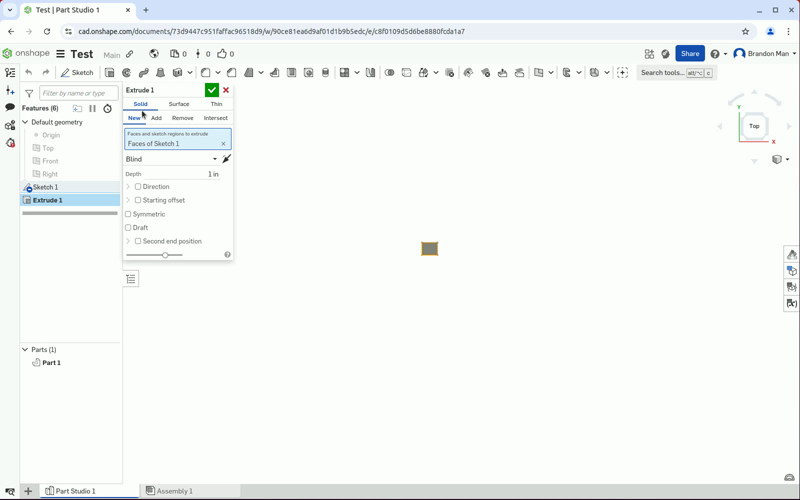
mouse_move(137, 120)
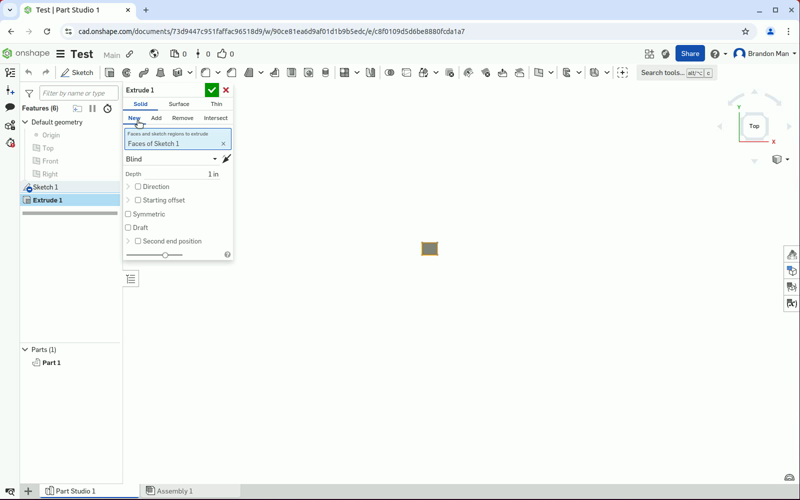
click(137, 120)
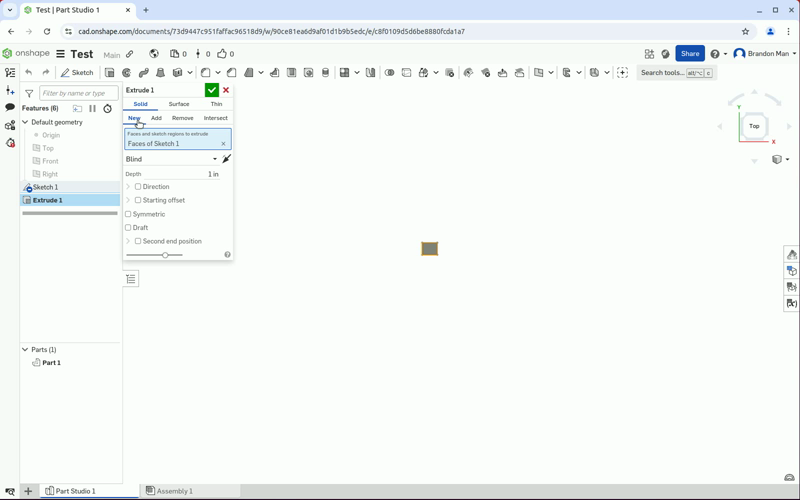
key(tab, 4)
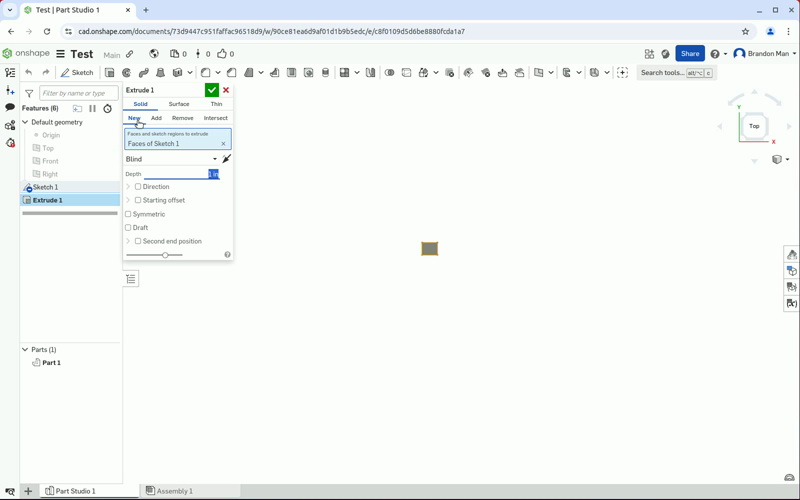
text(23.108)
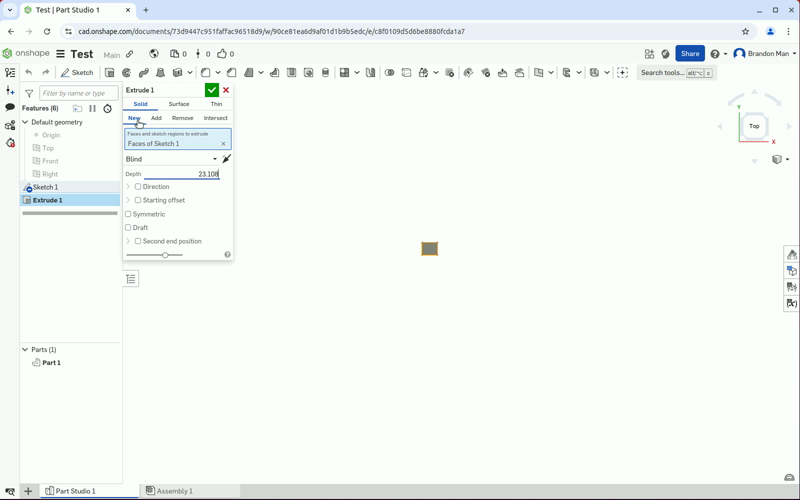
key(enter)
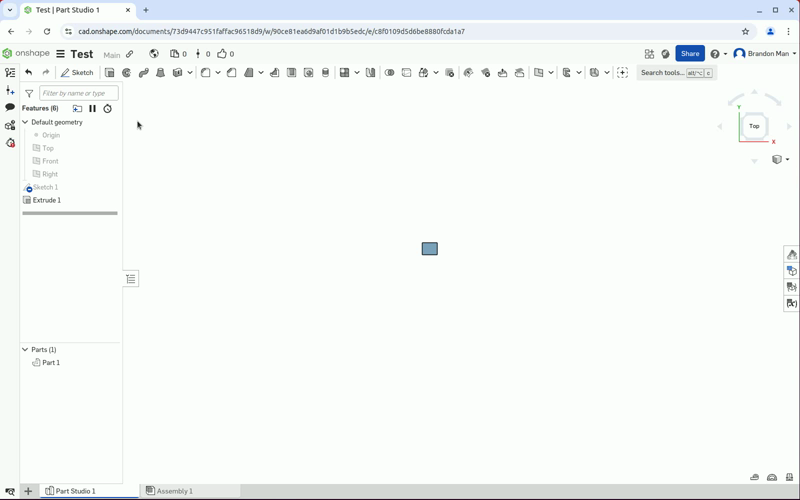
key(shift+h)
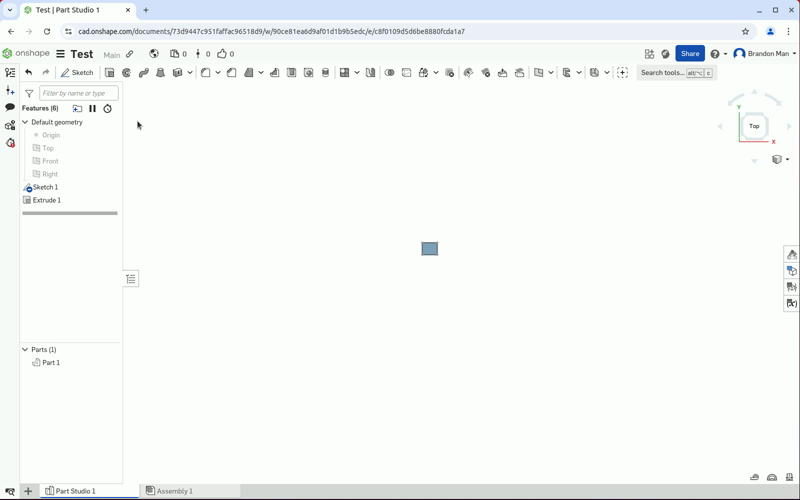
key(shift+h)
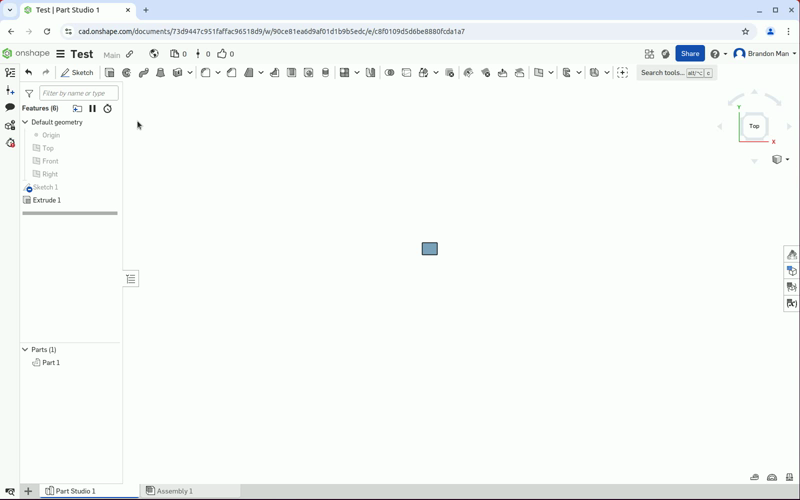
mouse_move(73, 189)
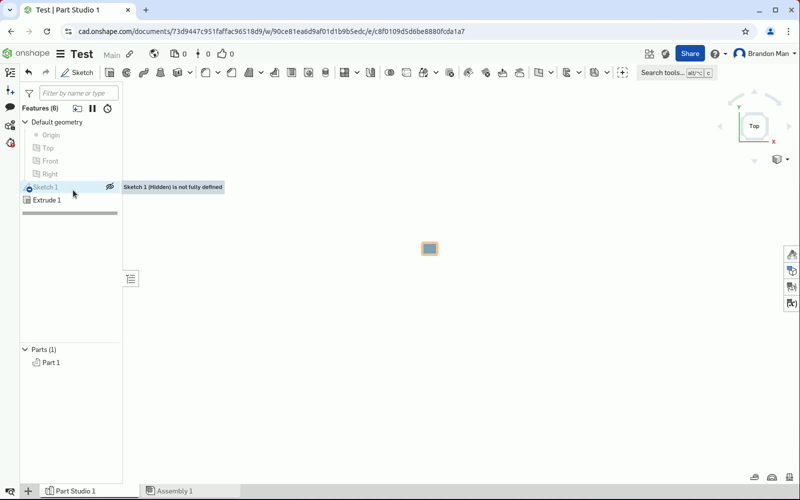
click(73, 189)
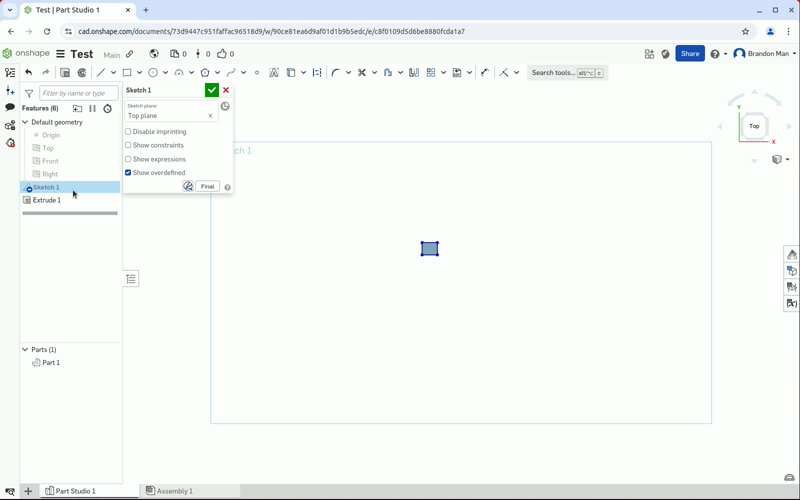
mouse_move(229, 92)
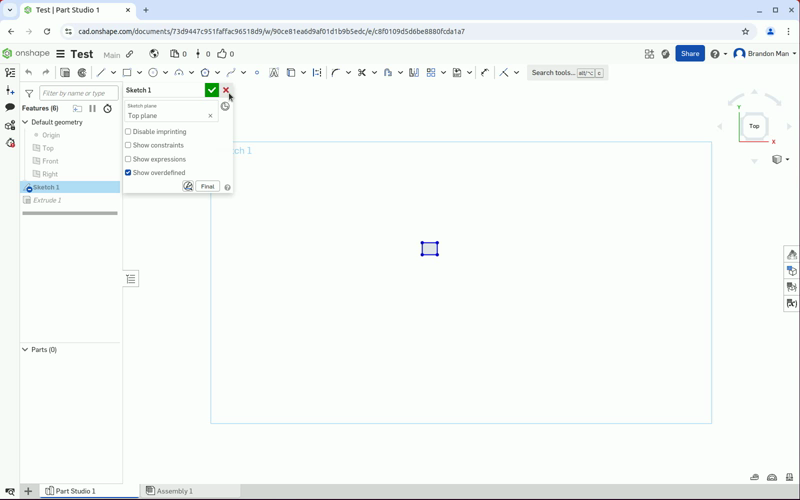
click(229, 92)
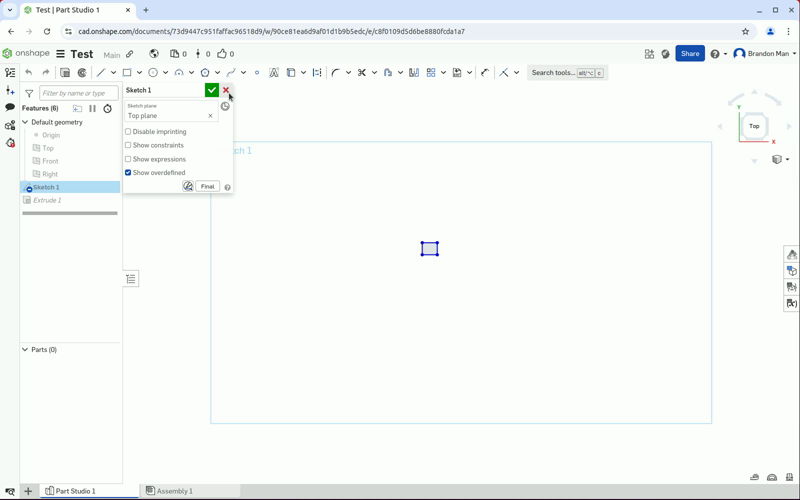
key(shift+s)
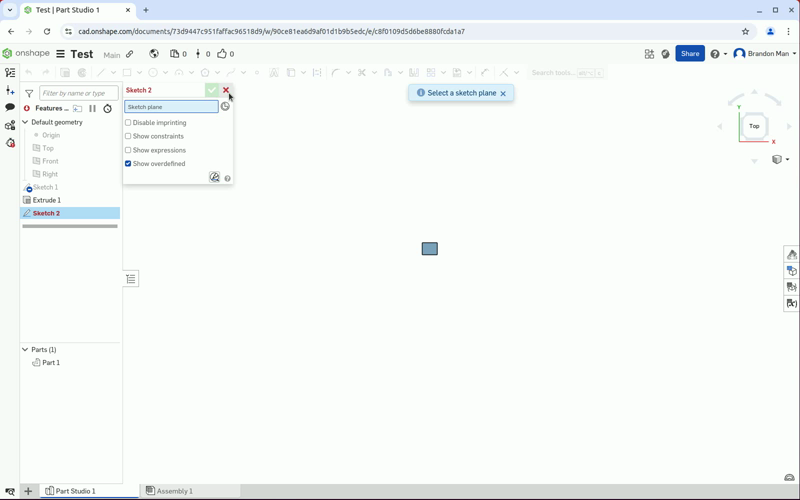
mouse_move(73, 150)
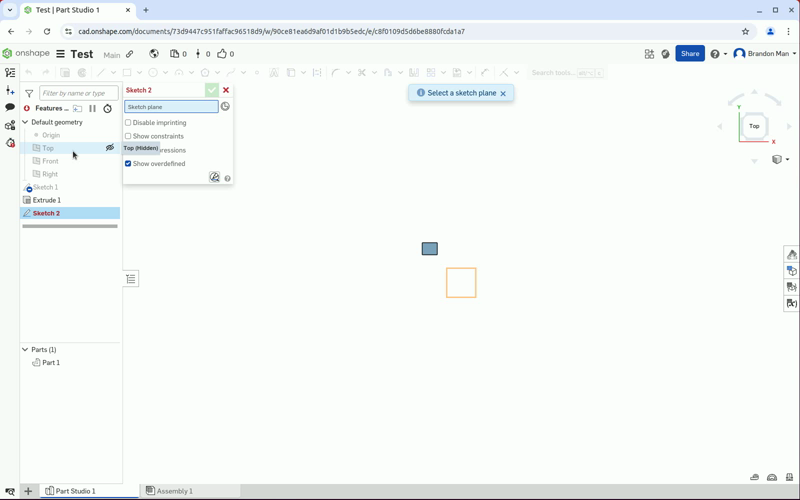
click(73, 150)
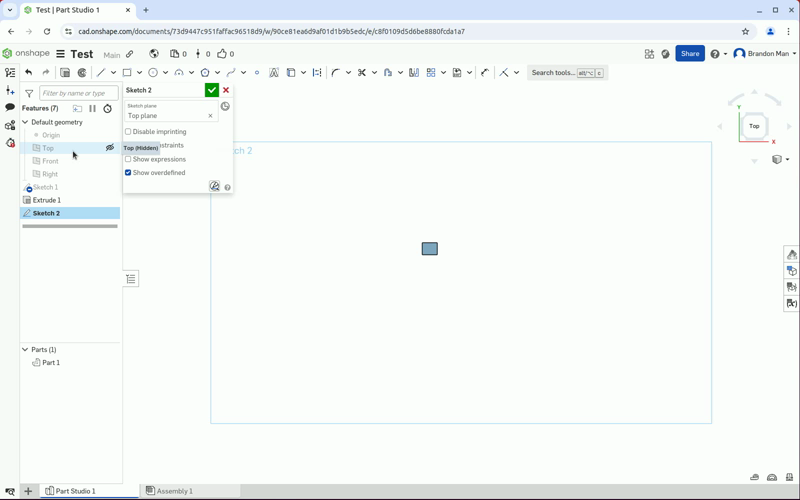
mouse_move(73, 352)
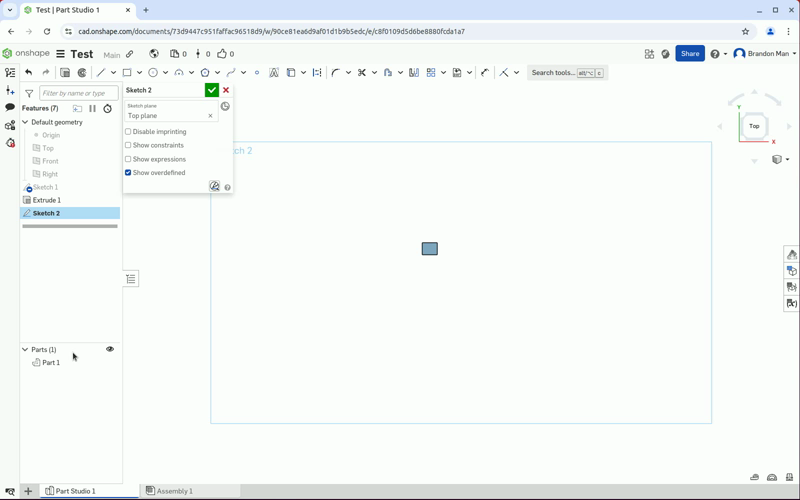
key(y)
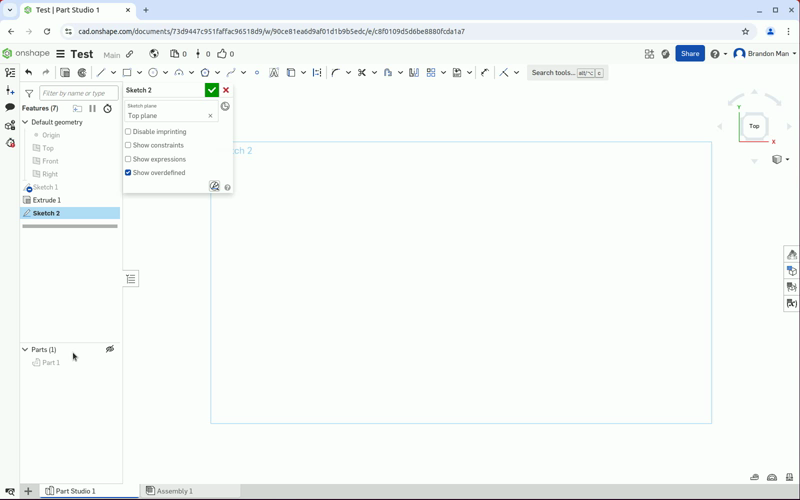
key(l)
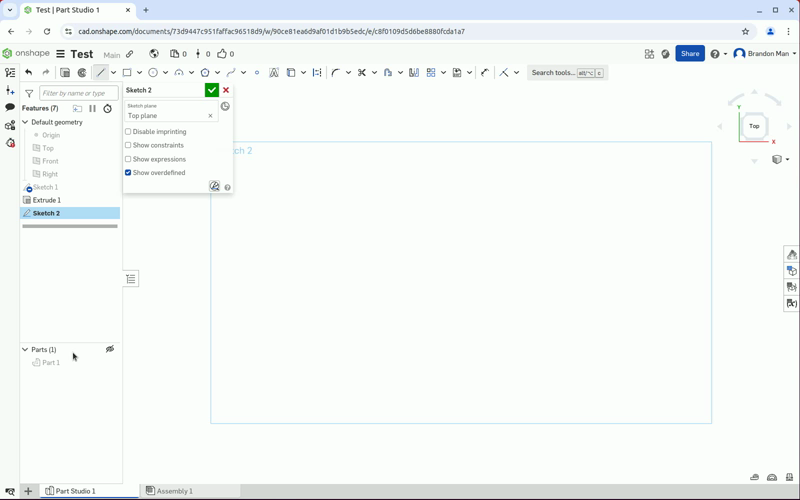
key_down(shift)
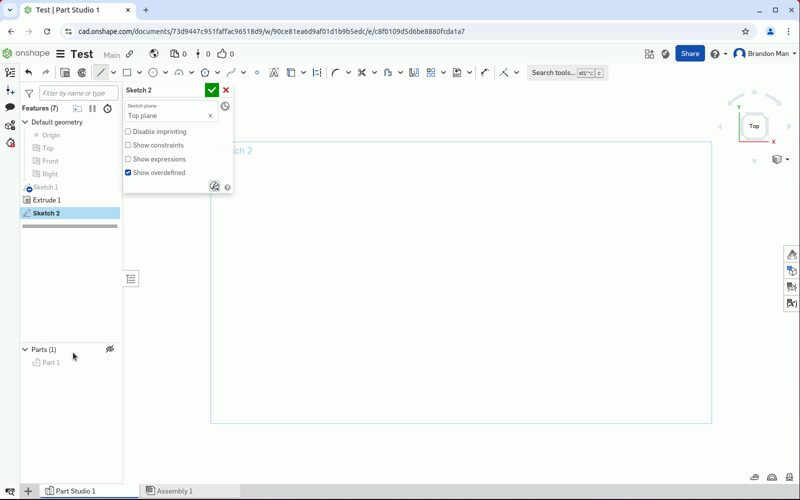
mouse_move(499, 254)
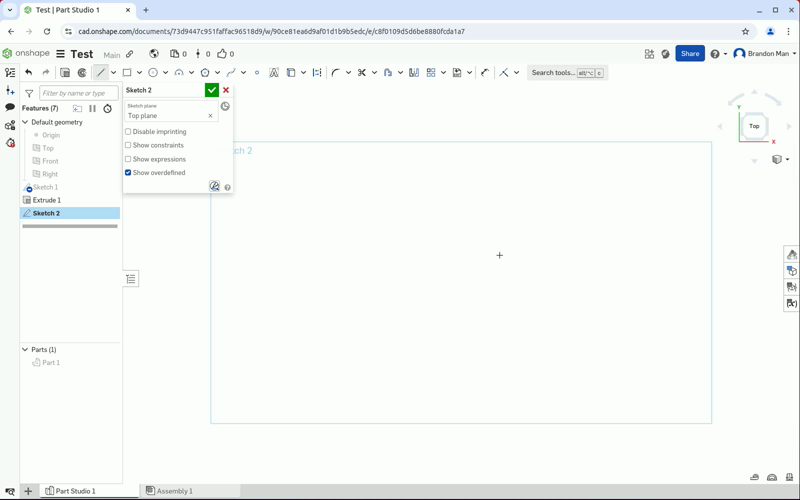
click(499, 254)
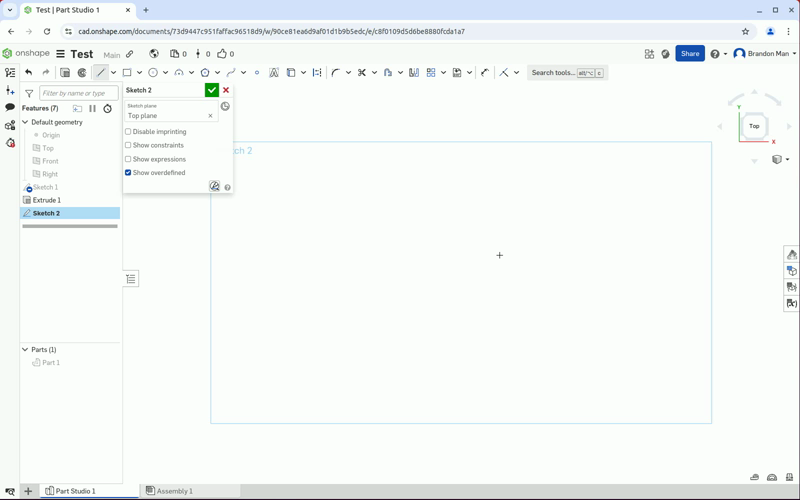
key_up(shift)
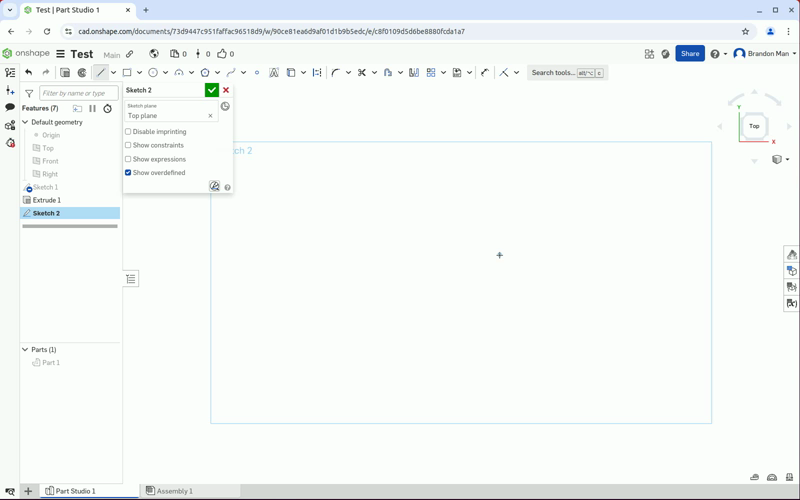
key_down(shift)
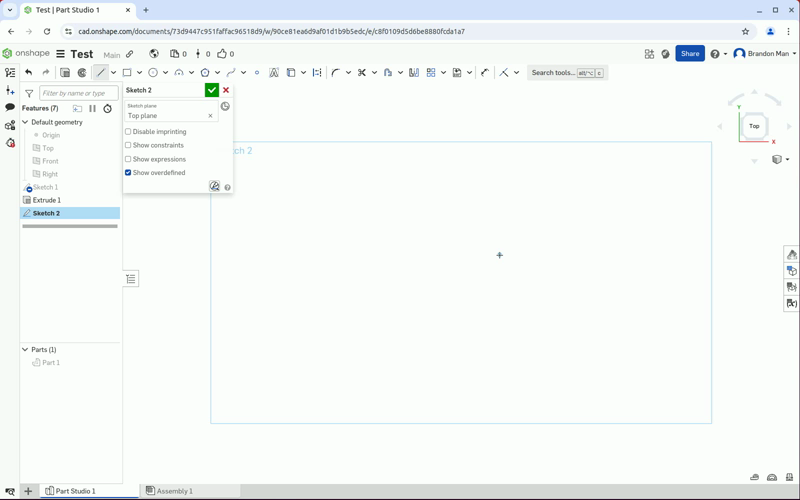
mouse_move(529, 254)
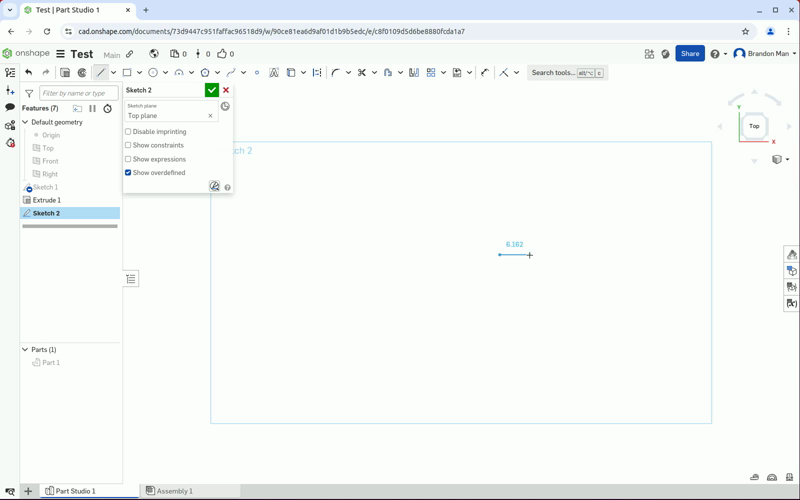
mouse_move(514, 254)
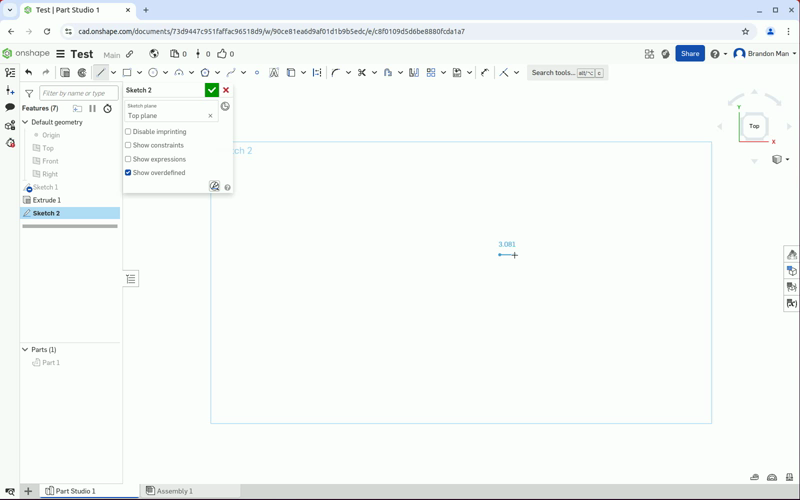
click(514, 254)
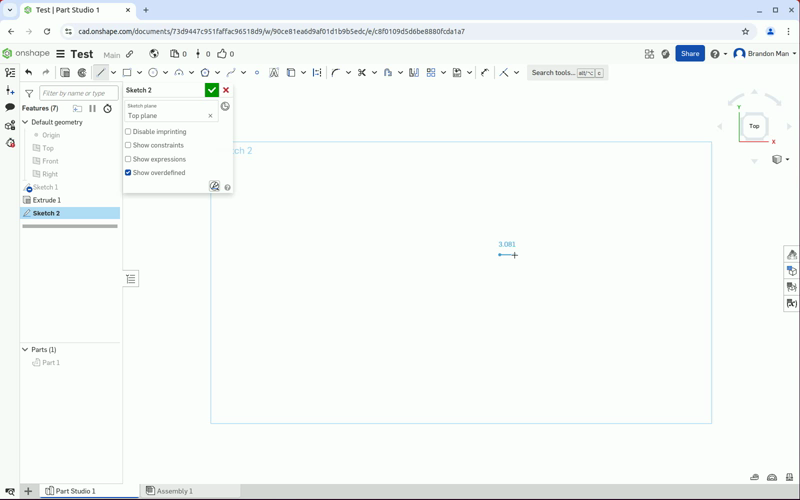
key_up(shift)
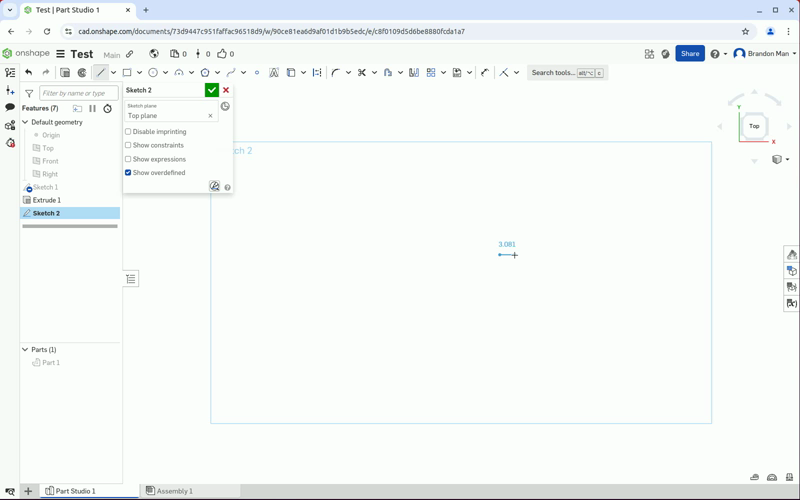
key_down(shift)
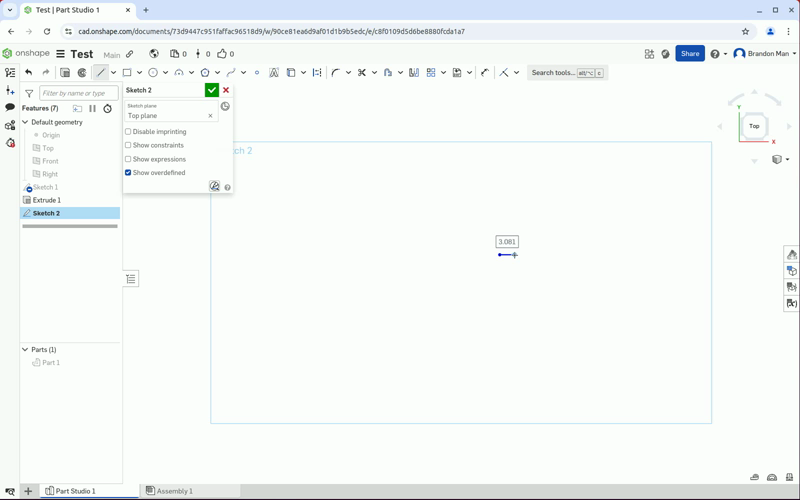
mouse_move(544, 254)
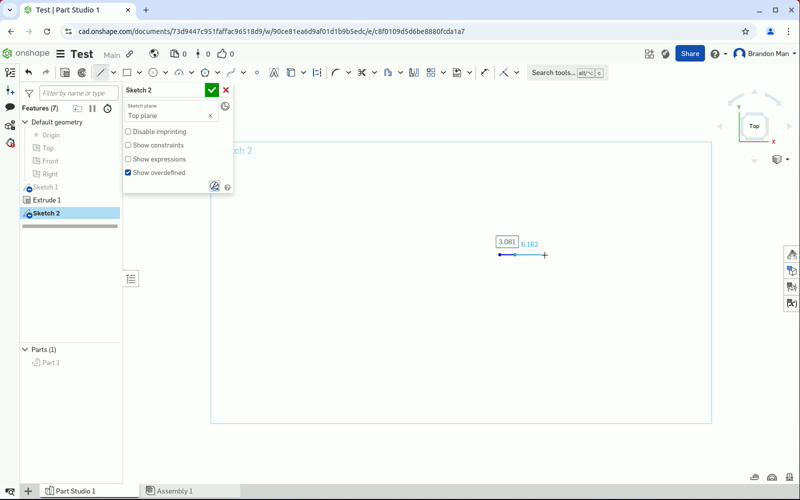
mouse_move(514, 242)
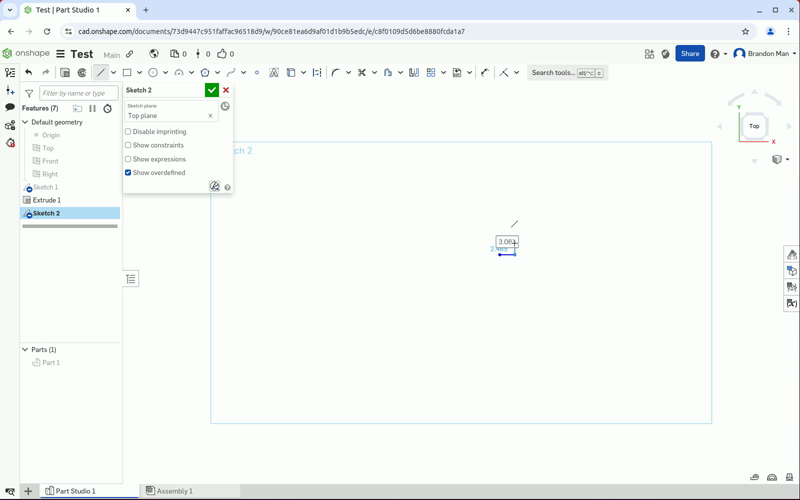
click(514, 242)
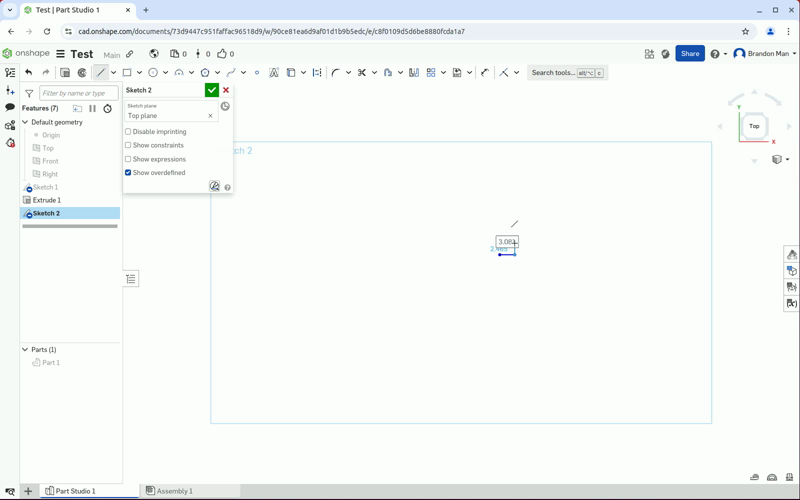
key_up(shift)
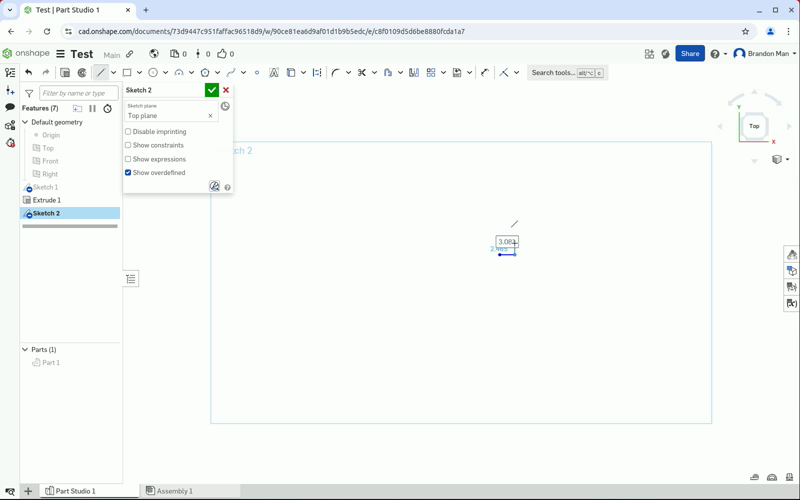
key_down(shift)
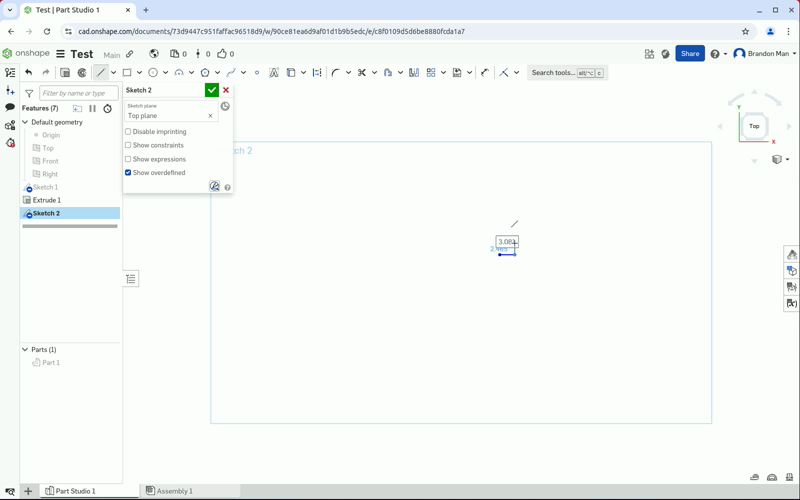
mouse_move(544, 242)
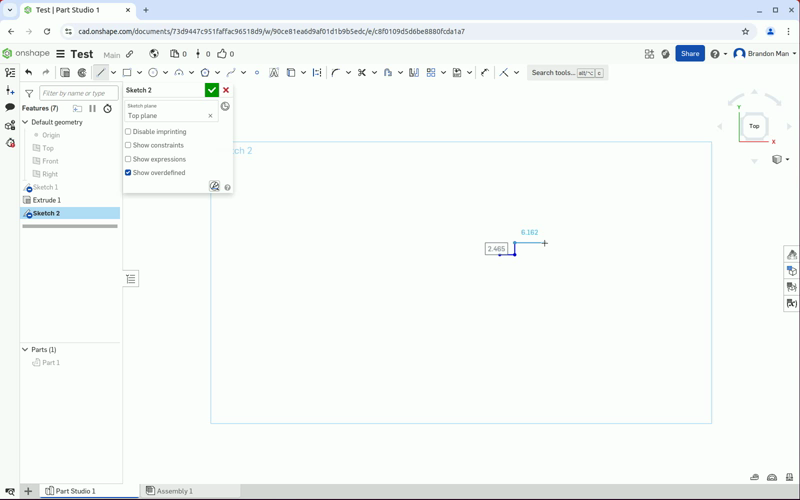
mouse_move(499, 242)
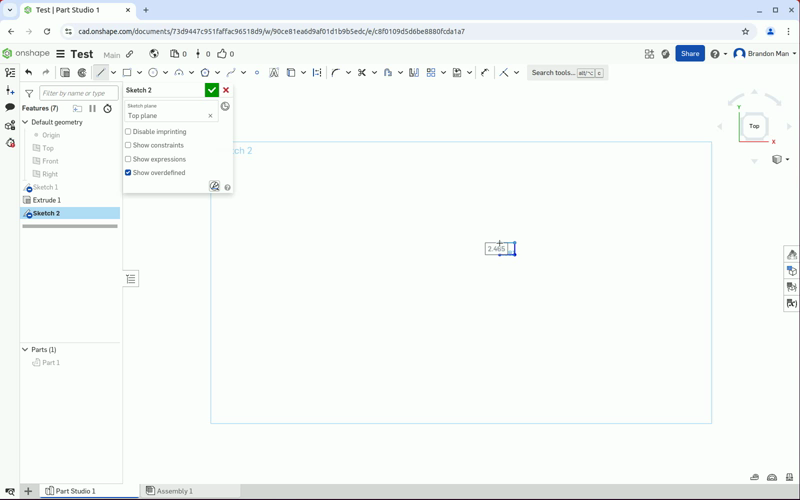
click(499, 242)
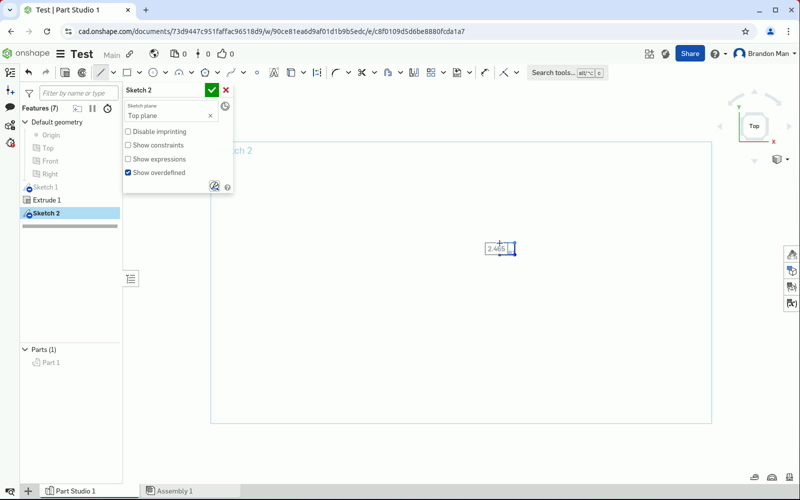
key_up(shift)
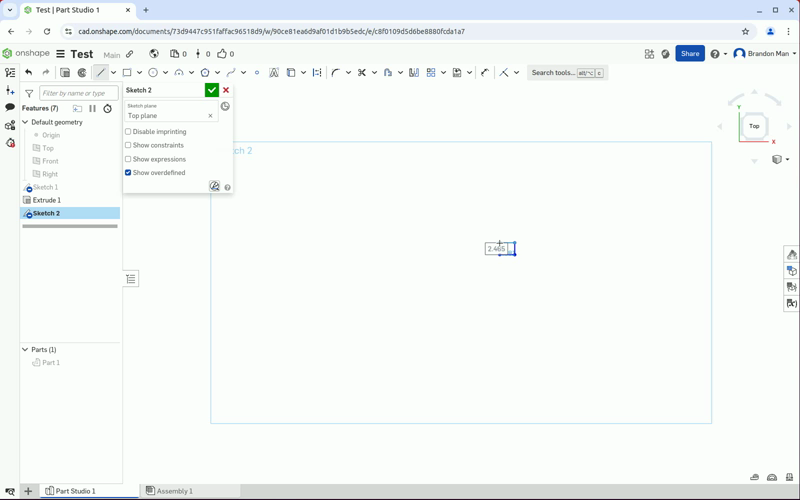
mouse_move(529, 242)
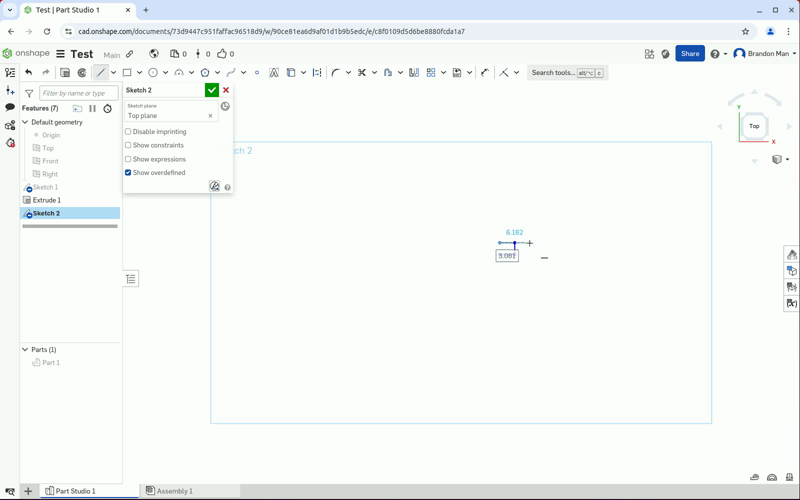
key_down(shift)
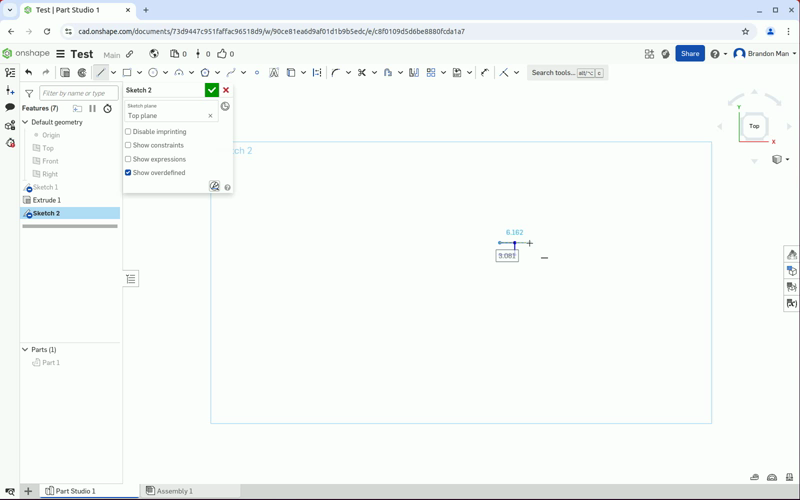
mouse_move(499, 254)
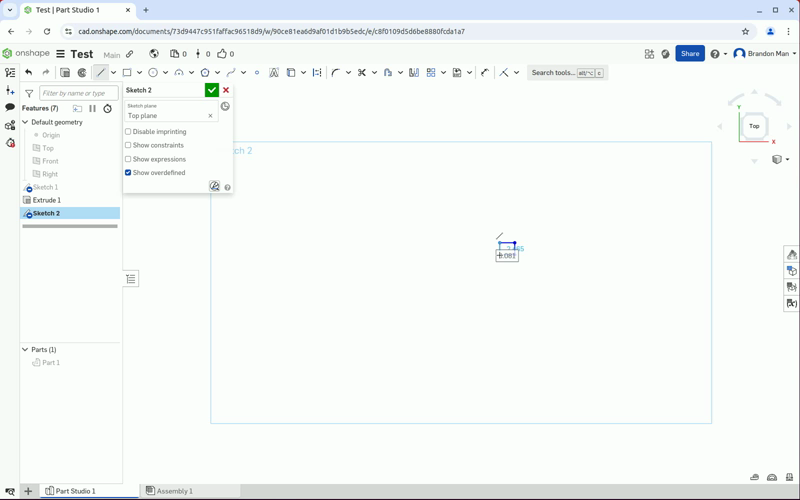
key_up(shift)
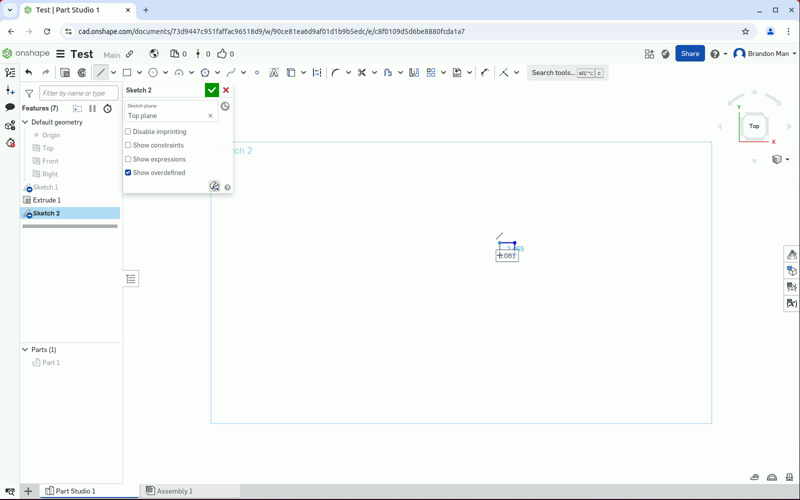
click(499, 254)
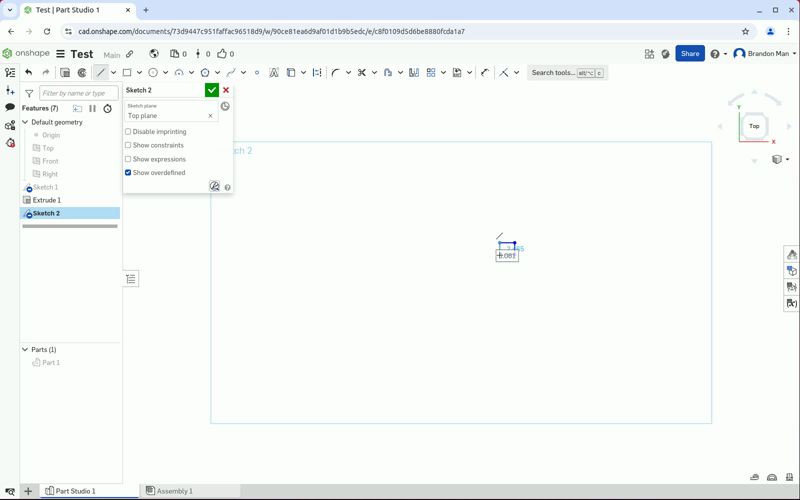
key(esc)
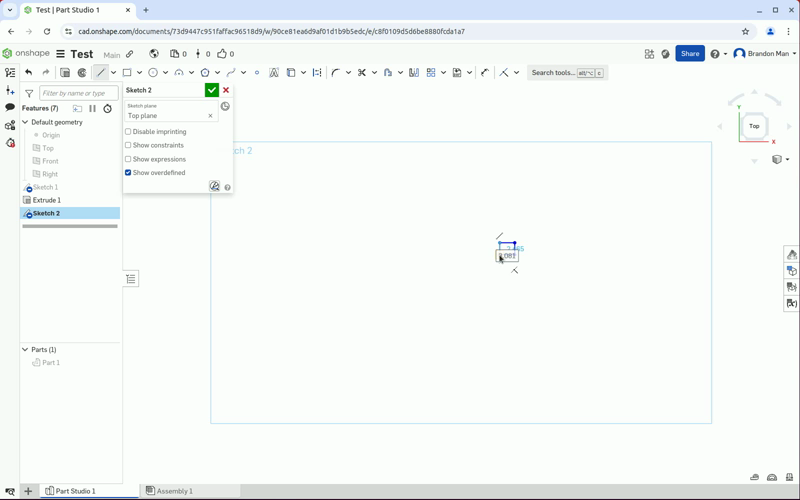
mouse_move(502, 249)
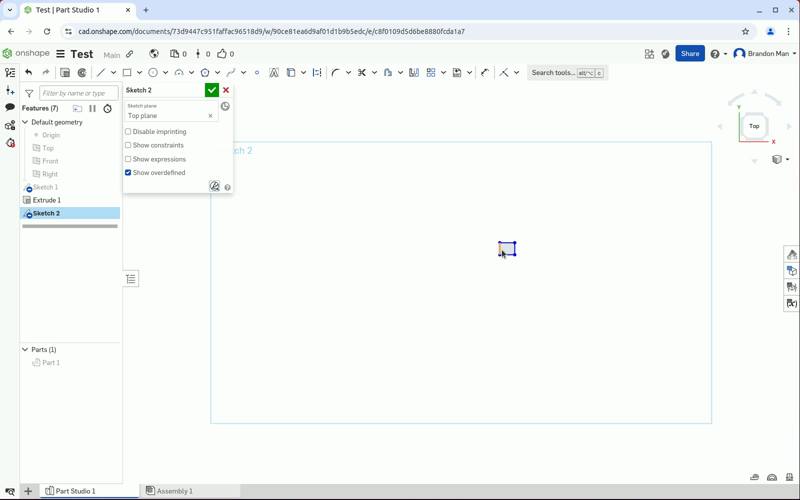
scroll(6)
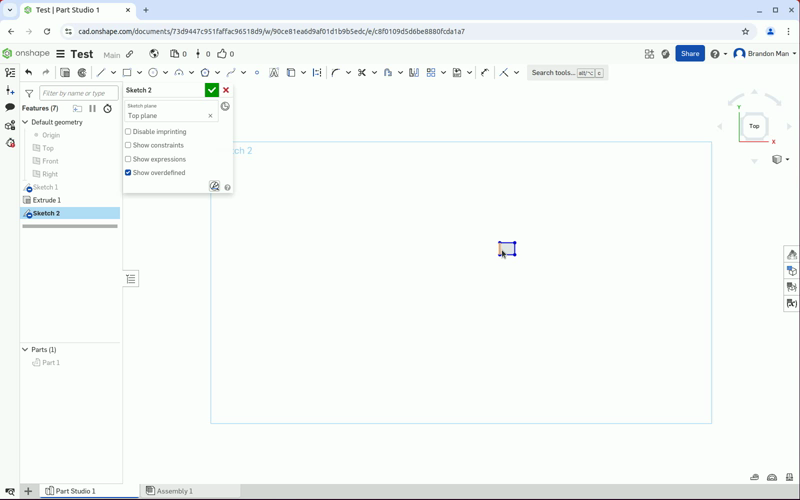
scroll(6)
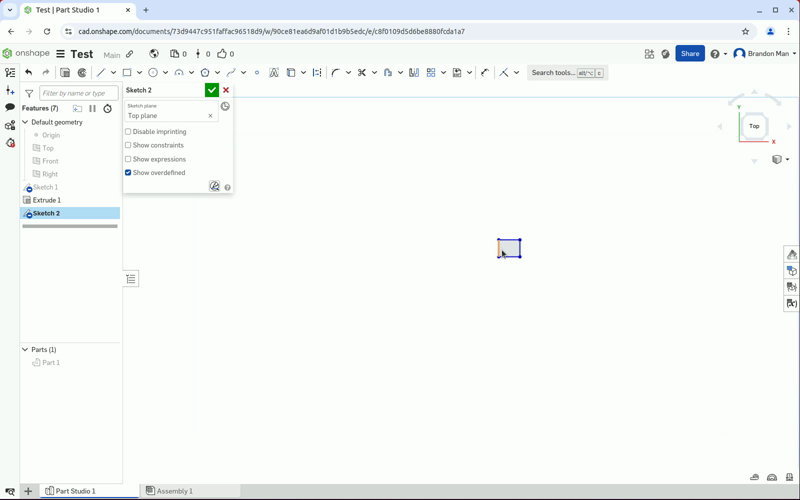
scroll(6)
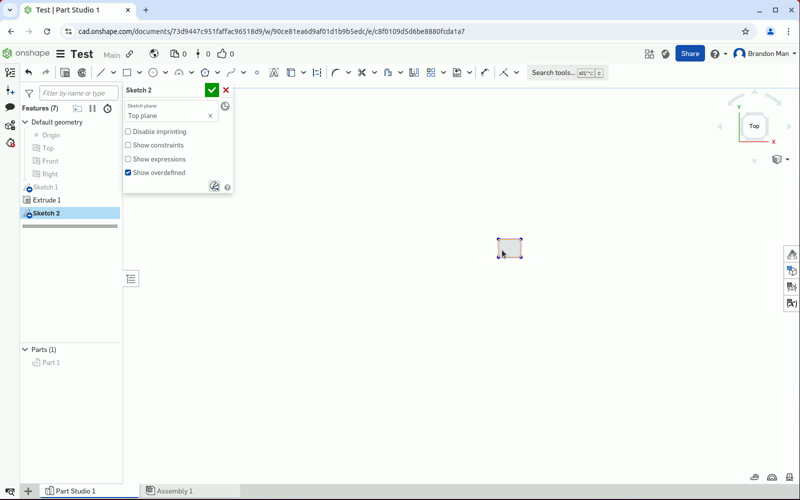
scroll(6)
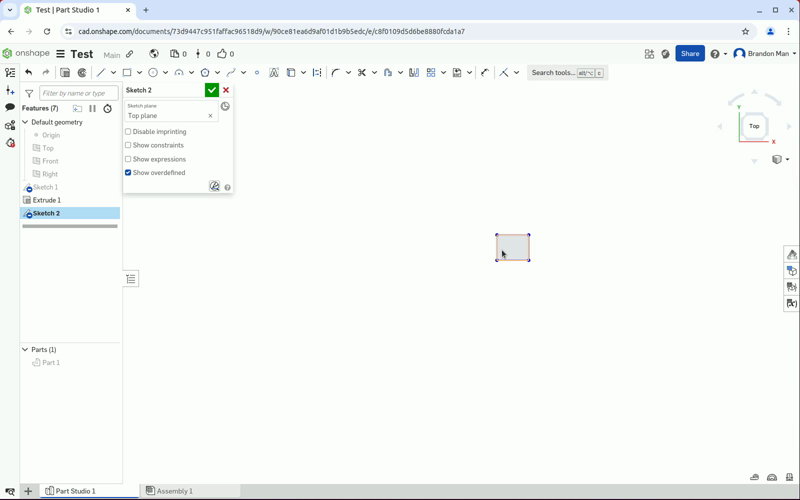
scroll(6)
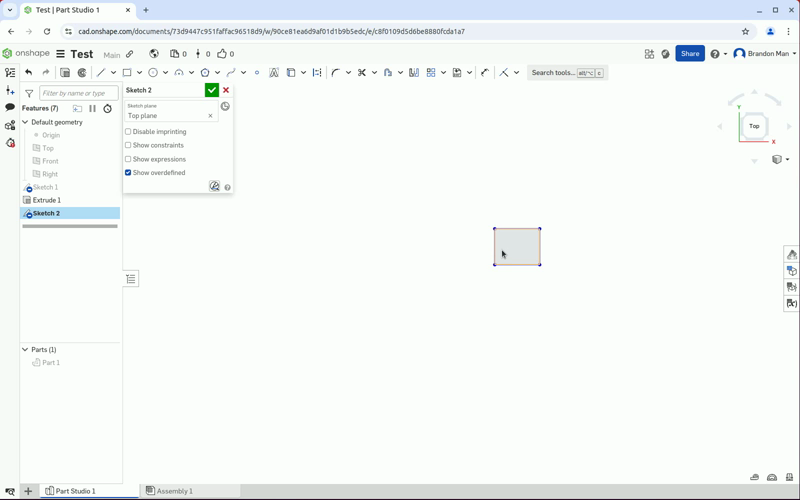
scroll(6)
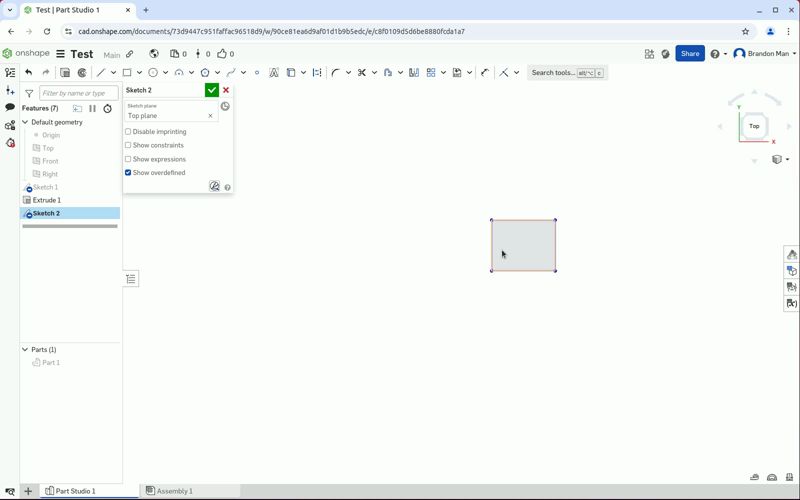
scroll(6)
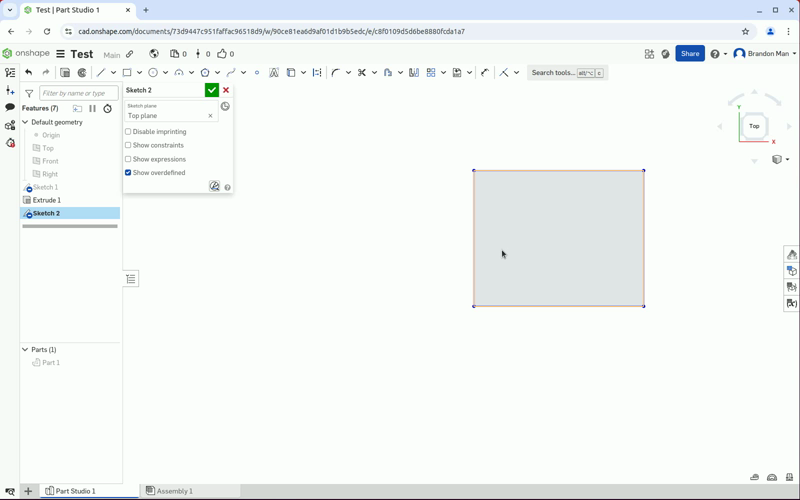
click(502, 249)
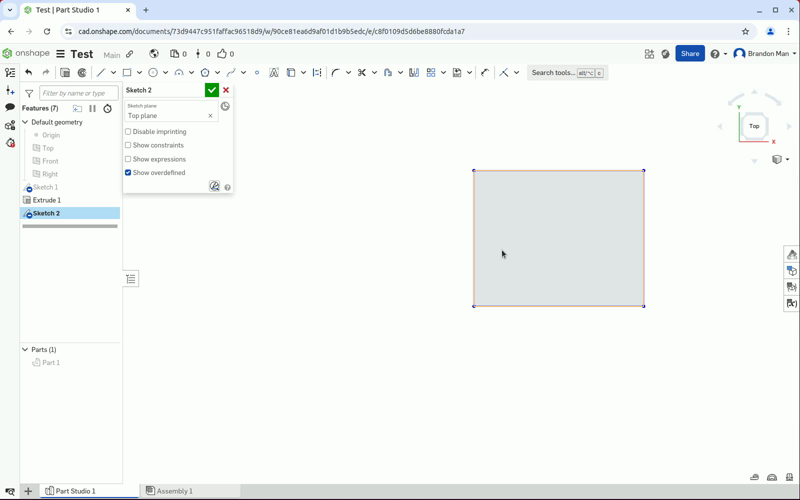
scroll(-6)
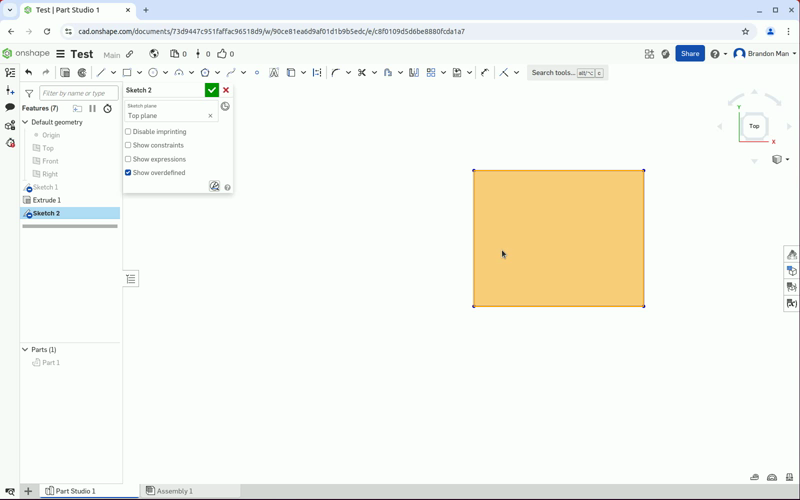
scroll(-6)
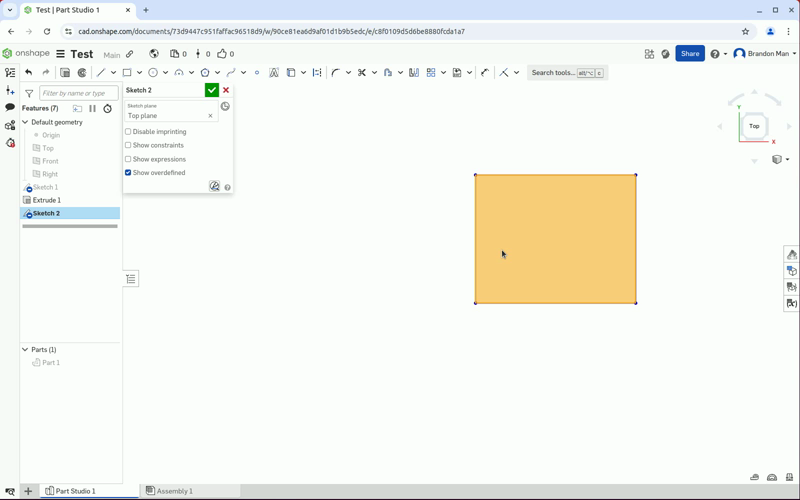
scroll(-6)
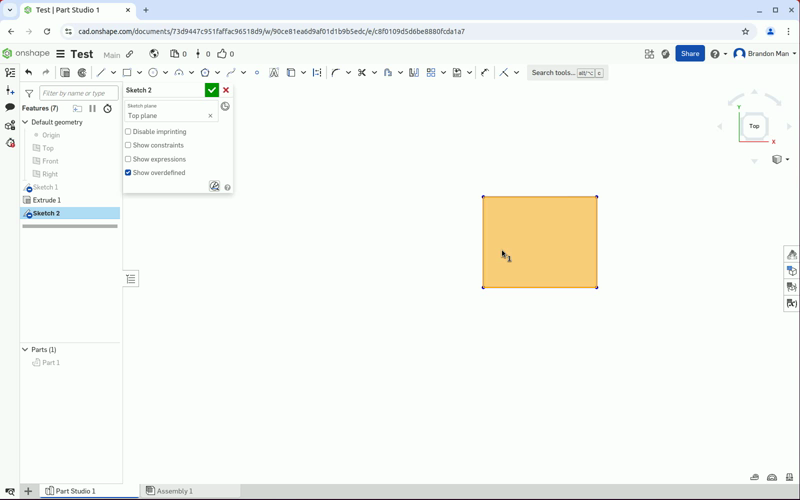
scroll(-6)
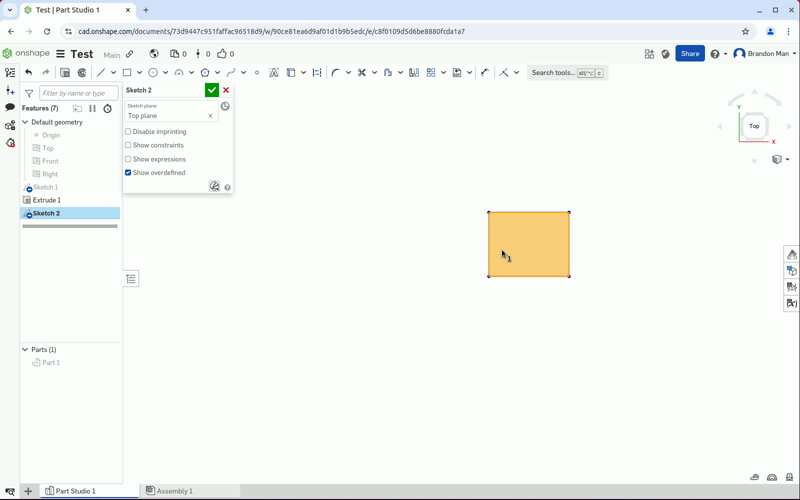
scroll(-6)
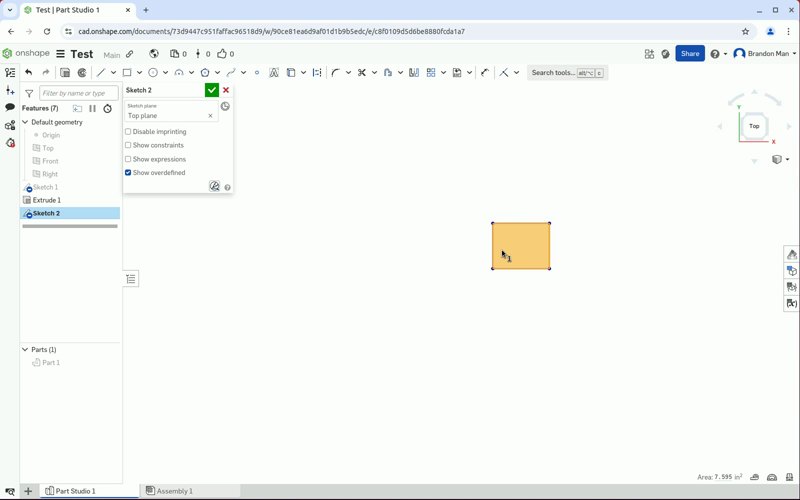
scroll(-6)
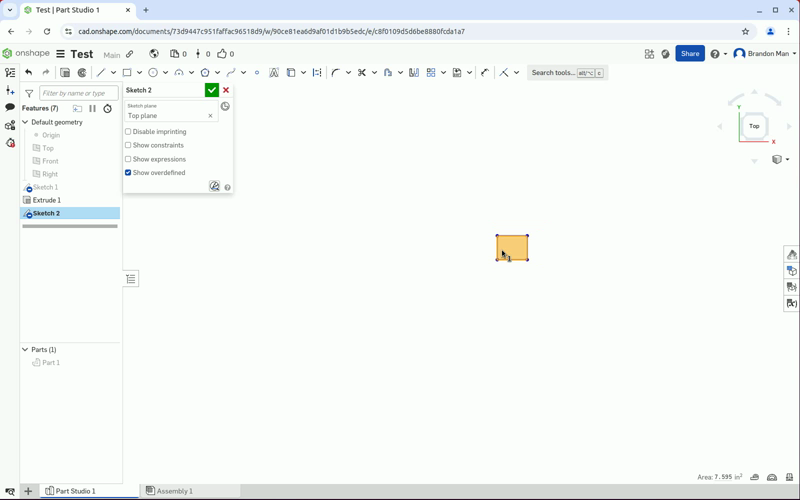
scroll(-6)
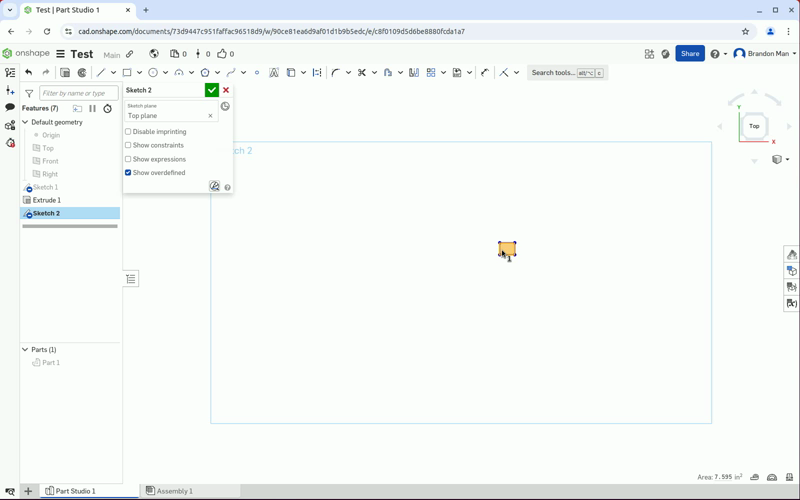
mouse_move(73, 352)
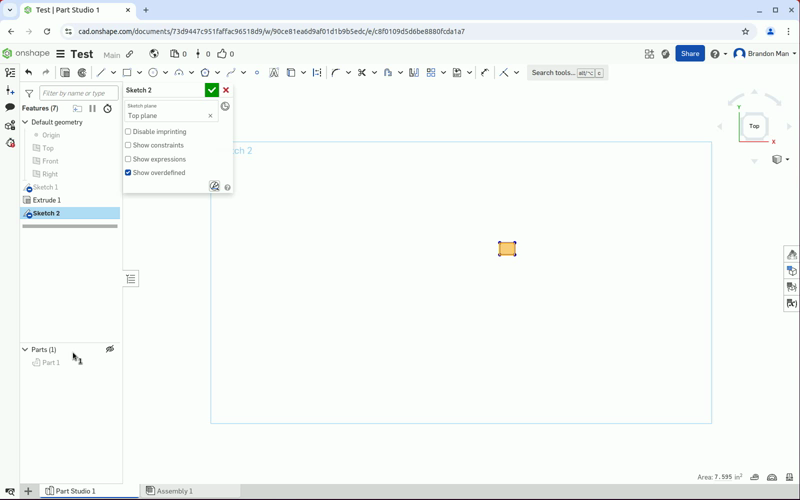
key(shift+y)
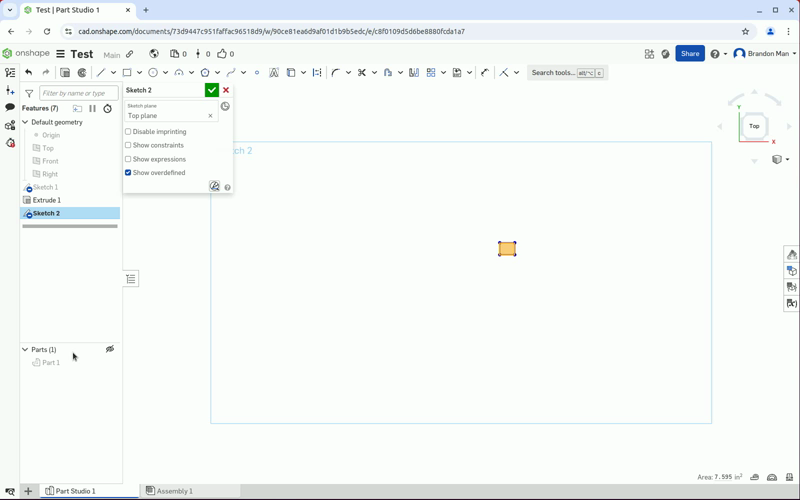
key(shift+e)
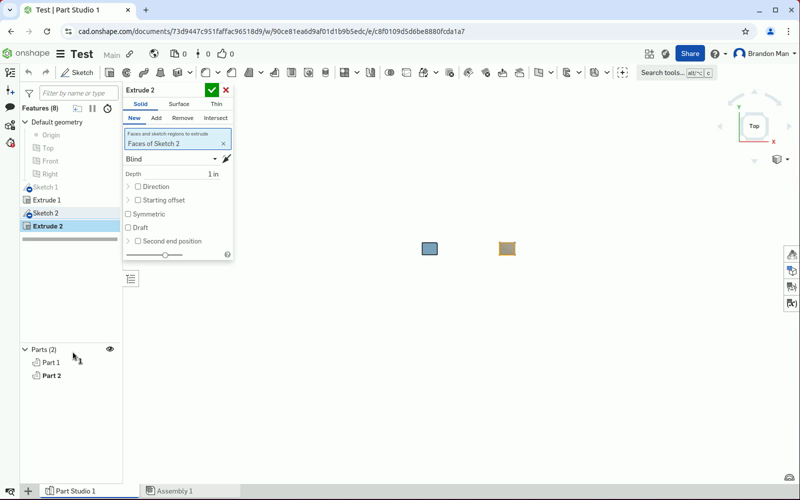
mouse_move(143, 106)
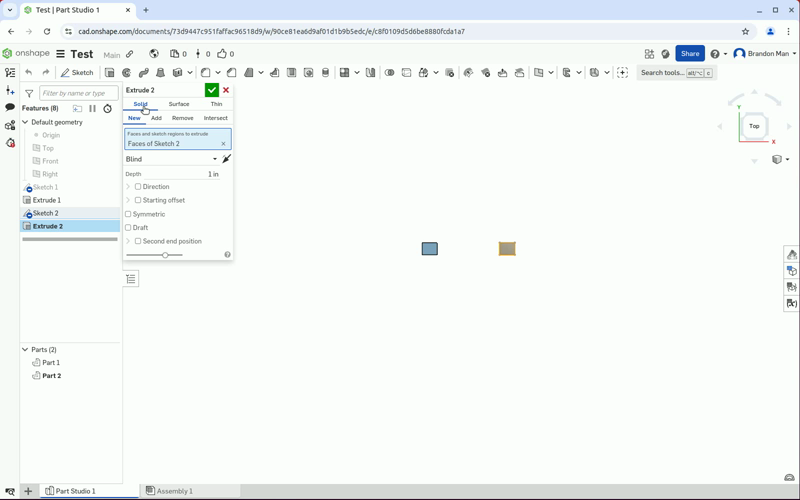
click(143, 106)
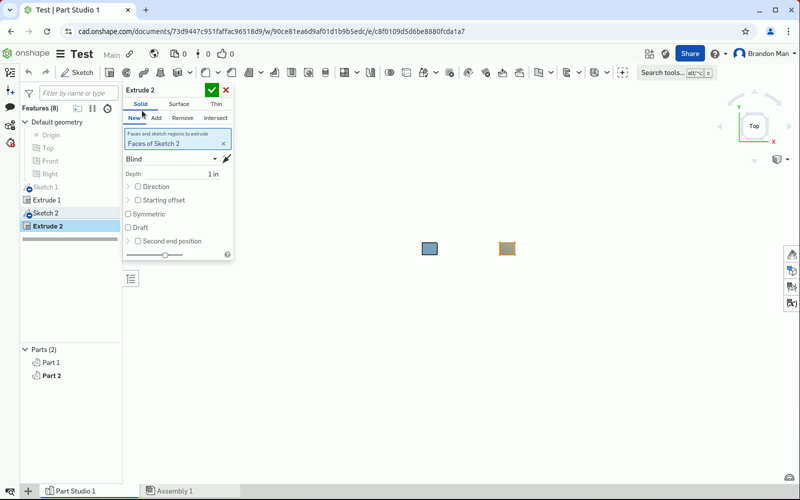
mouse_move(137, 120)
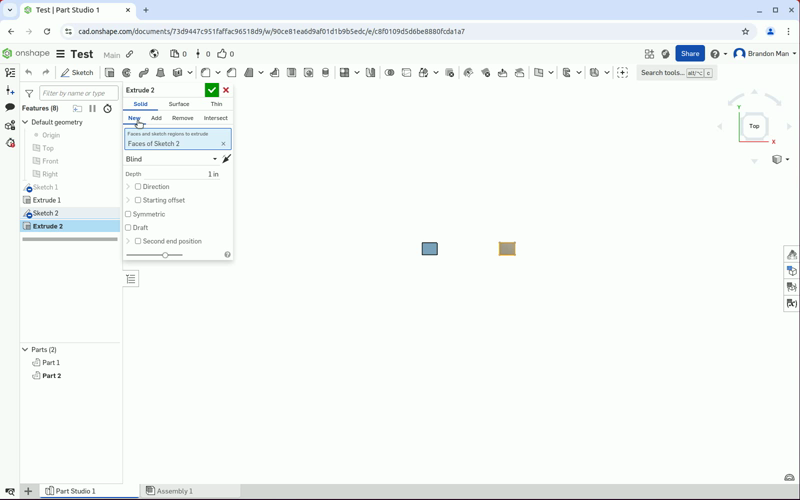
click(137, 120)
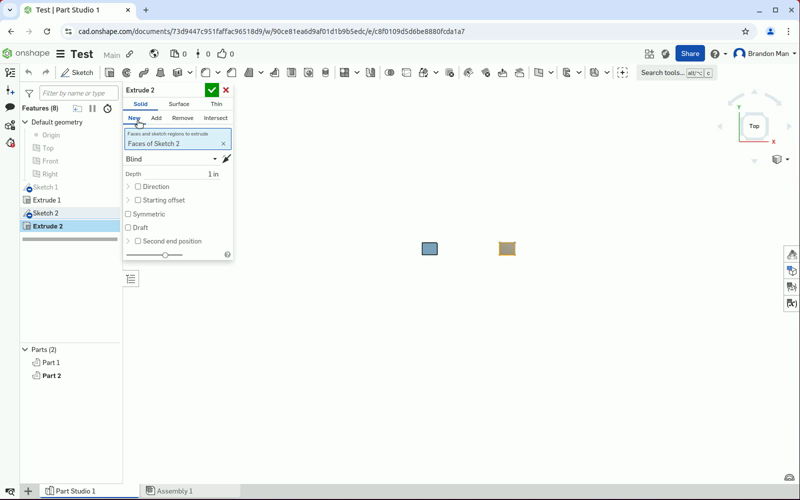
key(tab, 4)
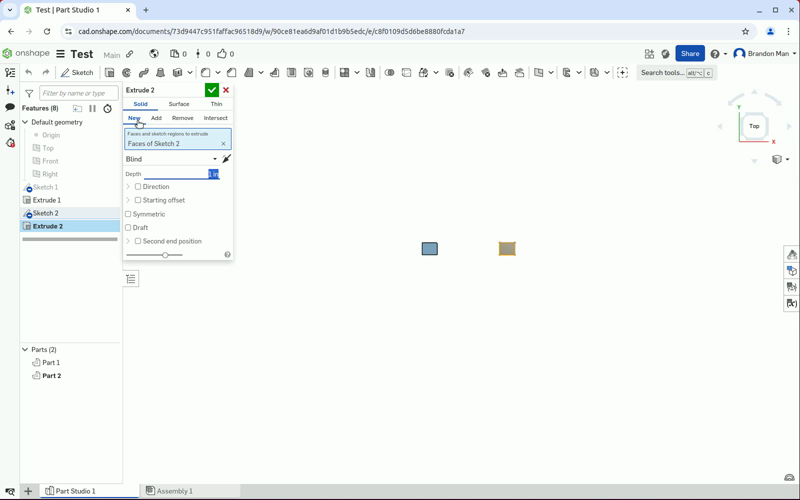
text(23.108)
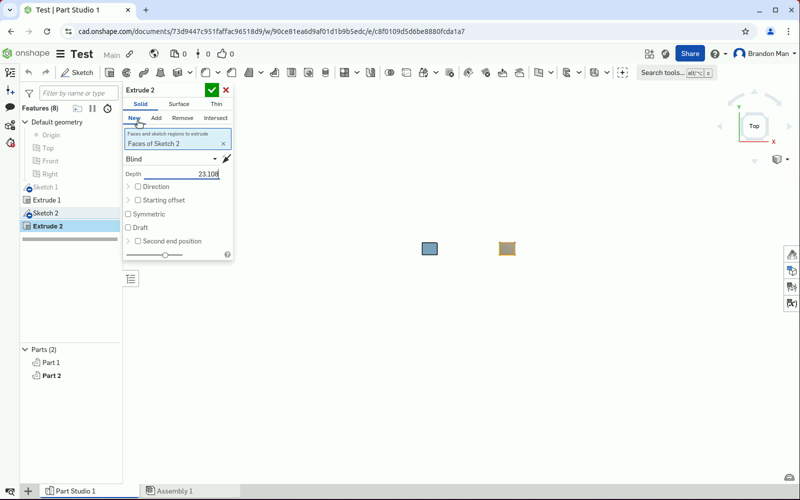
key(enter)
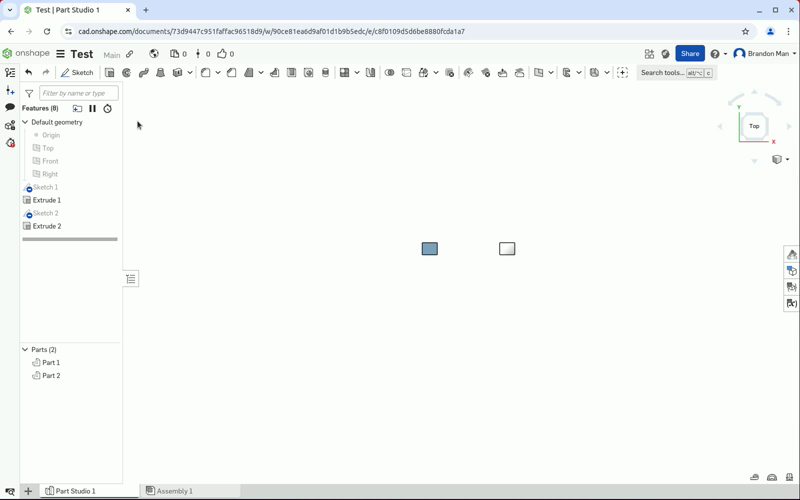
key(shift+h)
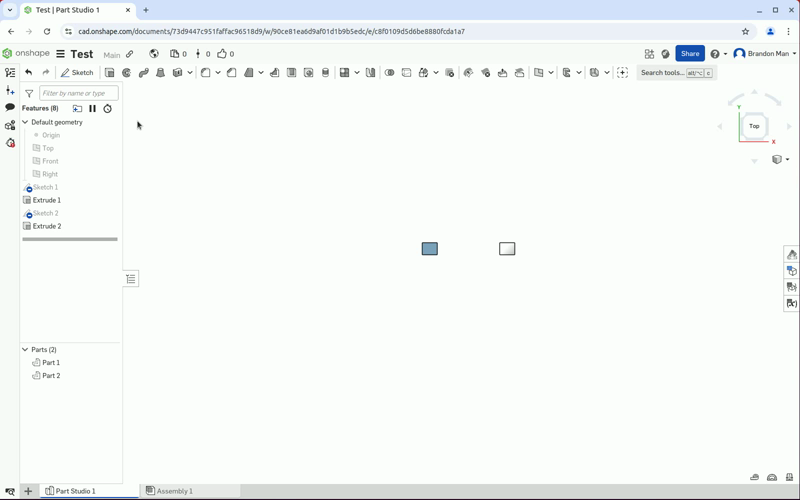
key(shift+h)
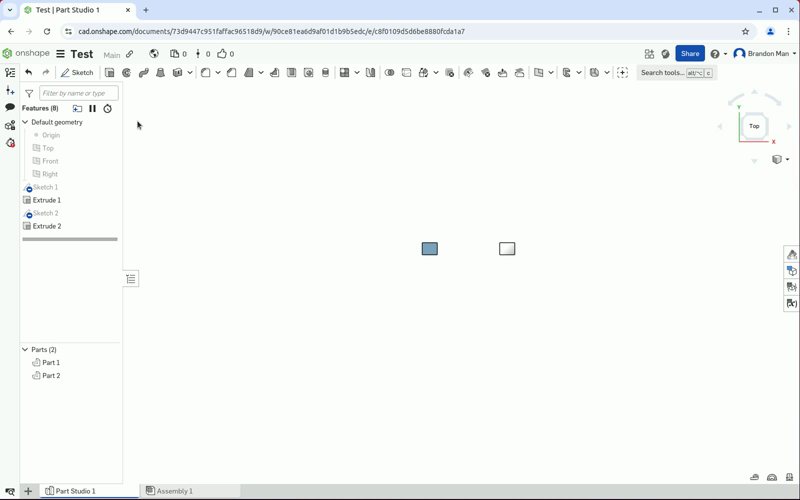
mouse_move(73, 189)
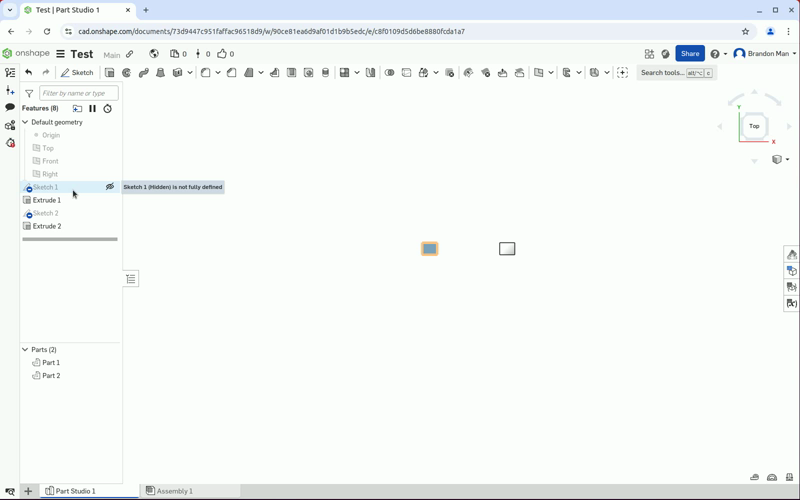
click(73, 189)
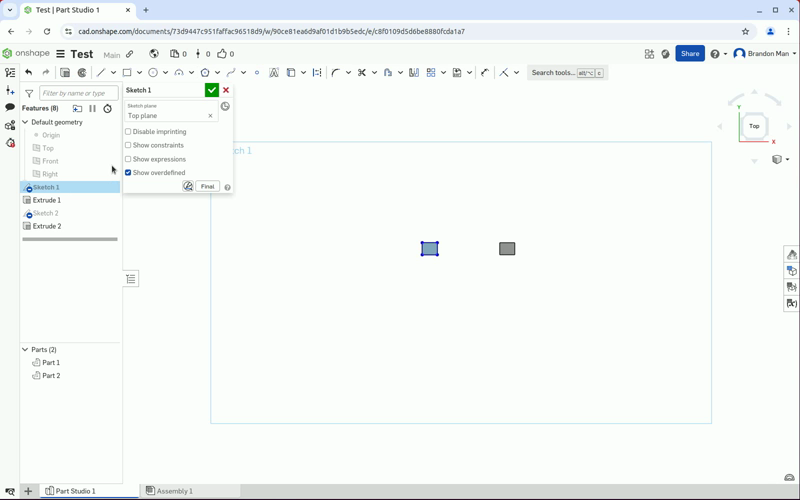
mouse_move(229, 92)
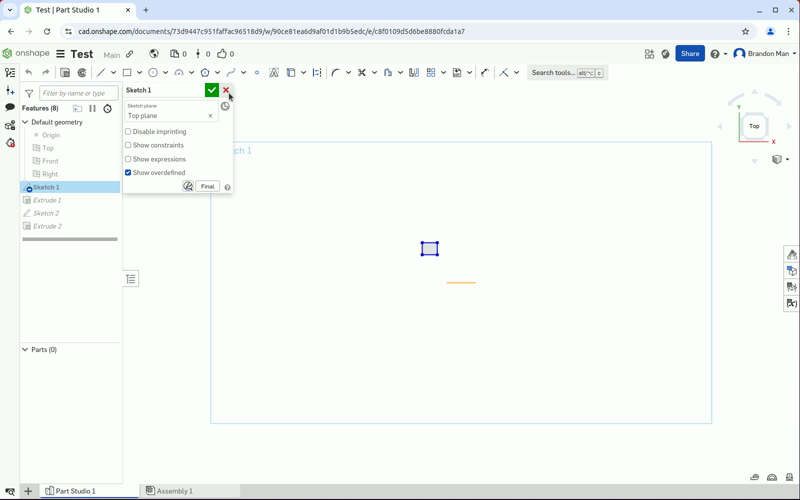
click(229, 92)
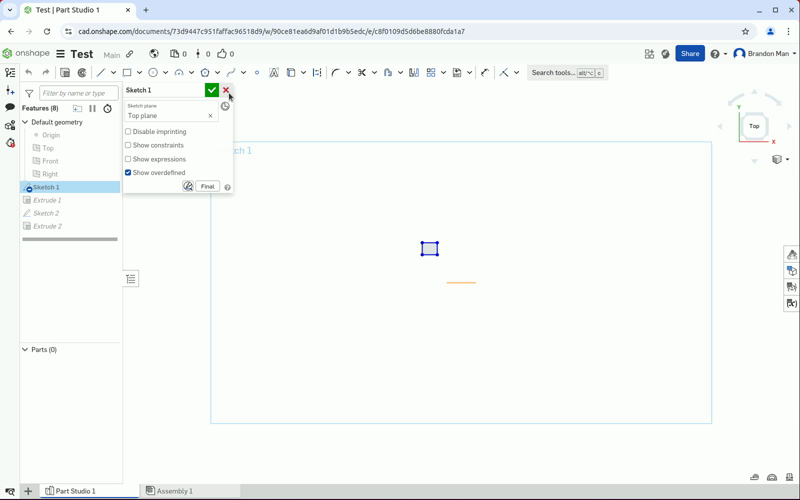
key(shift+s)
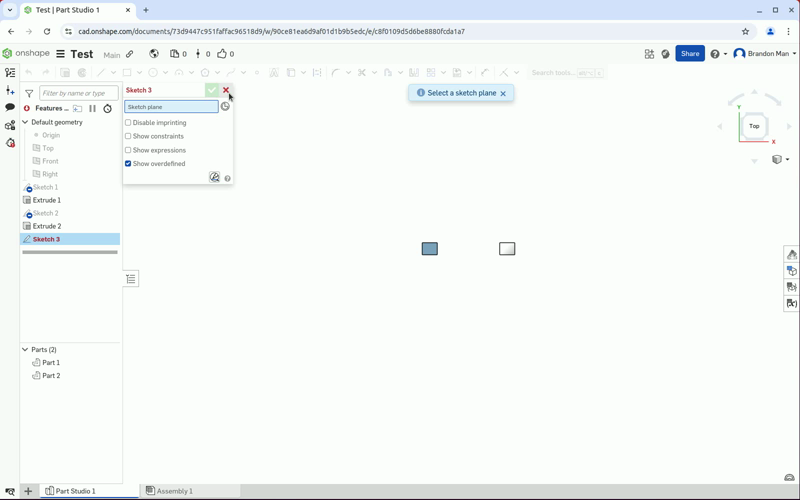
mouse_move(73, 150)
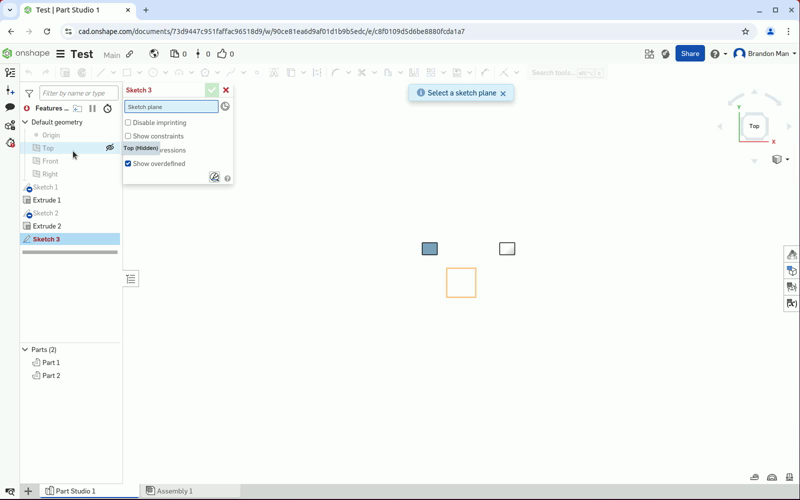
click(73, 150)
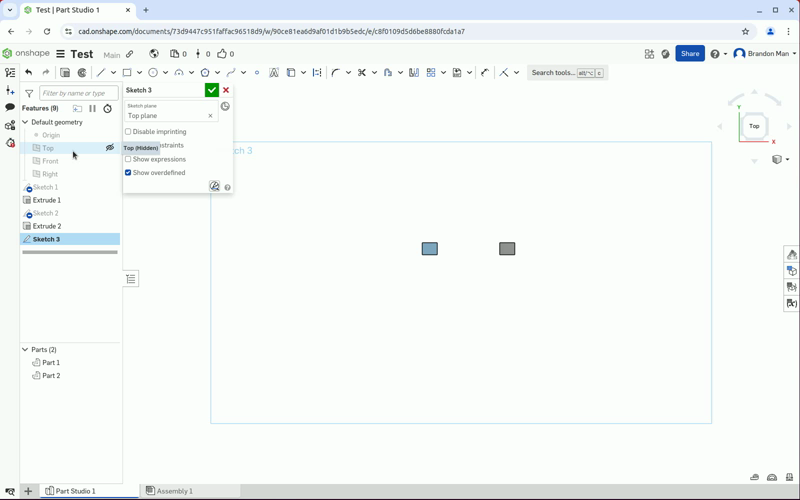
mouse_move(73, 352)
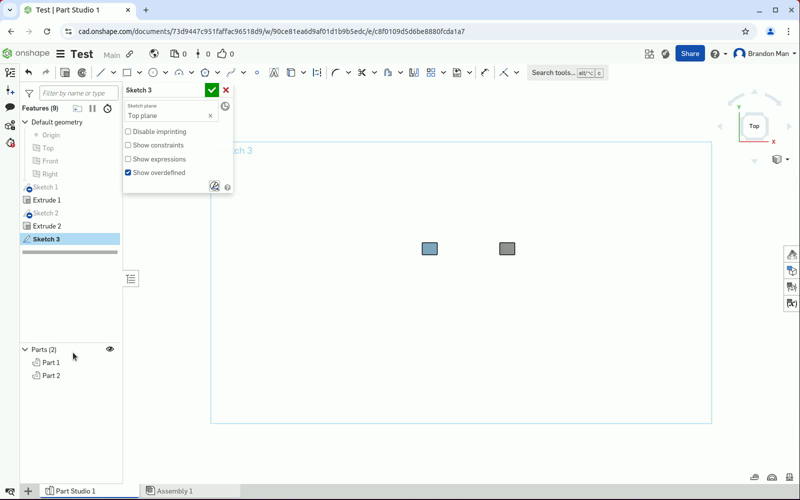
key(y)
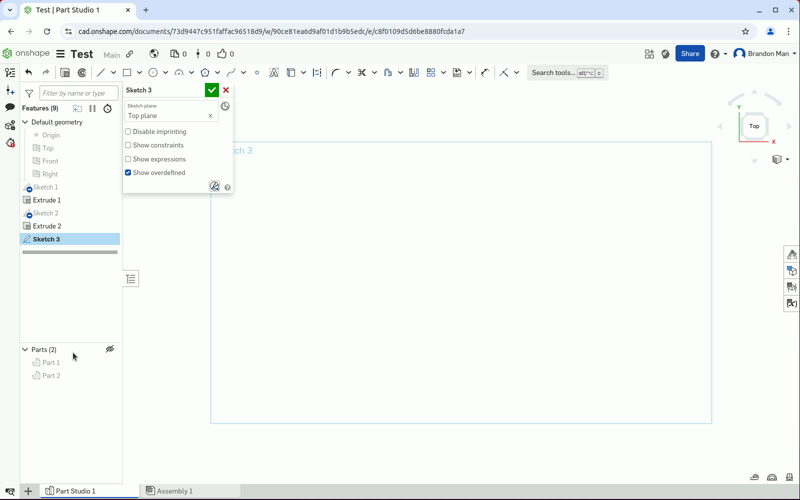
key(l)
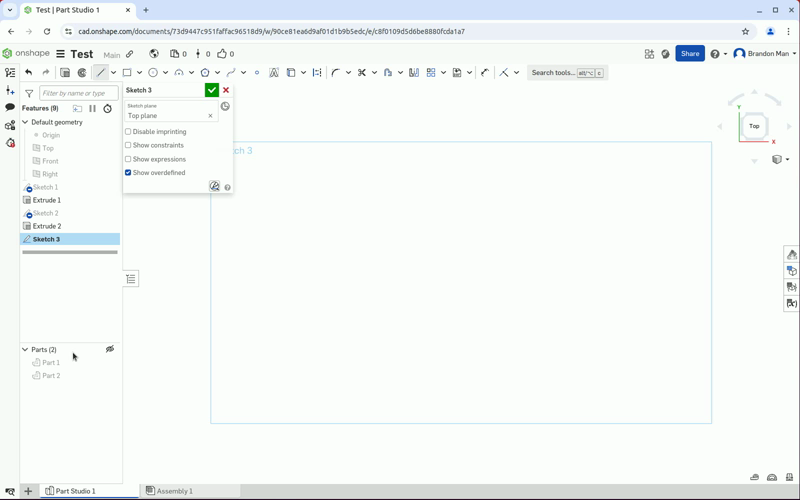
key_down(shift)
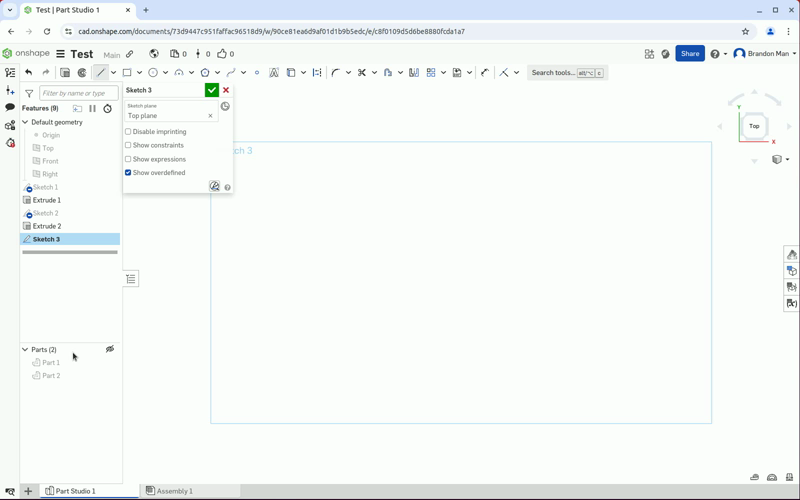
mouse_move(422, 336)
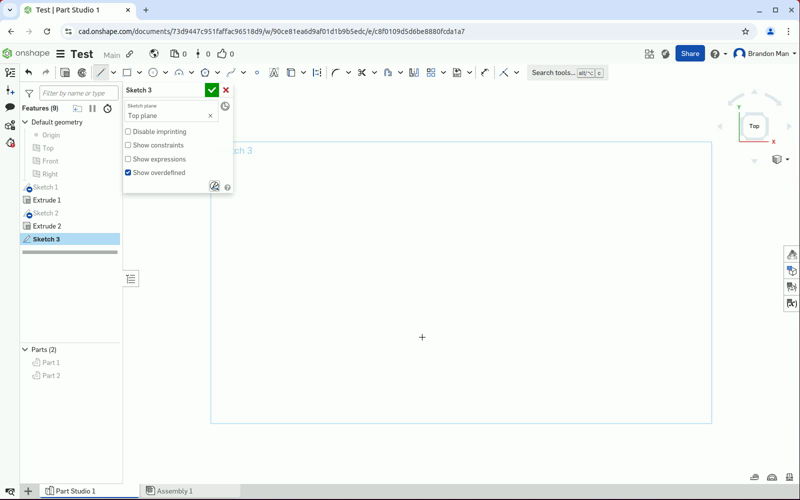
click(422, 336)
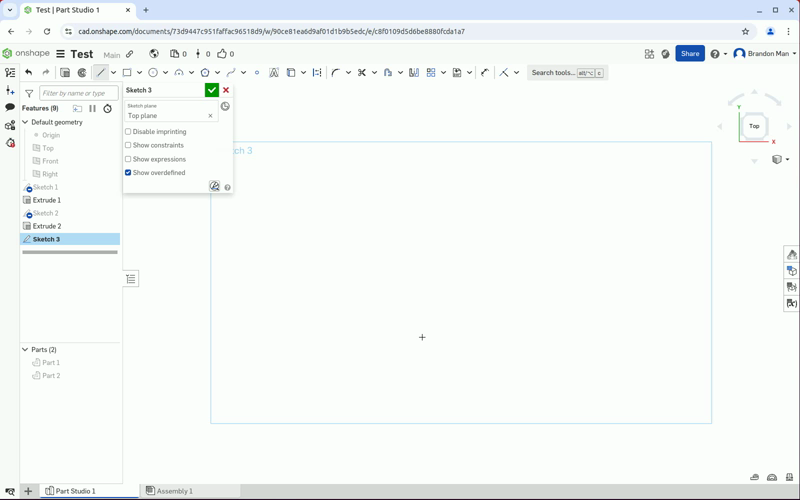
key_up(shift)
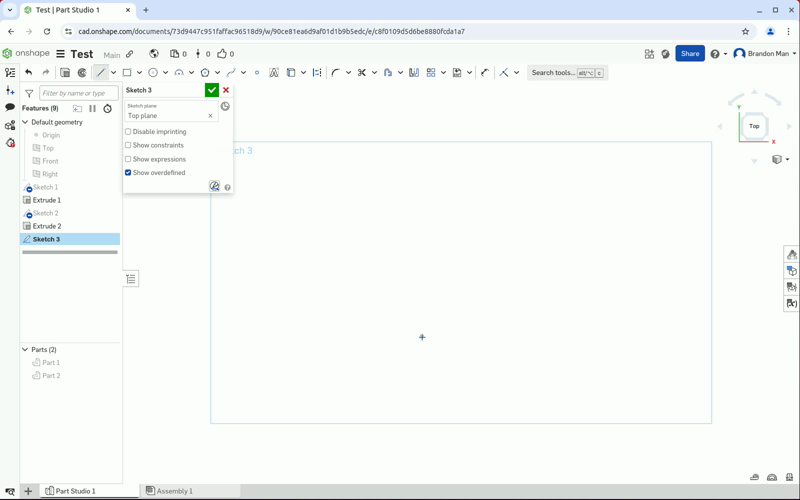
key_down(shift)
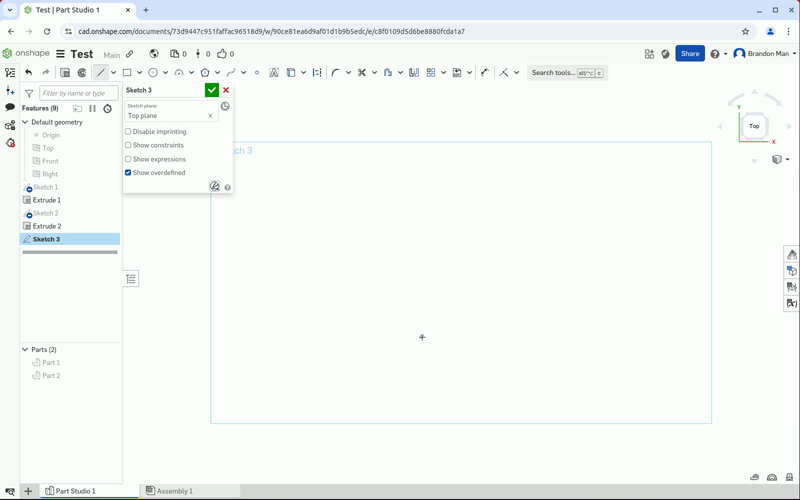
mouse_move(452, 336)
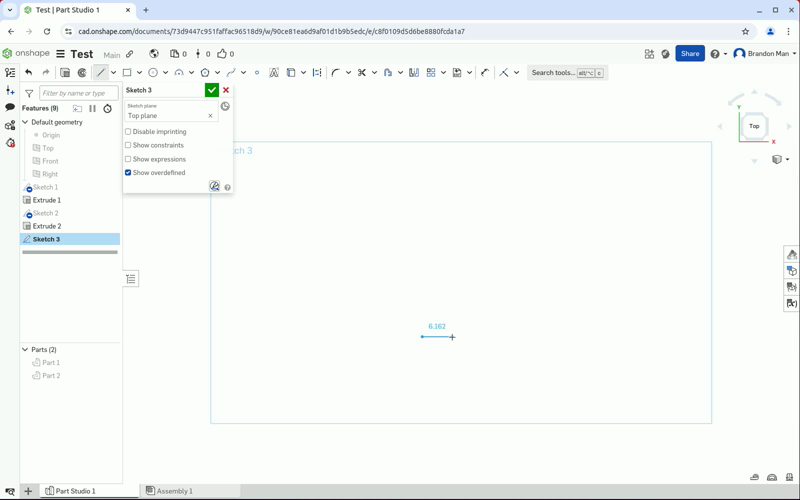
mouse_move(435, 336)
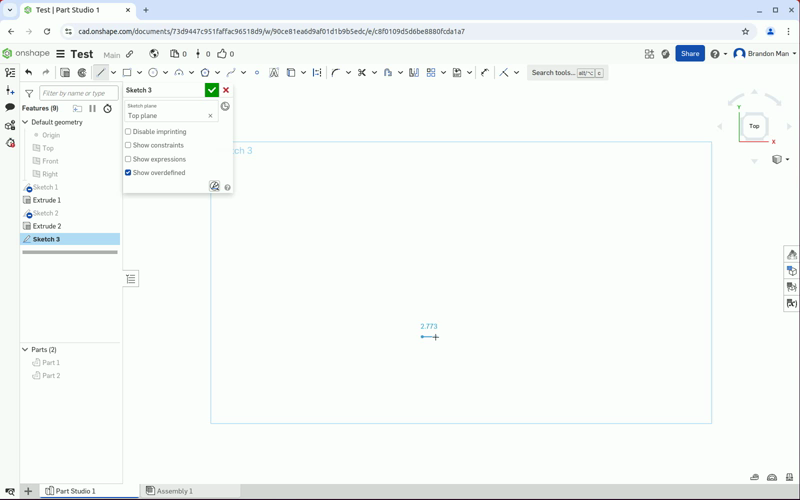
click(435, 336)
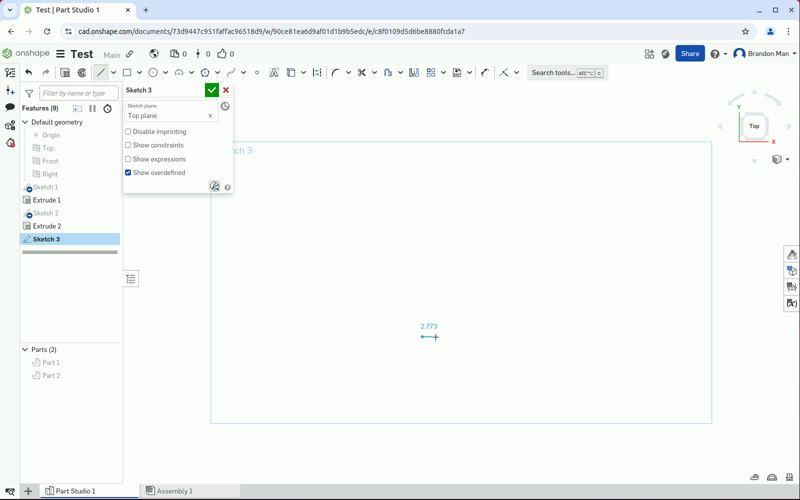
key_up(shift)
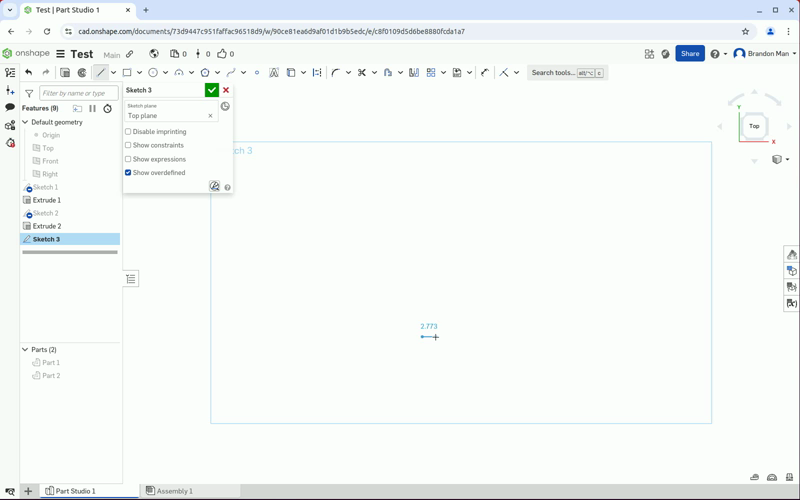
key_down(shift)
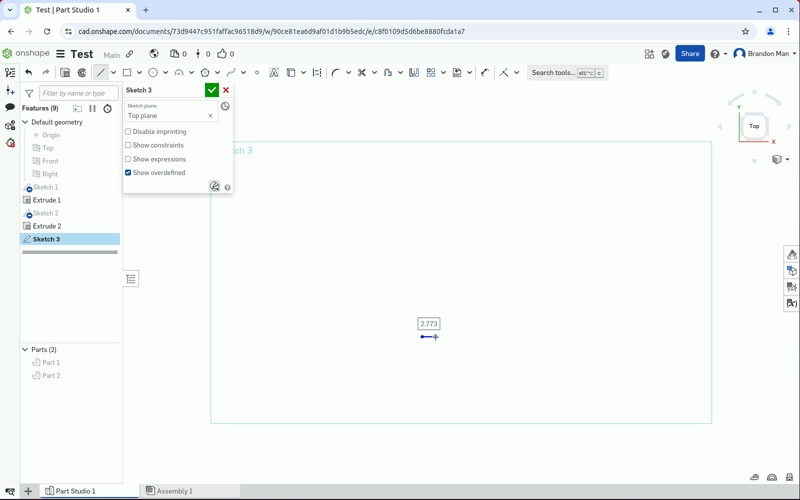
mouse_move(435, 254)
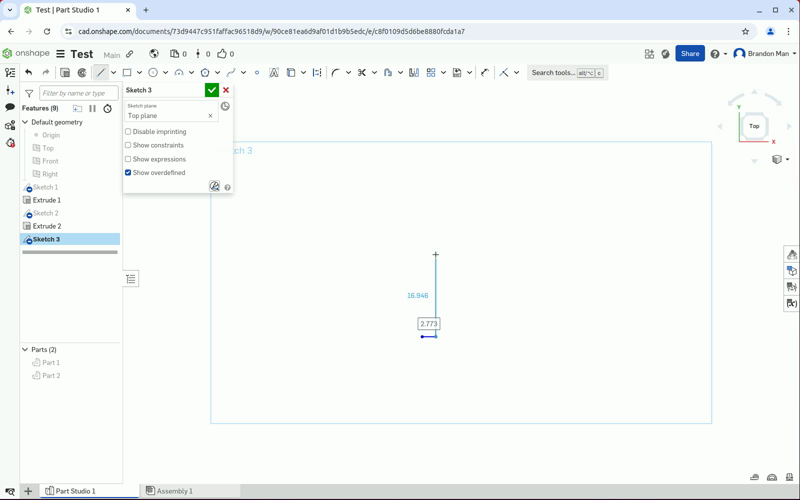
click(435, 254)
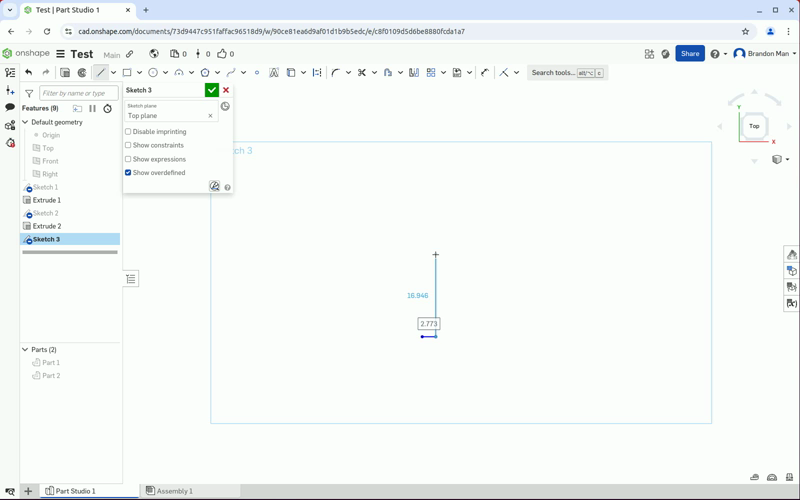
key_up(shift)
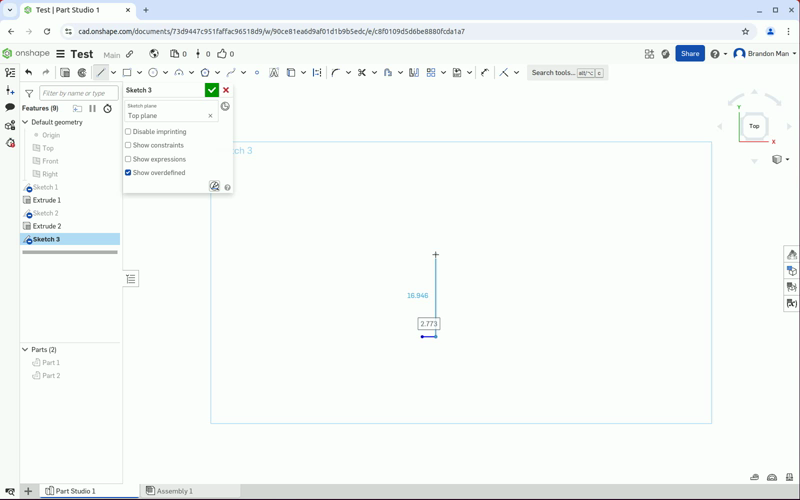
key_down(shift)
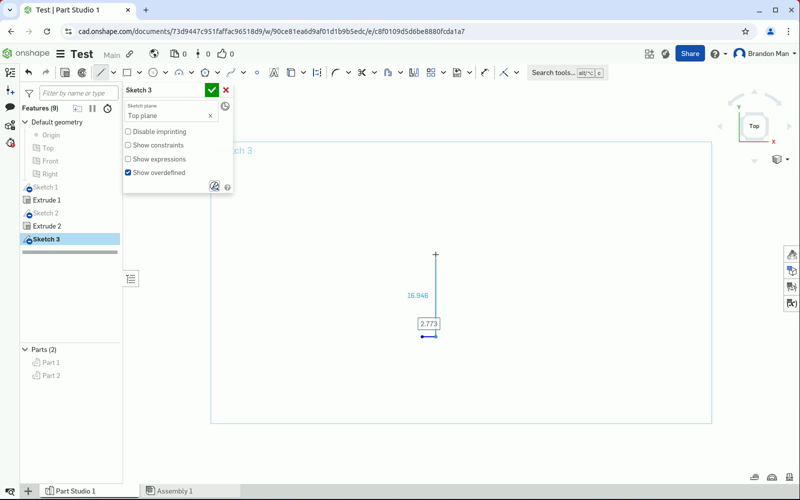
mouse_move(465, 254)
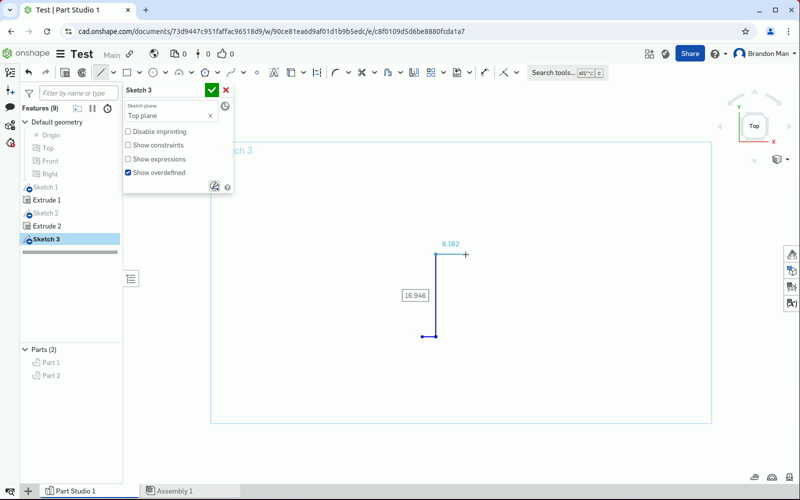
mouse_move(422, 254)
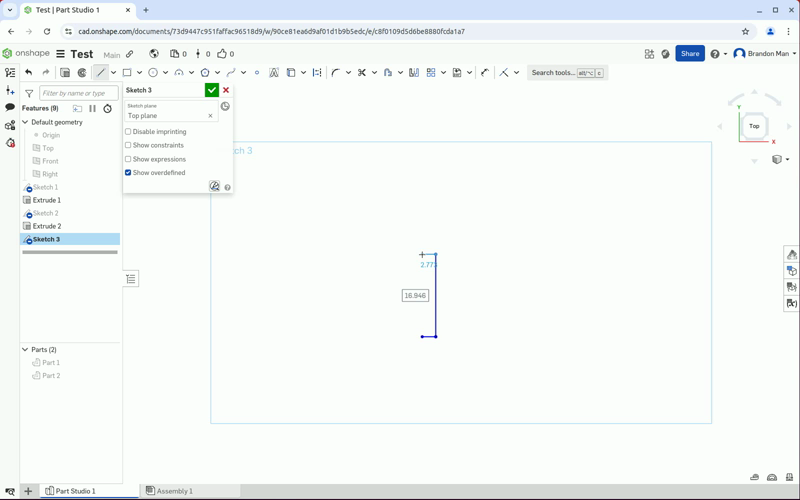
click(422, 254)
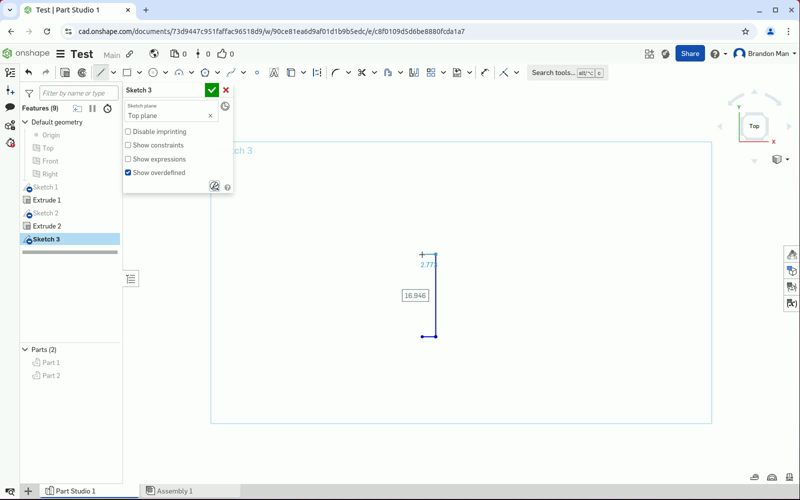
key_up(shift)
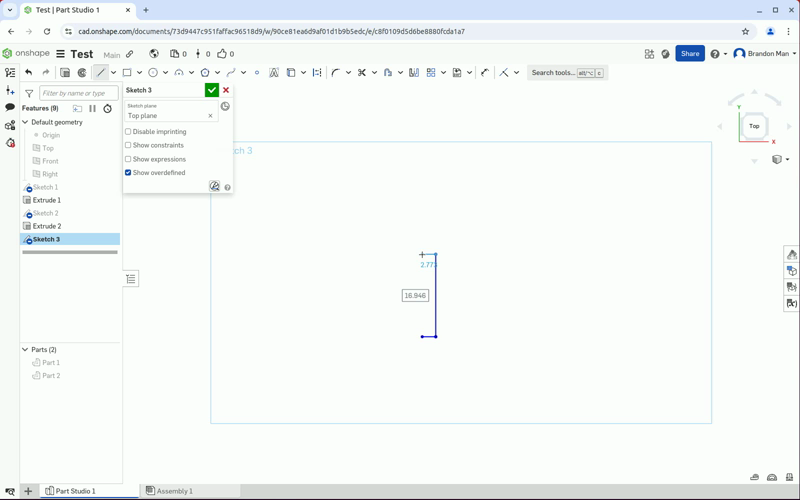
key_down(shift)
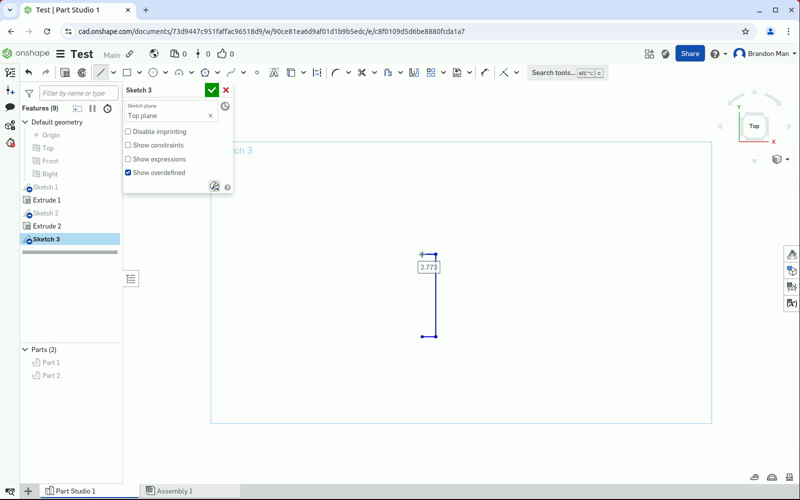
mouse_move(422, 336)
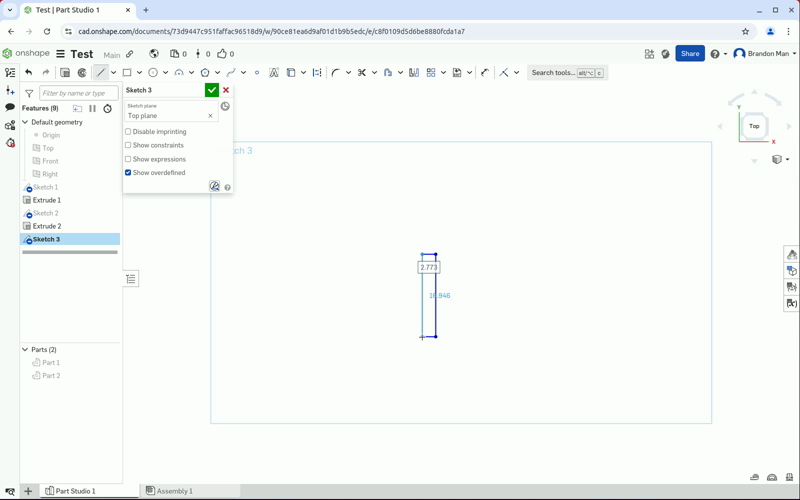
key_up(shift)
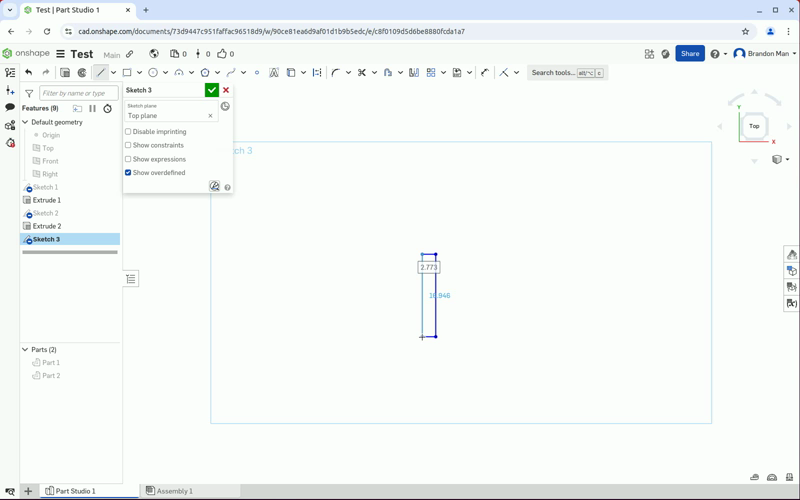
click(422, 336)
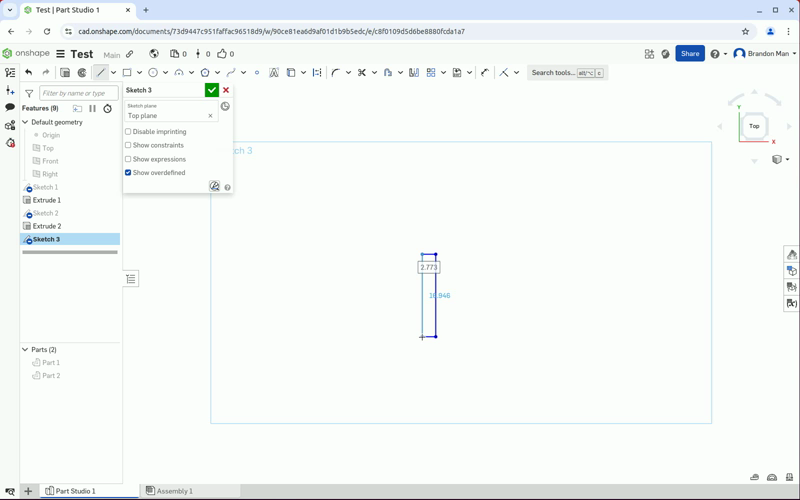
key(esc)
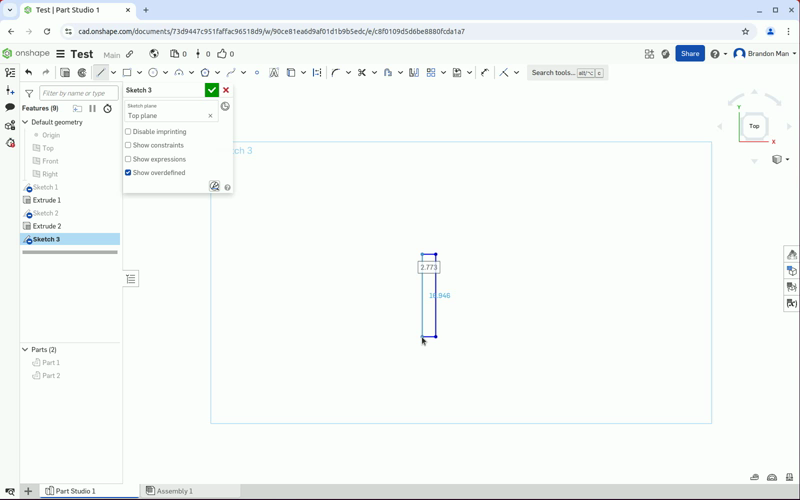
mouse_move(426, 312)
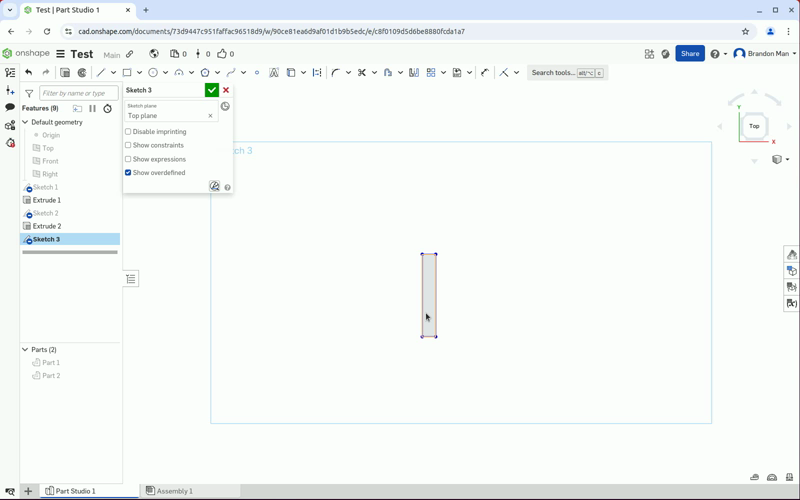
scroll(6)
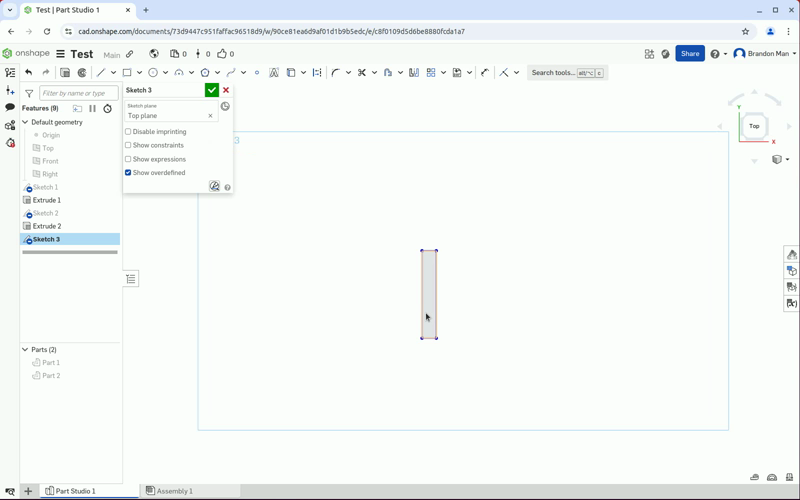
scroll(6)
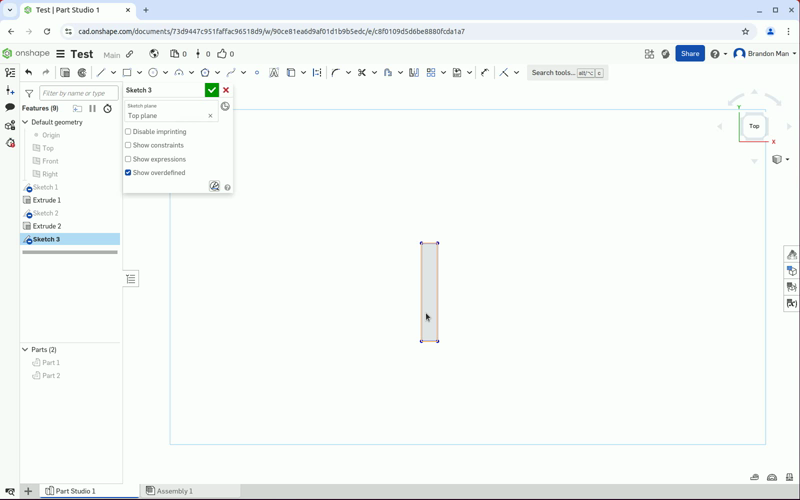
scroll(6)
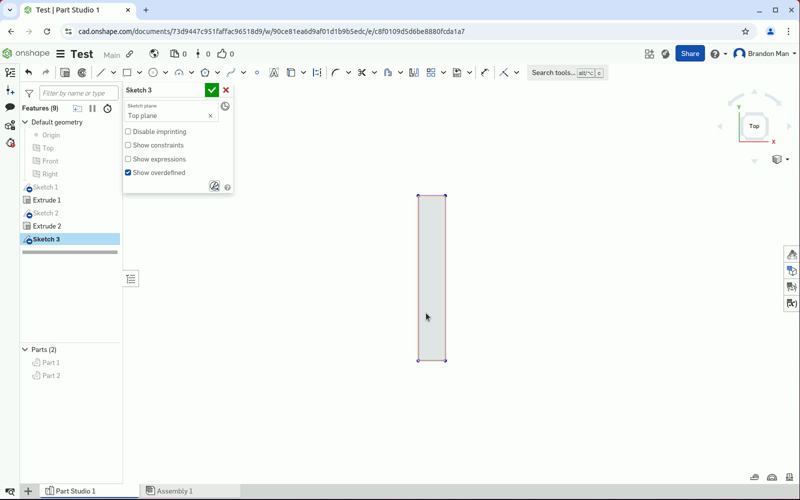
scroll(6)
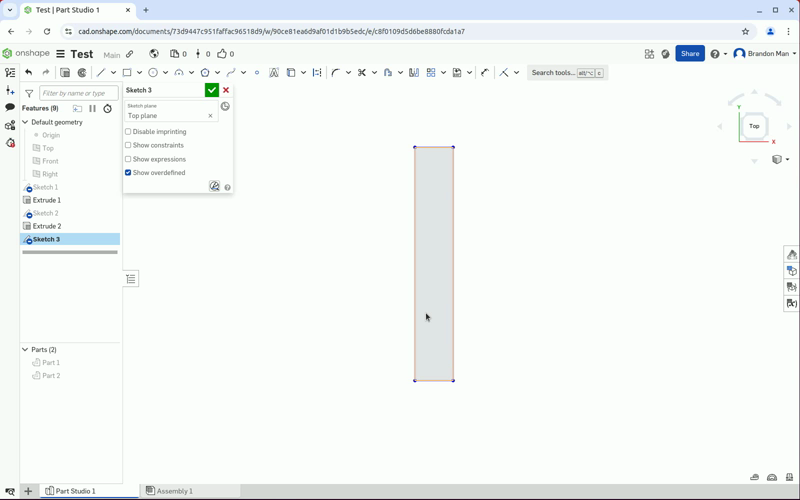
scroll(6)
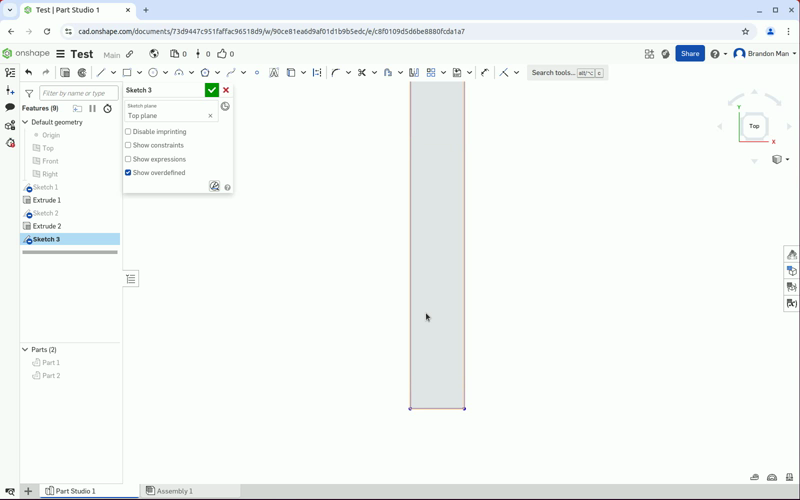
scroll(6)
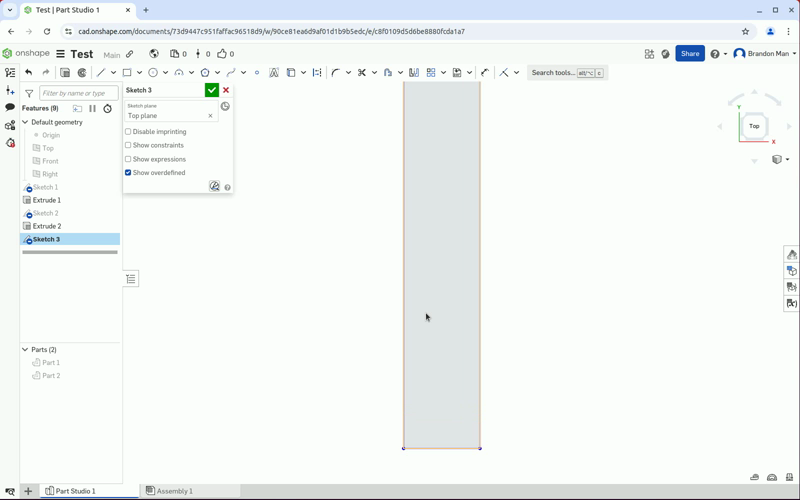
scroll(6)
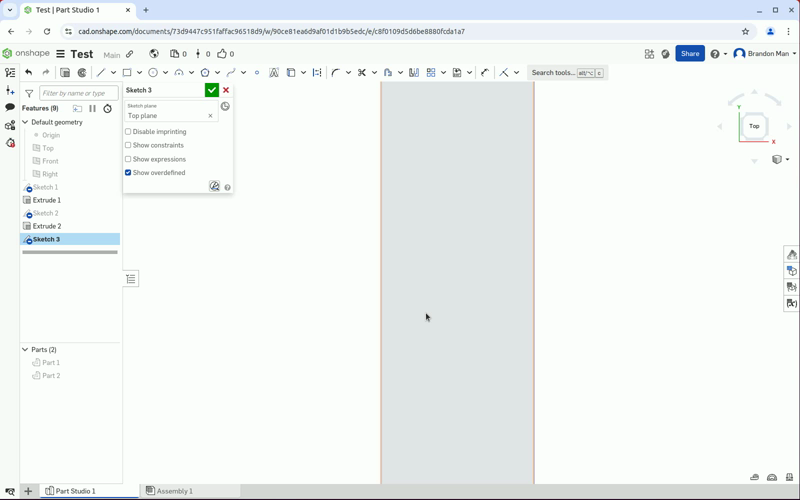
click(426, 312)
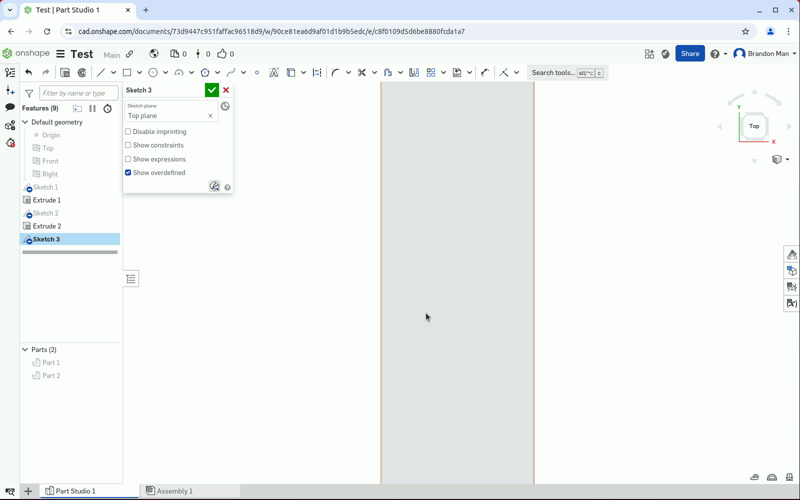
scroll(-6)
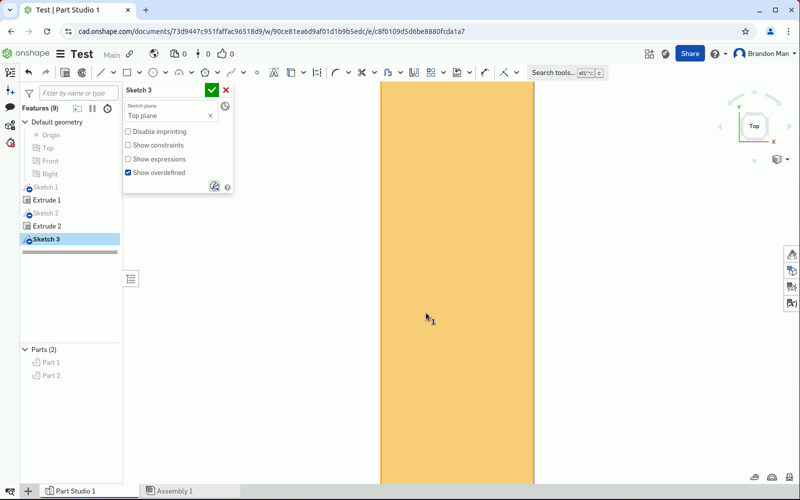
scroll(-6)
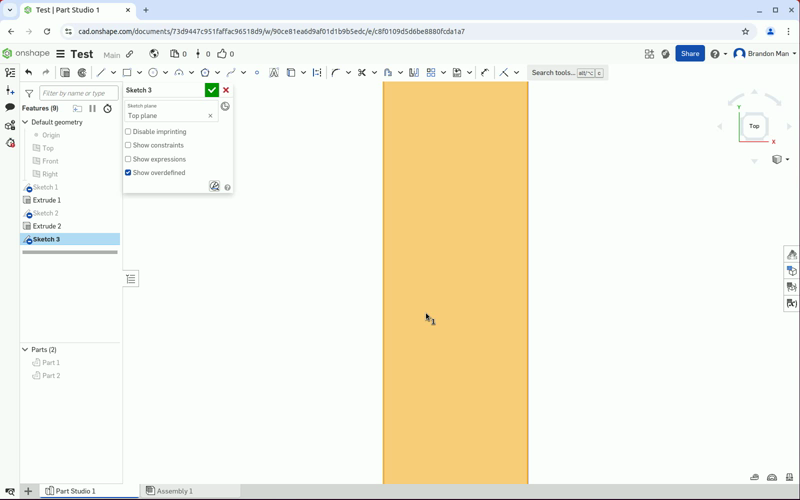
scroll(-6)
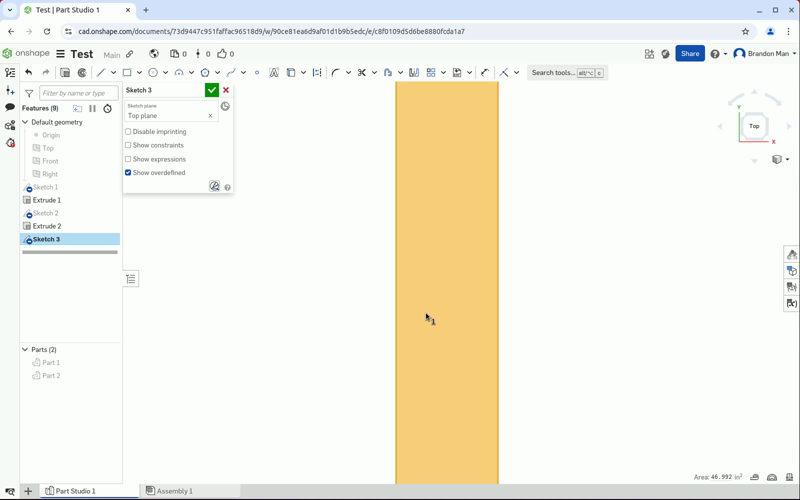
scroll(-6)
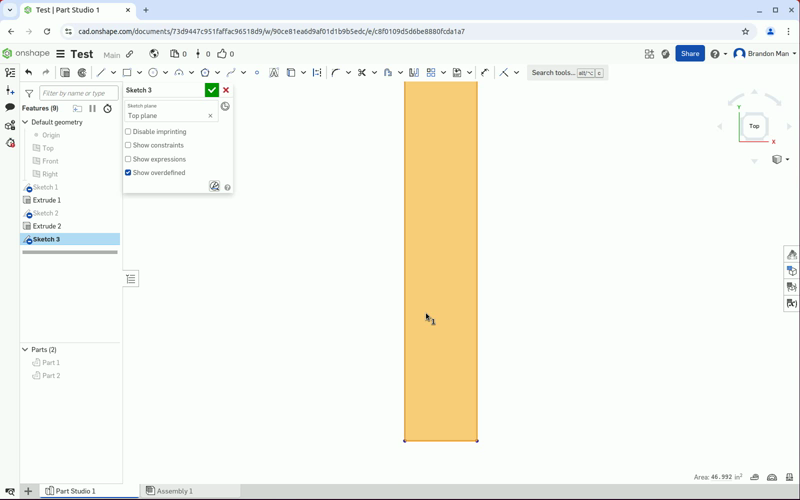
scroll(-6)
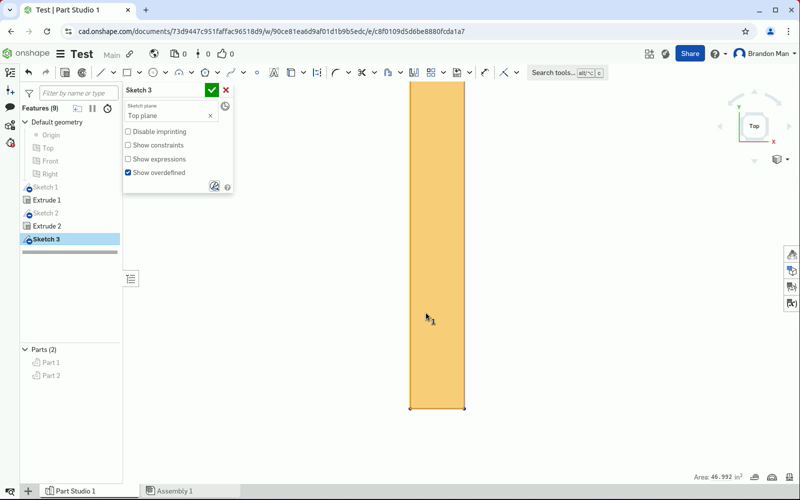
scroll(-6)
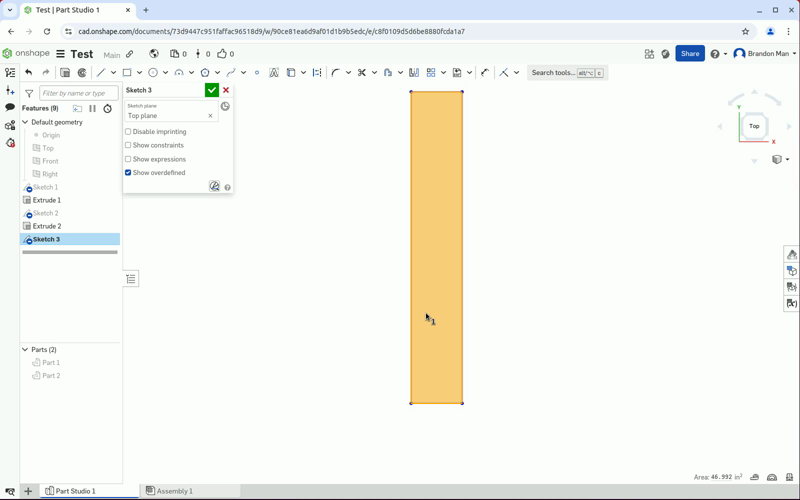
scroll(-6)
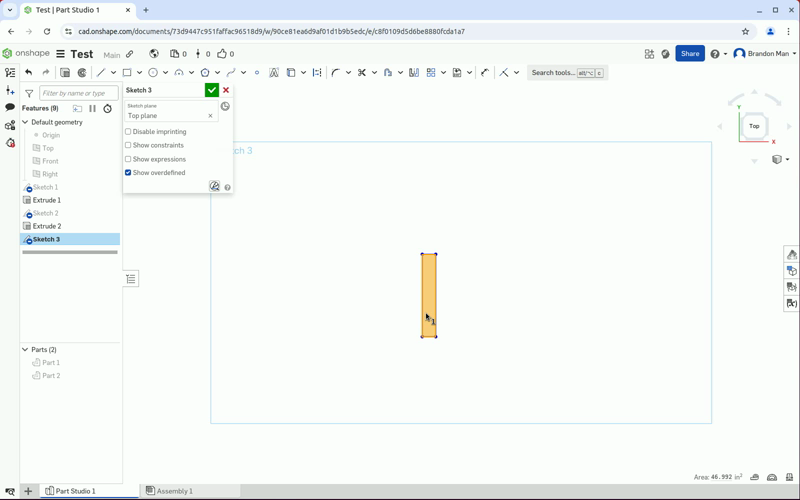
mouse_move(73, 352)
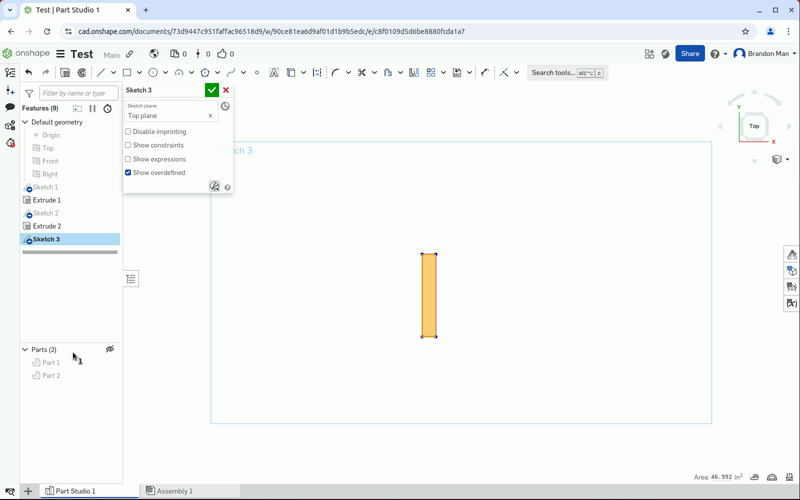
key(shift+y)
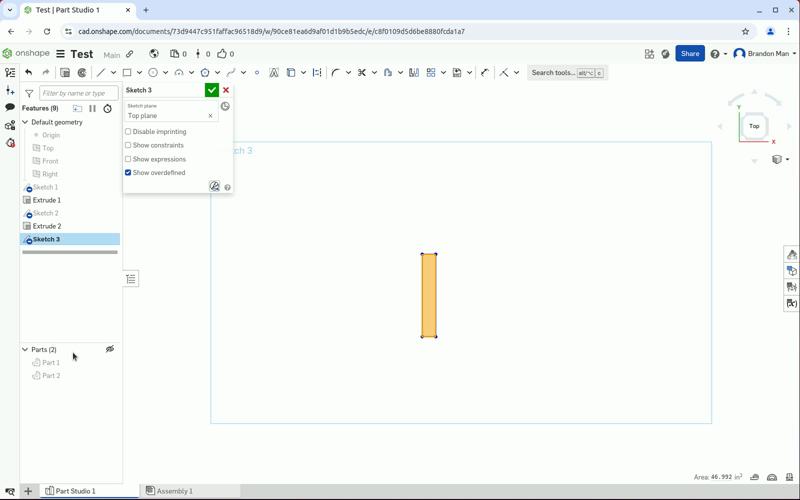
key(shift+e)
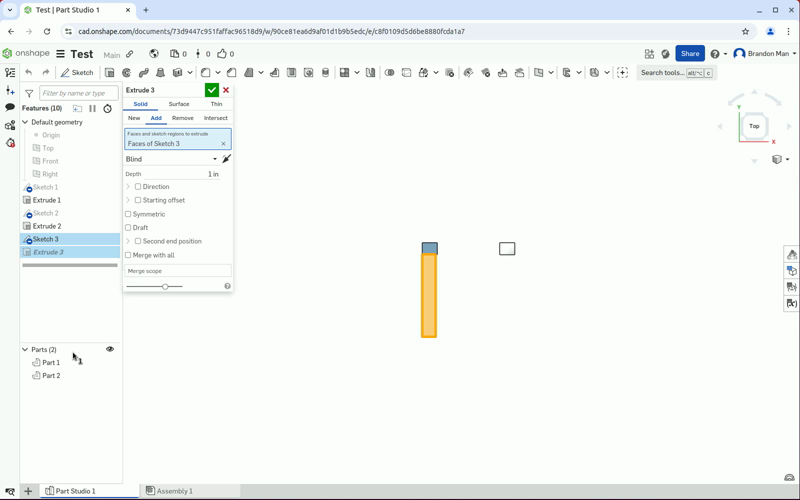
mouse_move(143, 106)
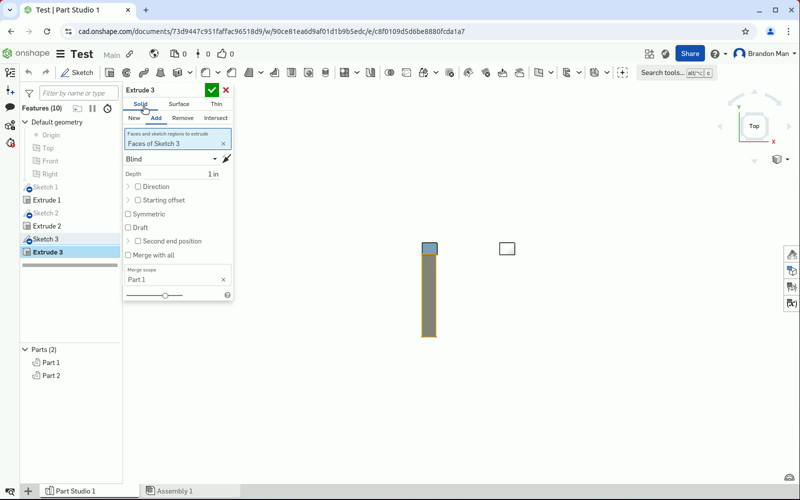
click(143, 106)
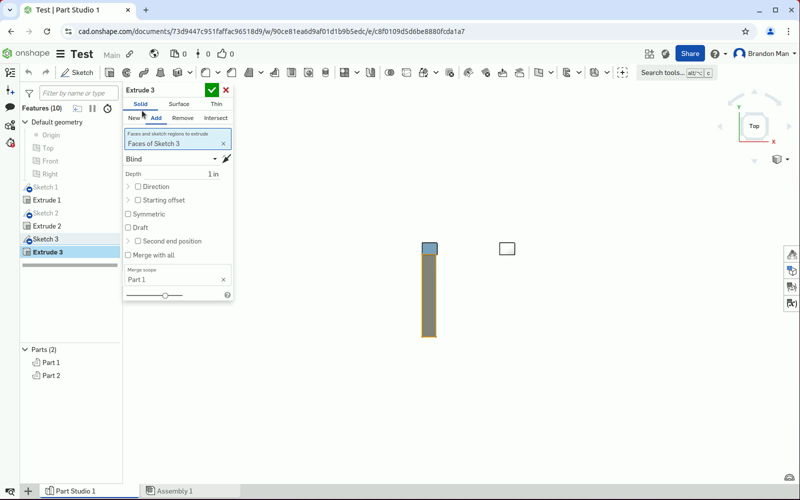
mouse_move(137, 120)
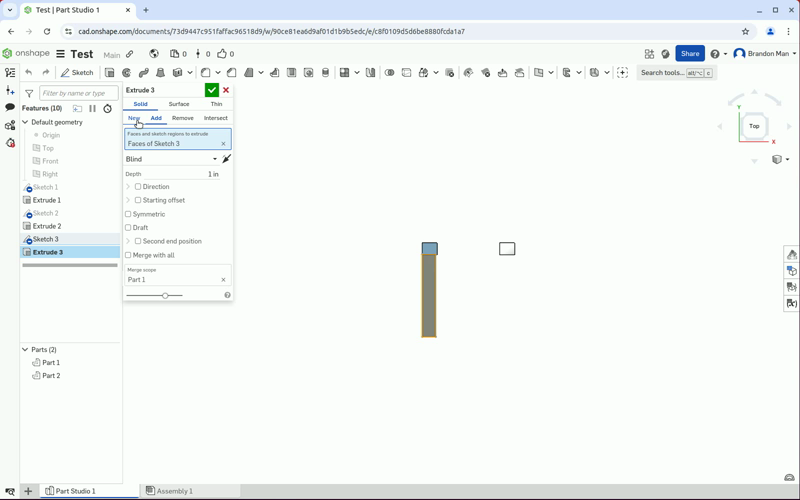
click(137, 120)
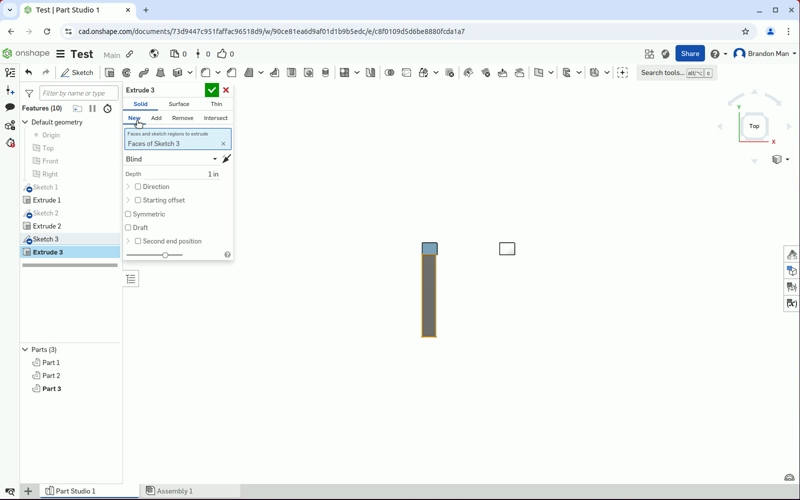
key(tab, 4)
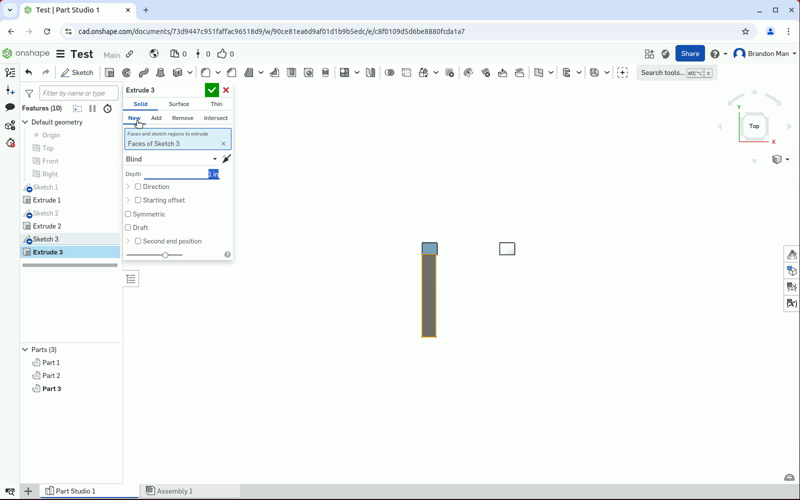
text(1.685)
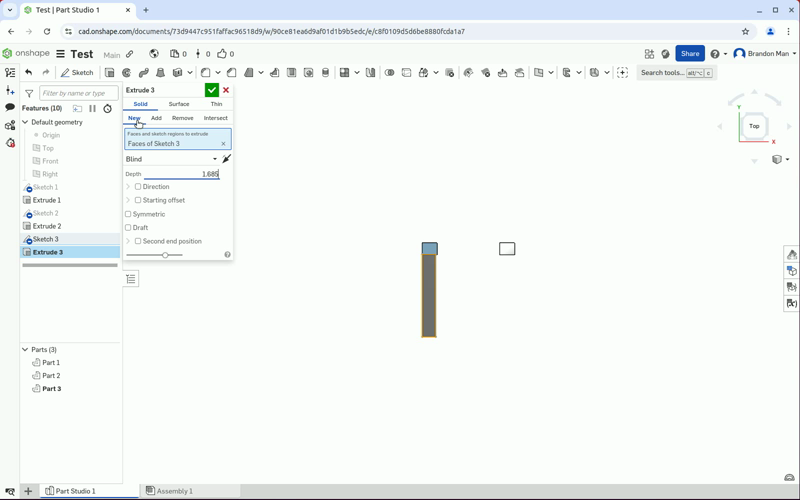
key(enter)
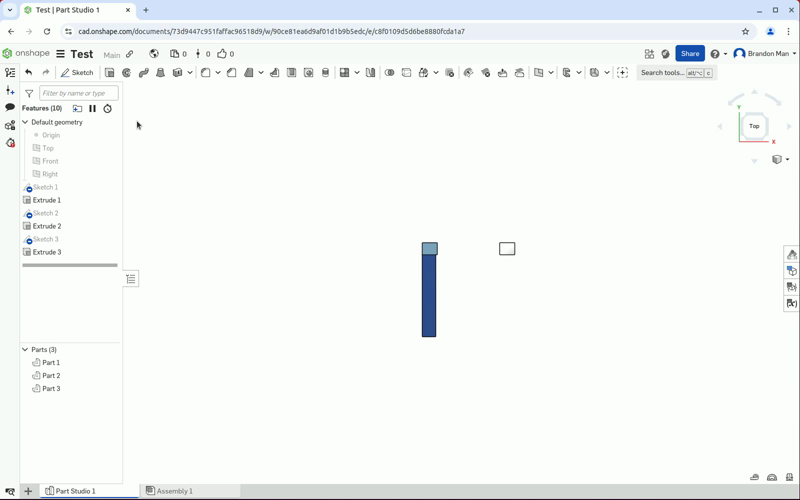
key(shift+h)
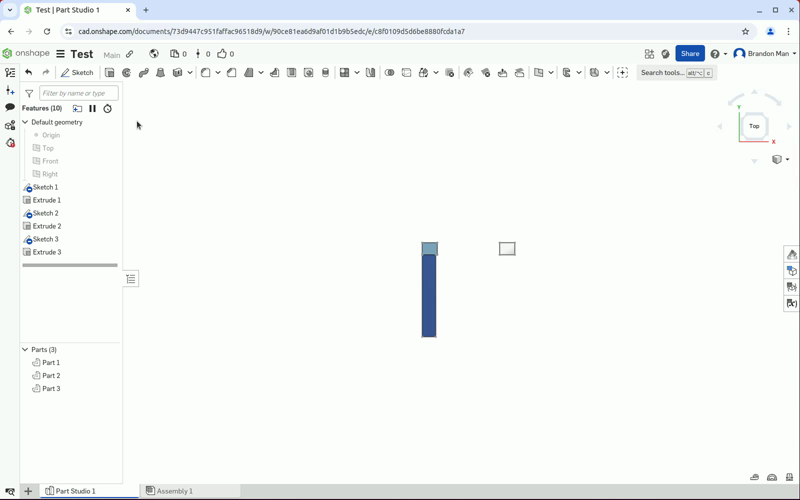
key(shift+h)
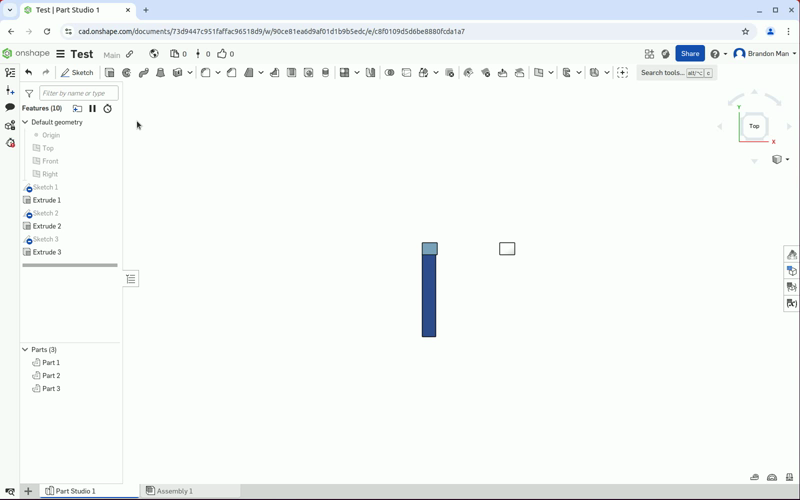
mouse_move(73, 189)
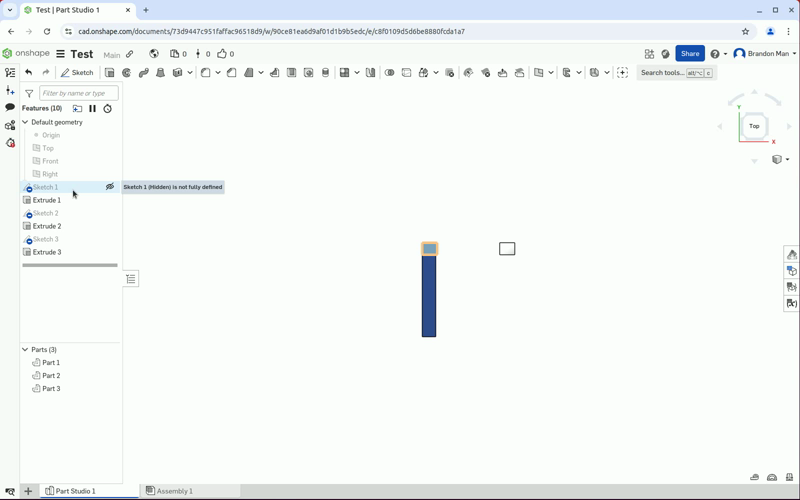
click(73, 189)
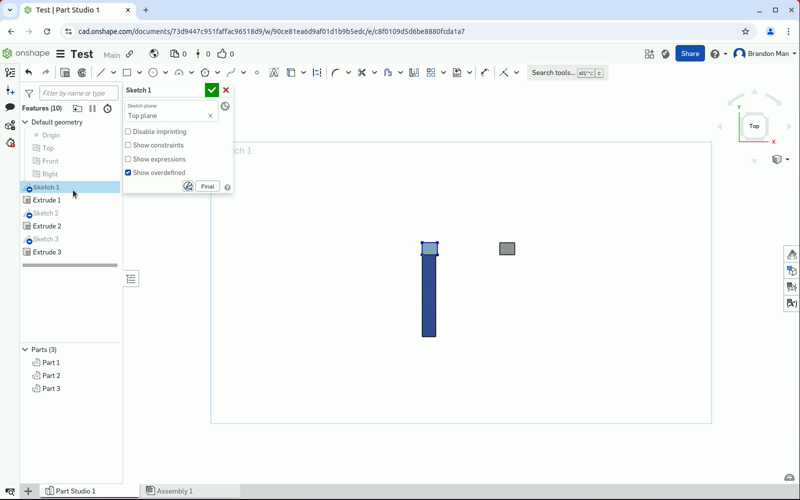
mouse_move(229, 92)
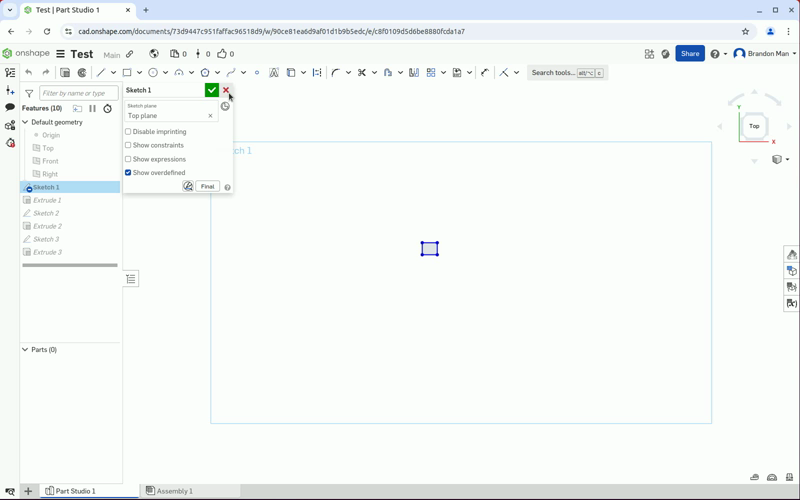
click(229, 92)
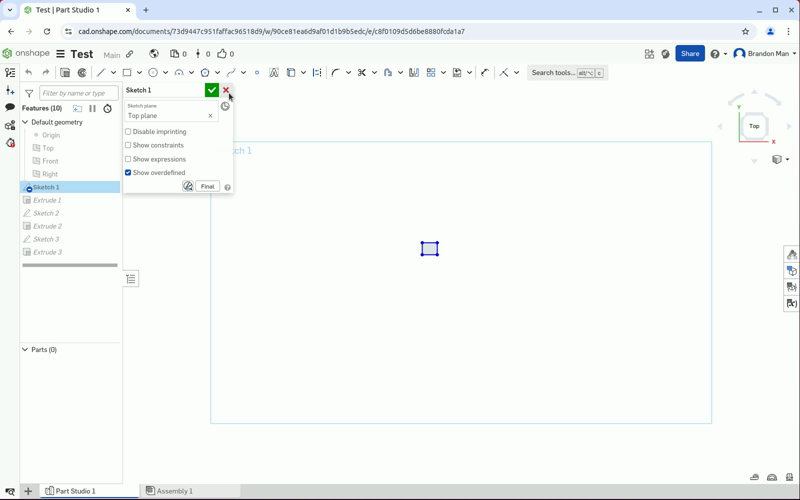
key(shift+s)
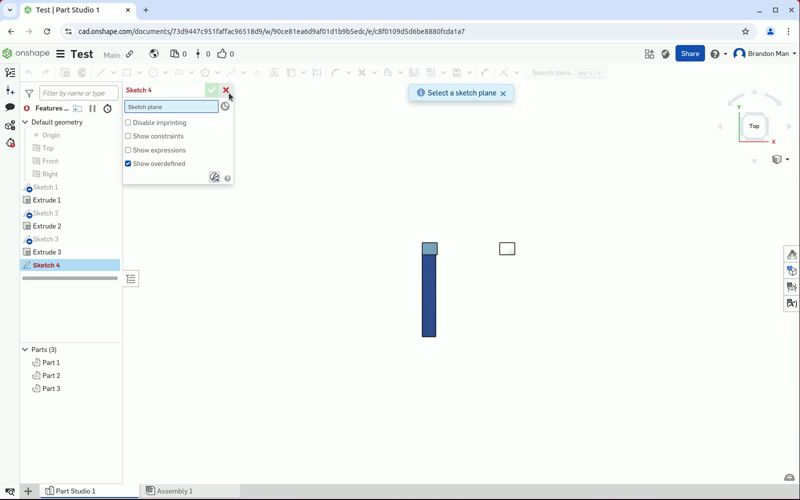
mouse_move(73, 150)
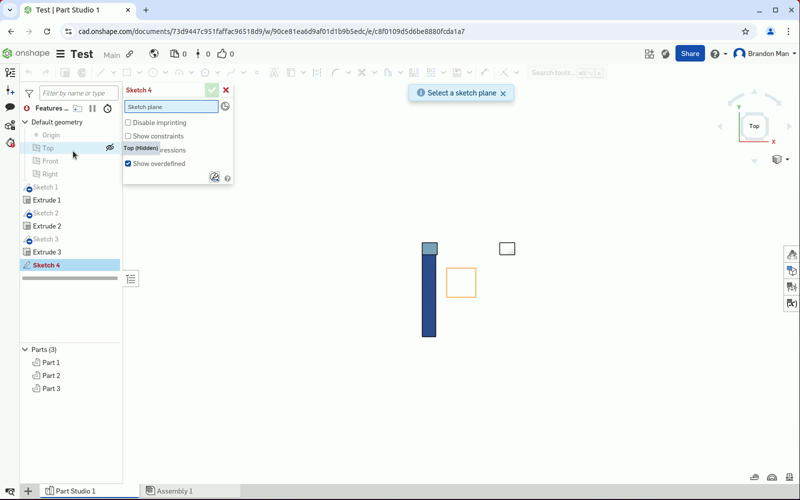
click(73, 150)
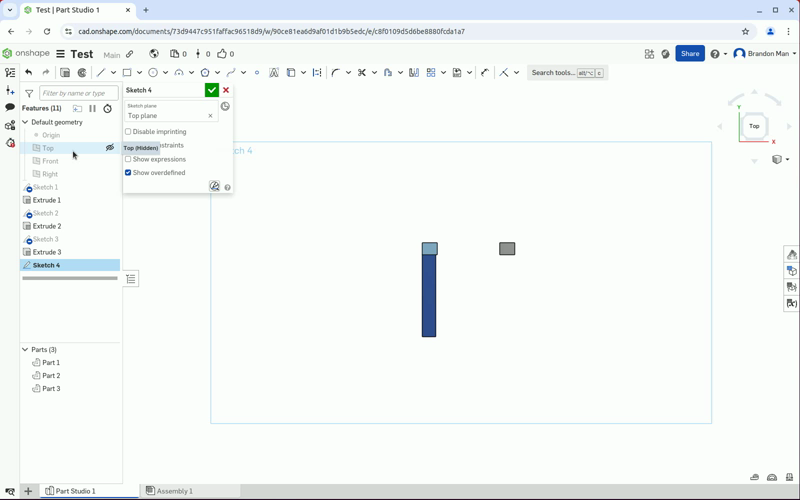
mouse_move(73, 352)
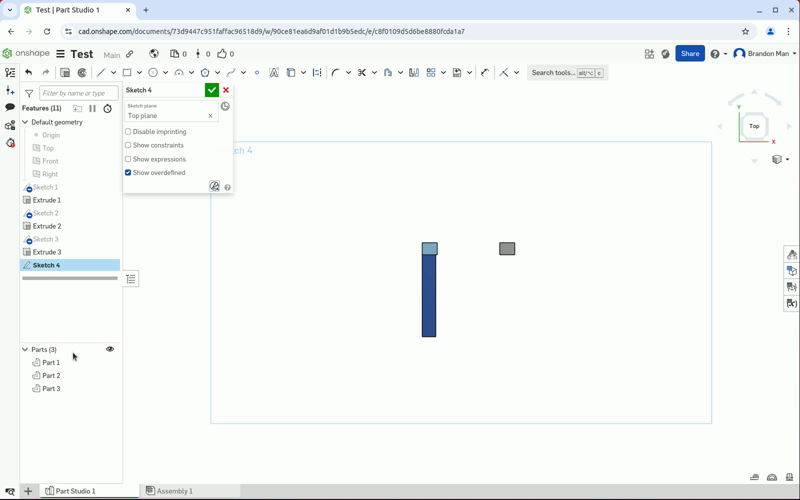
key(y)
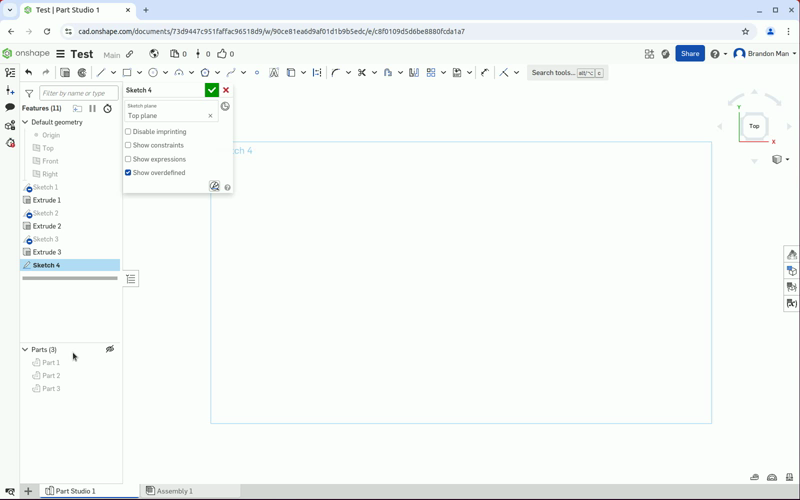
key(l)
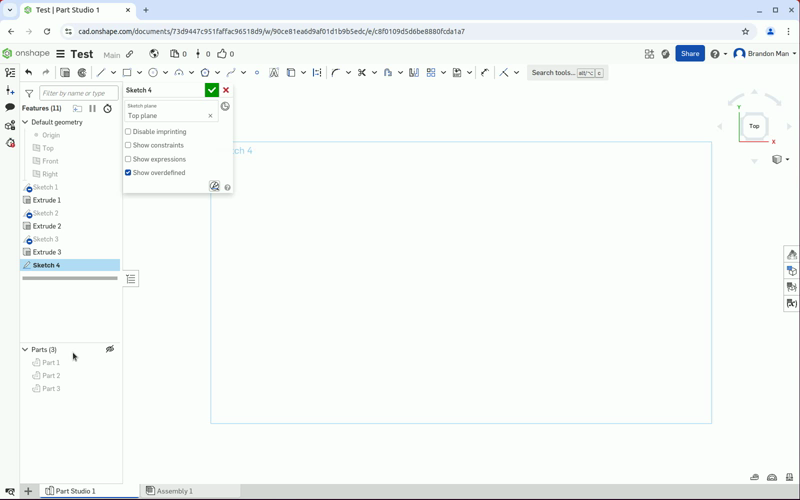
key_down(shift)
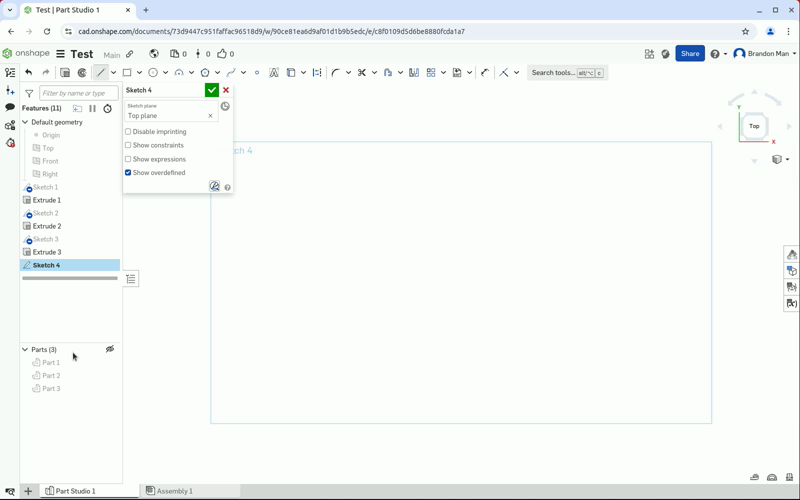
mouse_move(499, 336)
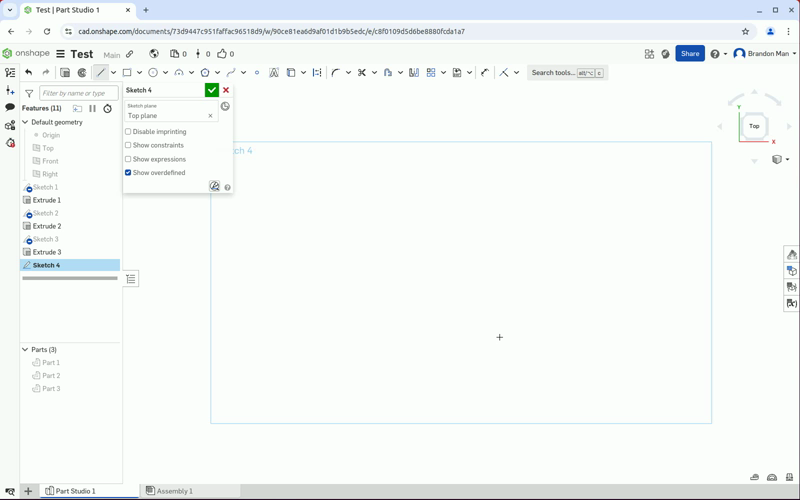
click(499, 336)
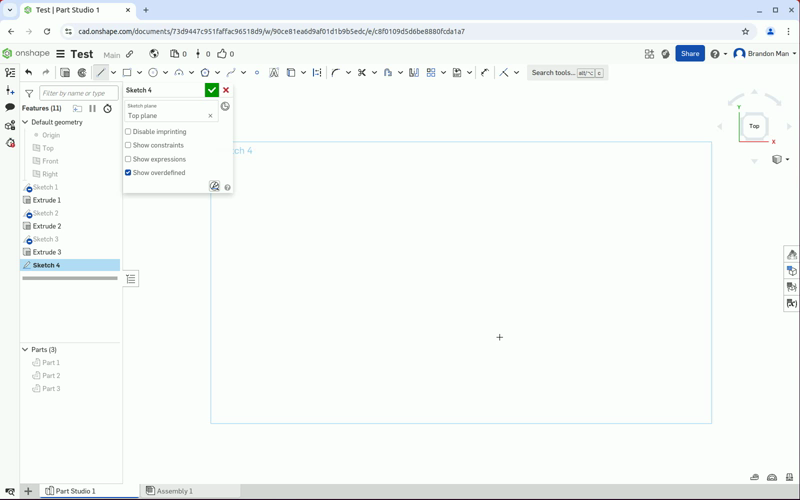
key_up(shift)
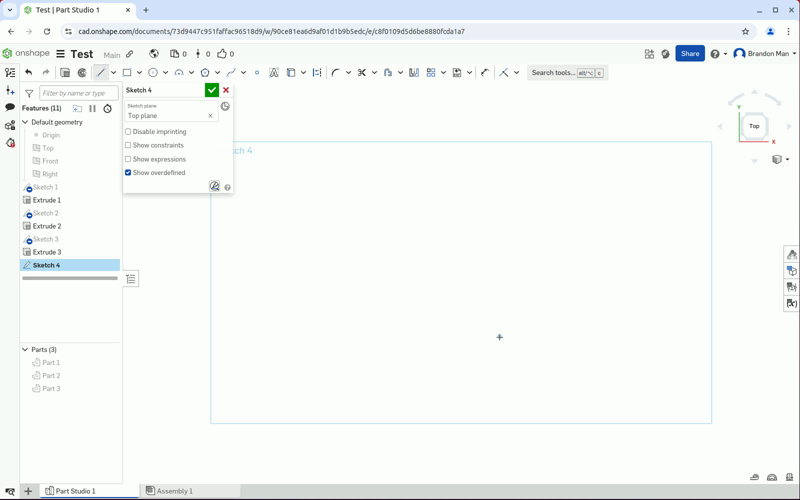
key_down(shift)
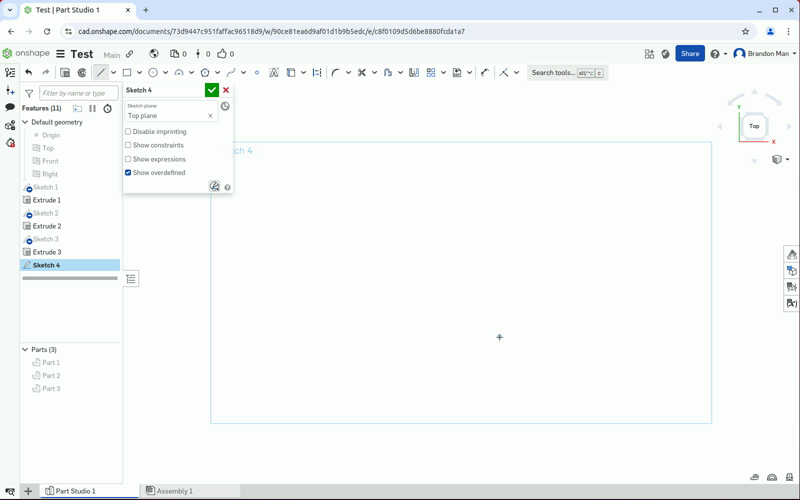
mouse_move(529, 336)
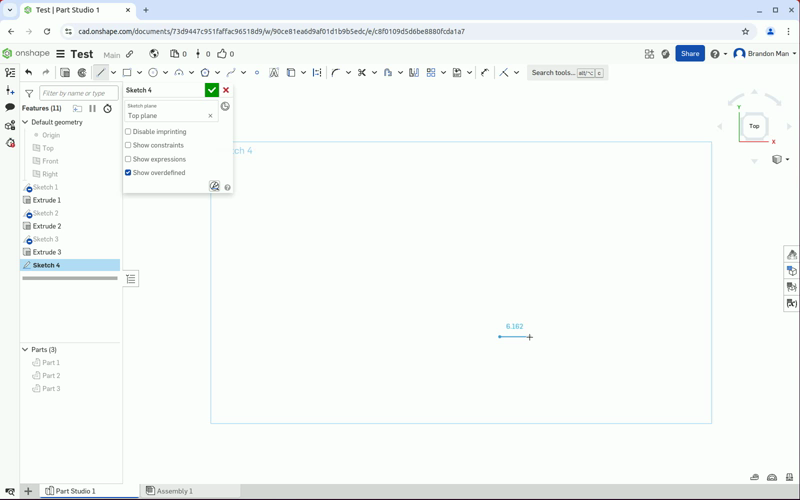
mouse_move(513, 336)
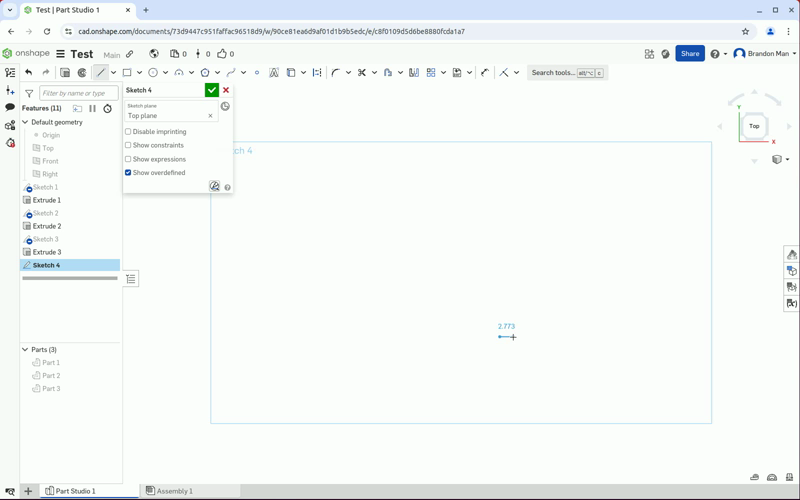
click(513, 336)
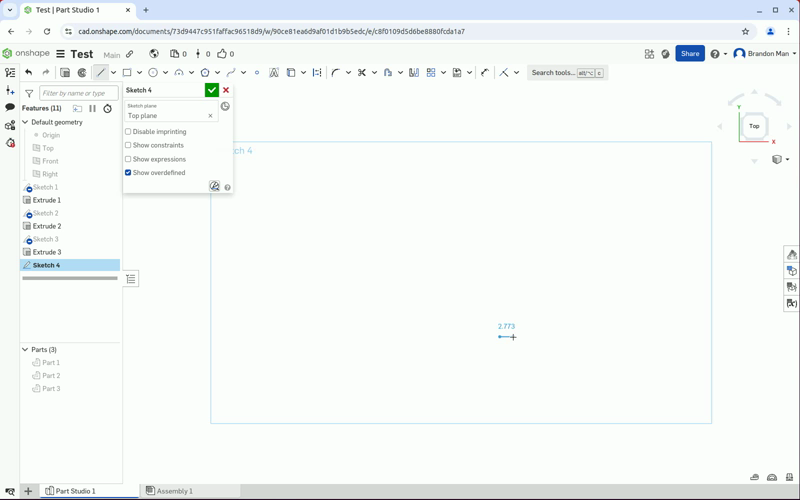
key_up(shift)
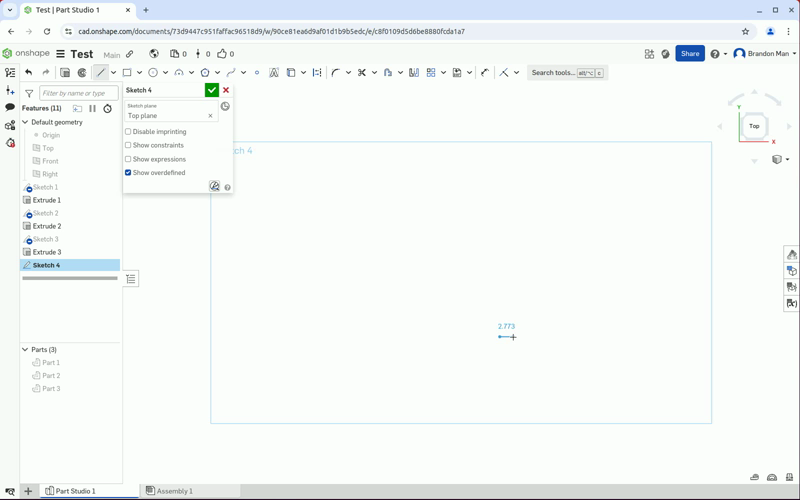
key_down(shift)
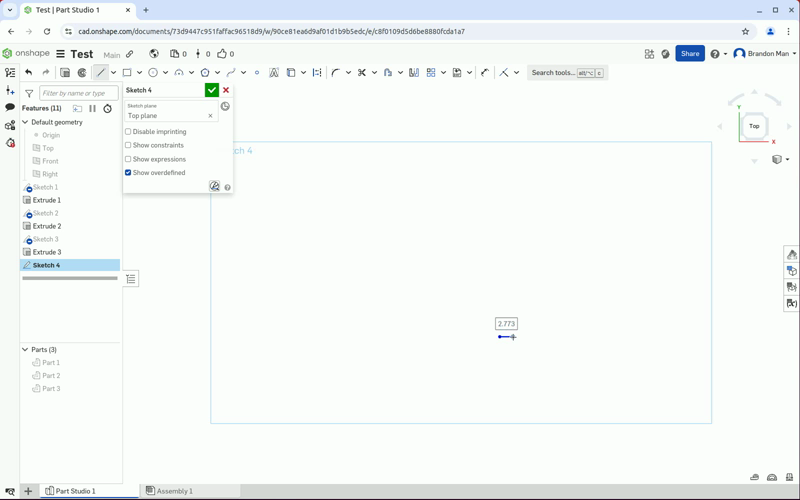
mouse_move(513, 254)
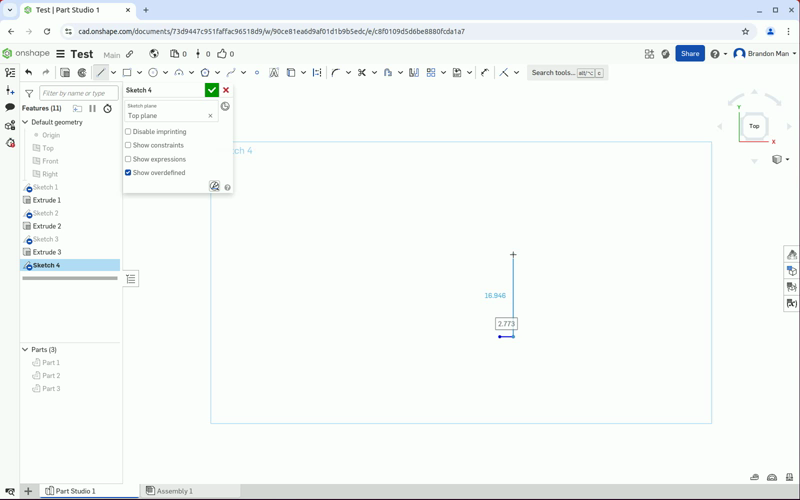
click(513, 254)
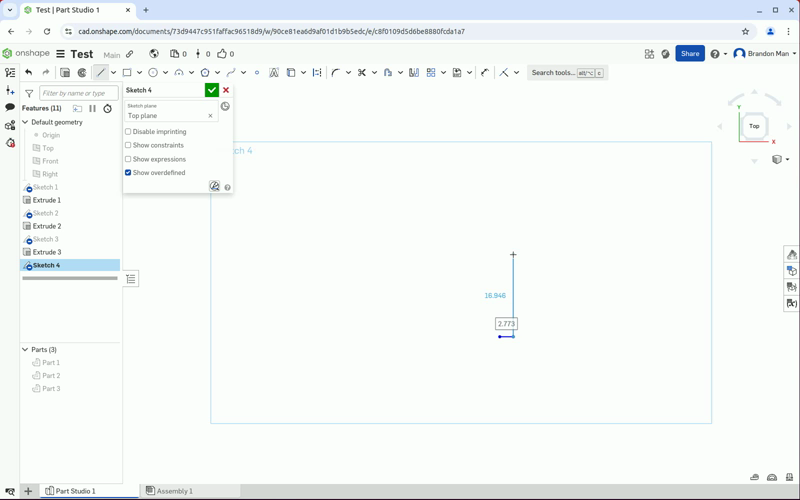
key_up(shift)
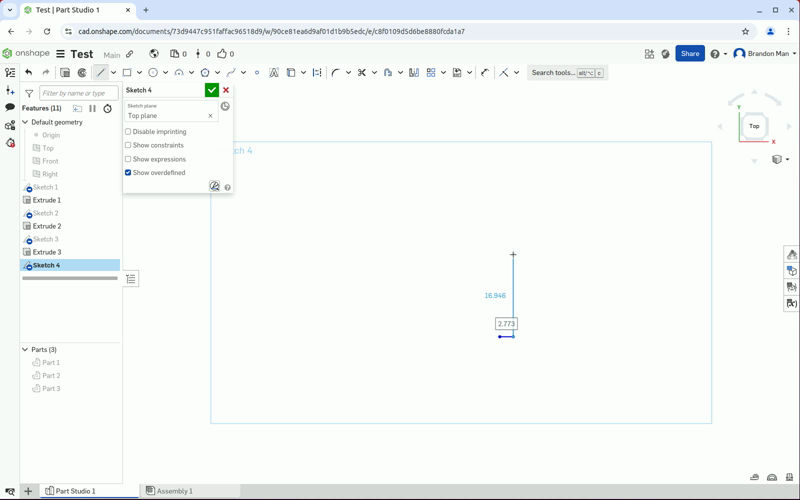
key_down(shift)
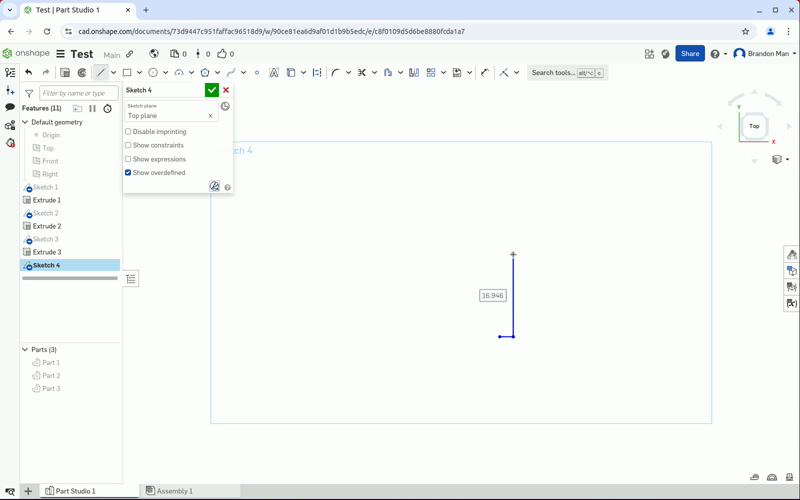
mouse_move(543, 254)
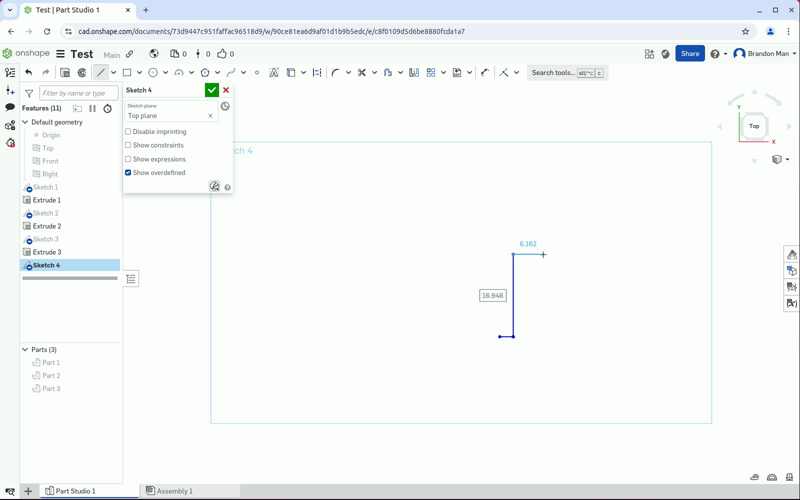
mouse_move(499, 254)
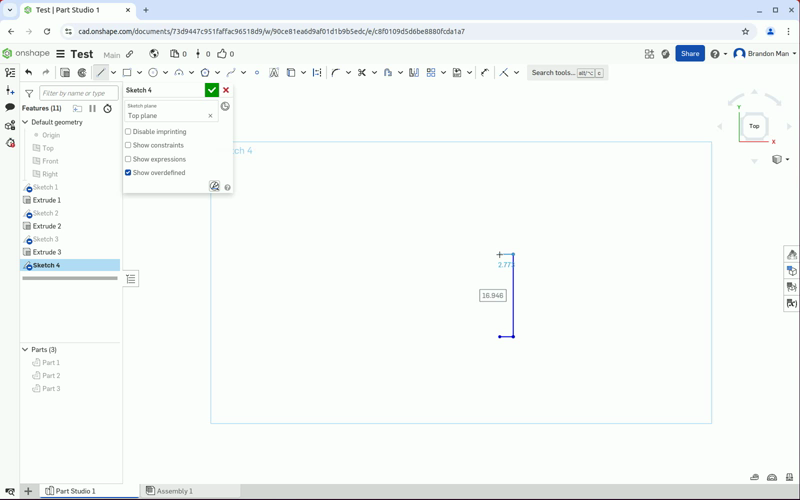
click(499, 254)
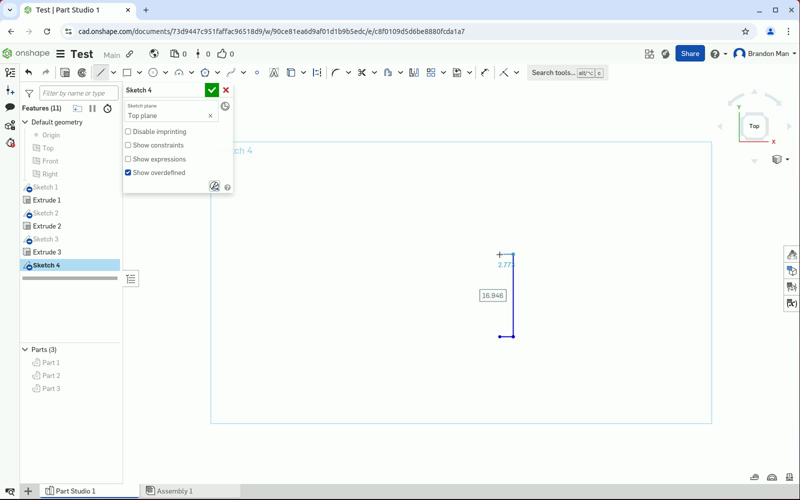
key_up(shift)
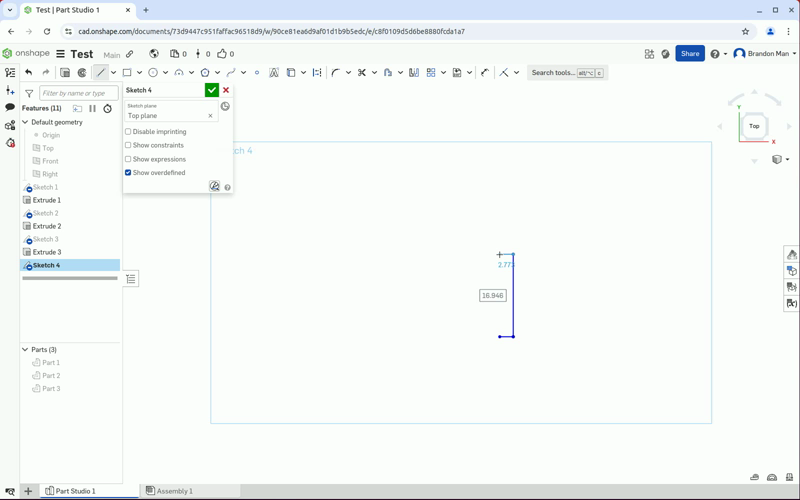
key_down(shift)
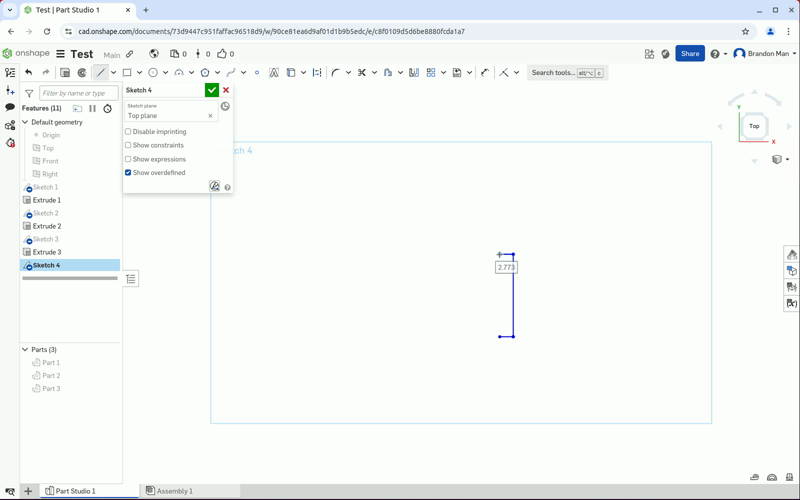
mouse_move(499, 336)
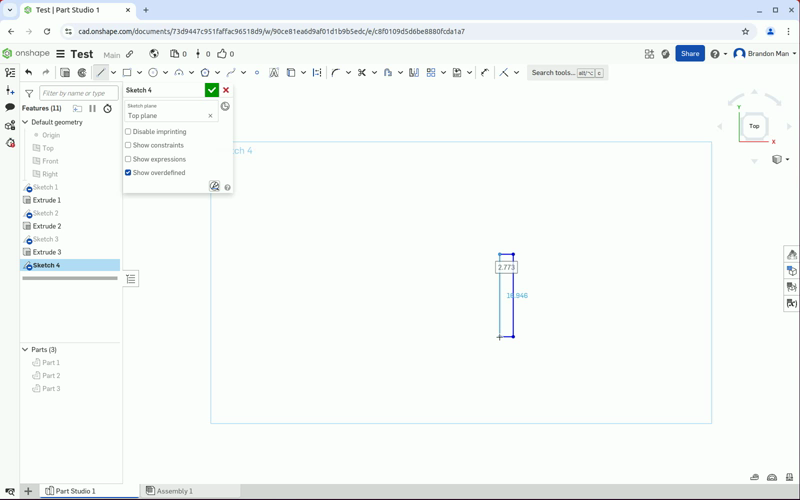
key_up(shift)
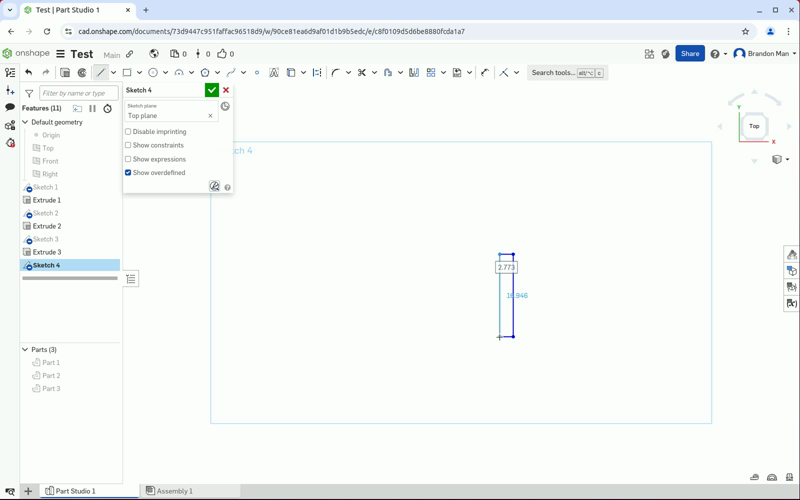
click(499, 336)
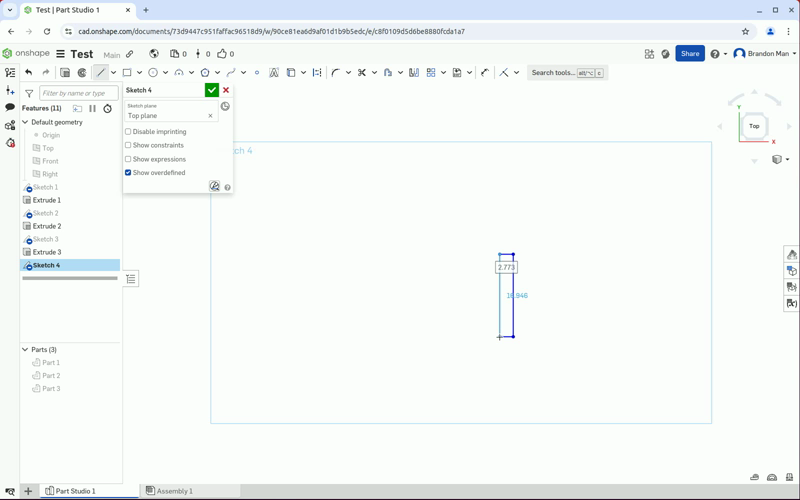
key(esc)
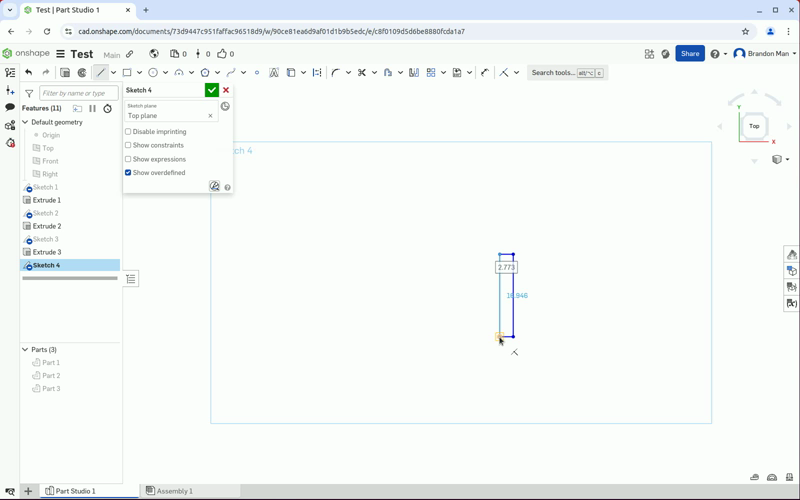
mouse_move(511, 328)
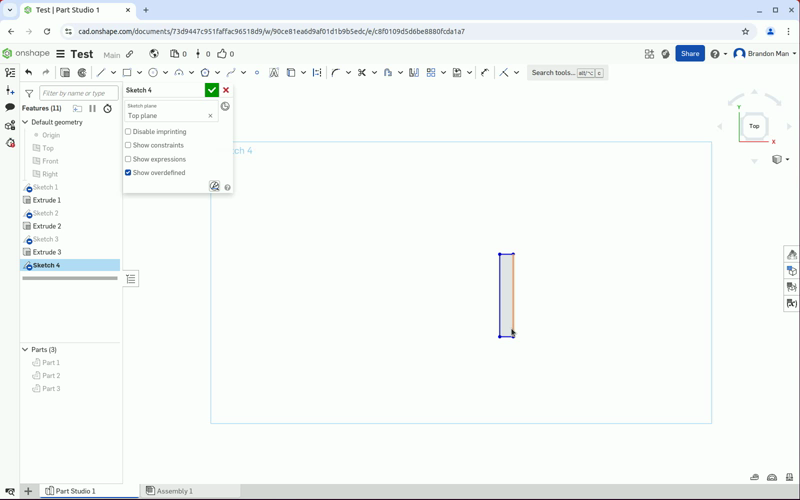
scroll(6)
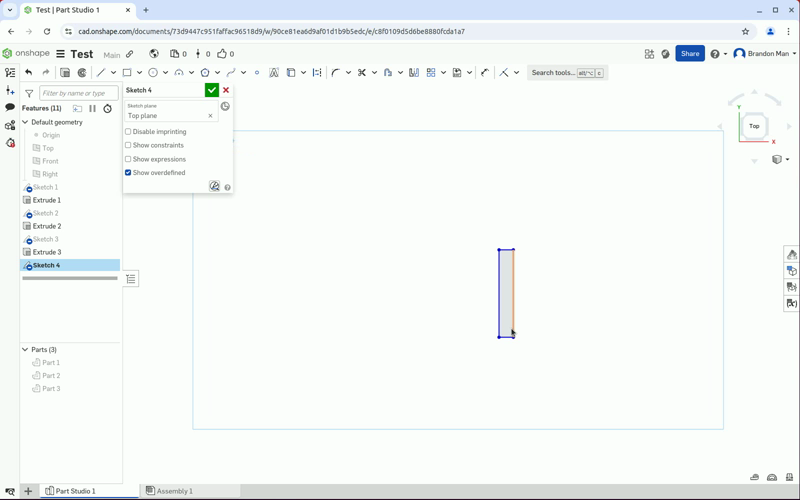
scroll(6)
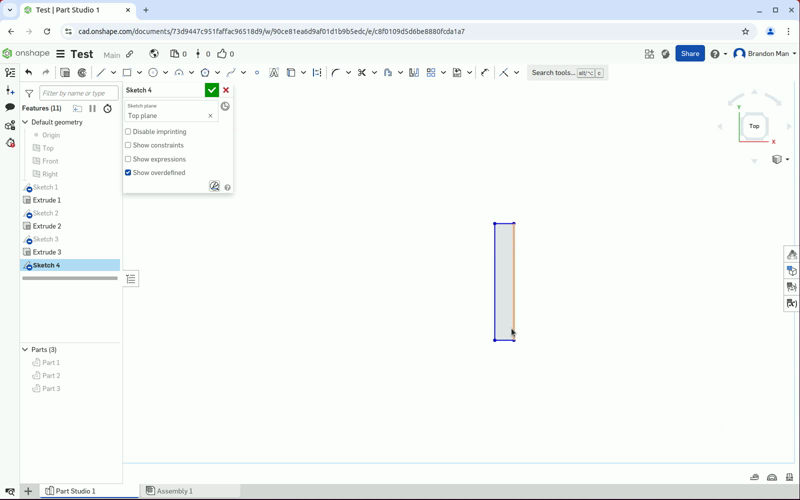
scroll(6)
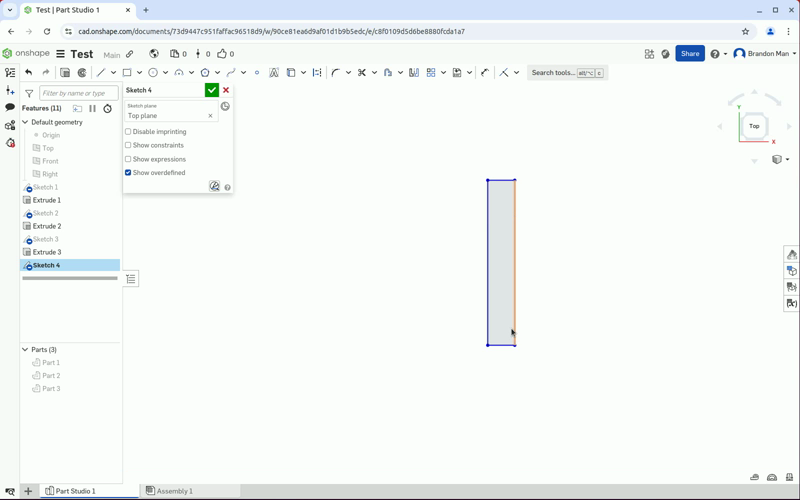
scroll(6)
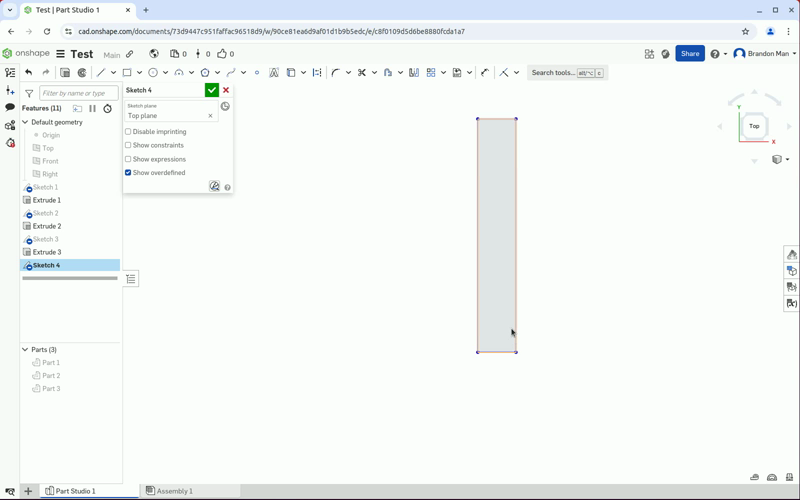
scroll(6)
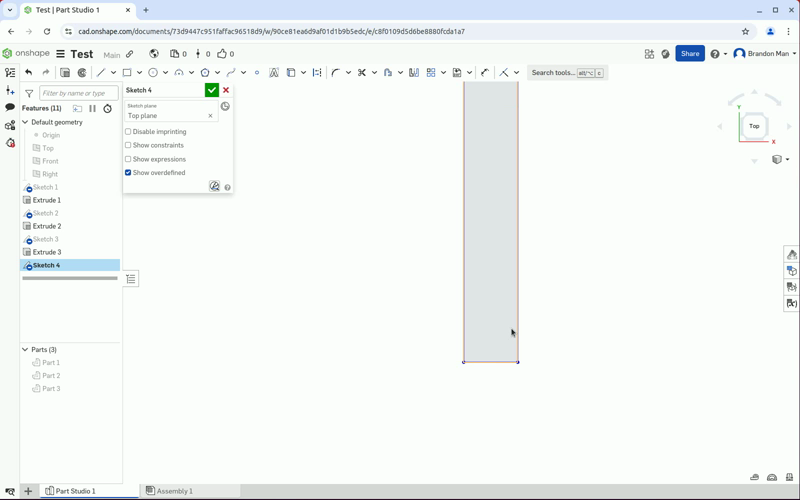
scroll(6)
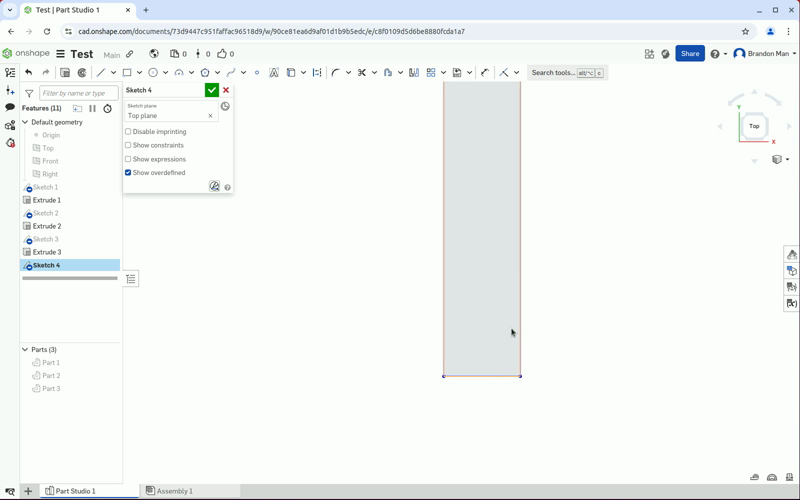
scroll(6)
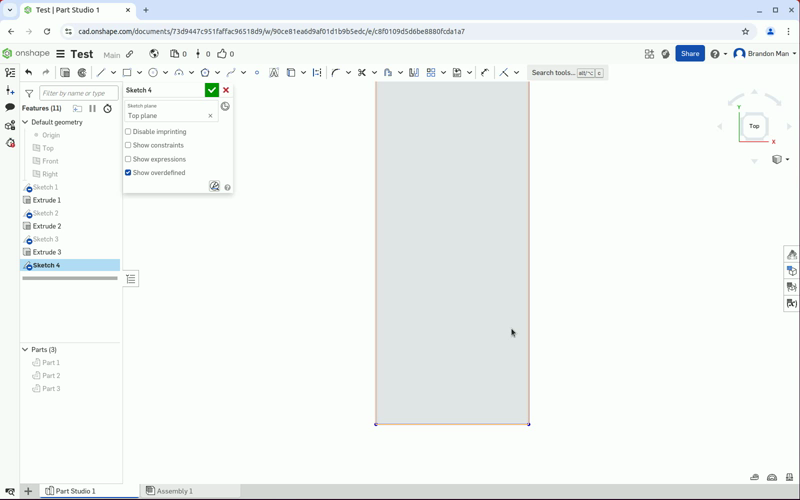
click(511, 328)
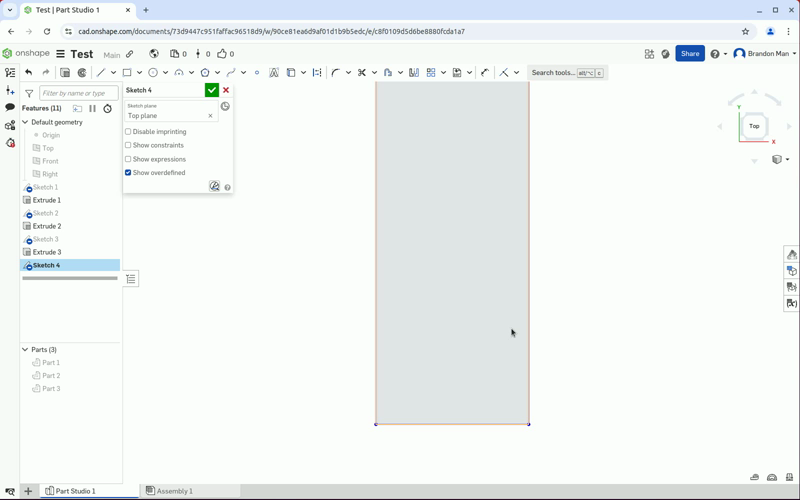
scroll(-6)
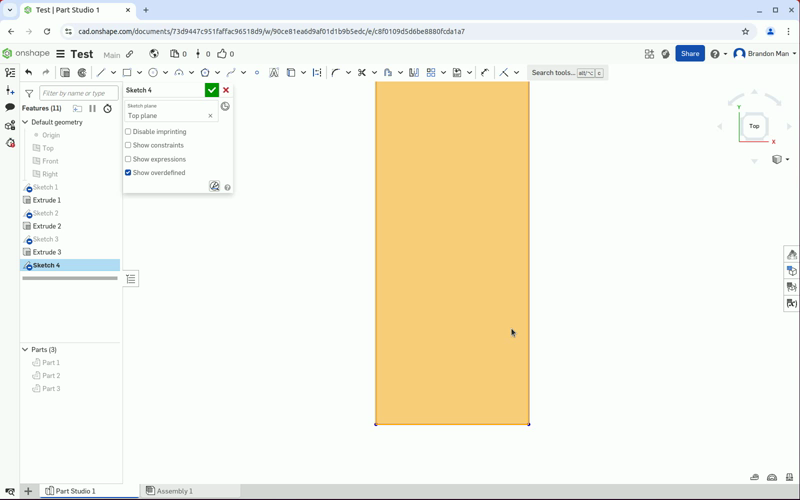
scroll(-6)
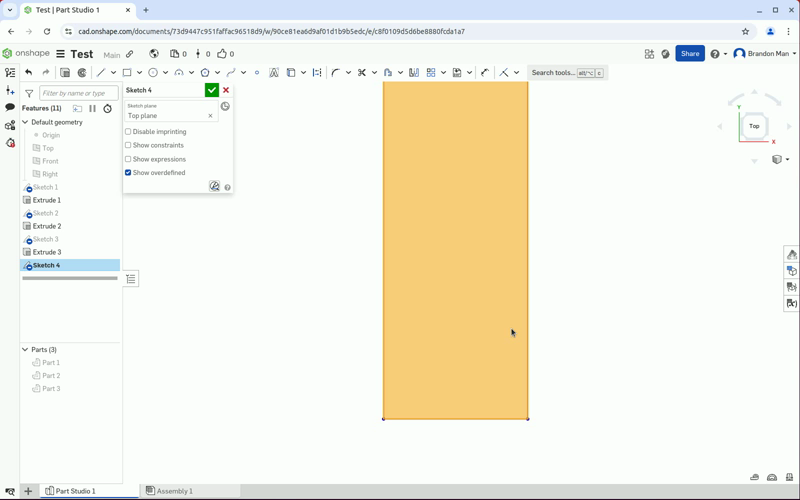
scroll(-6)
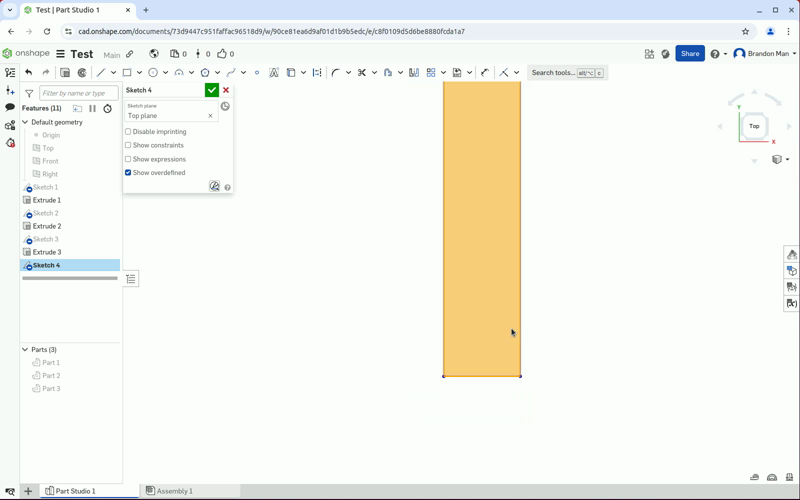
scroll(-6)
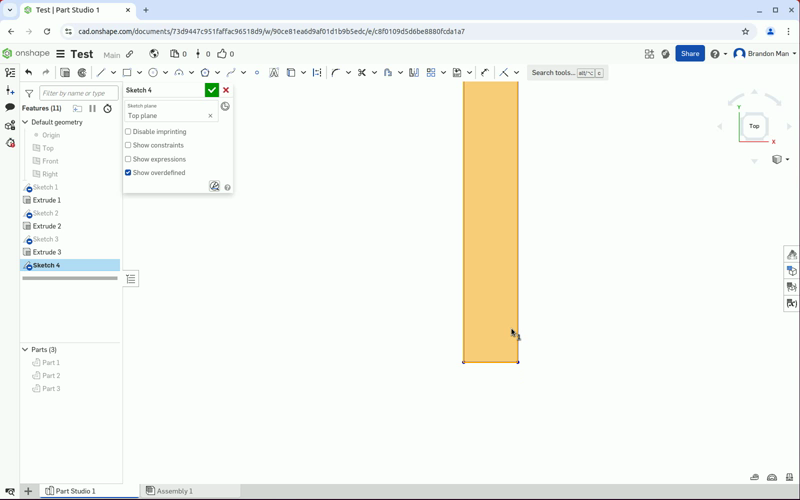
scroll(-6)
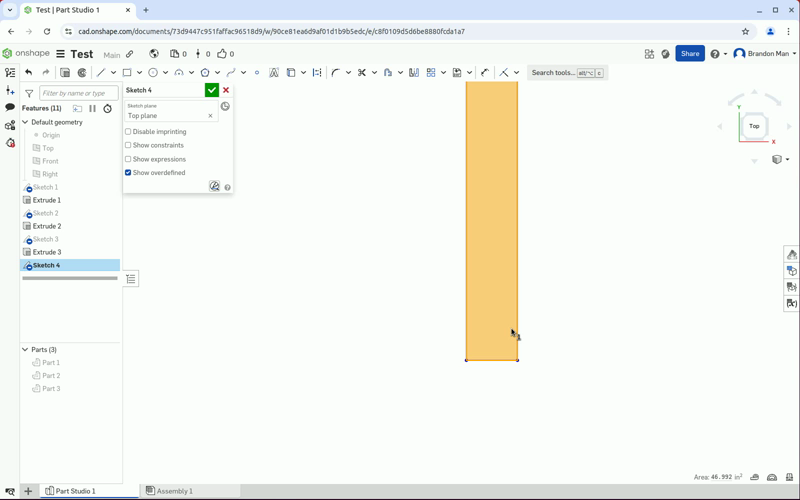
scroll(-6)
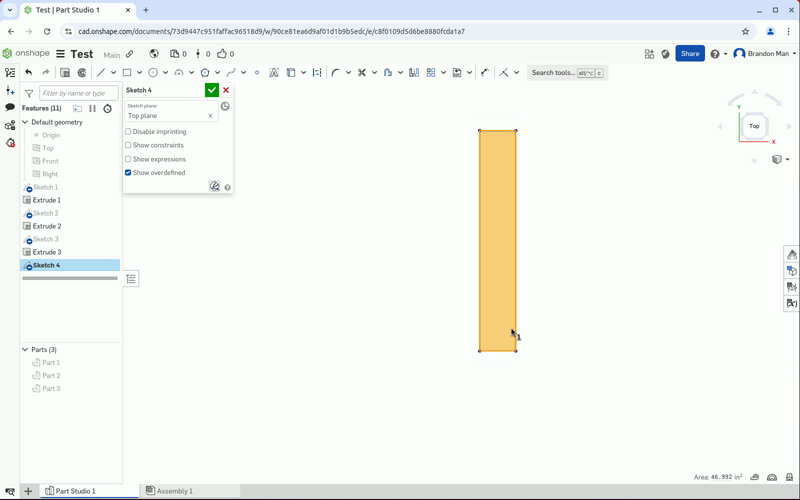
scroll(-6)
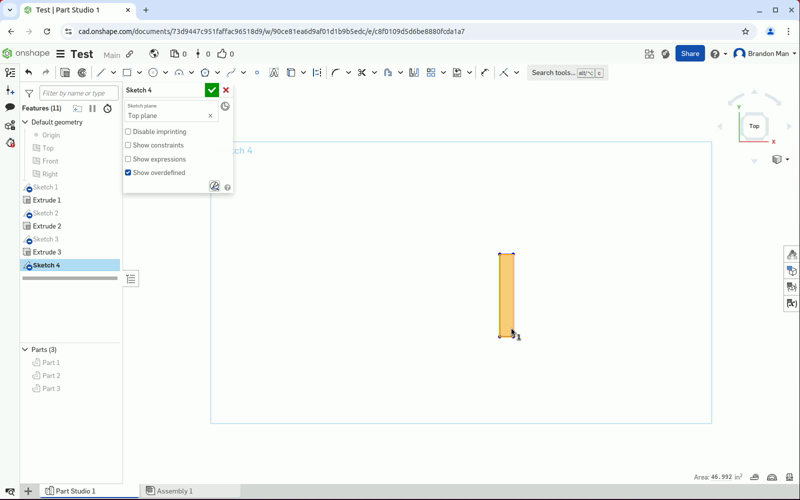
mouse_move(73, 352)
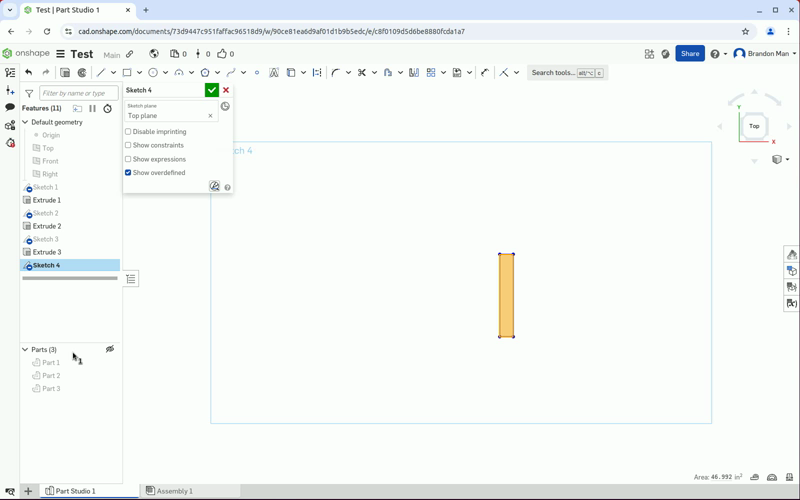
key(shift+y)
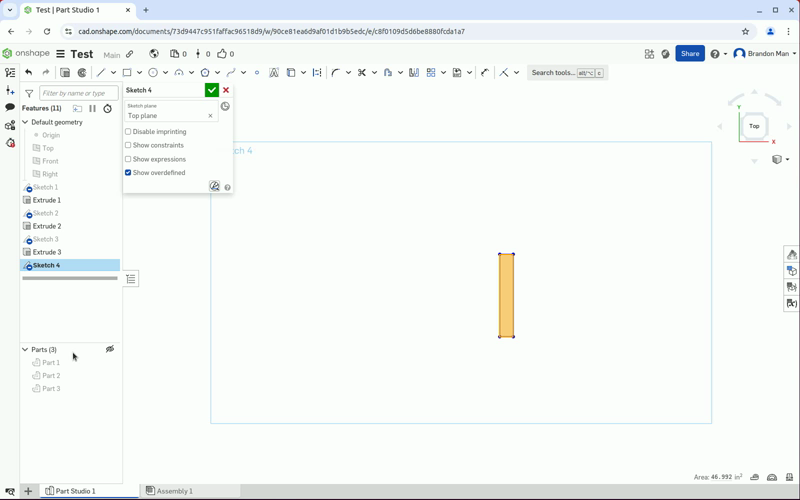
key(shift+e)
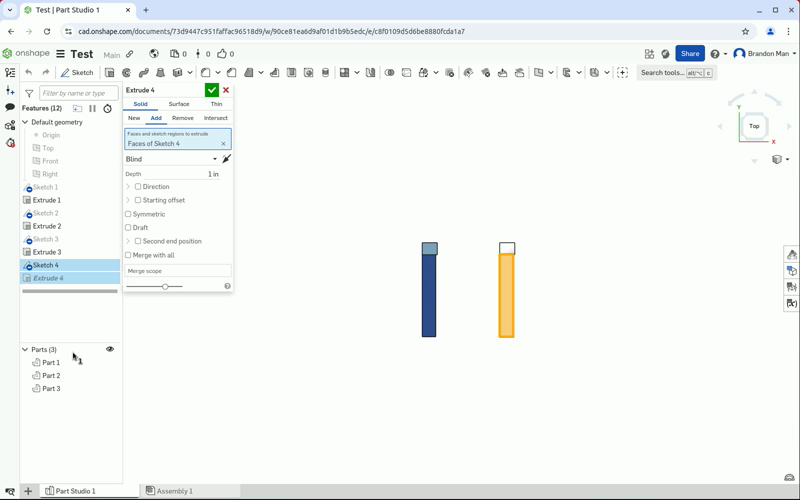
mouse_move(143, 106)
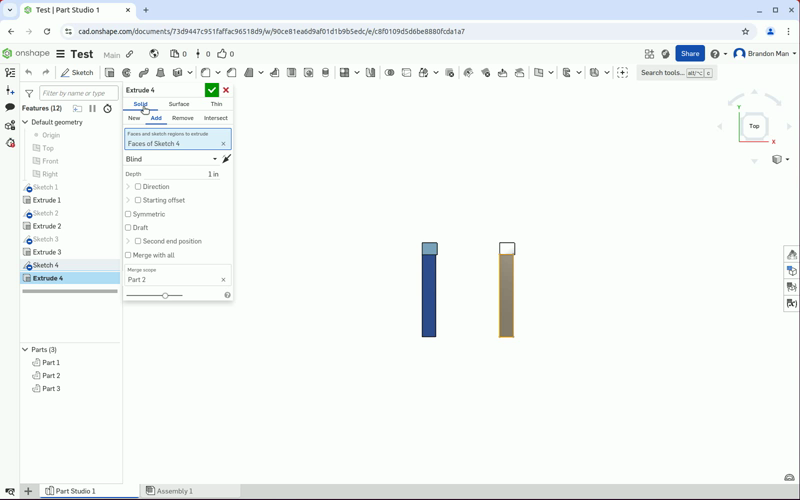
click(143, 106)
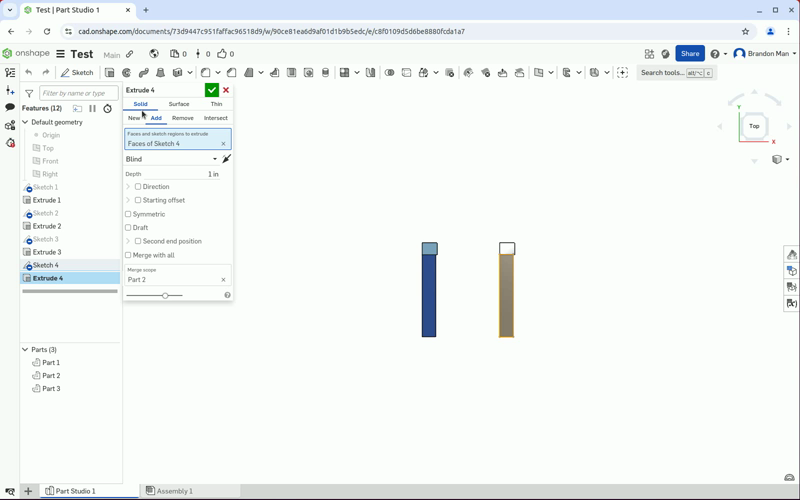
mouse_move(137, 120)
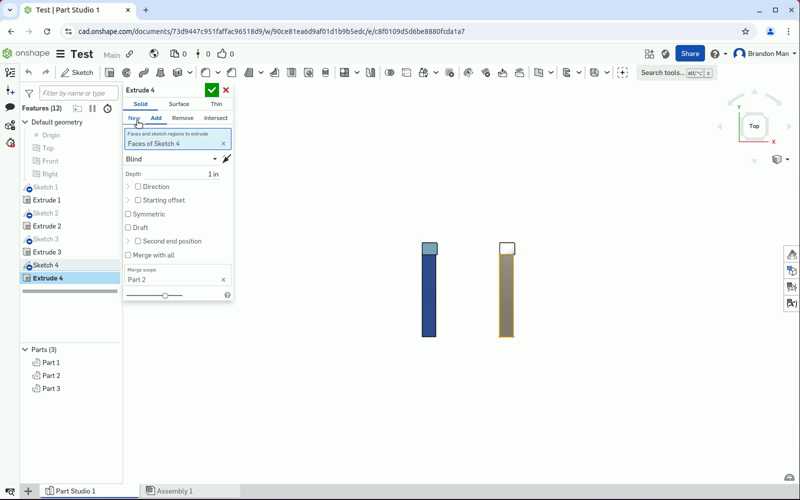
click(137, 120)
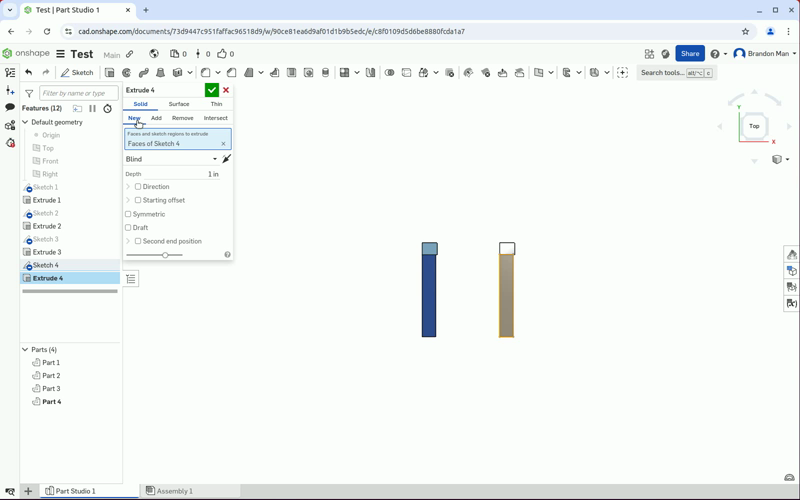
key(tab, 4)
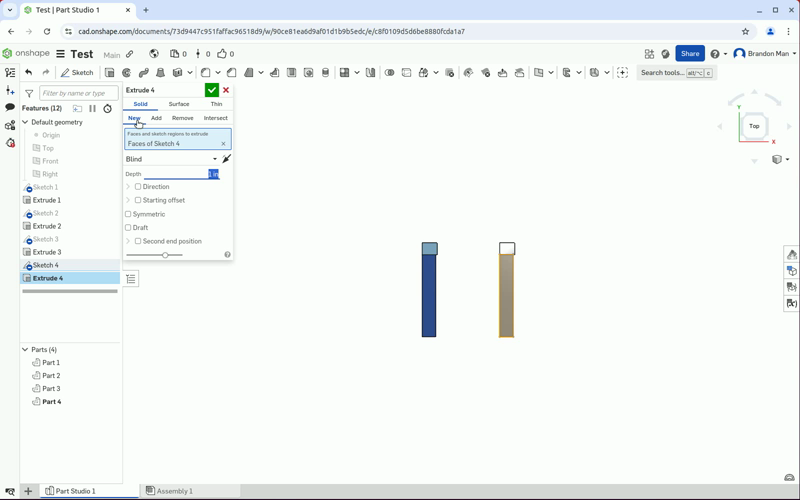
text(1.685)
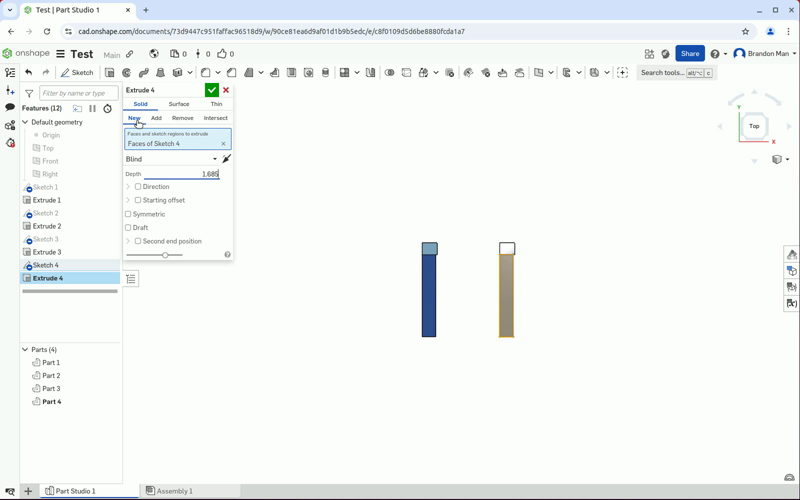
key(enter)
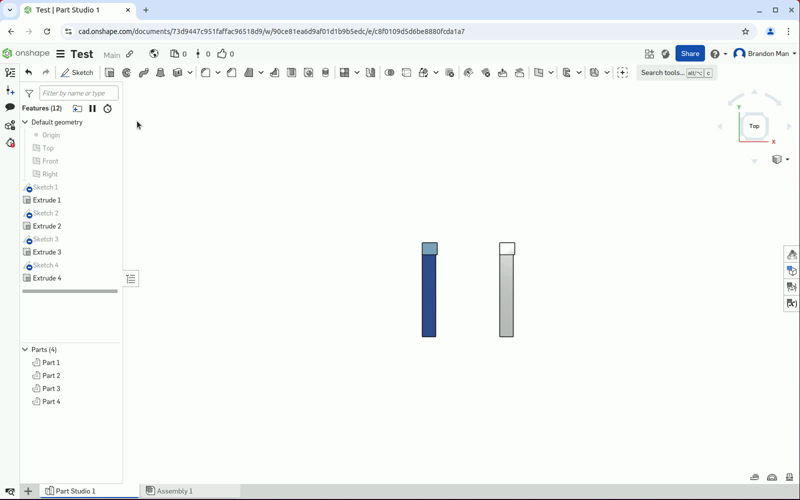
key(shift+h)
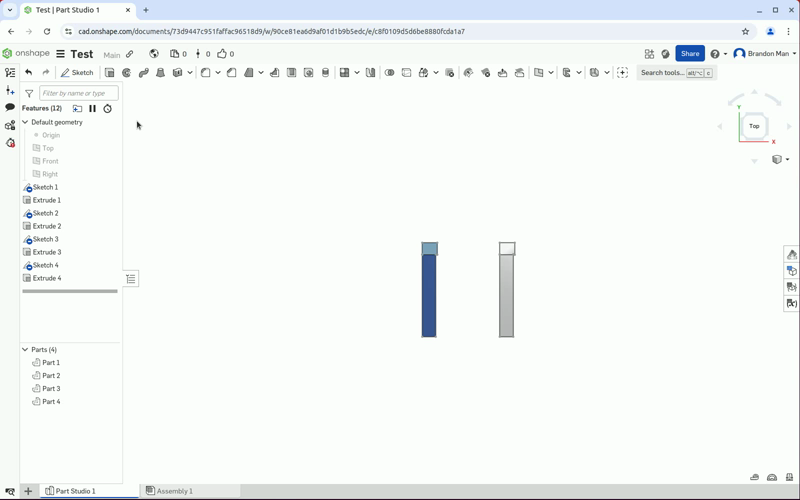
key(shift+h)
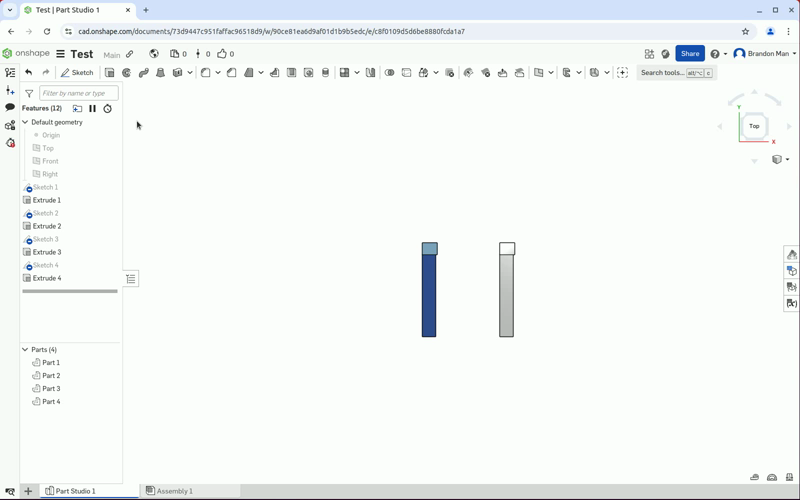
mouse_move(73, 189)
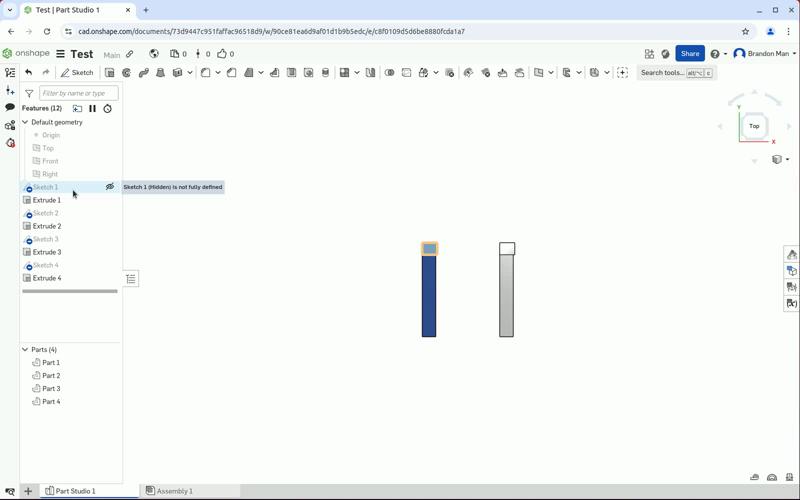
click(73, 189)
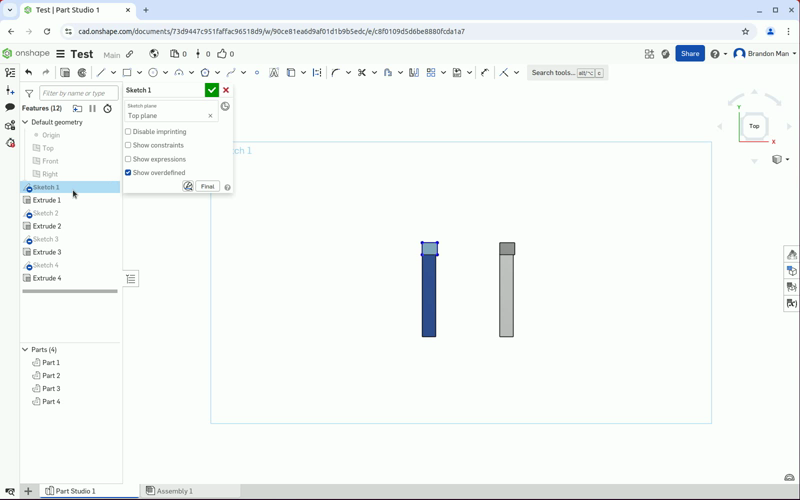
mouse_move(229, 92)
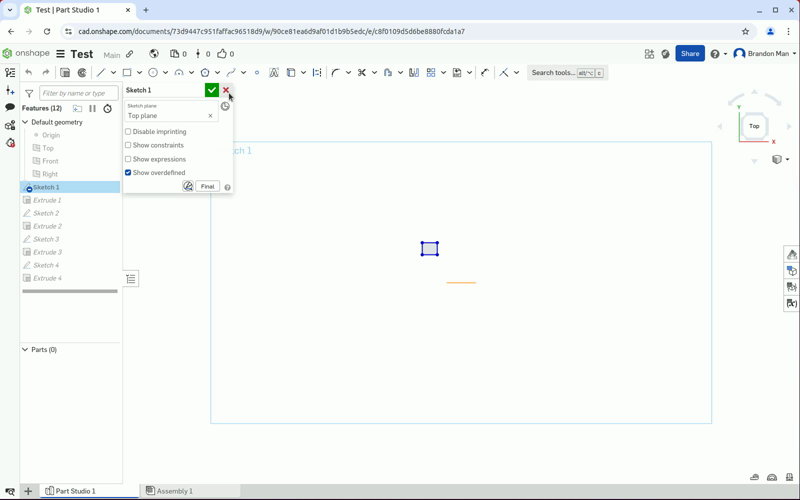
click(229, 92)
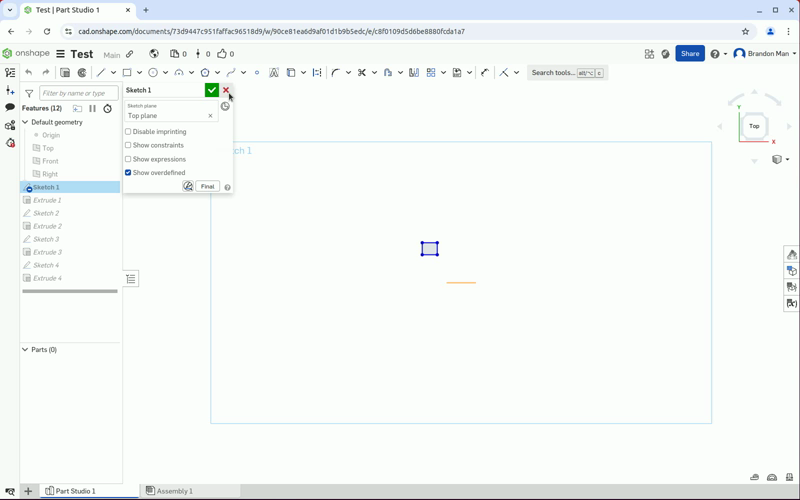
key(shift+s)
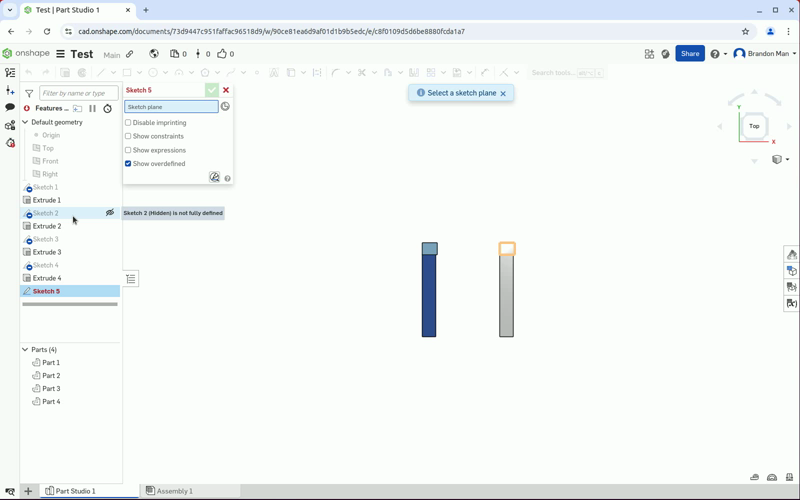
scroll(3)
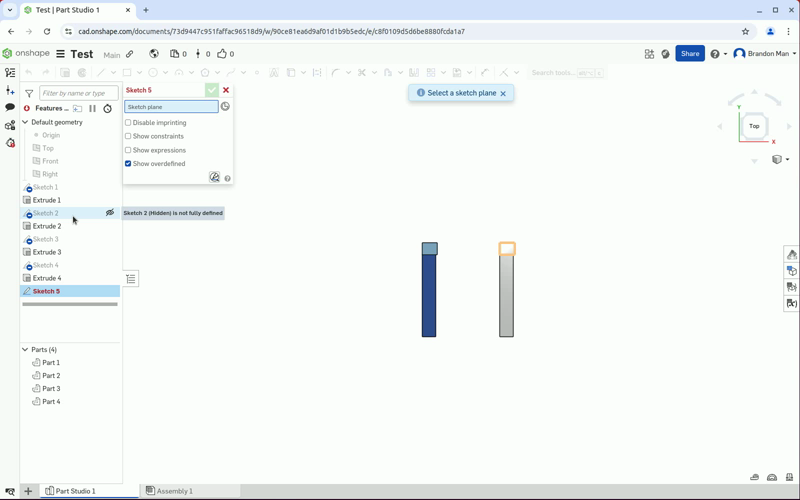
mouse_move(73, 150)
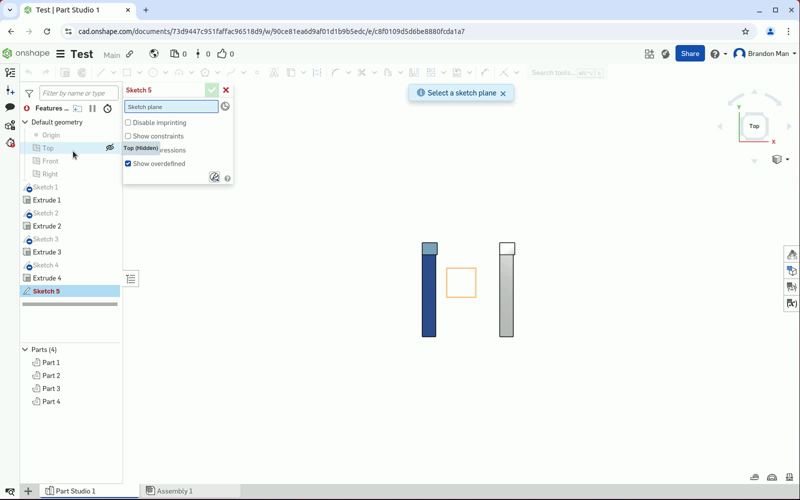
click(73, 150)
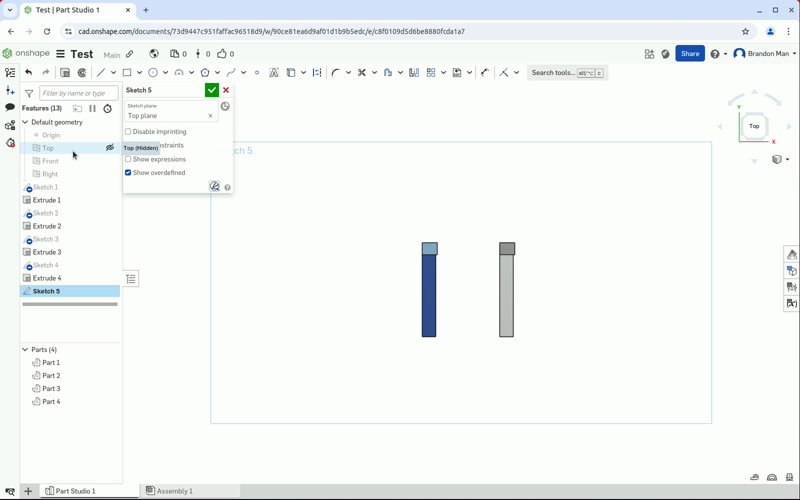
mouse_move(73, 352)
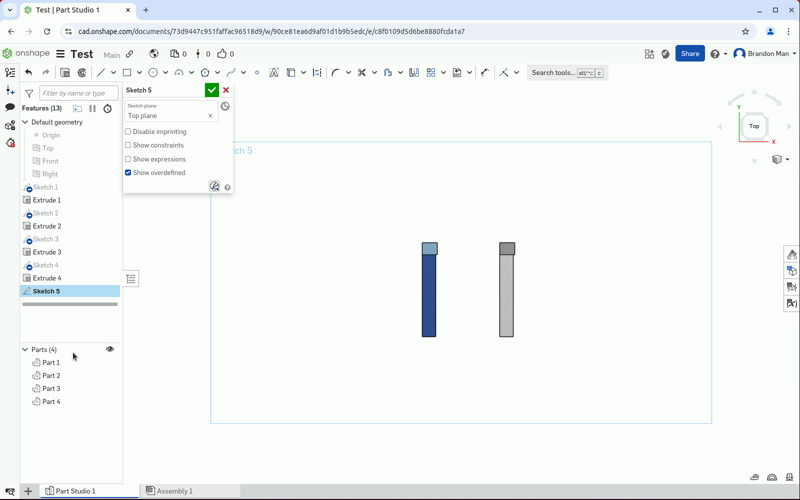
key(y)
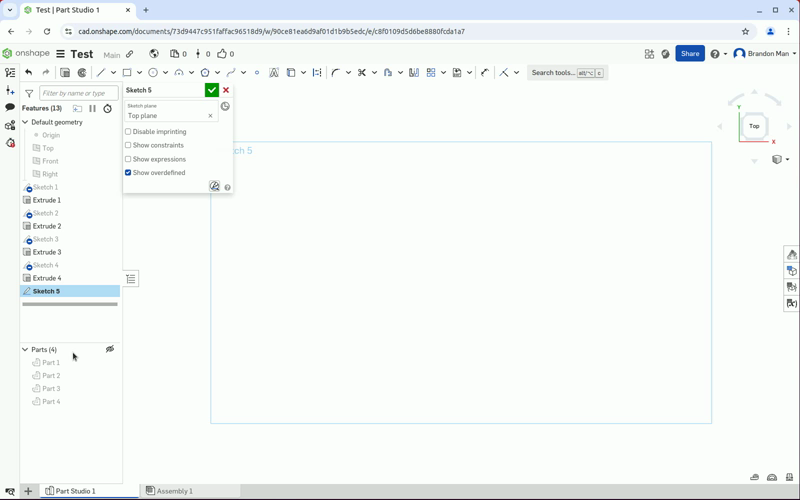
key(l)
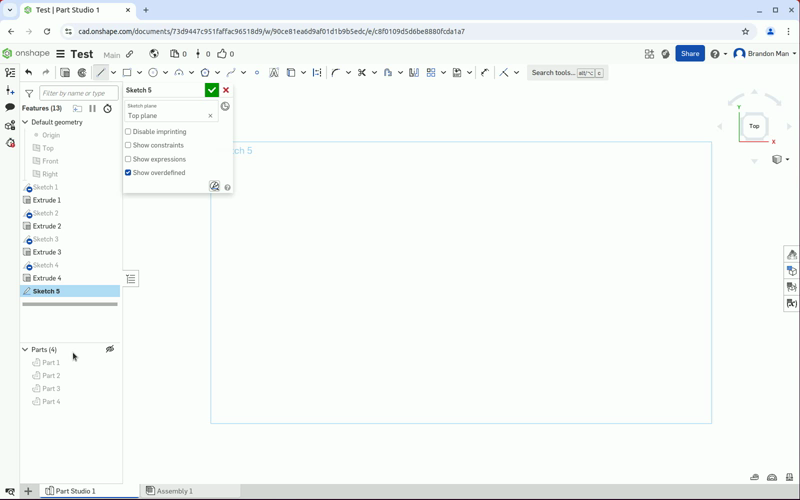
key_down(shift)
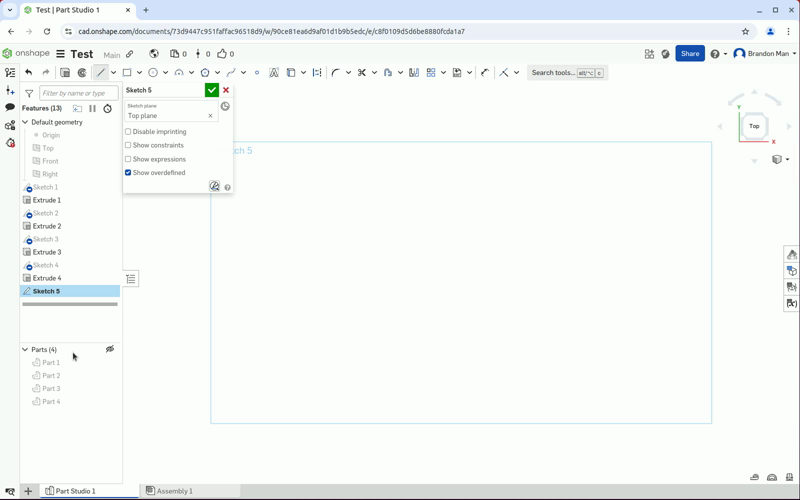
mouse_move(436, 254)
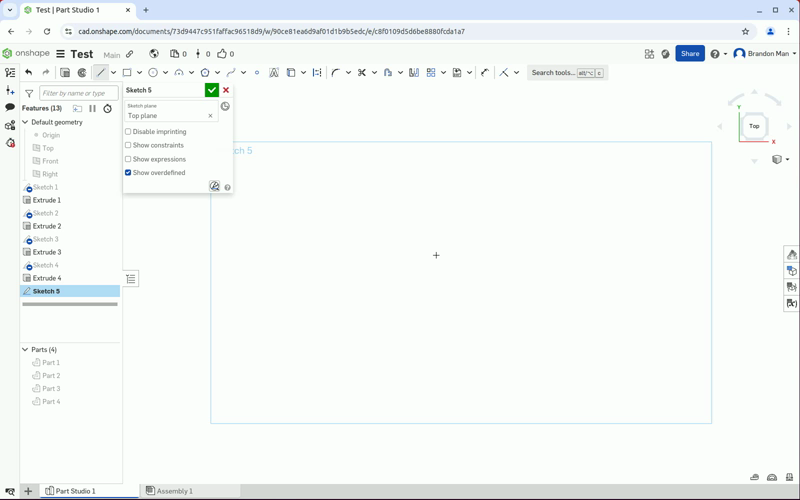
click(436, 254)
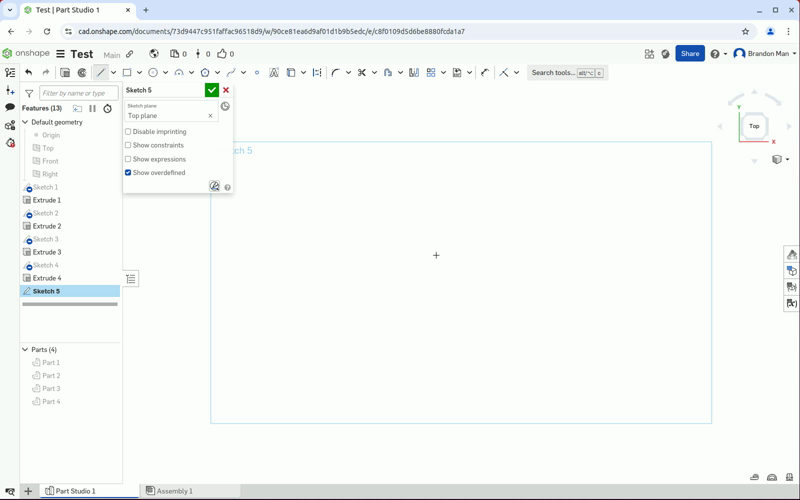
key_up(shift)
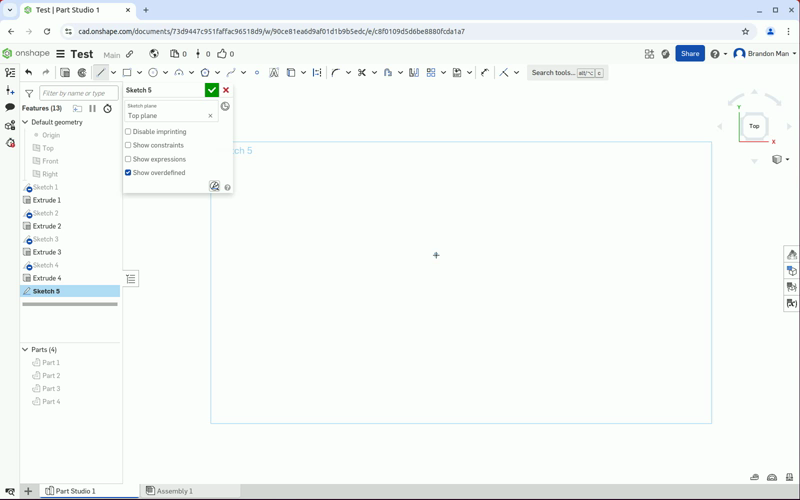
key_down(shift)
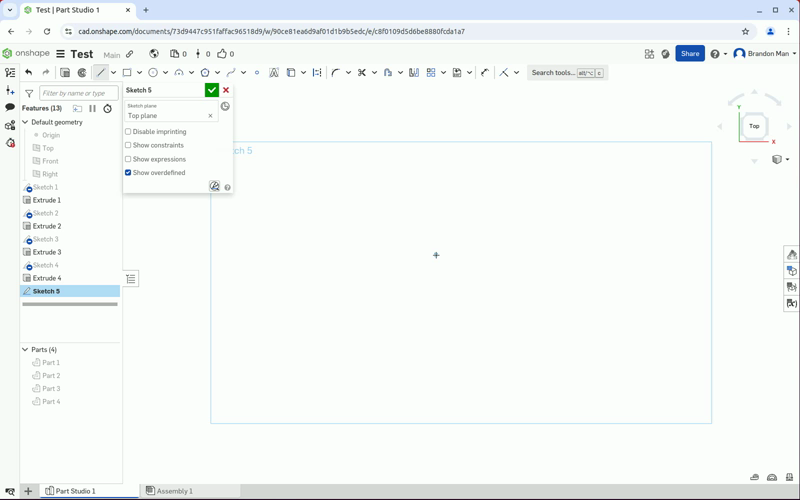
mouse_move(500, 254)
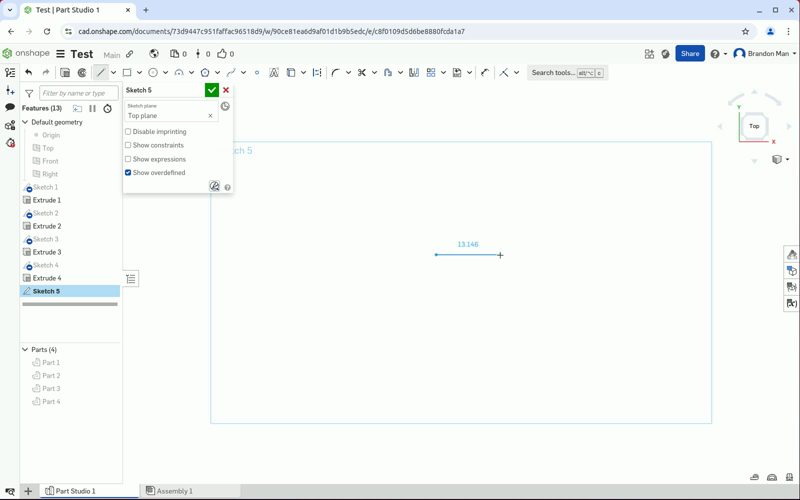
click(500, 254)
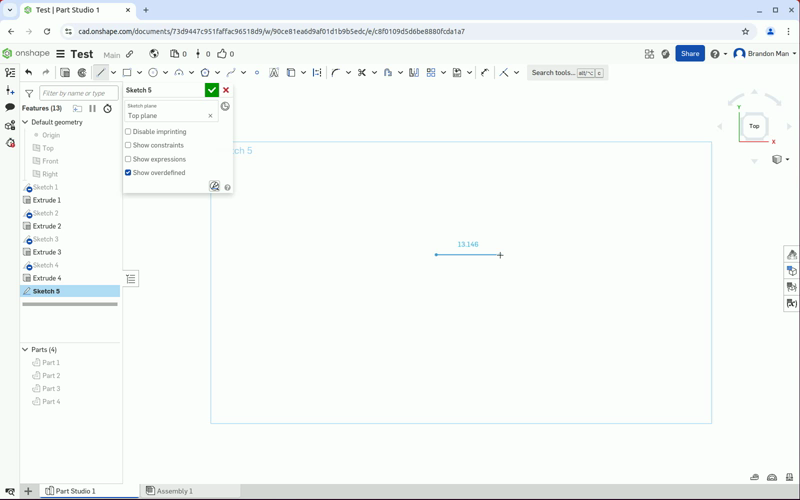
key_up(shift)
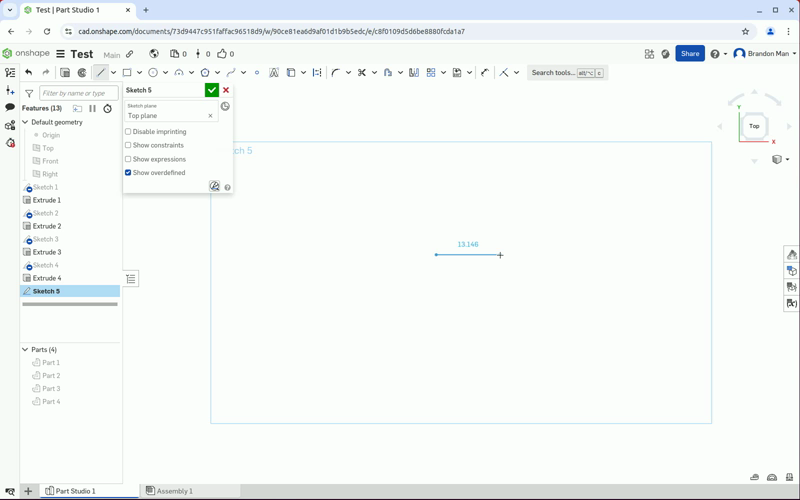
key_down(shift)
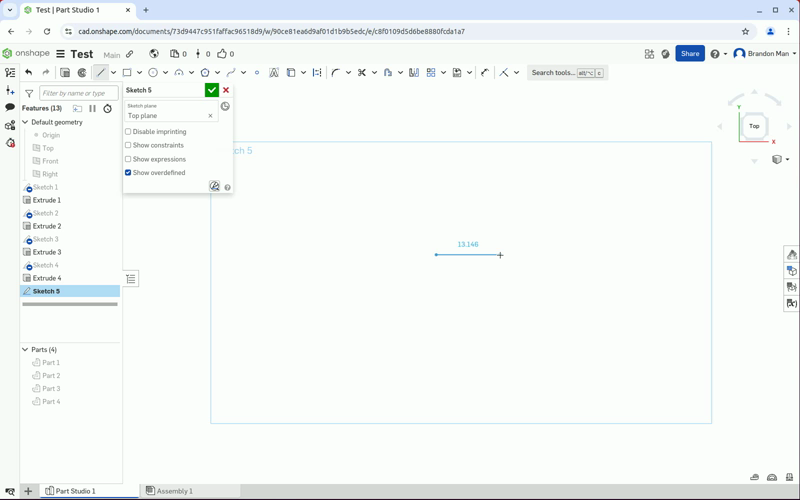
mouse_move(530, 254)
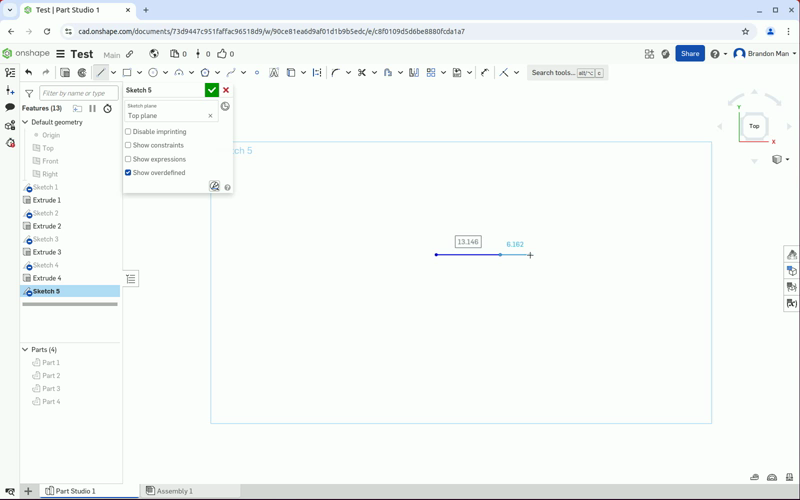
mouse_move(500, 243)
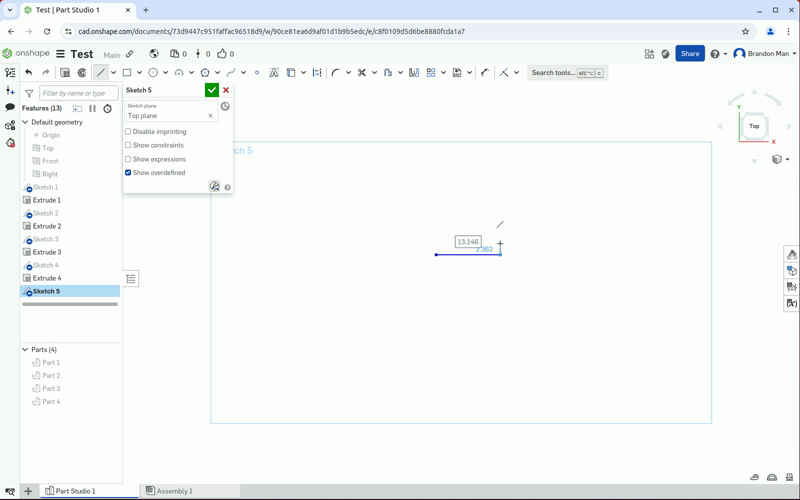
click(500, 243)
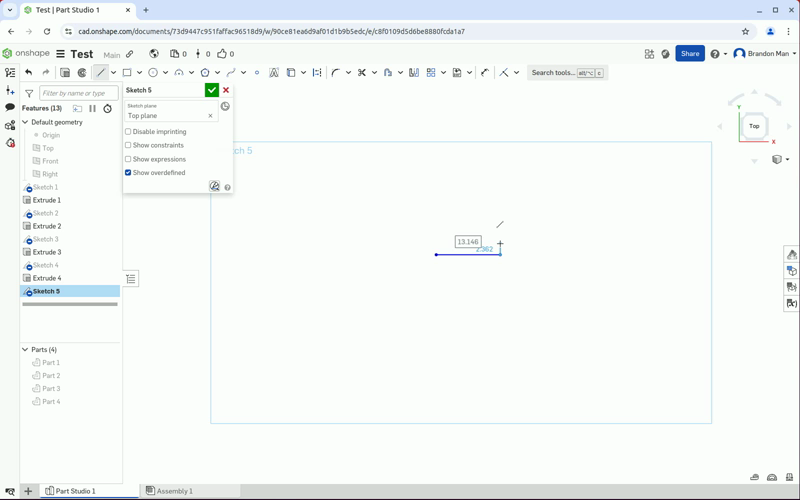
key_up(shift)
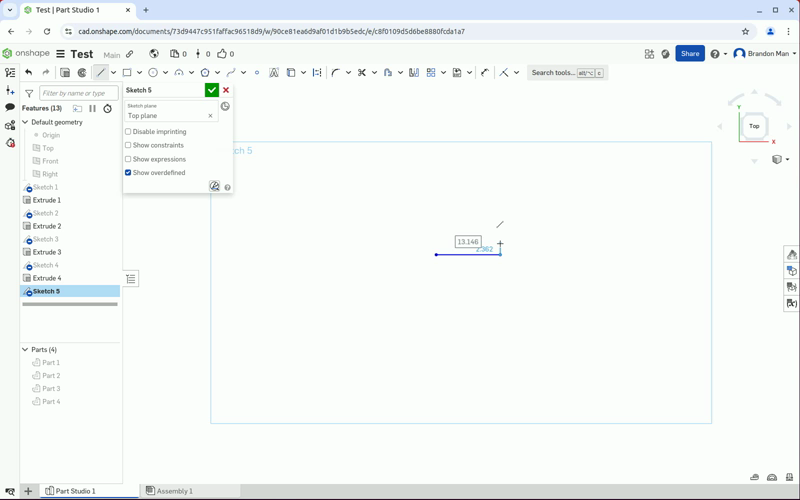
key_down(shift)
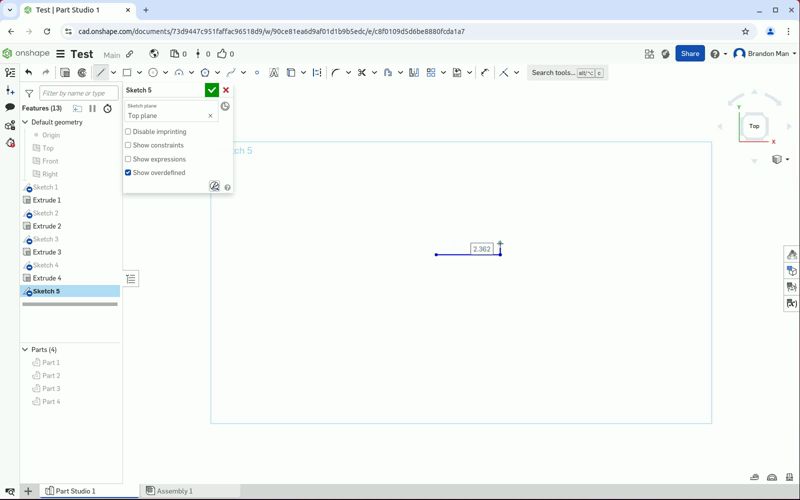
mouse_move(436, 243)
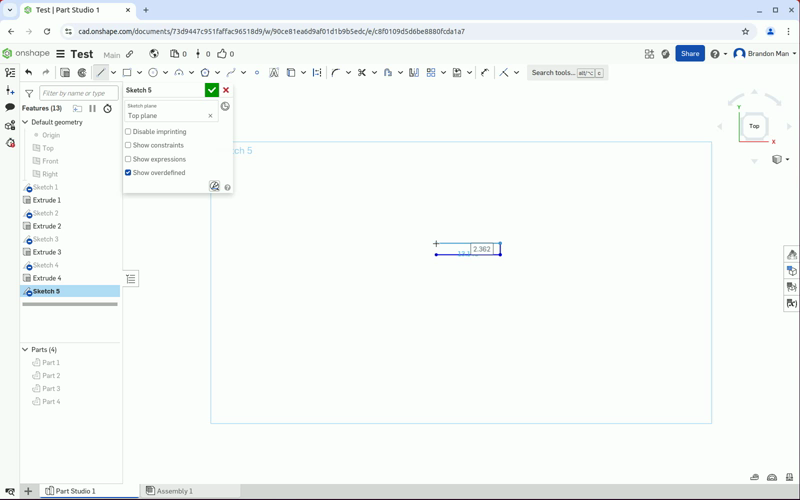
click(436, 243)
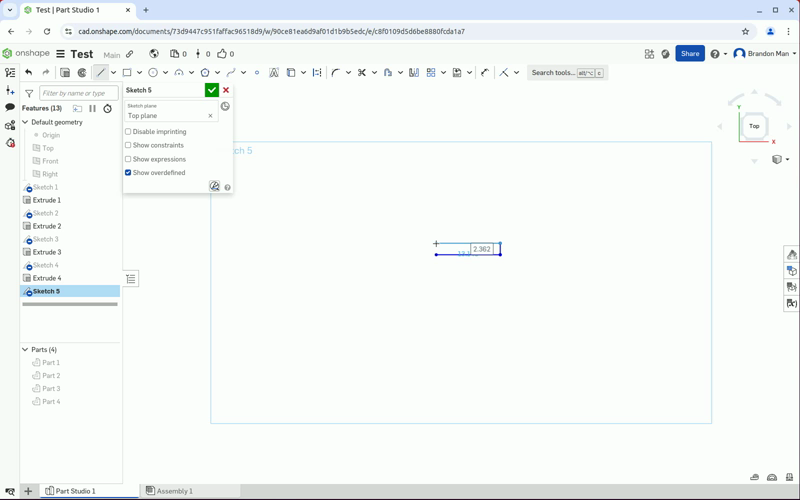
key_up(shift)
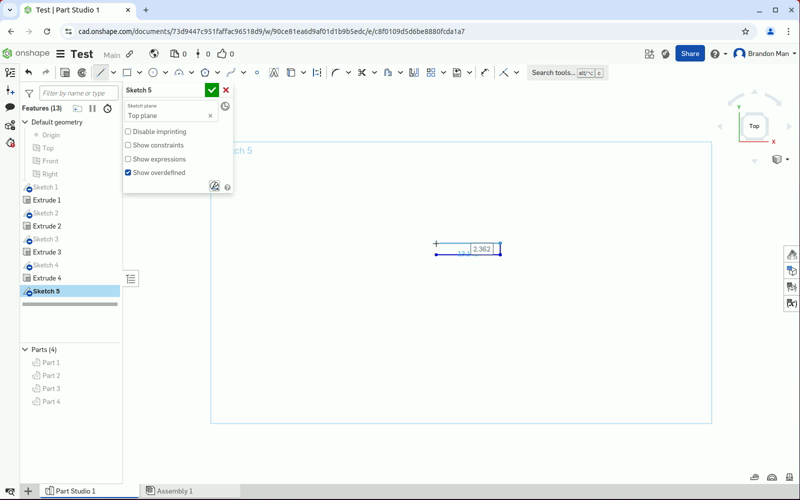
mouse_move(466, 243)
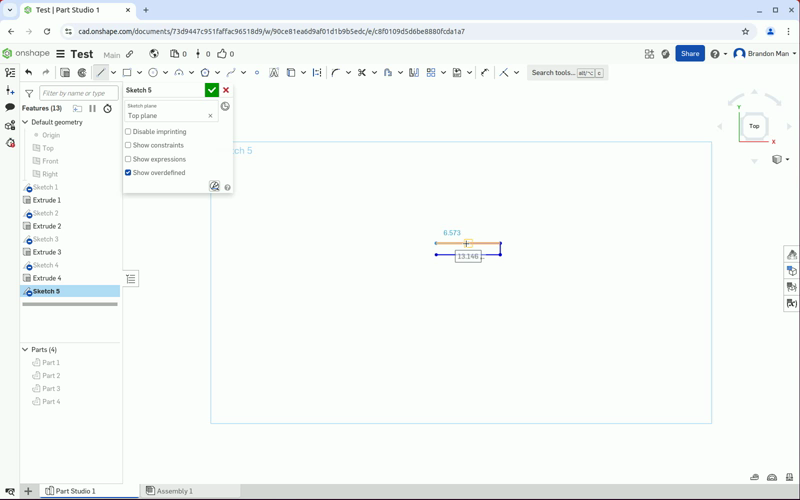
key_down(shift)
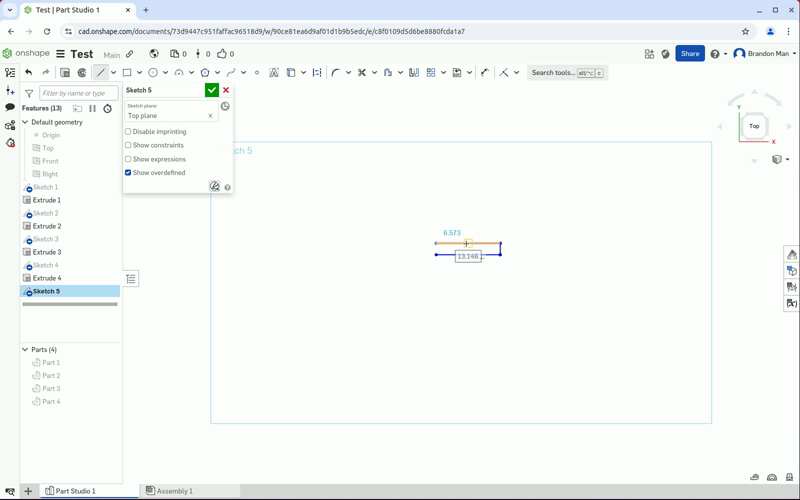
mouse_move(436, 254)
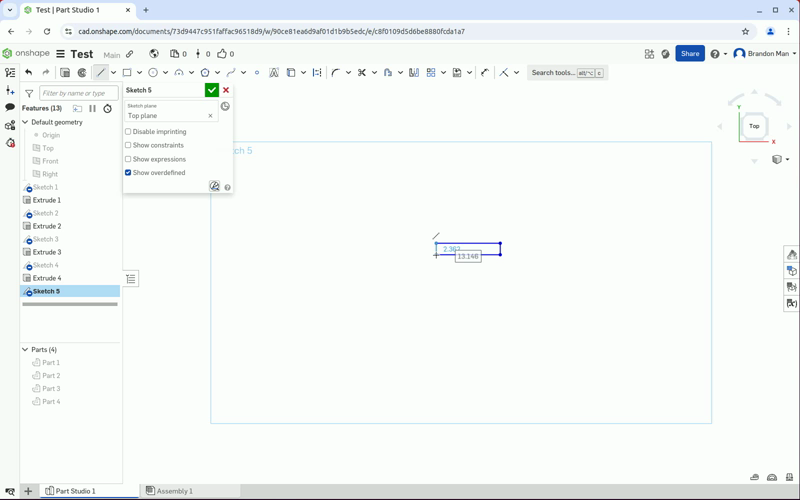
key_up(shift)
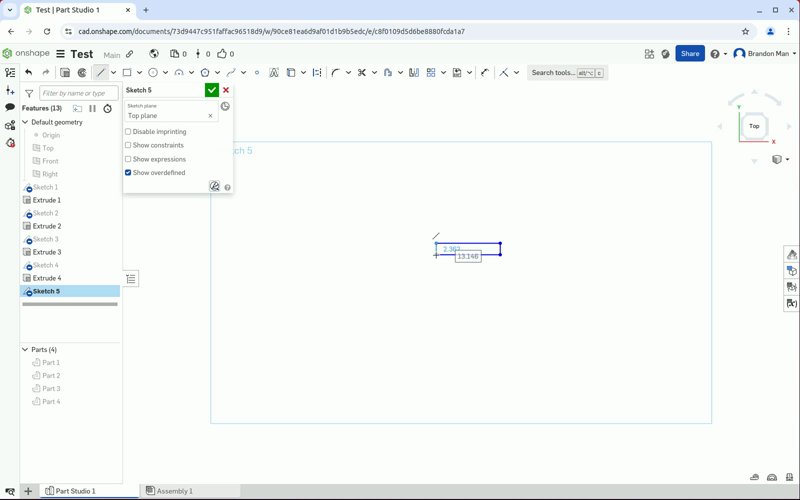
click(436, 254)
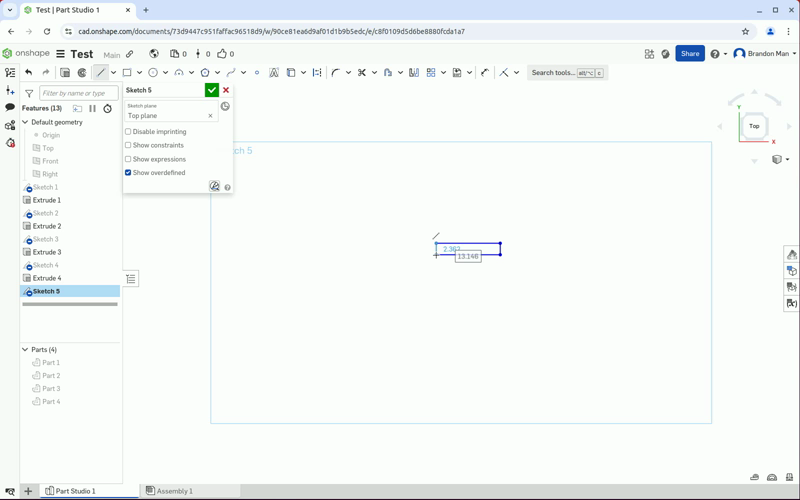
key(esc)
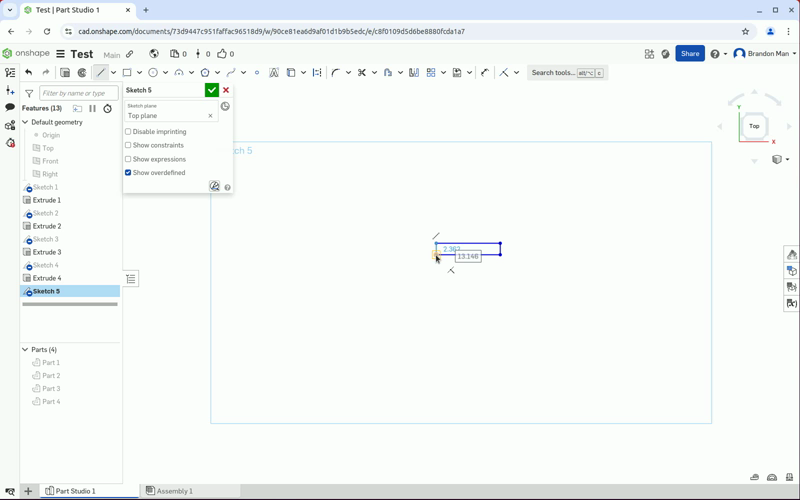
mouse_move(463, 246)
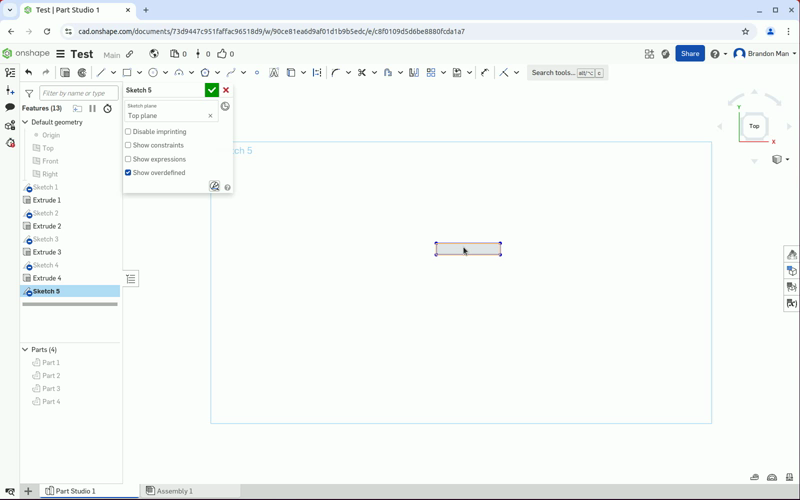
scroll(6)
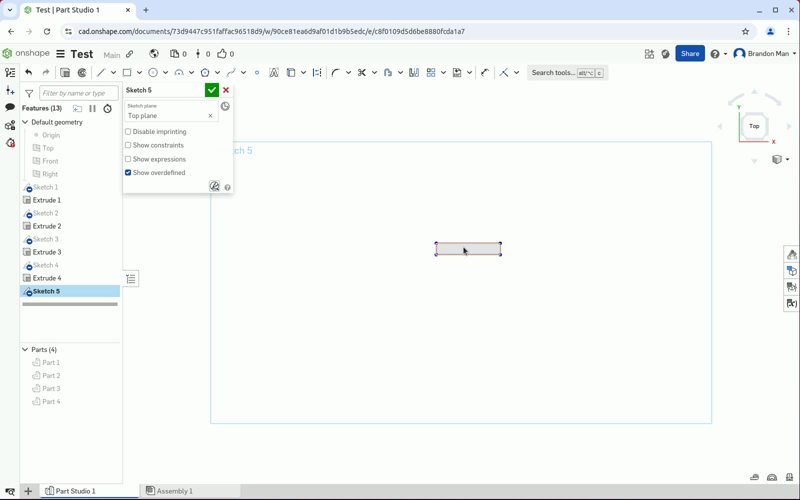
scroll(6)
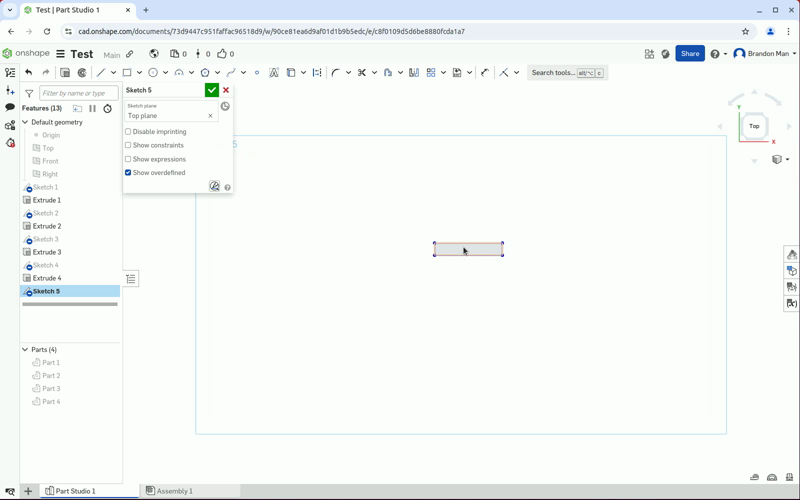
scroll(6)
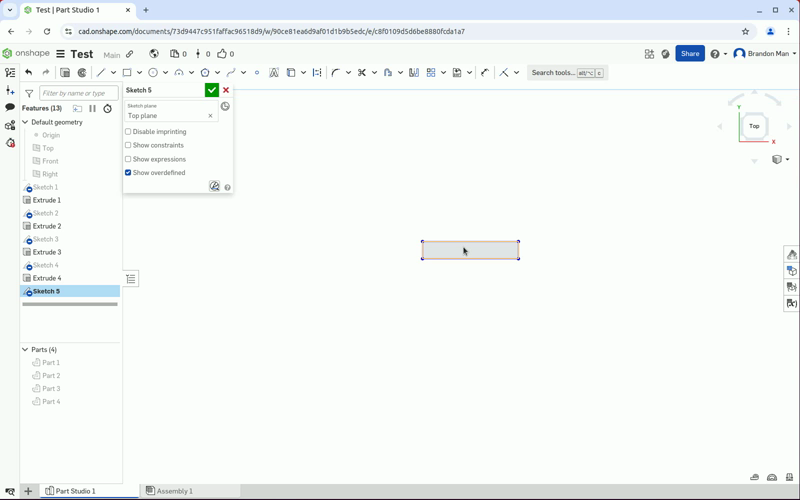
scroll(6)
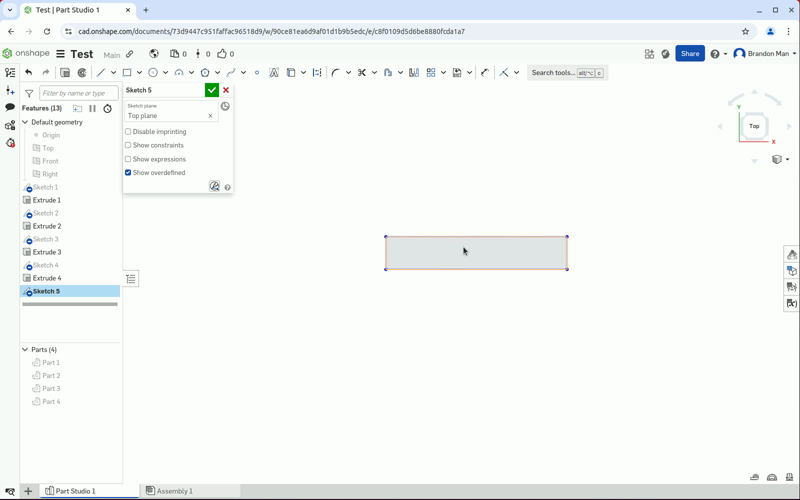
scroll(6)
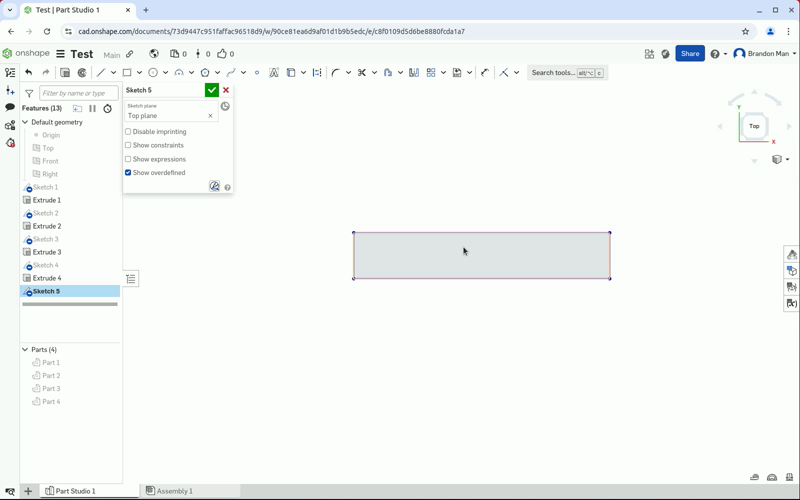
scroll(6)
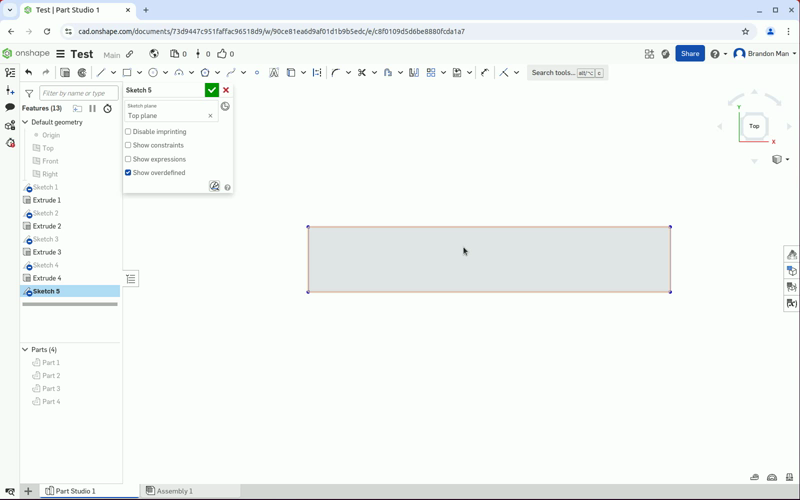
scroll(6)
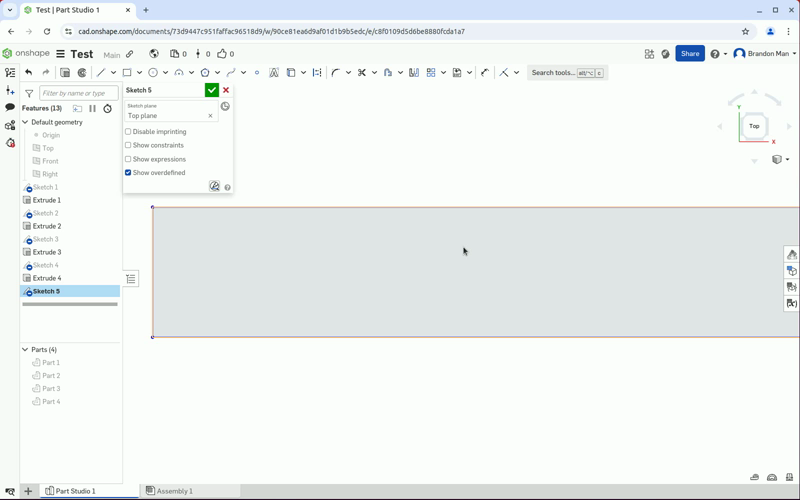
click(463, 246)
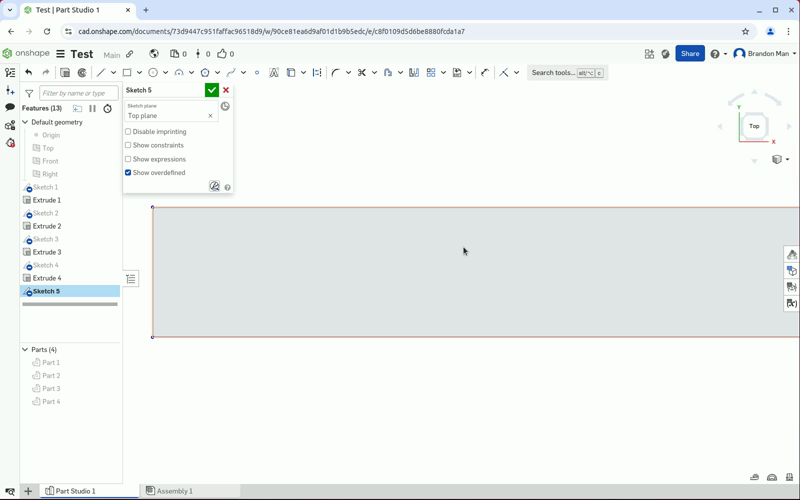
scroll(-6)
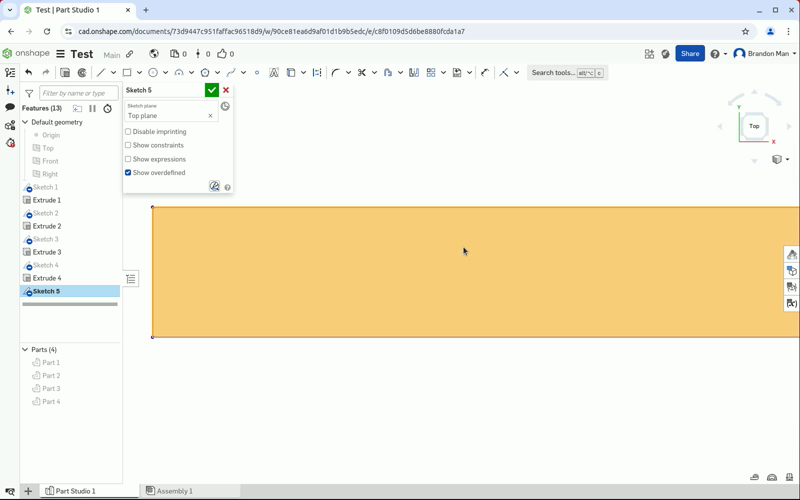
scroll(-6)
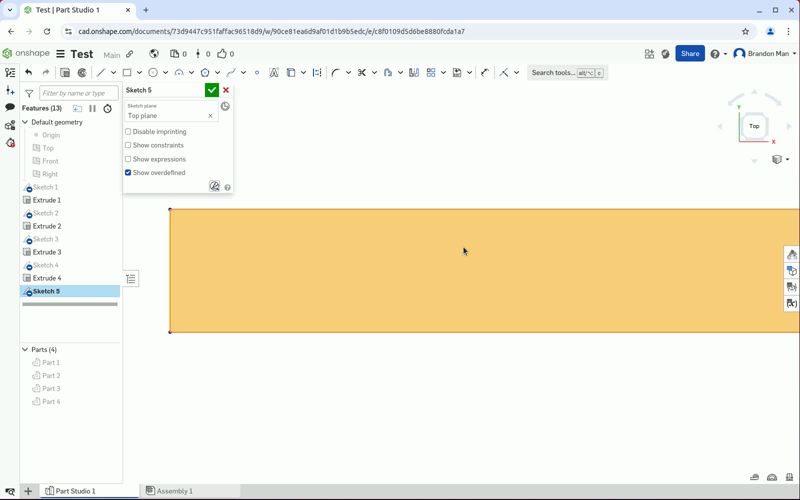
scroll(-6)
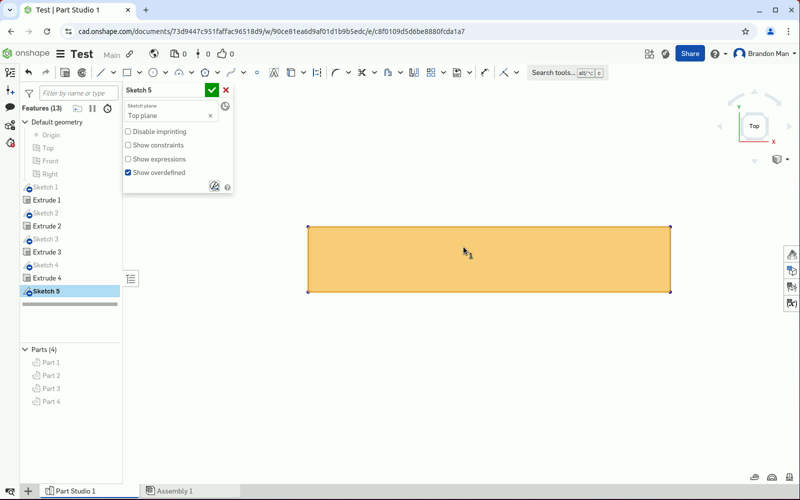
scroll(-6)
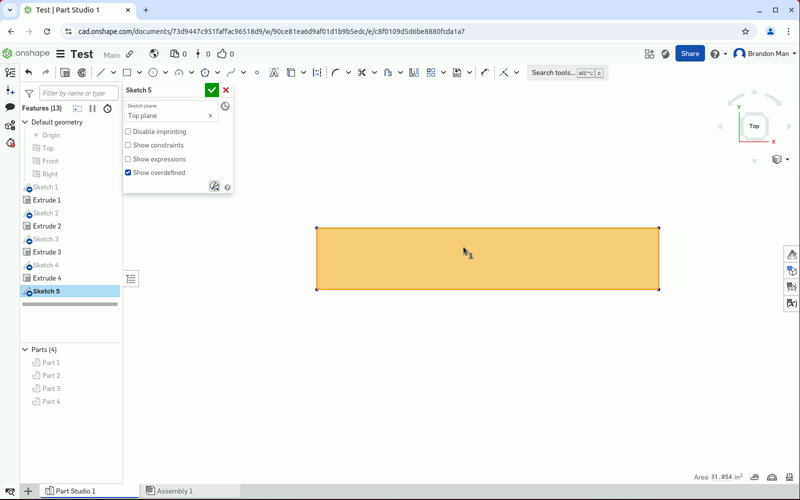
scroll(-6)
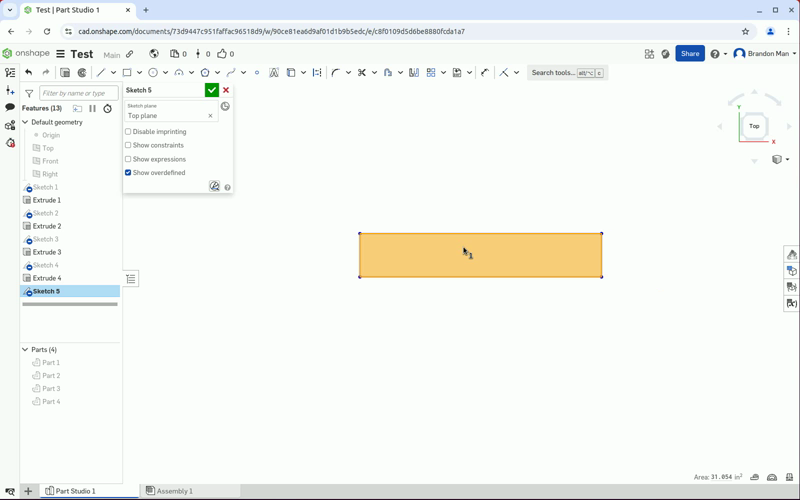
scroll(-6)
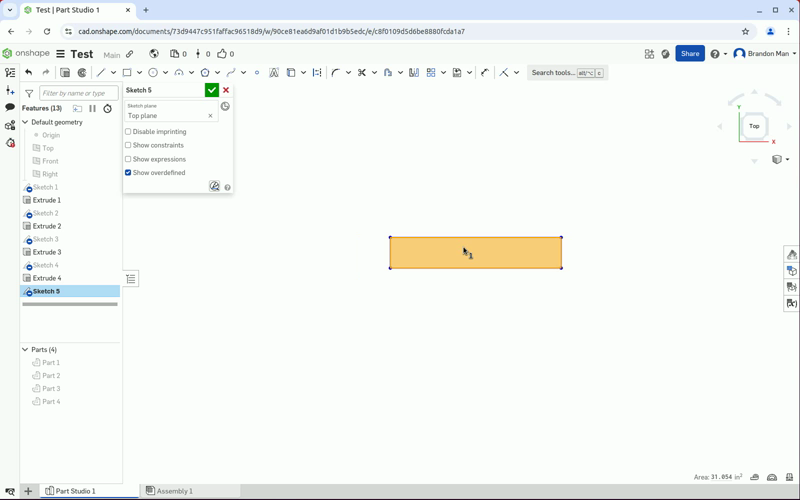
scroll(-6)
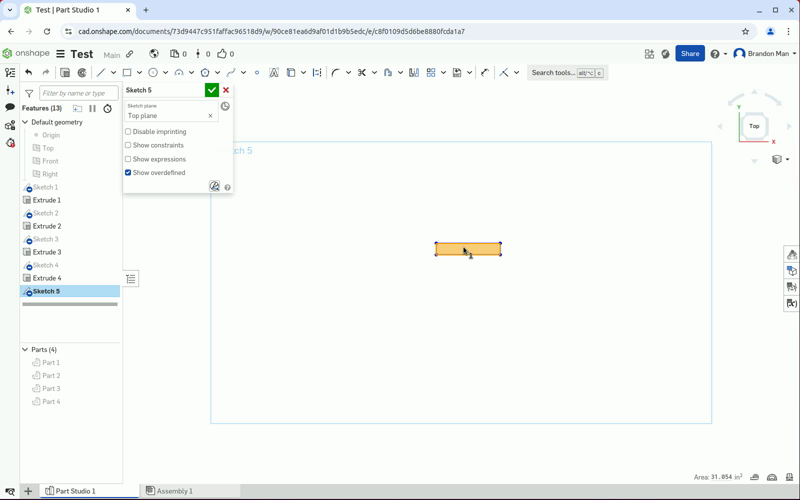
mouse_move(73, 352)
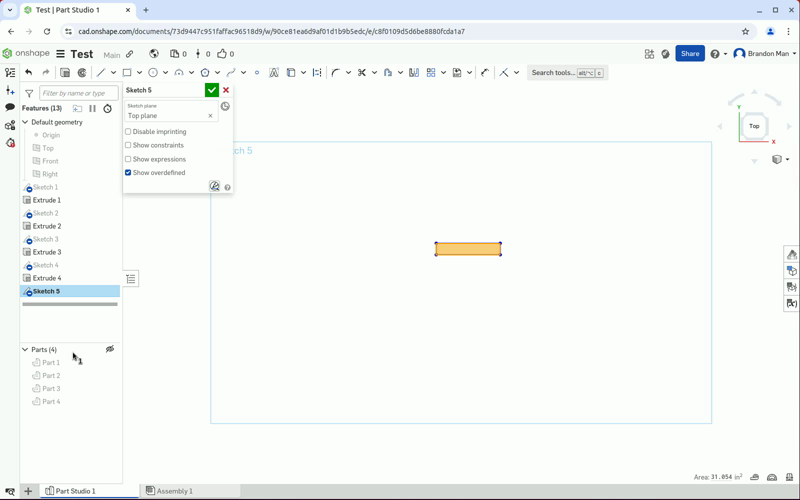
key(shift+y)
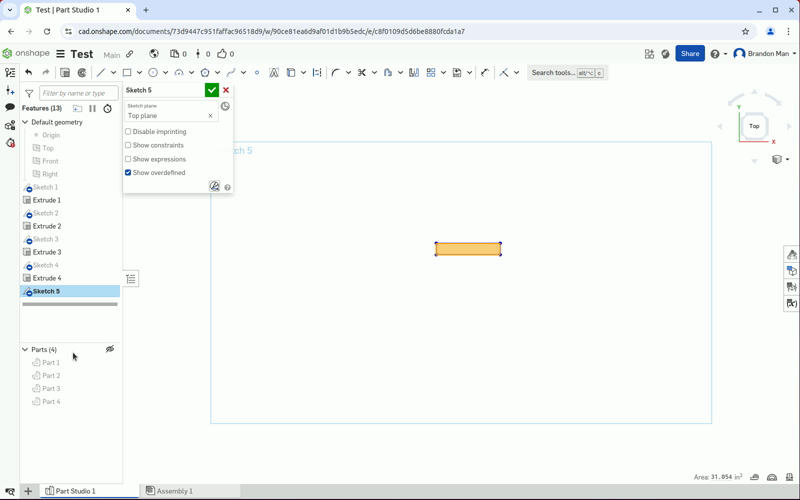
key(shift+e)
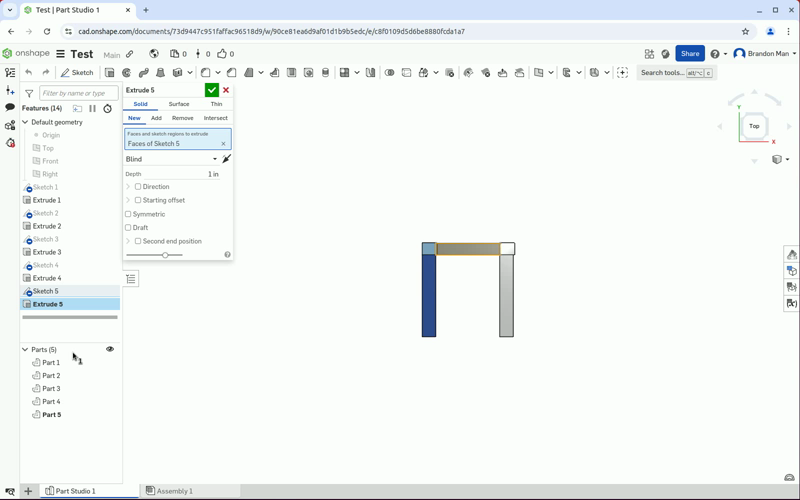
mouse_move(143, 106)
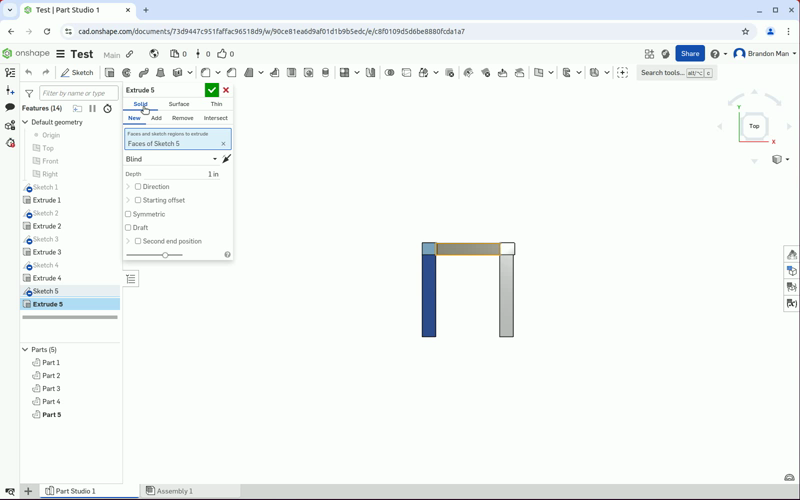
click(143, 106)
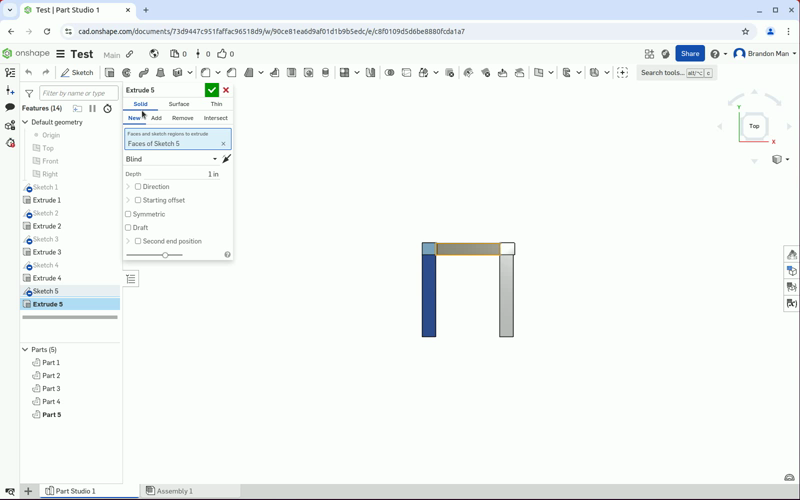
mouse_move(137, 120)
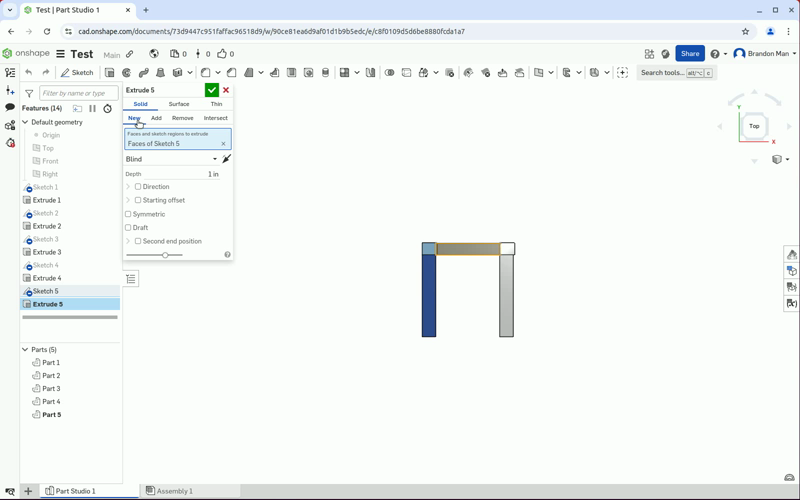
click(137, 120)
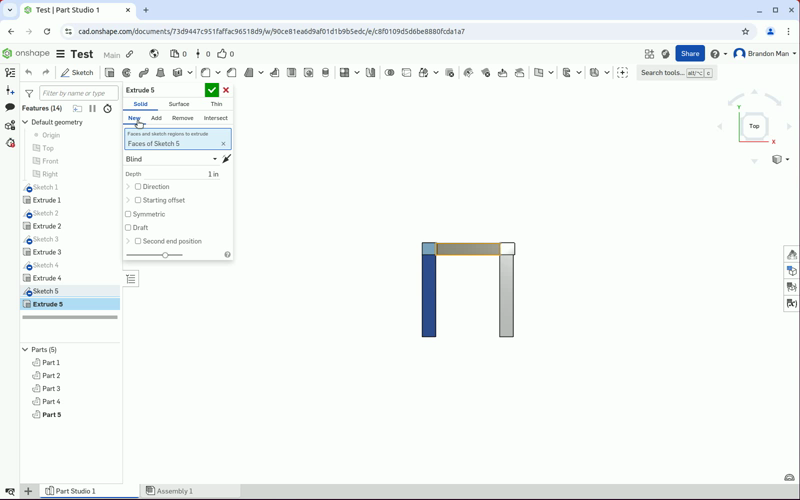
key(tab, 4)
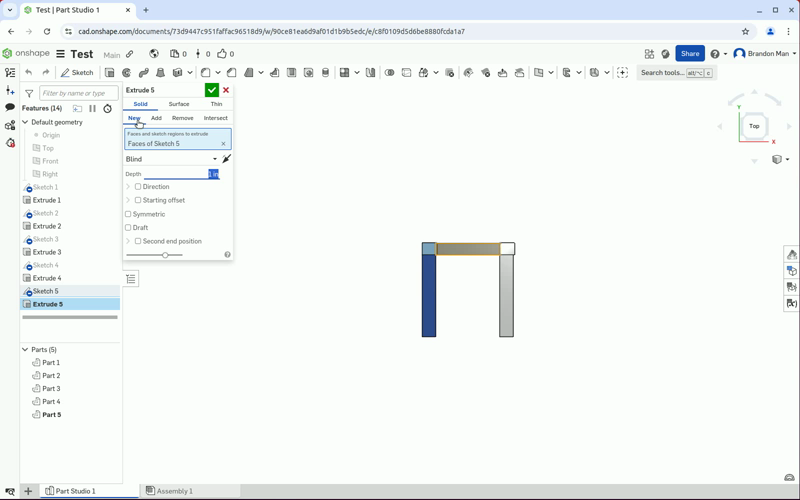
text(1.685)
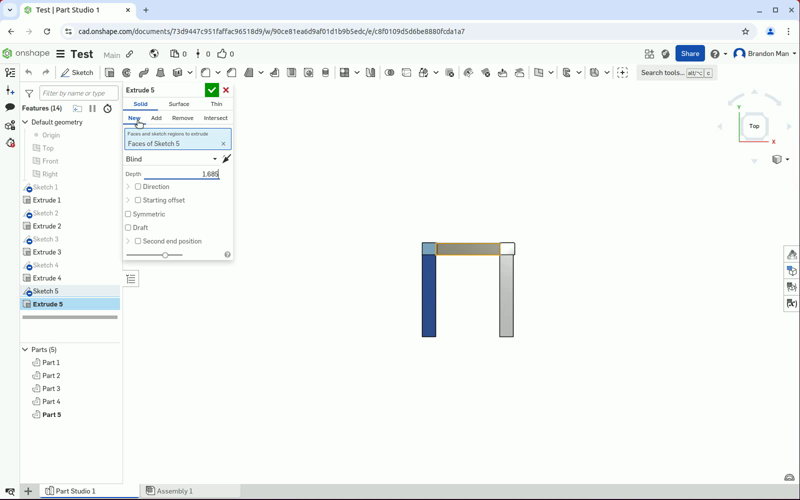
key(enter)
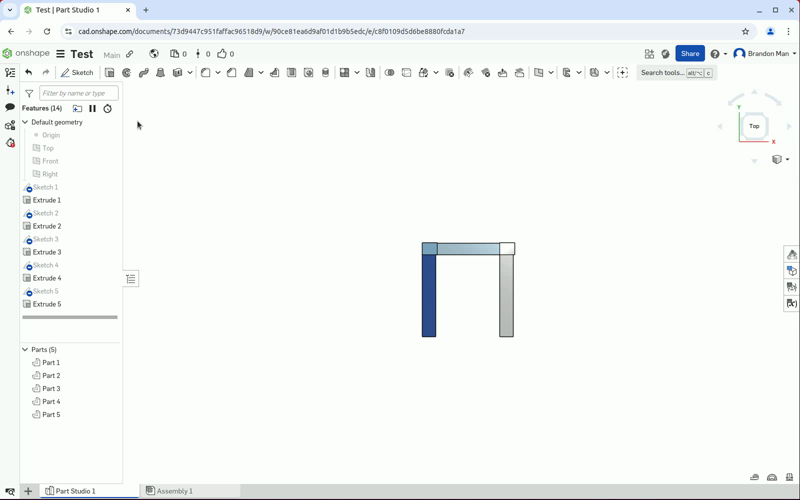
key(shift+h)
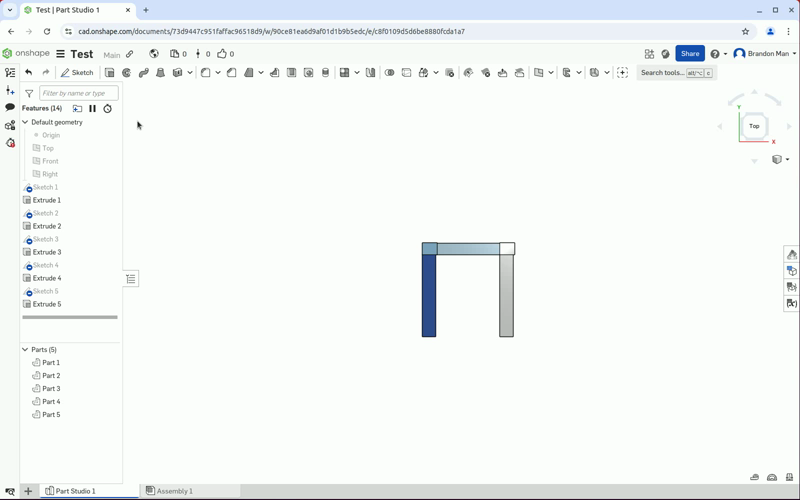
key(shift+h)
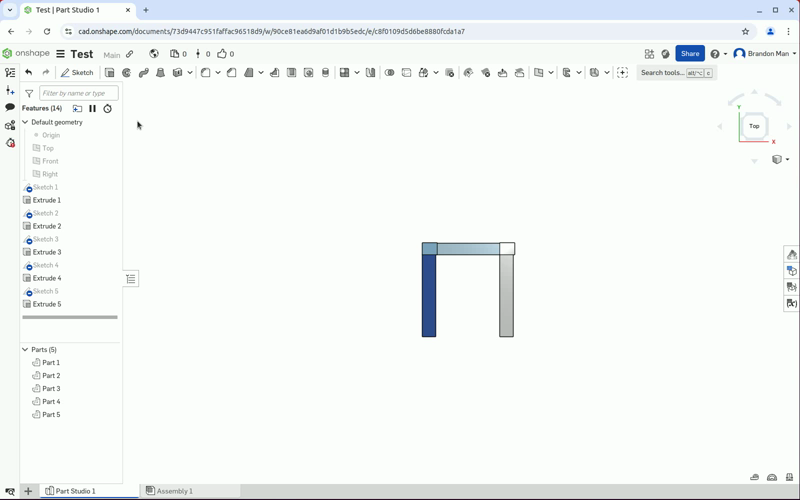
mouse_move(73, 189)
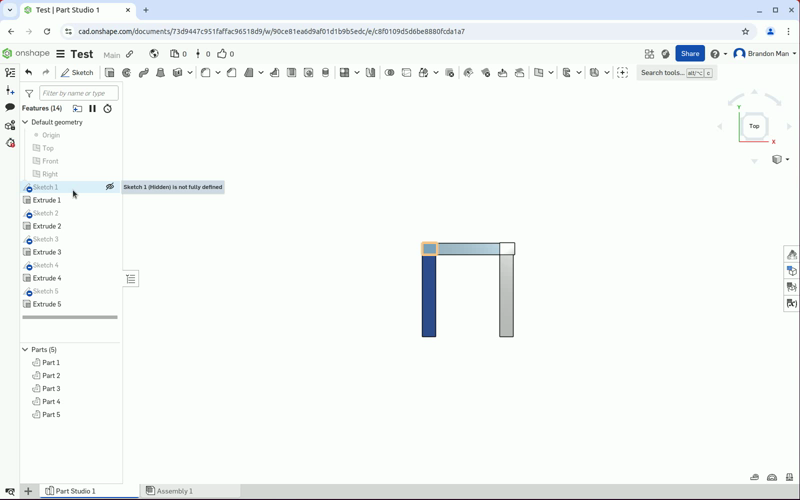
click(73, 189)
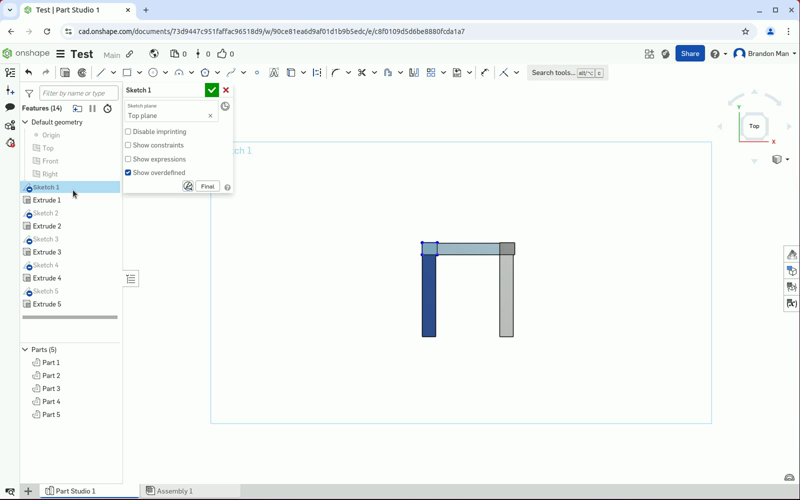
mouse_move(229, 92)
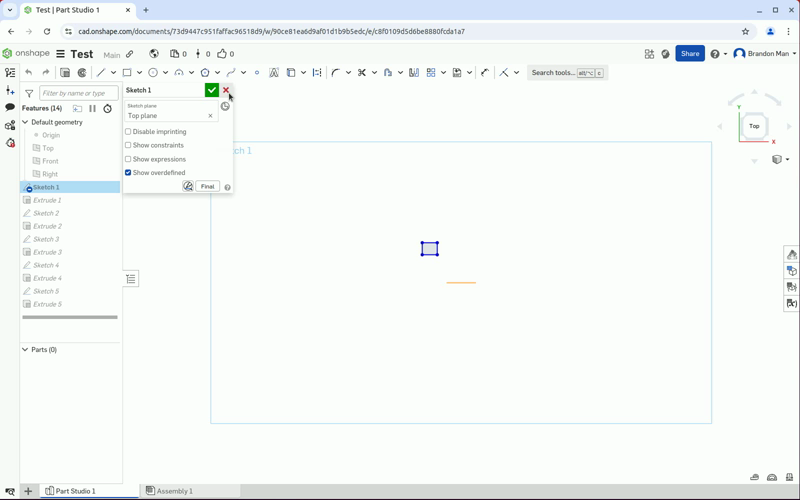
click(229, 92)
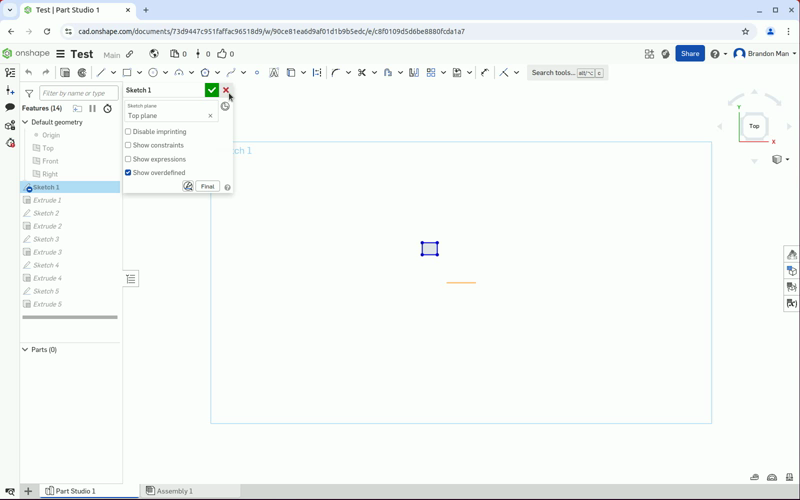
key(shift+s)
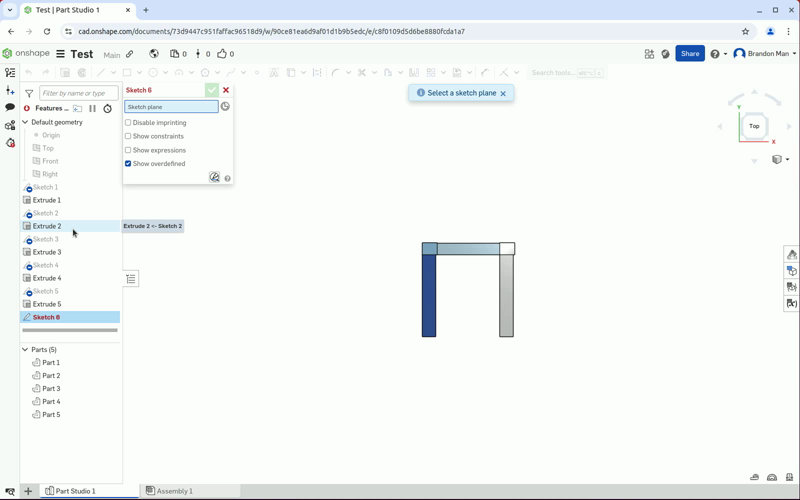
scroll(3)
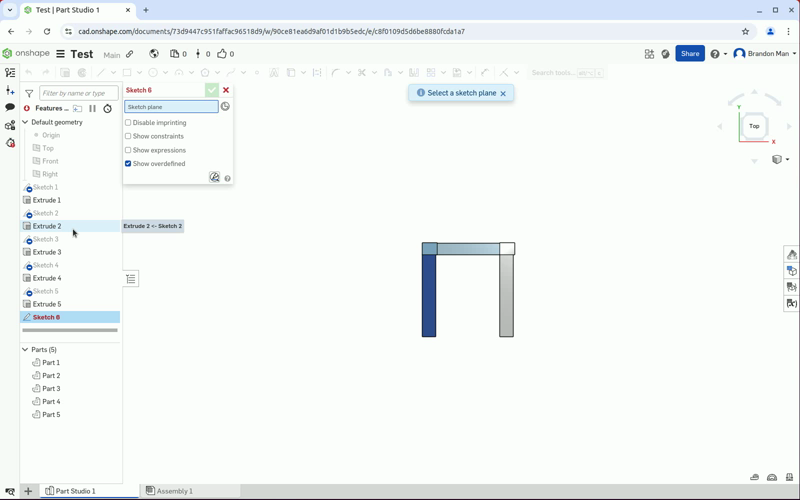
mouse_move(73, 150)
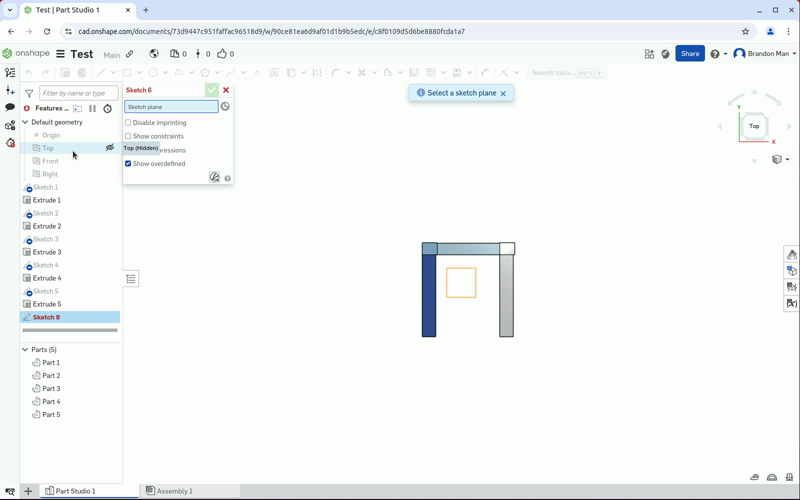
click(73, 150)
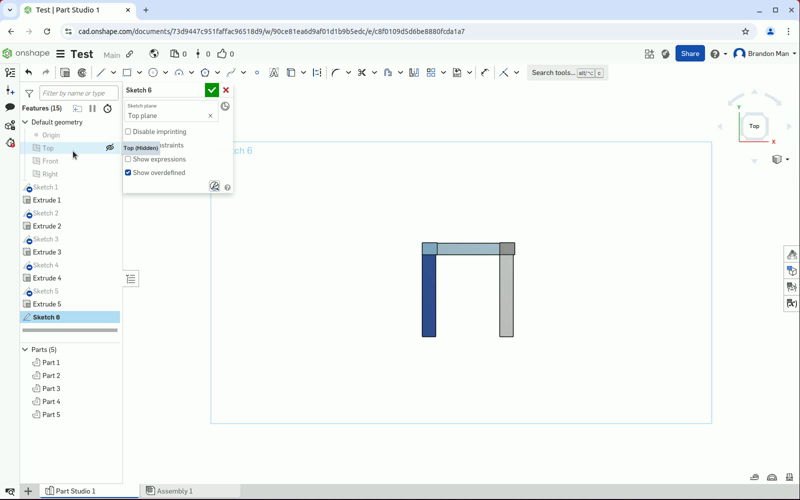
mouse_move(73, 352)
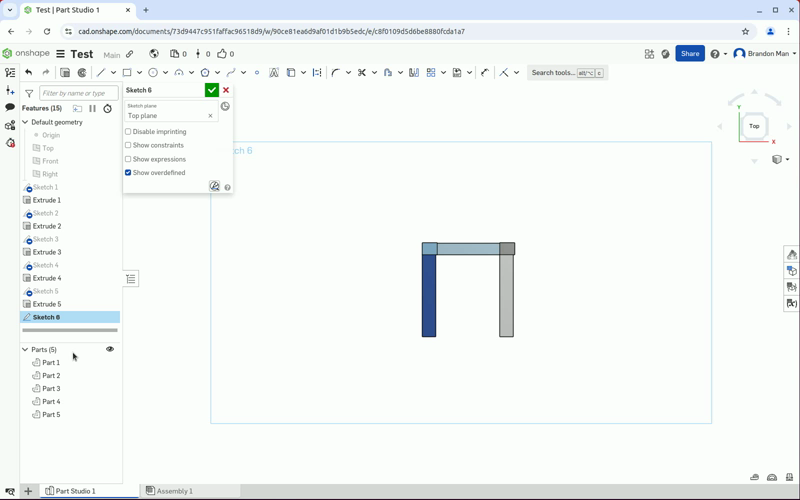
key(y)
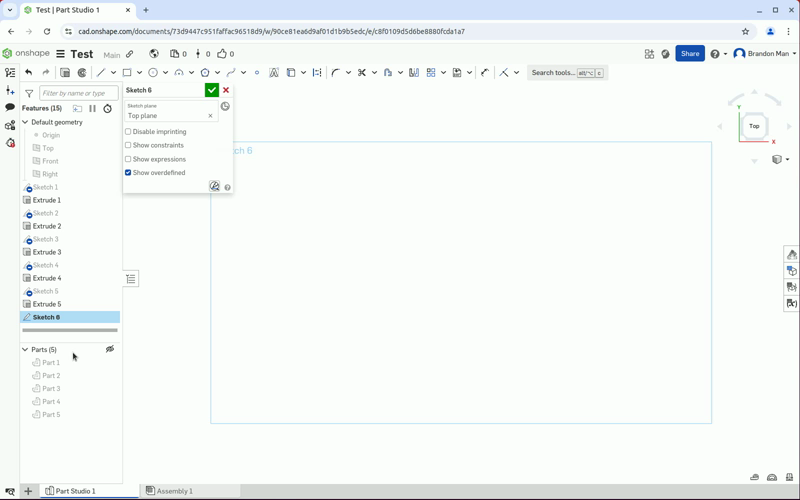
key(l)
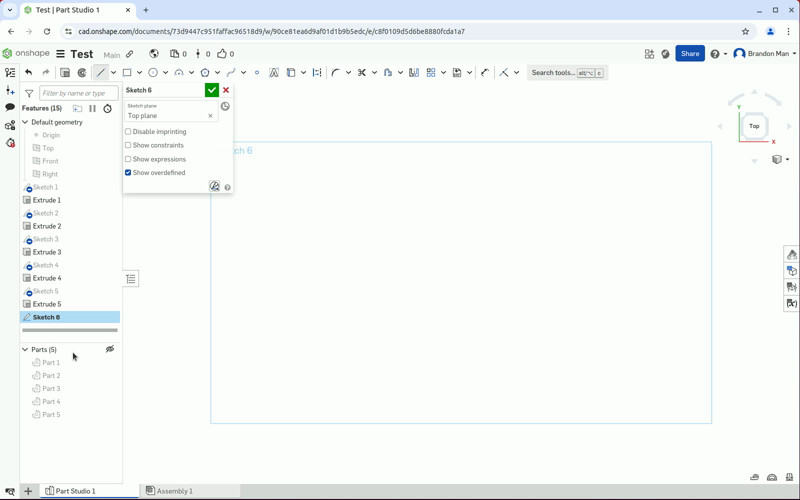
key_down(shift)
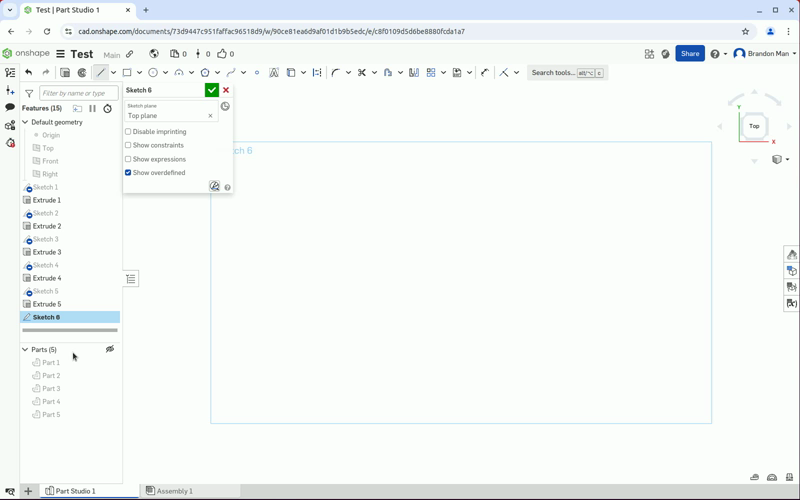
mouse_move(422, 348)
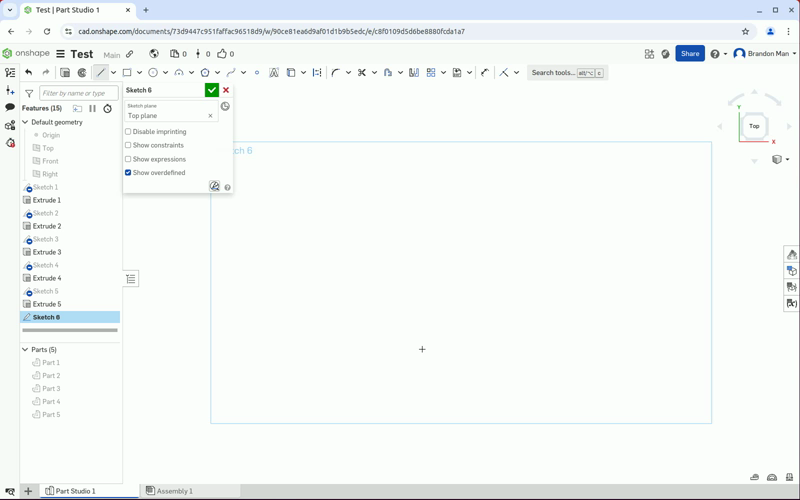
click(422, 348)
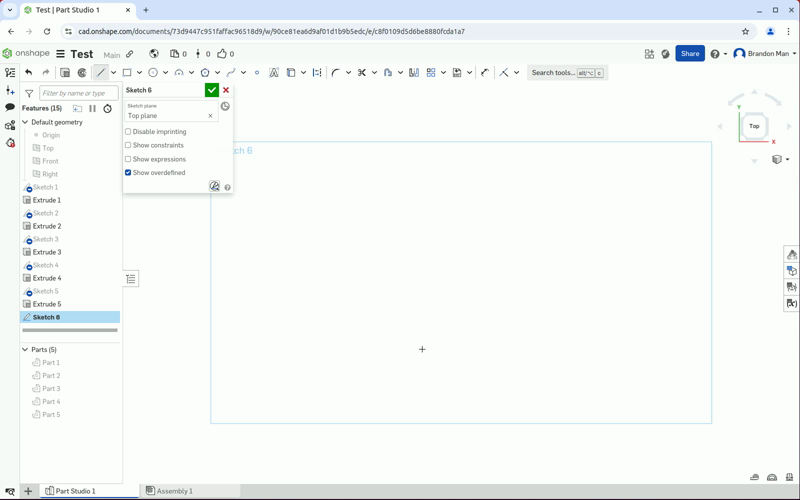
key_up(shift)
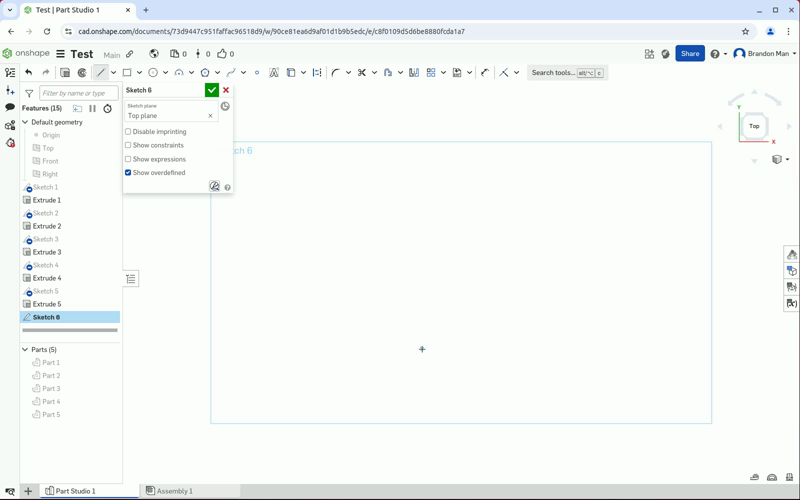
key_down(shift)
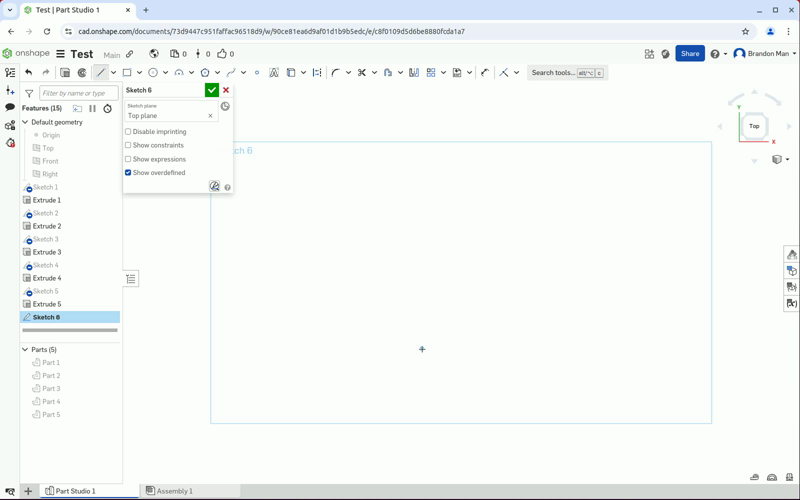
mouse_move(452, 348)
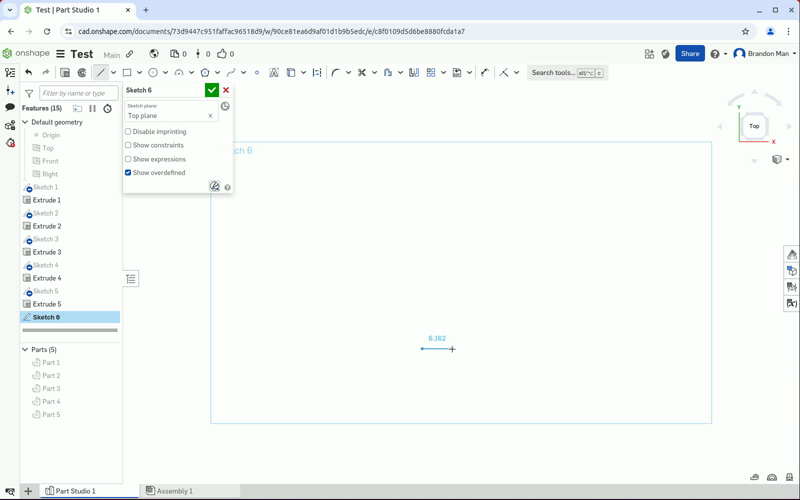
mouse_move(437, 348)
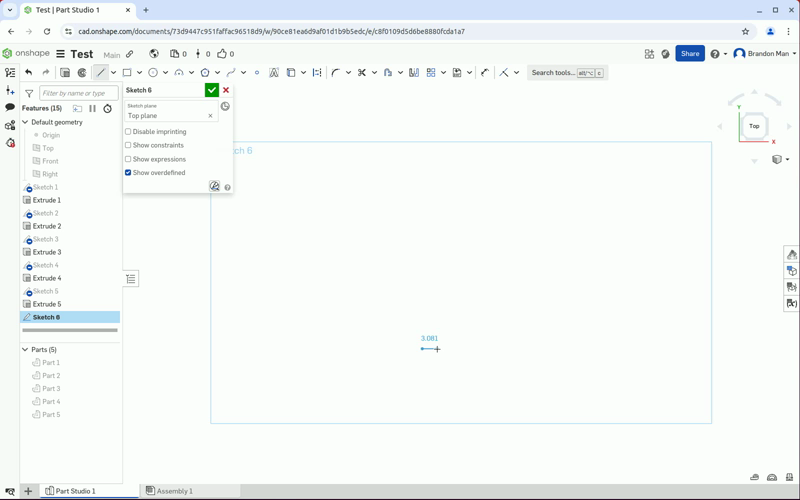
click(437, 348)
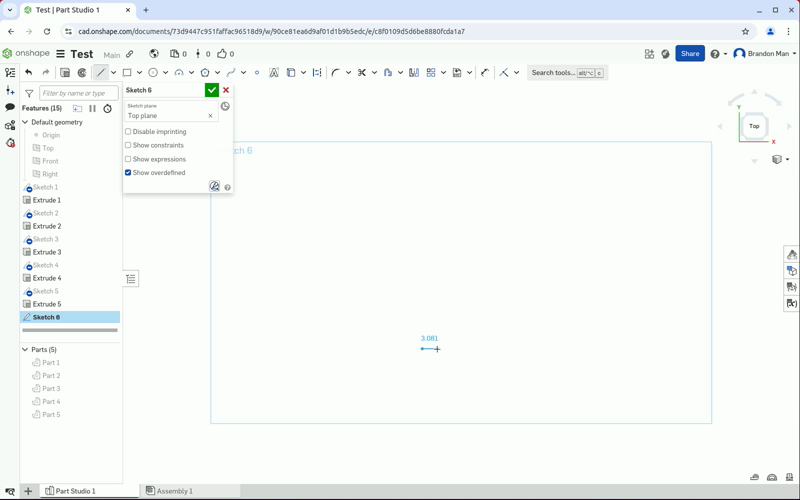
key_up(shift)
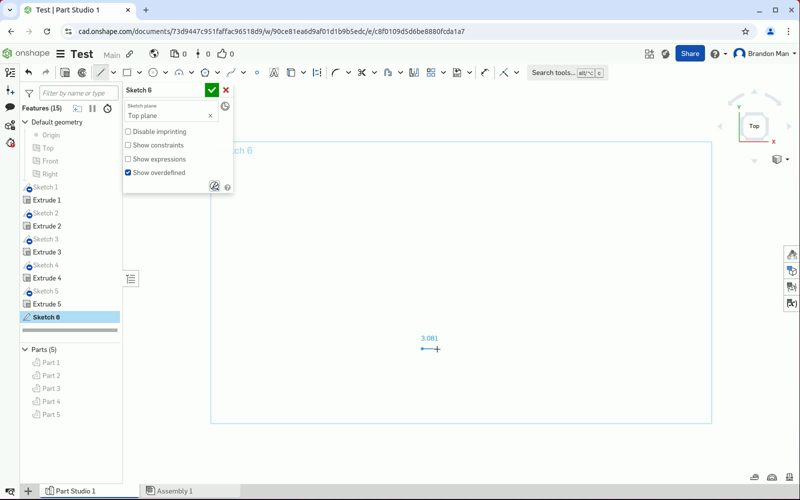
key_down(shift)
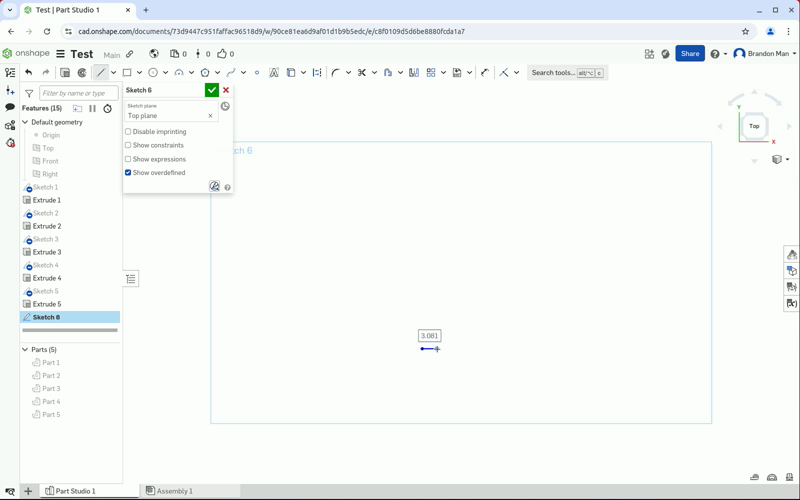
mouse_move(467, 348)
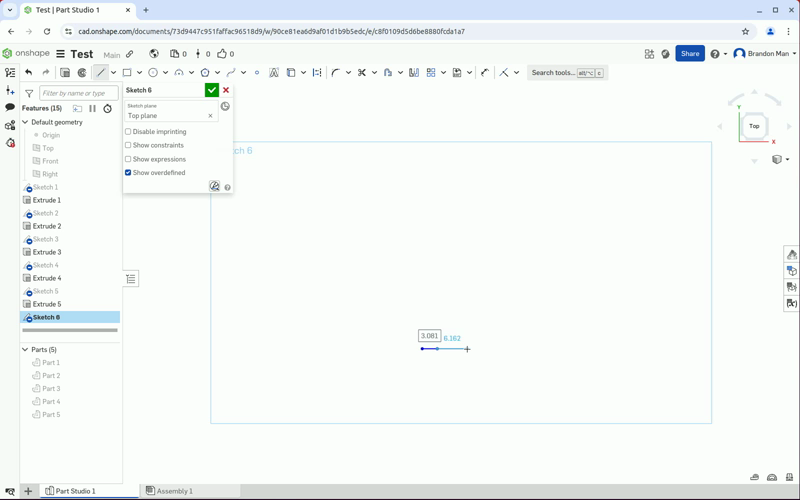
mouse_move(437, 336)
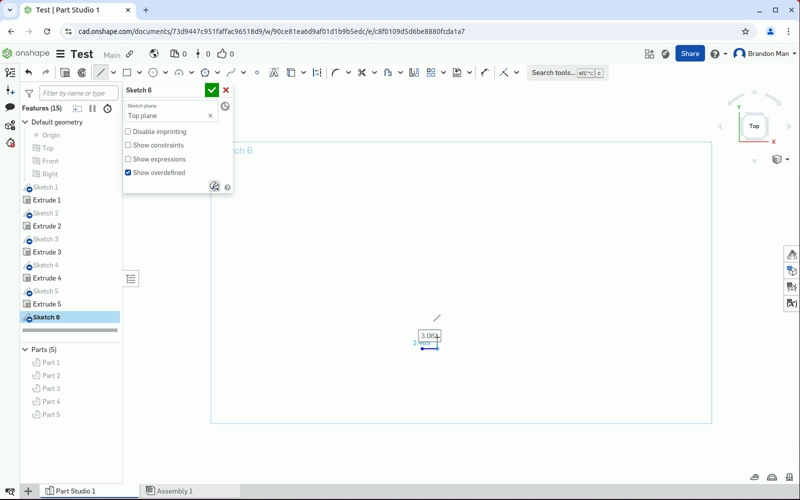
click(437, 336)
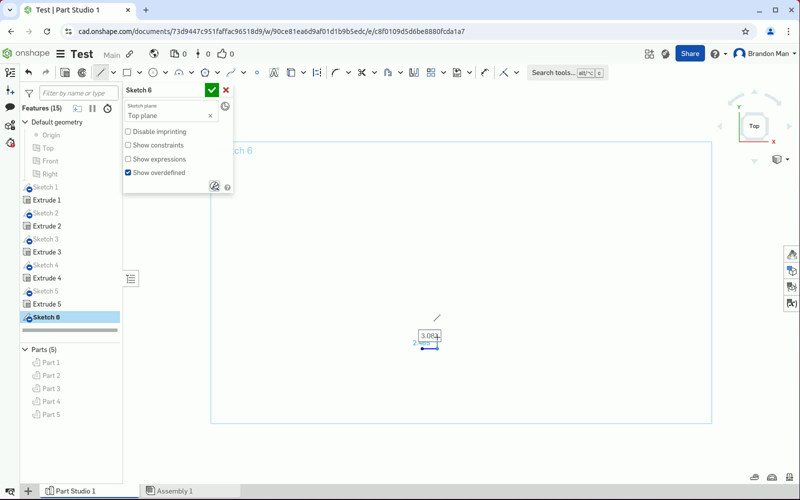
key_up(shift)
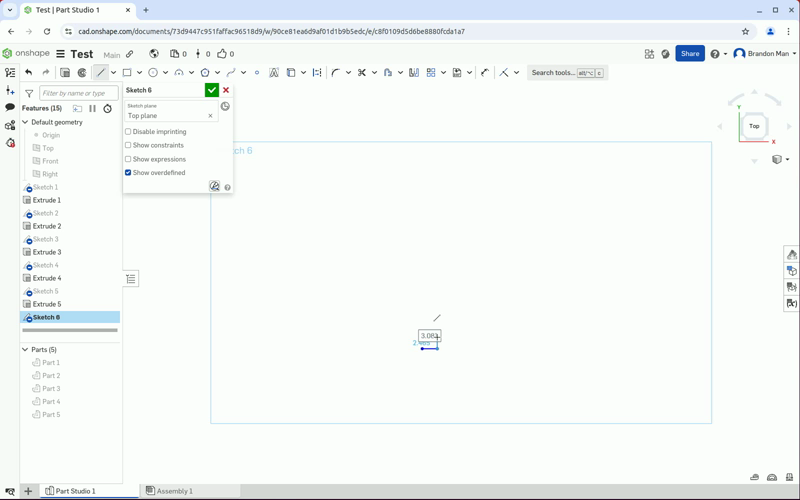
key_down(shift)
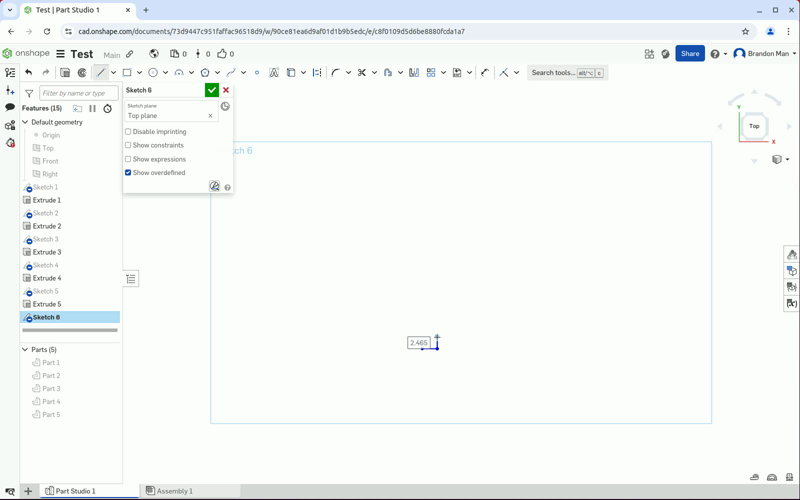
mouse_move(467, 336)
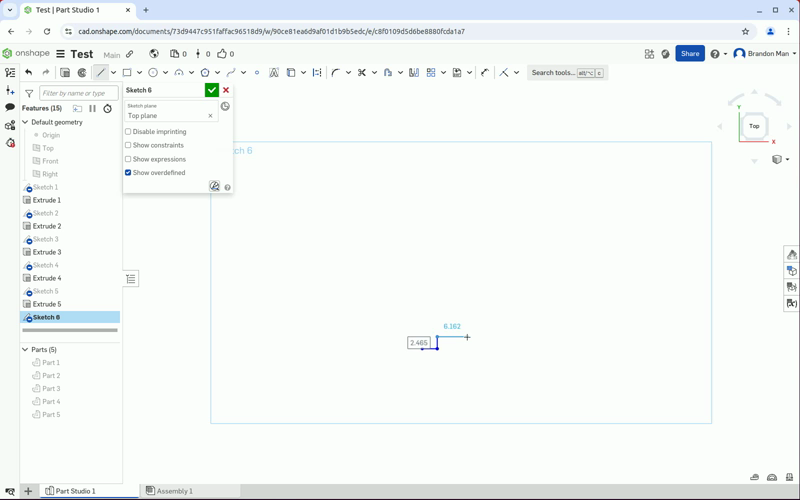
mouse_move(422, 336)
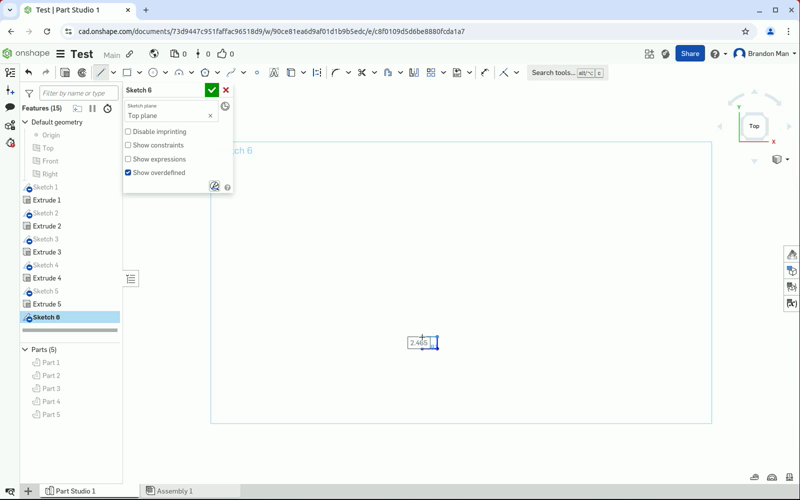
click(422, 336)
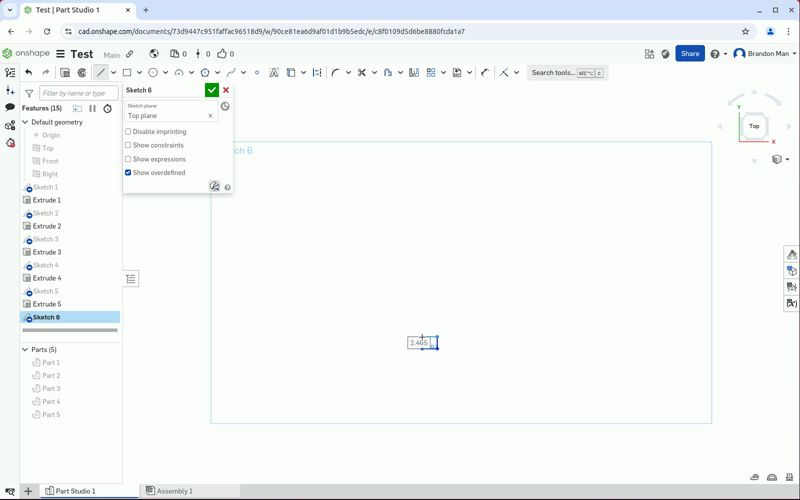
key_up(shift)
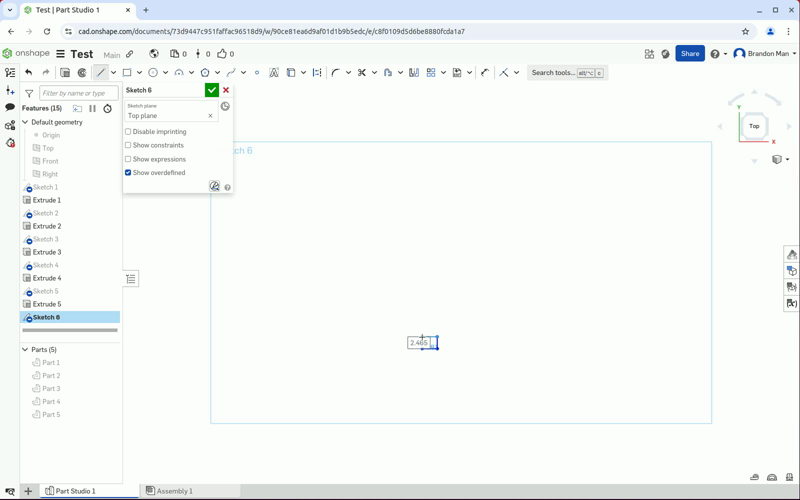
mouse_move(452, 336)
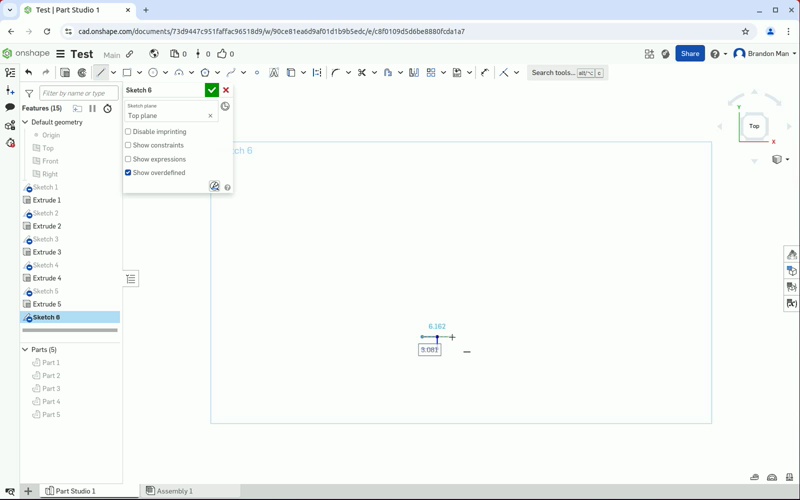
key_down(shift)
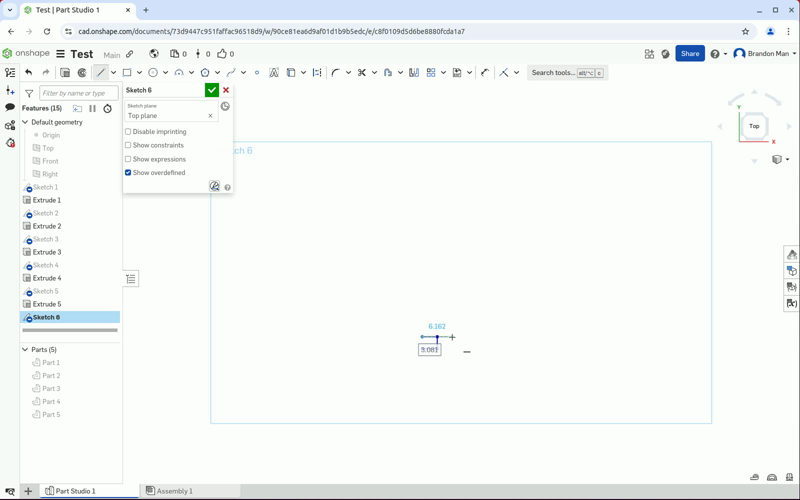
mouse_move(422, 348)
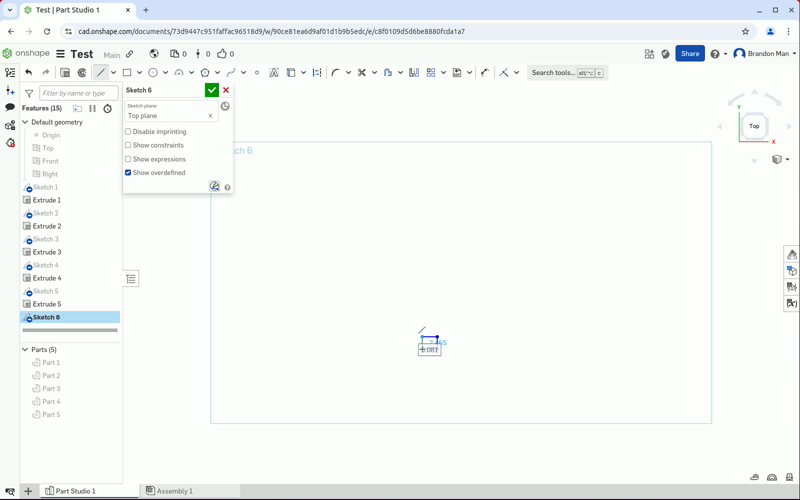
key_up(shift)
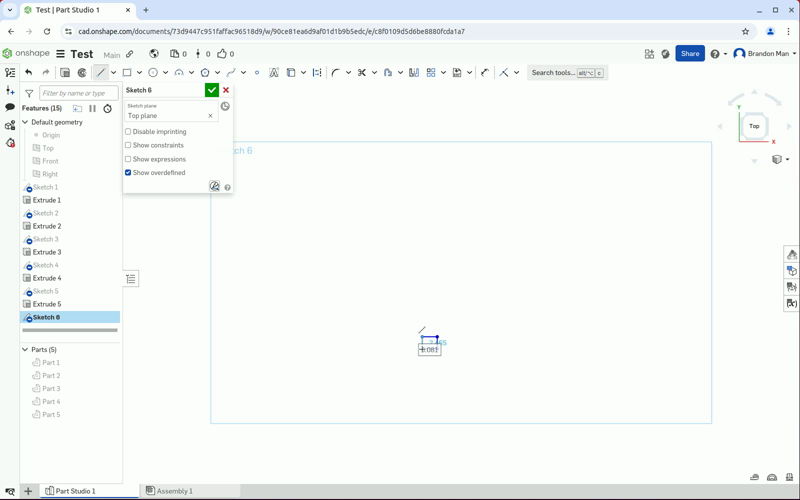
click(422, 348)
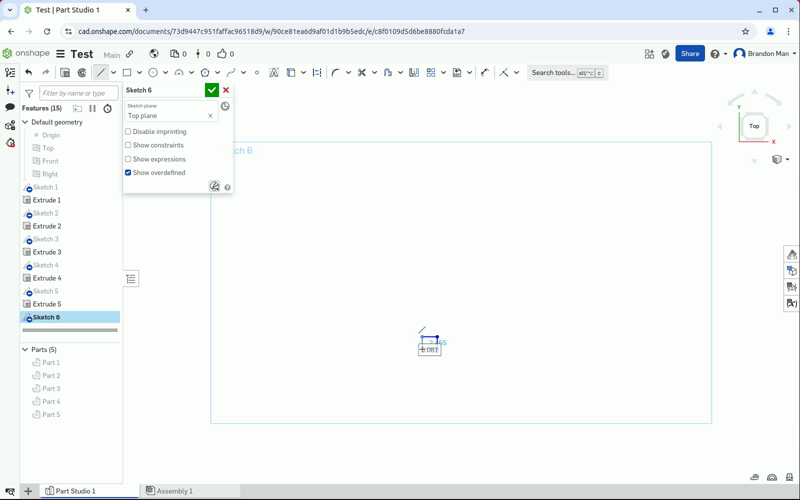
key(esc)
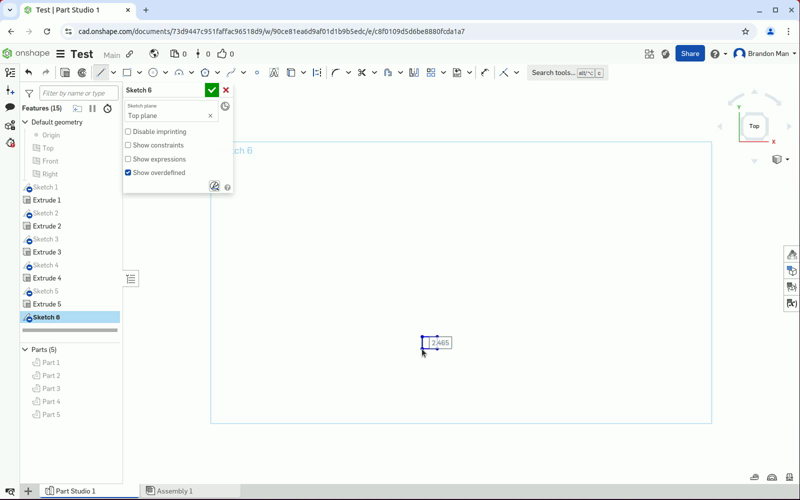
mouse_move(422, 339)
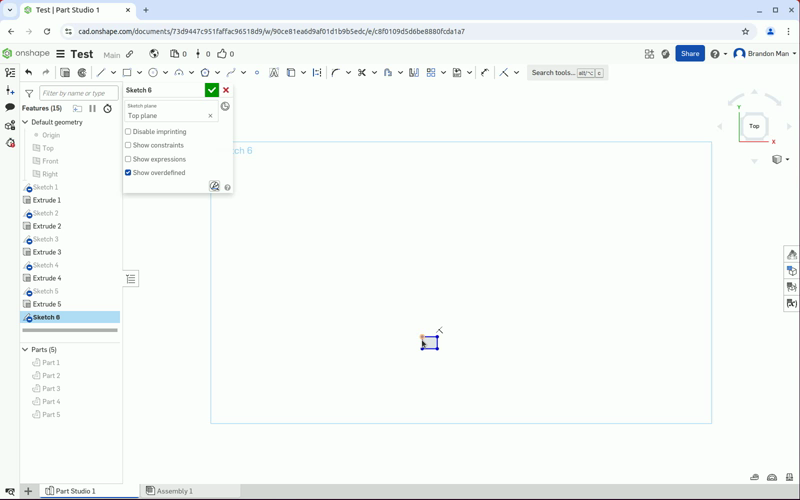
scroll(6)
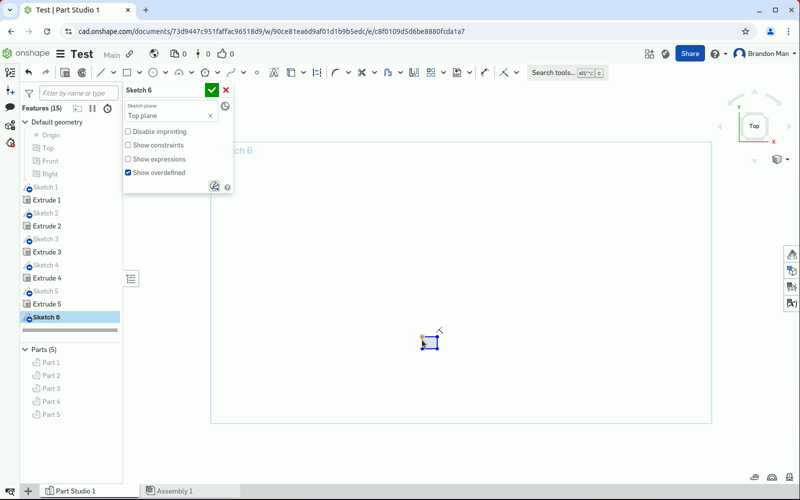
scroll(6)
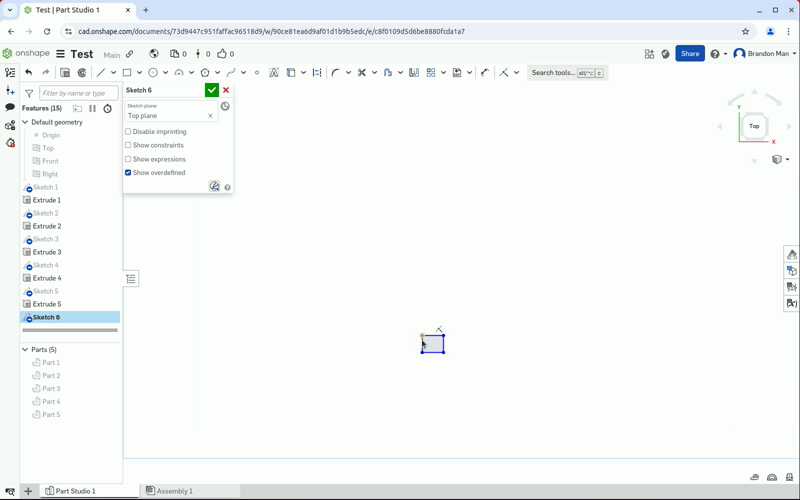
scroll(6)
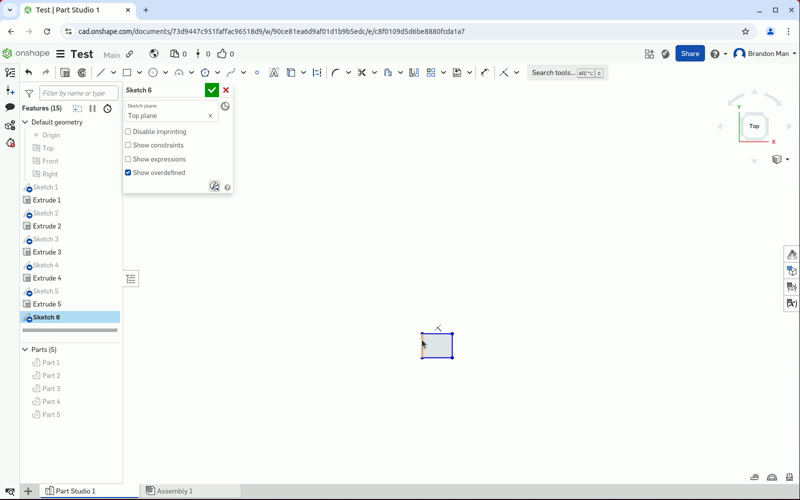
scroll(6)
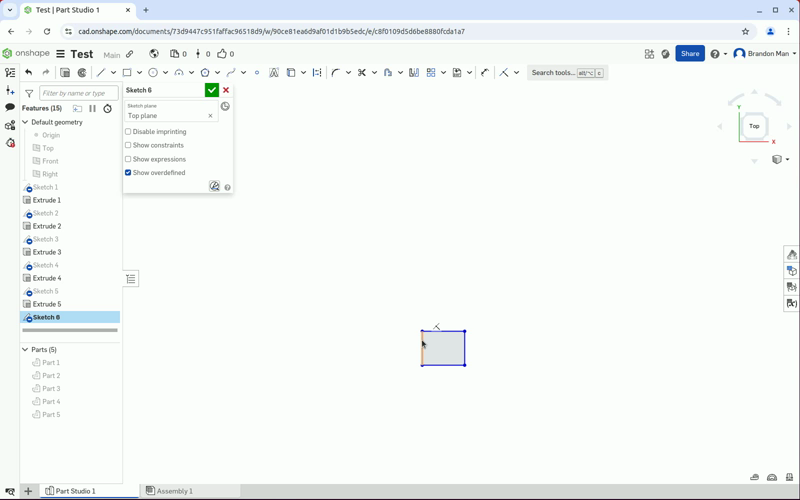
scroll(6)
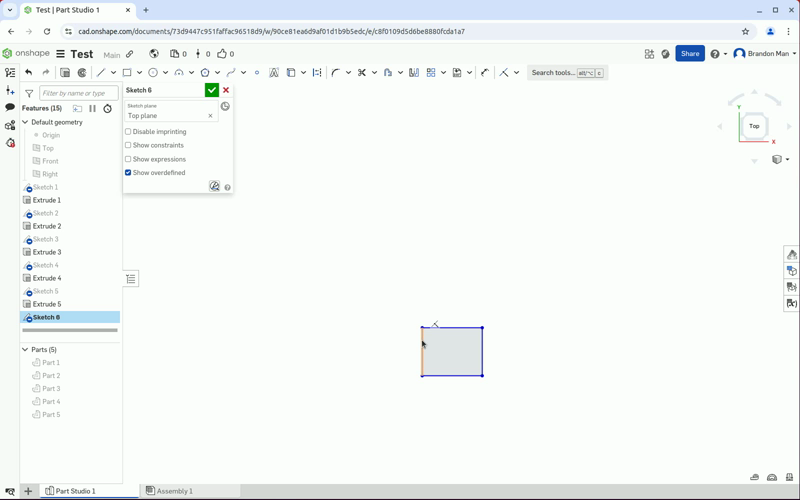
scroll(6)
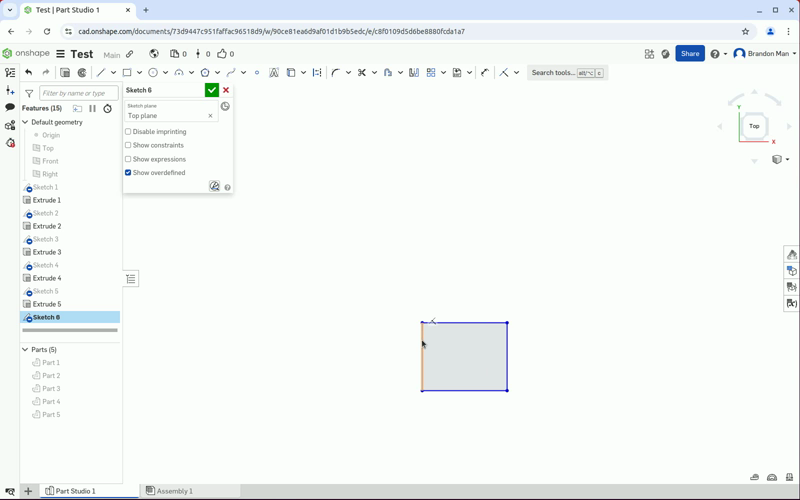
scroll(6)
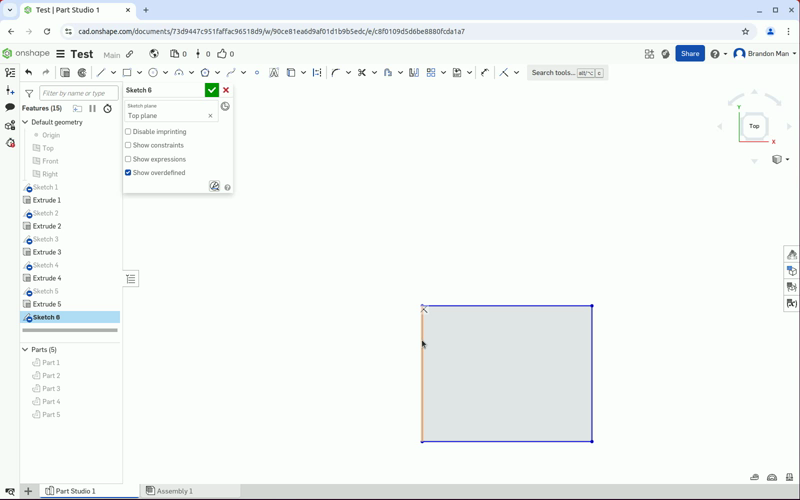
click(422, 339)
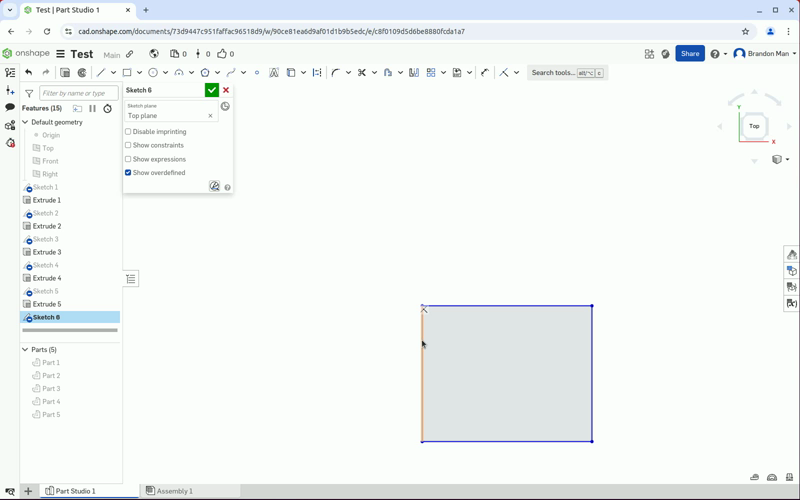
scroll(-6)
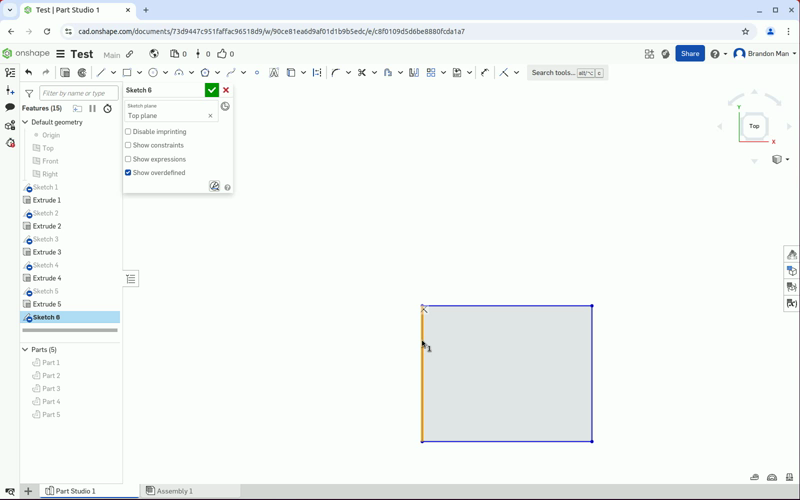
scroll(-6)
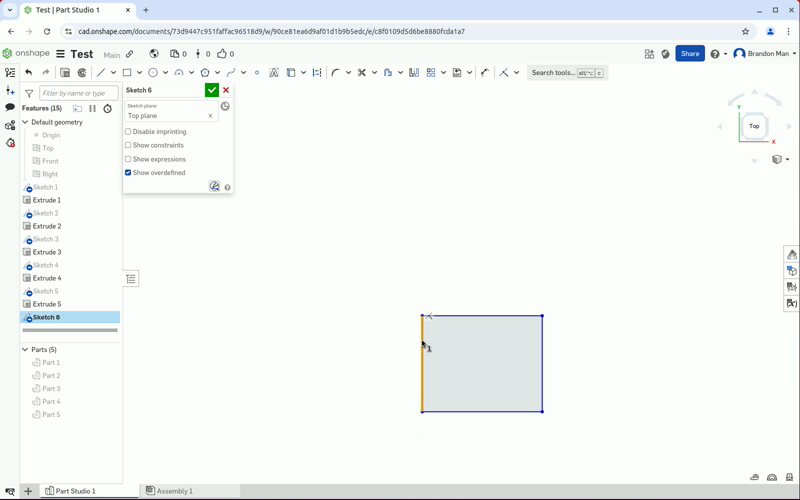
scroll(-6)
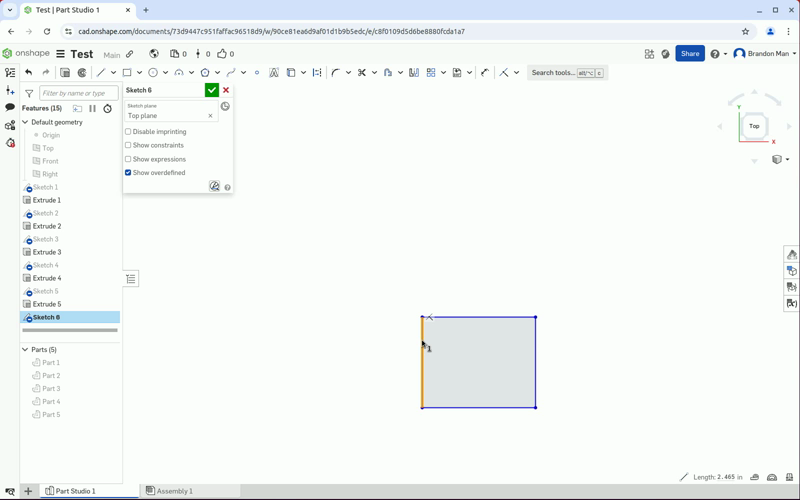
scroll(-6)
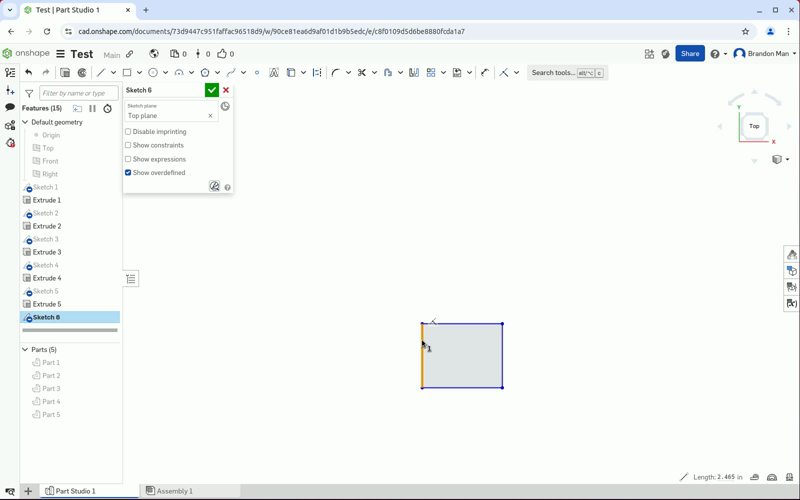
scroll(-6)
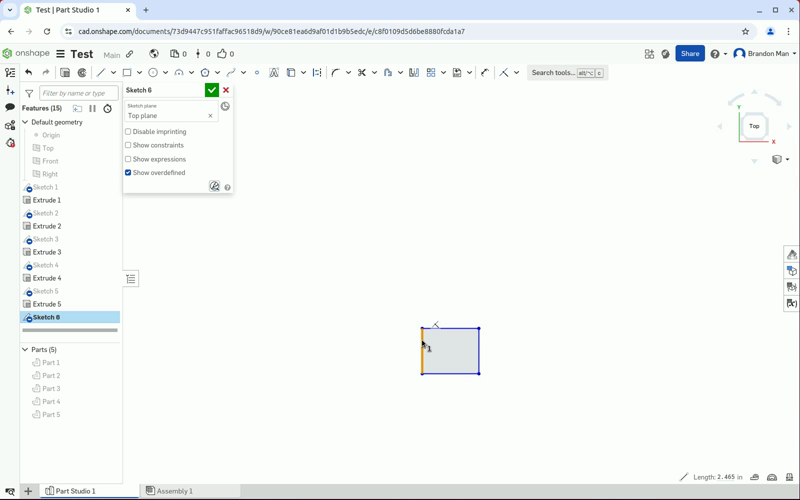
scroll(-6)
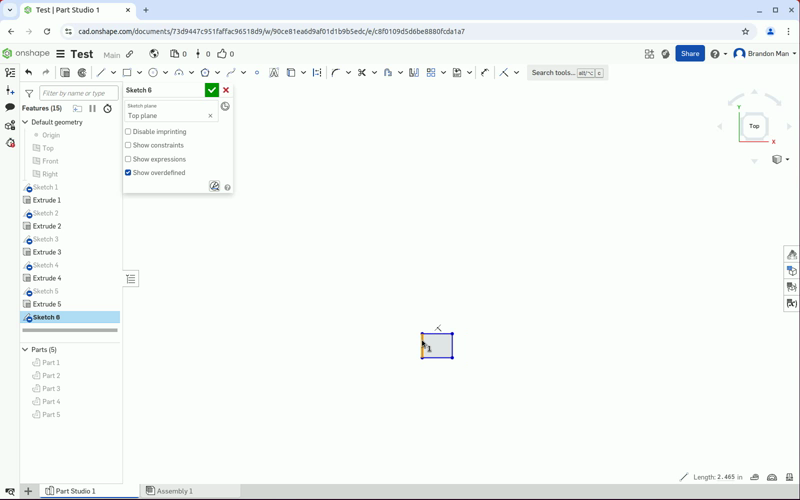
scroll(-6)
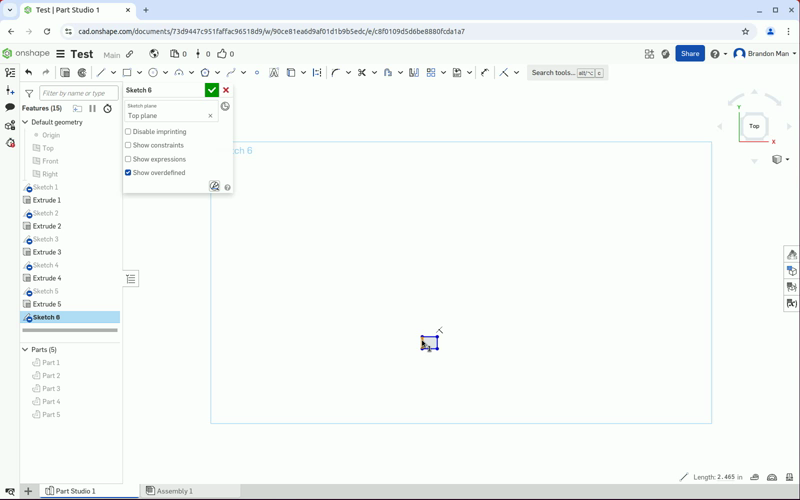
mouse_move(73, 352)
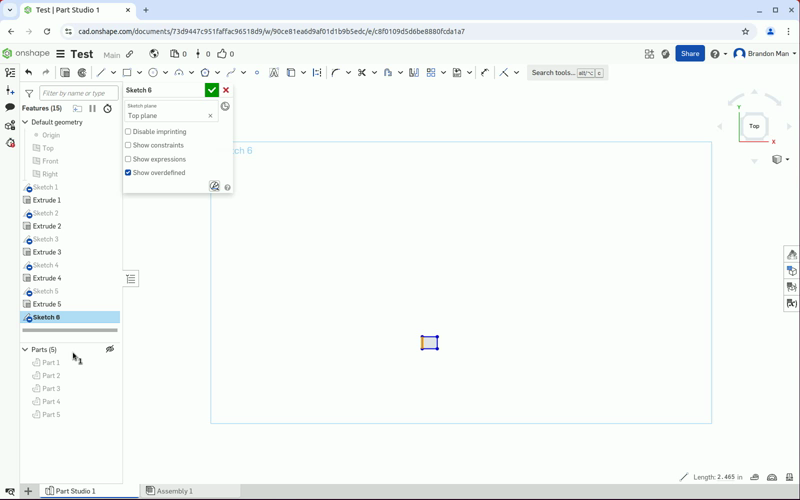
key(shift+y)
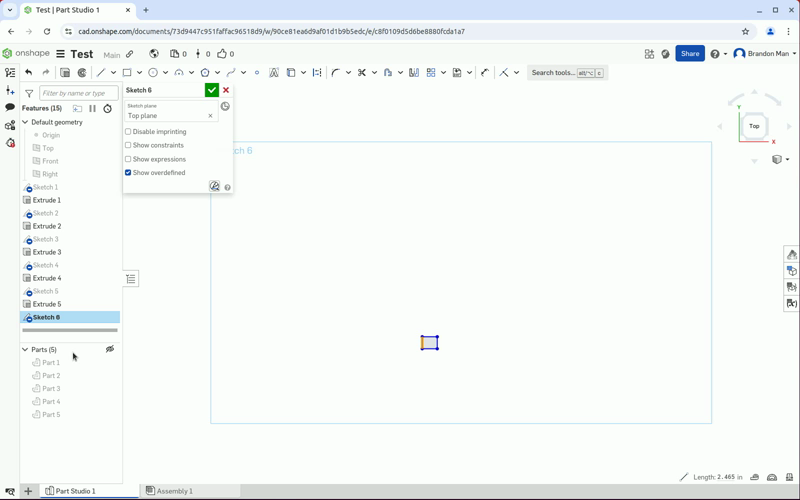
key(shift+e)
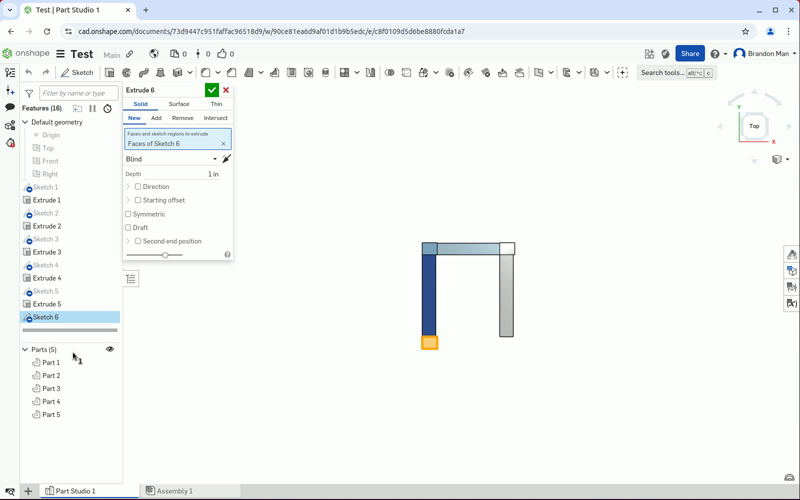
mouse_move(143, 106)
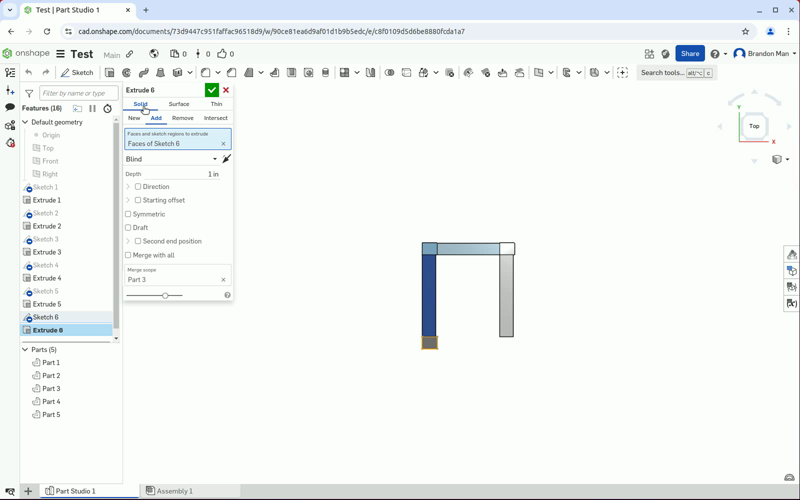
click(143, 106)
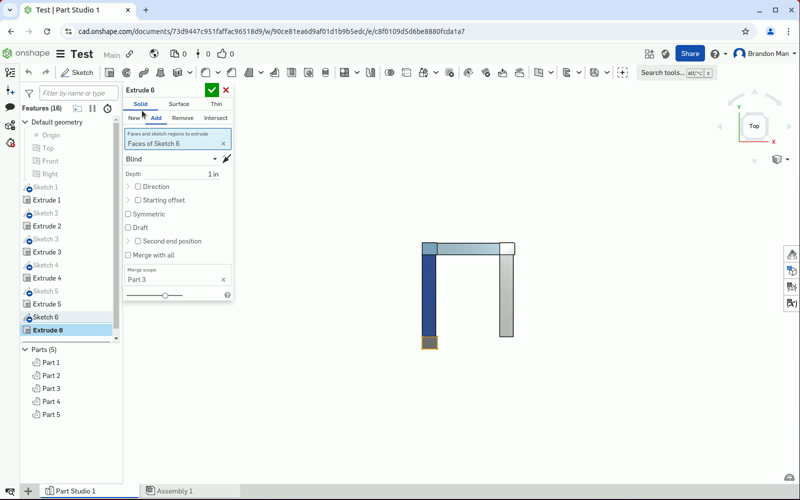
mouse_move(137, 120)
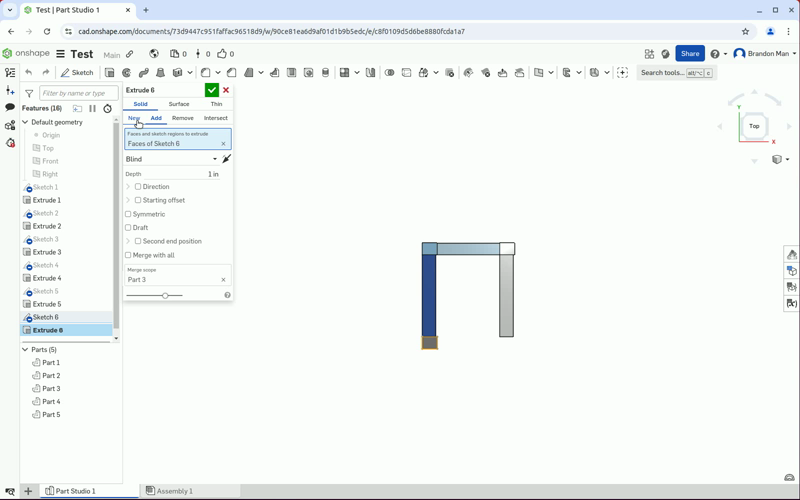
click(137, 120)
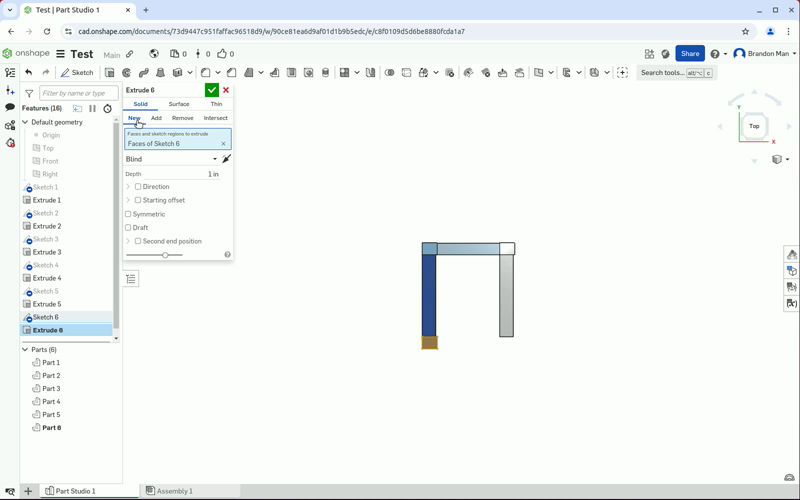
key(tab, 4)
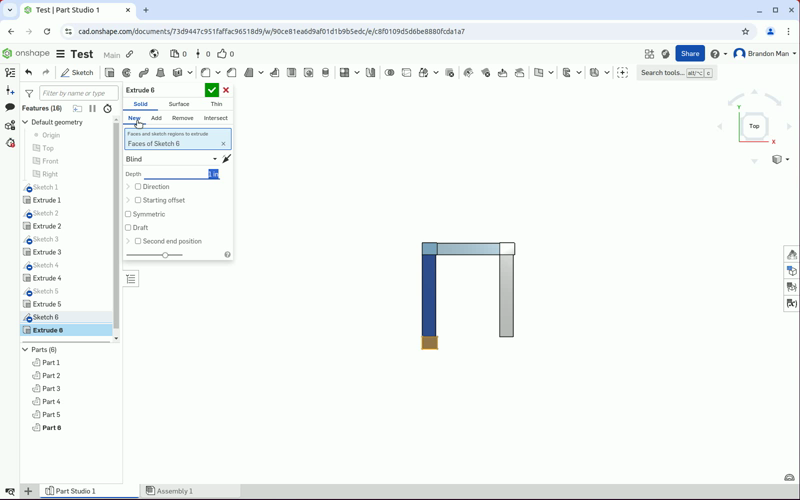
text(1.685)
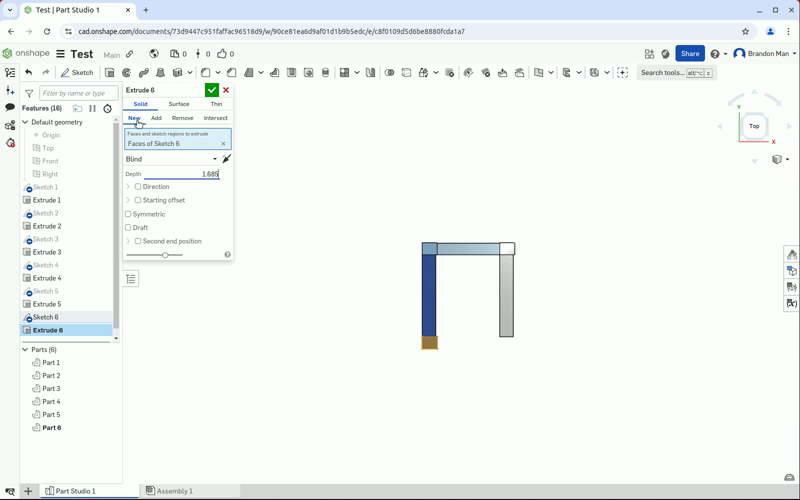
key(enter)
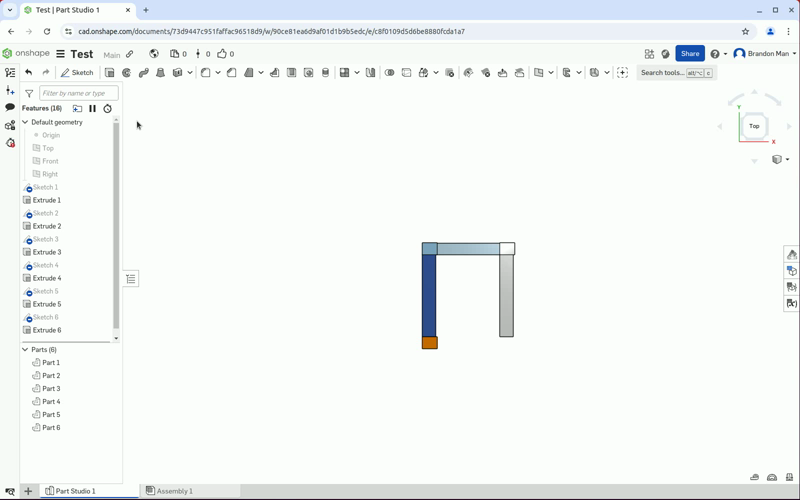
key(shift+h)
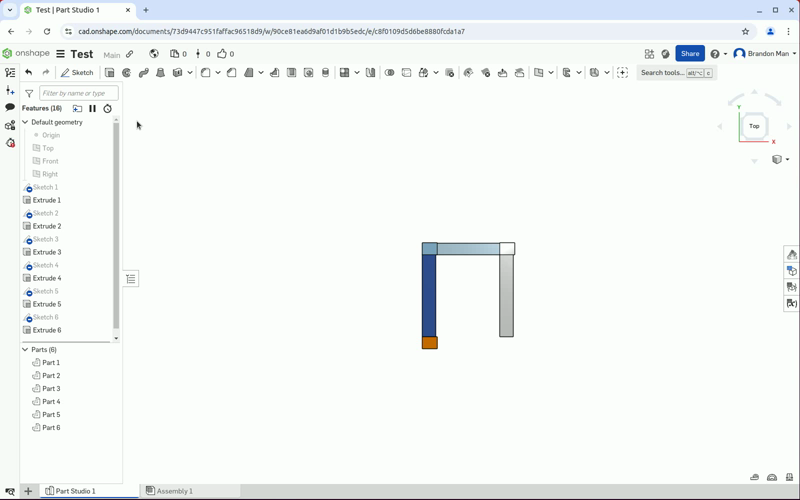
key(shift+h)
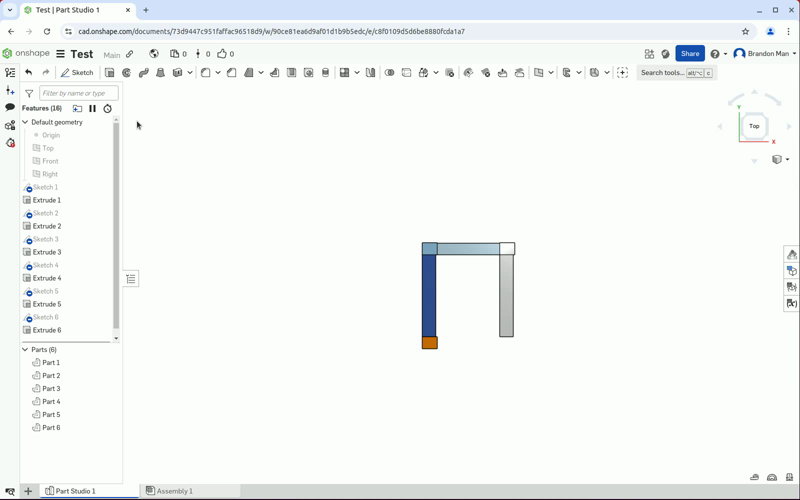
mouse_move(69, 189)
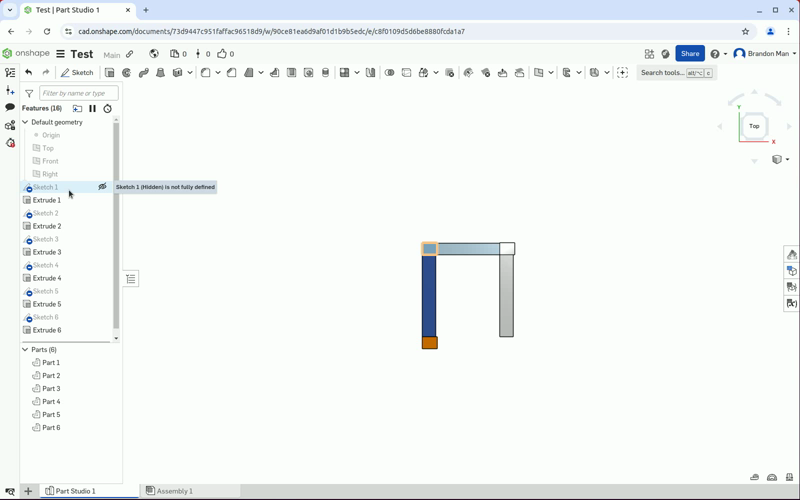
click(69, 189)
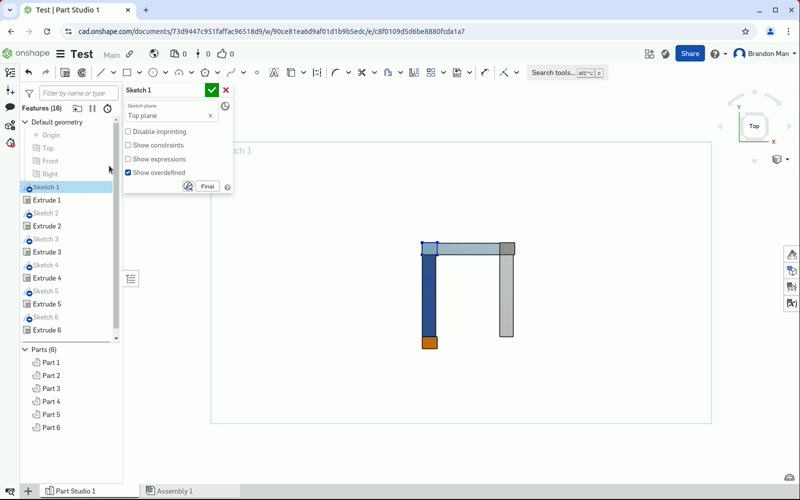
mouse_move(229, 92)
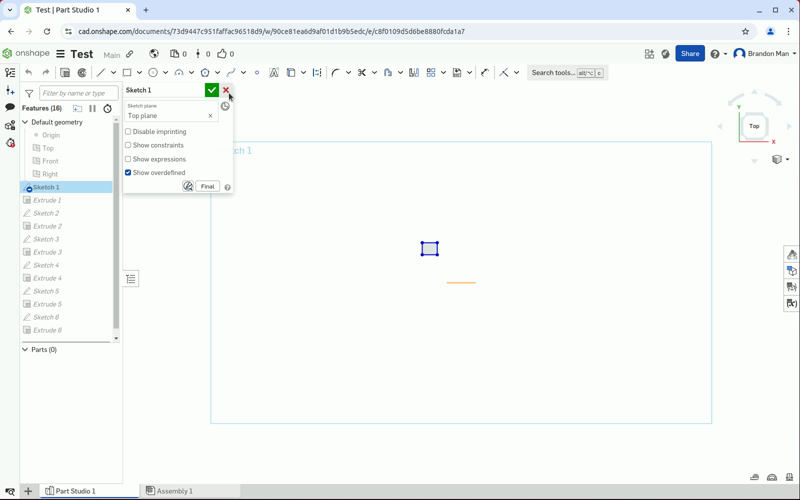
click(229, 92)
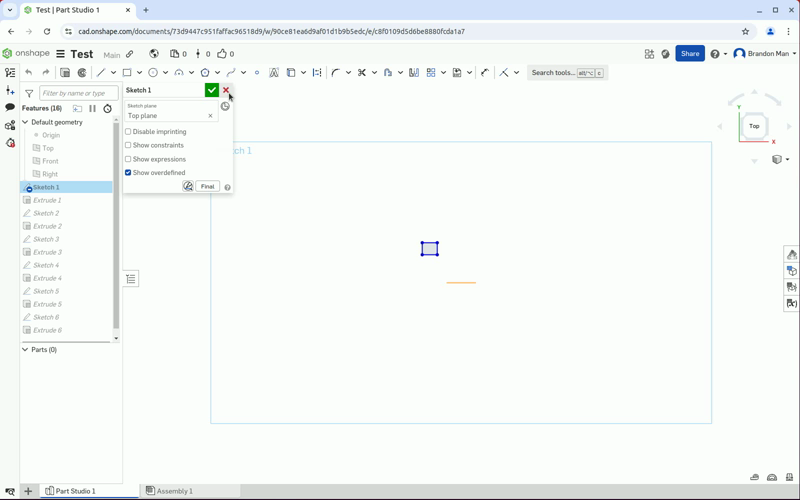
key(shift+s)
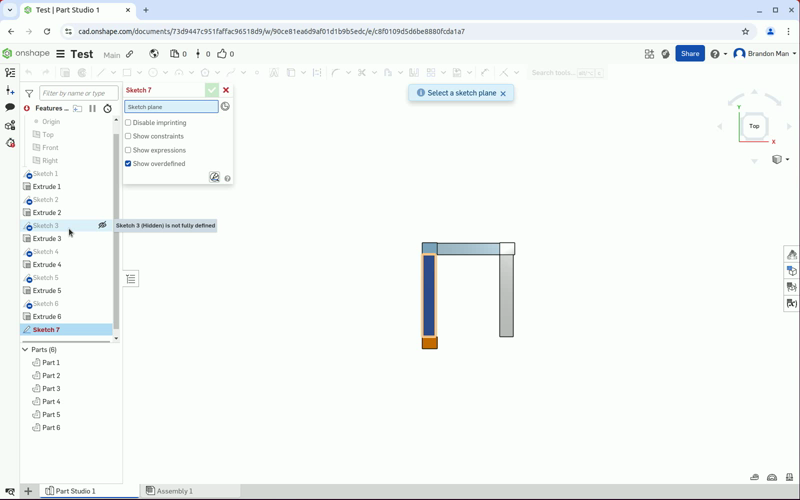
scroll(3)
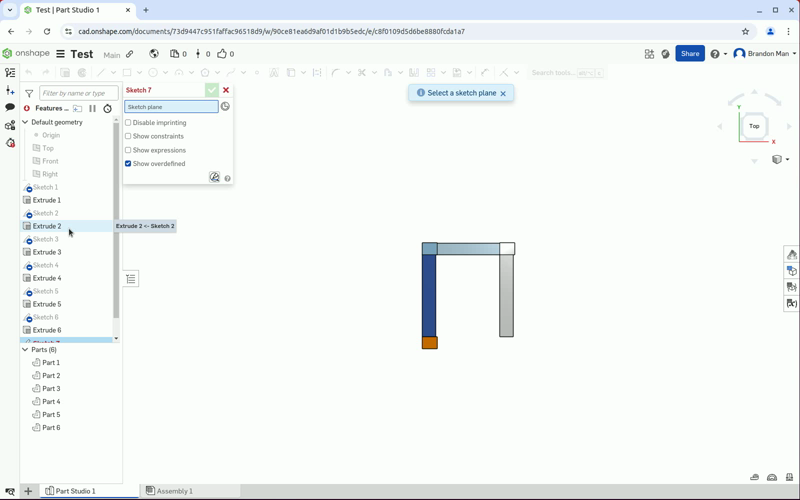
mouse_move(69, 150)
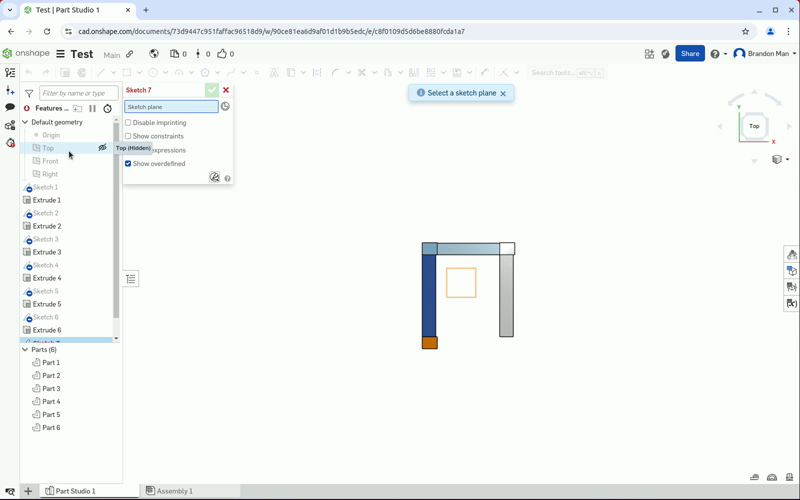
click(69, 150)
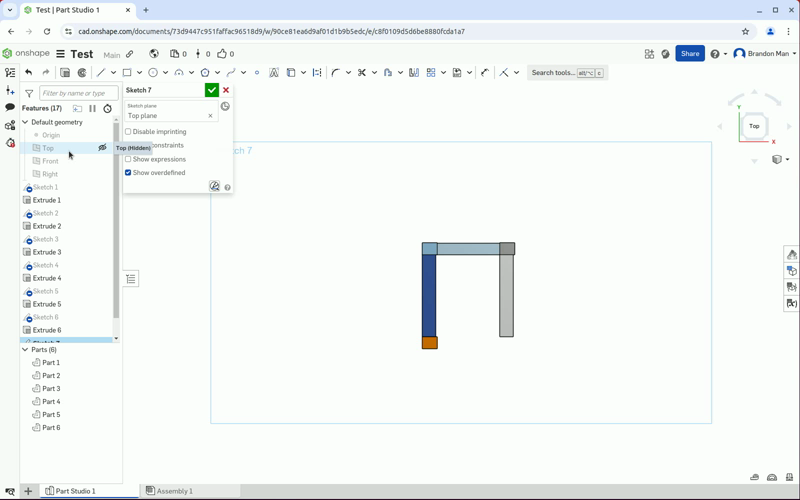
mouse_move(73, 352)
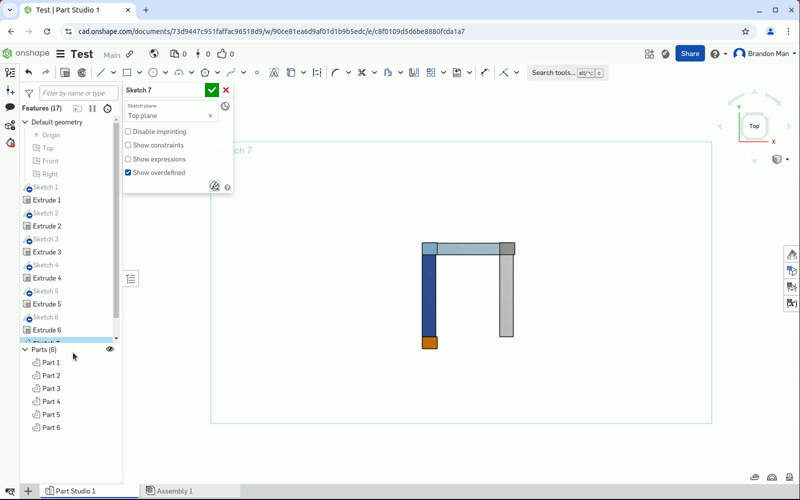
key(y)
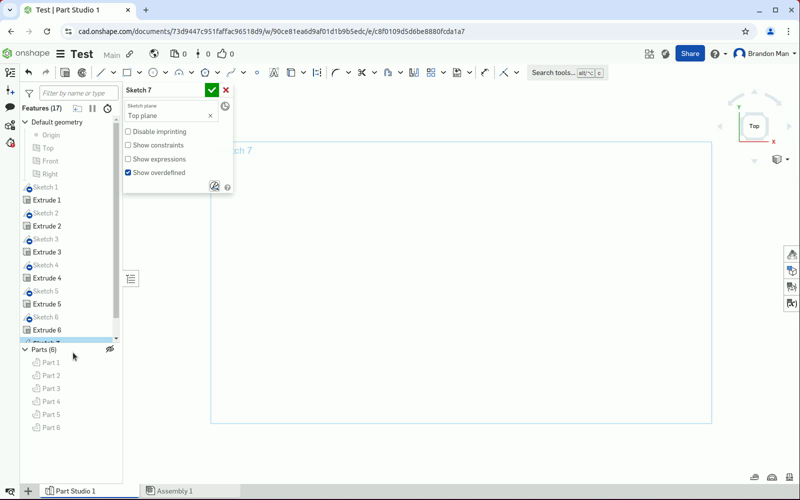
key(l)
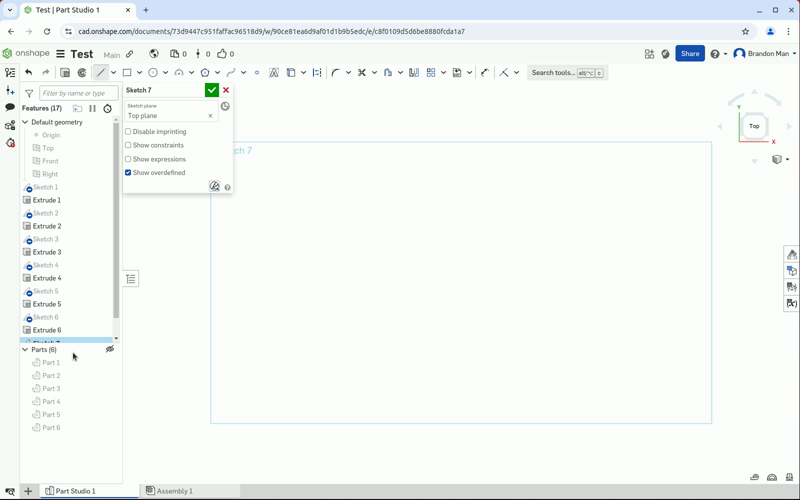
key_down(shift)
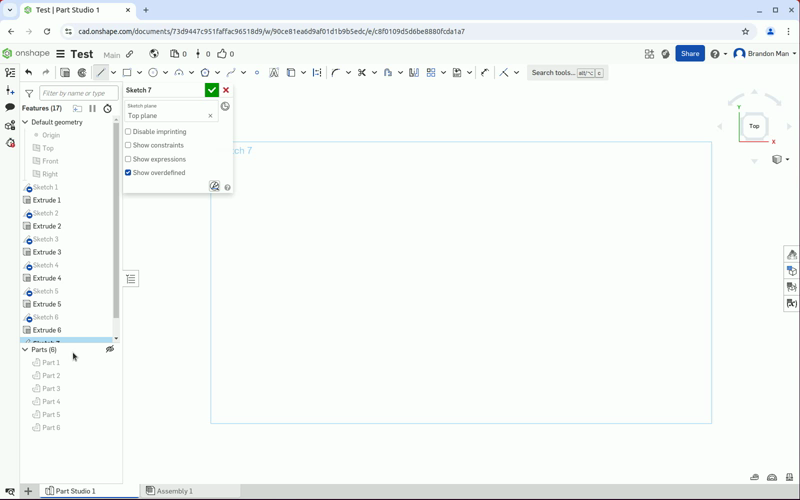
mouse_move(499, 348)
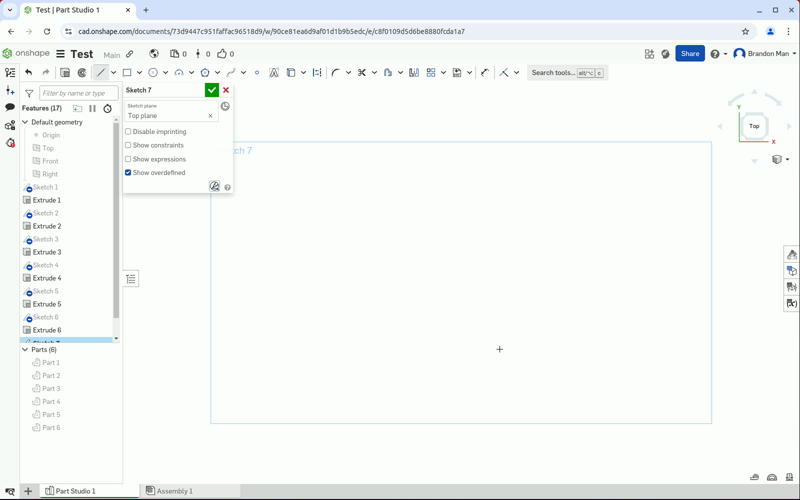
click(499, 348)
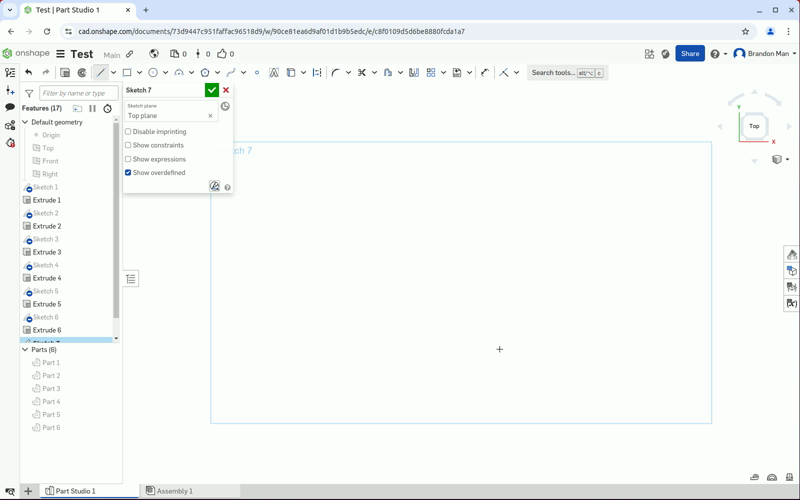
key_up(shift)
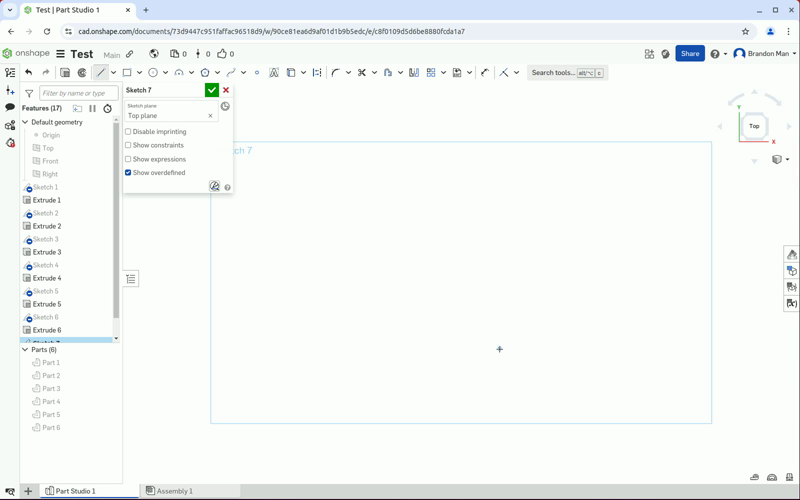
key_down(shift)
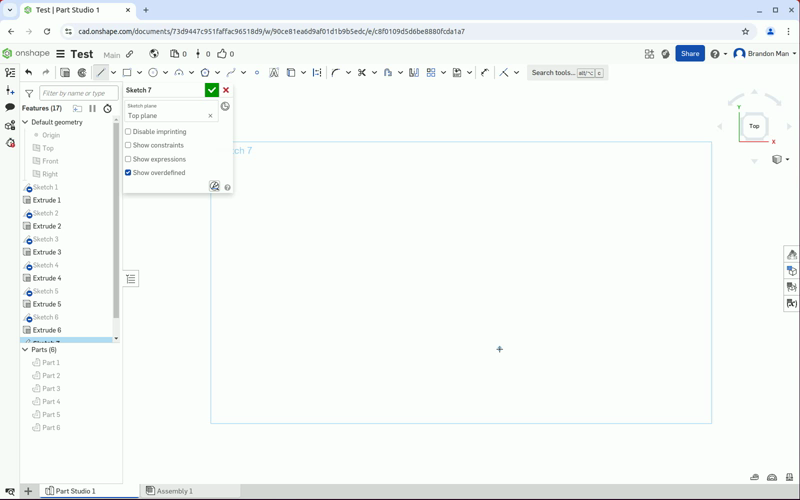
mouse_move(529, 348)
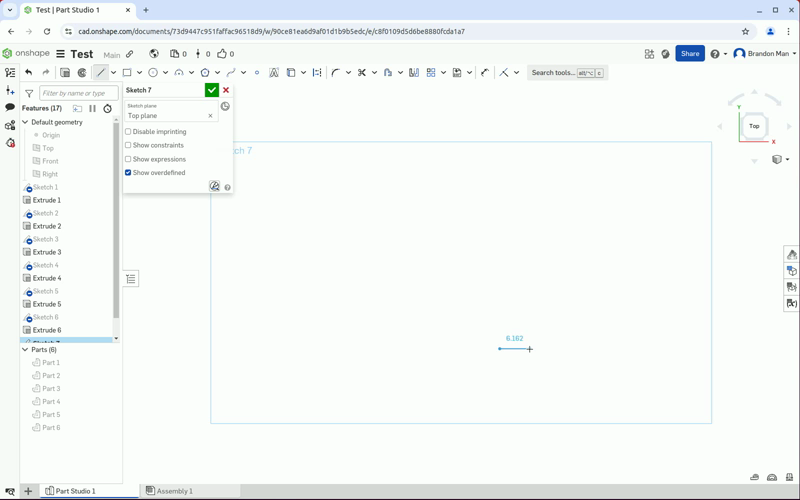
mouse_move(514, 348)
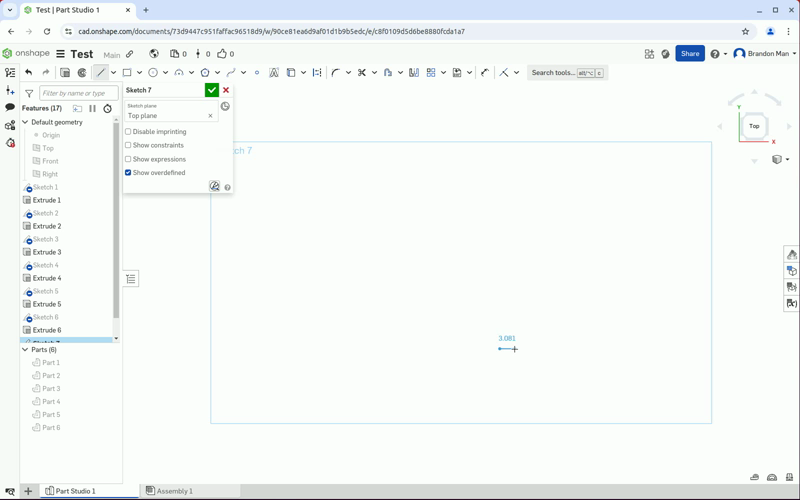
click(514, 348)
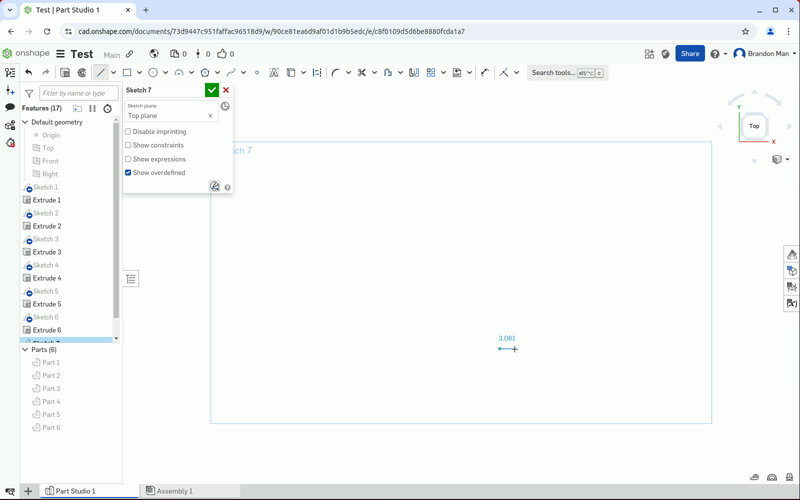
key_up(shift)
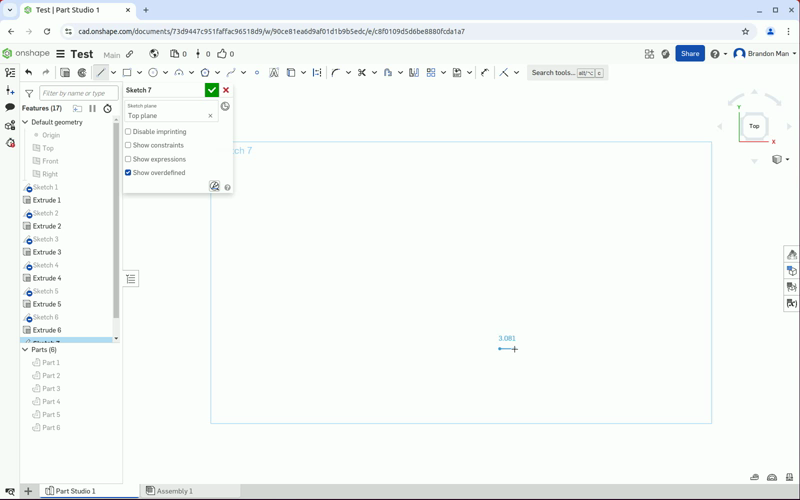
key_down(shift)
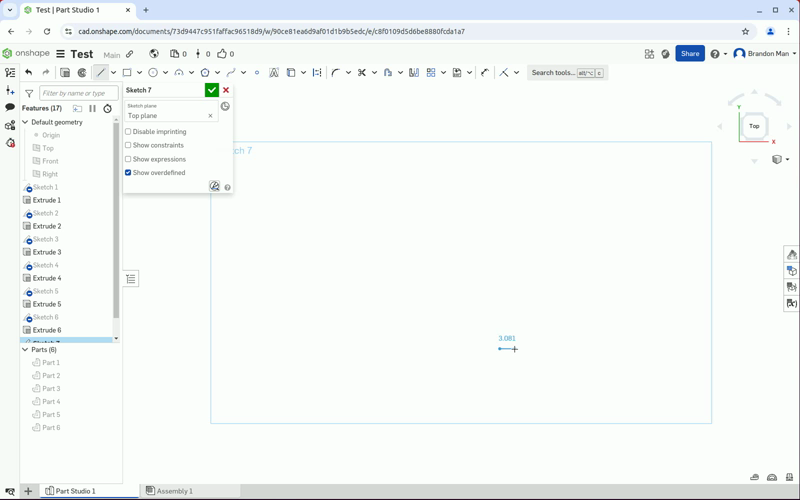
mouse_move(544, 348)
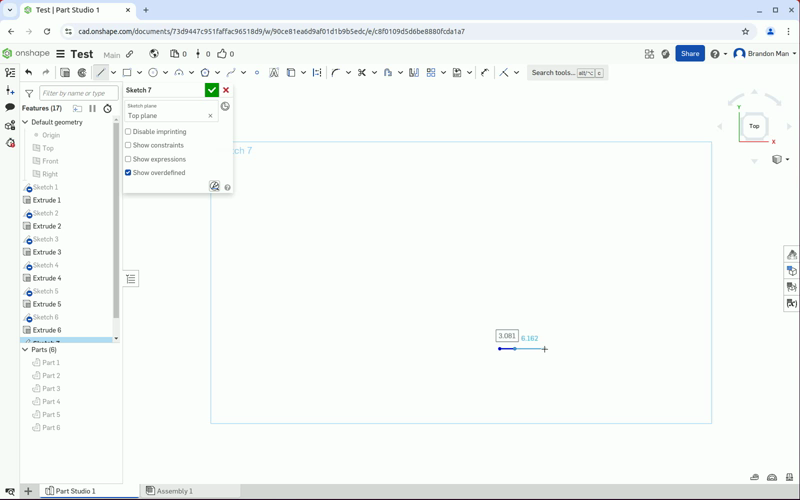
mouse_move(514, 336)
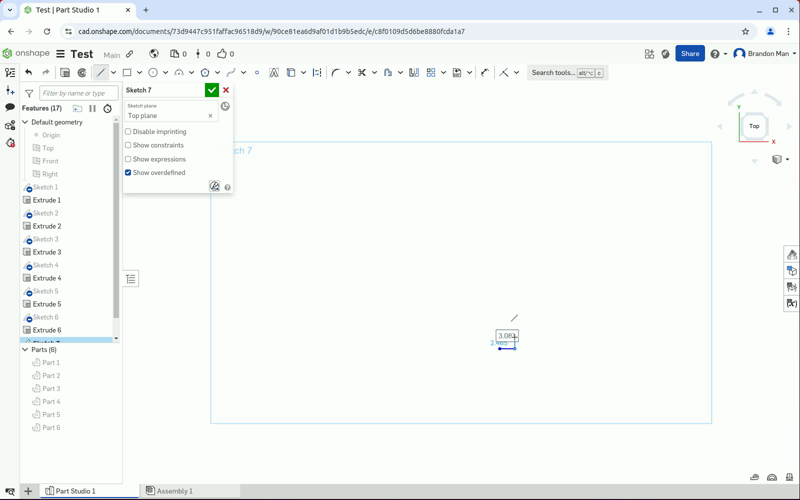
click(514, 336)
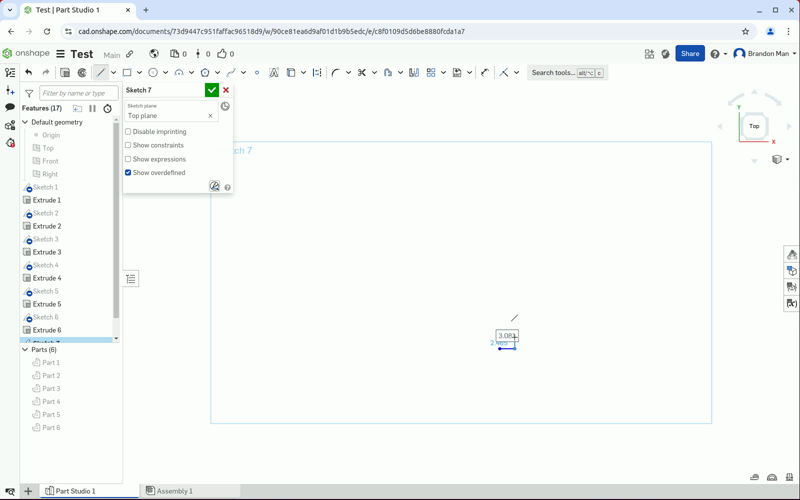
key_up(shift)
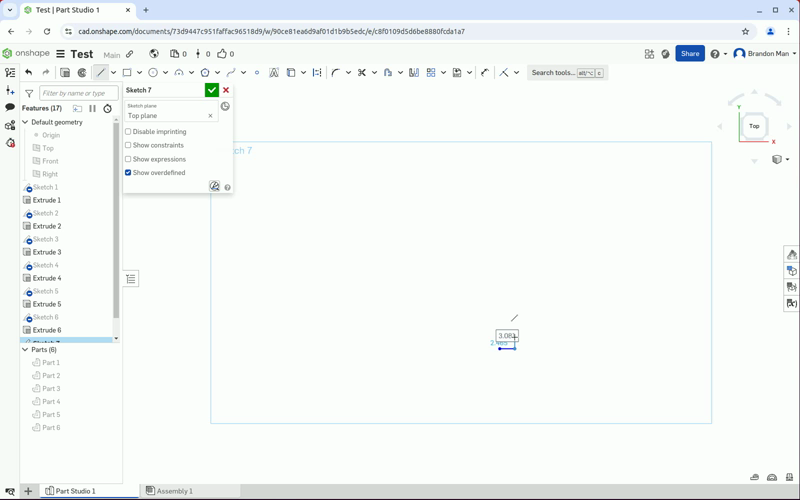
key_down(shift)
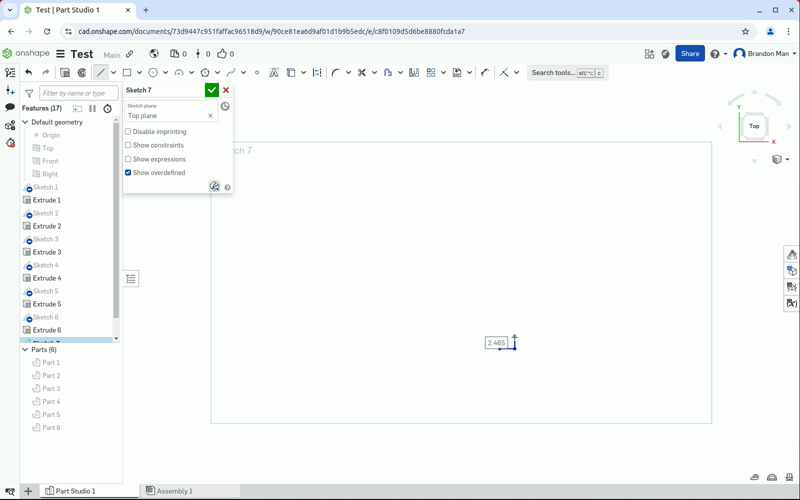
mouse_move(544, 336)
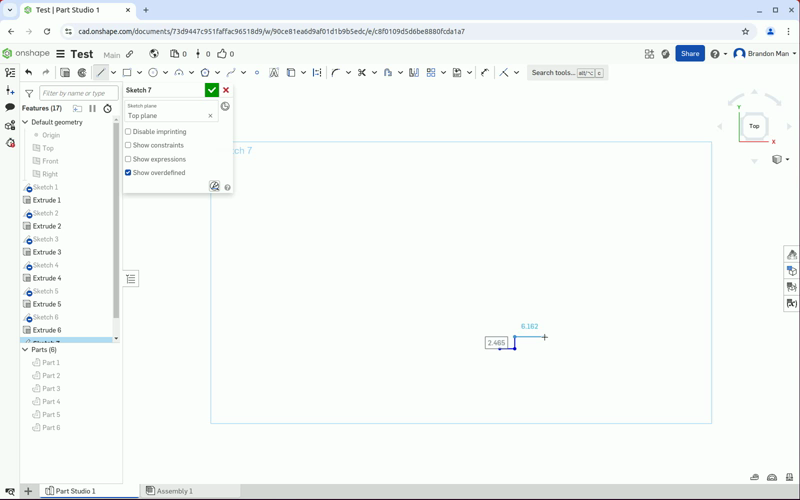
mouse_move(499, 336)
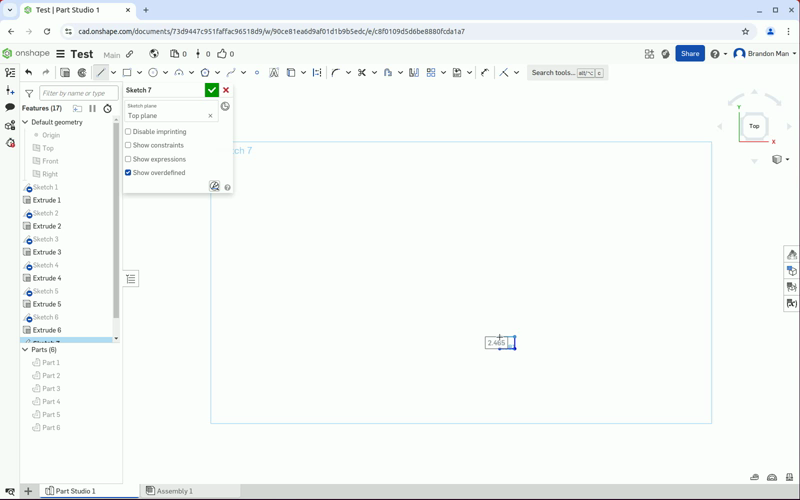
click(499, 336)
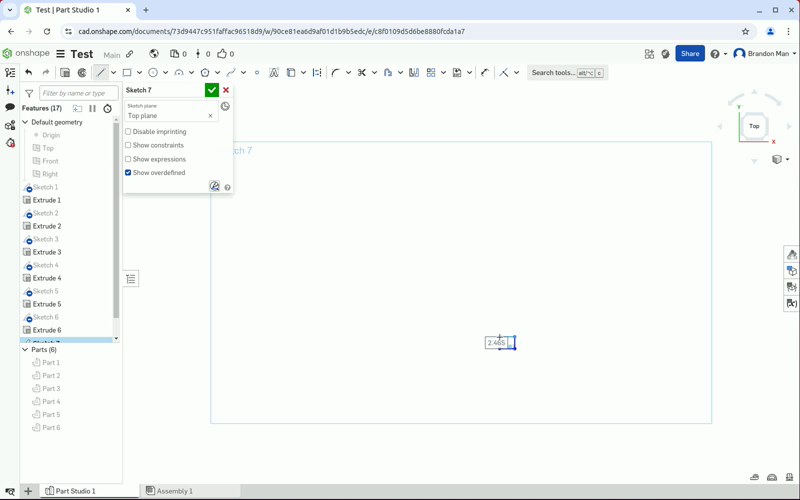
key_up(shift)
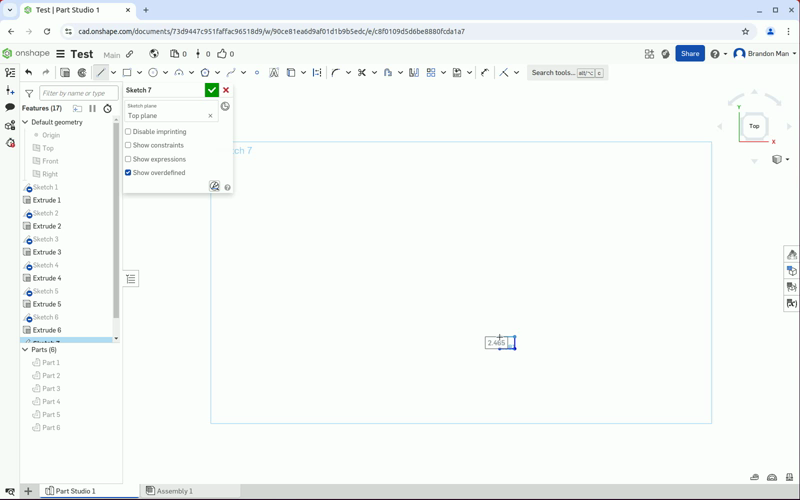
mouse_move(529, 336)
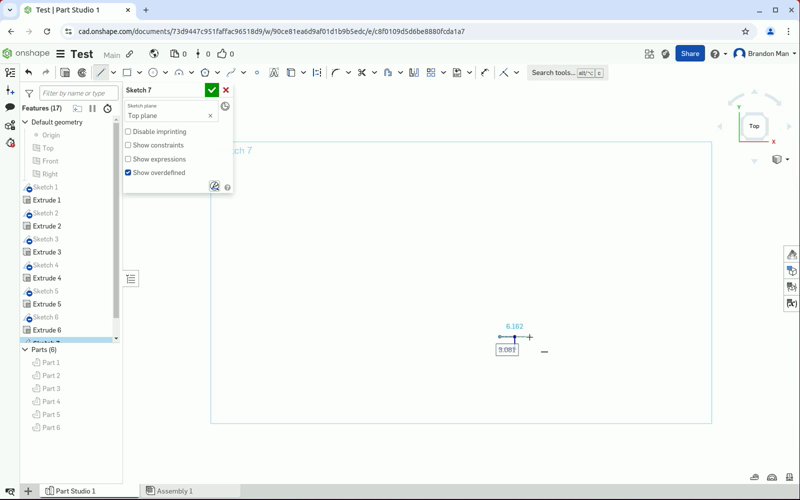
key_down(shift)
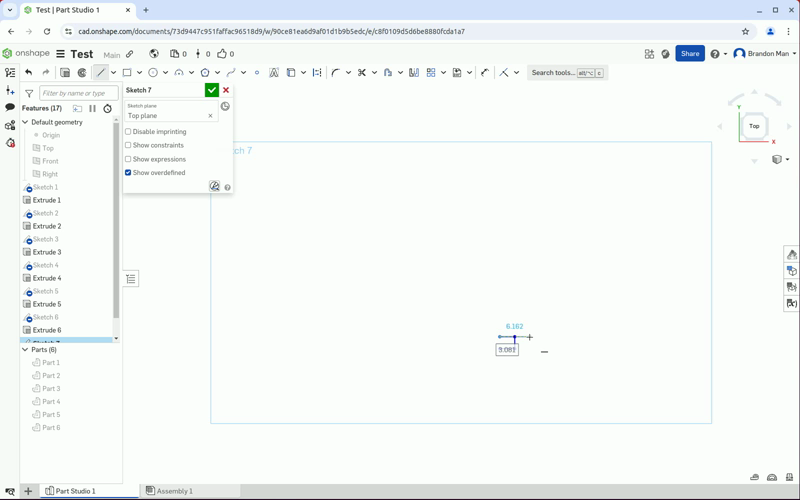
mouse_move(499, 348)
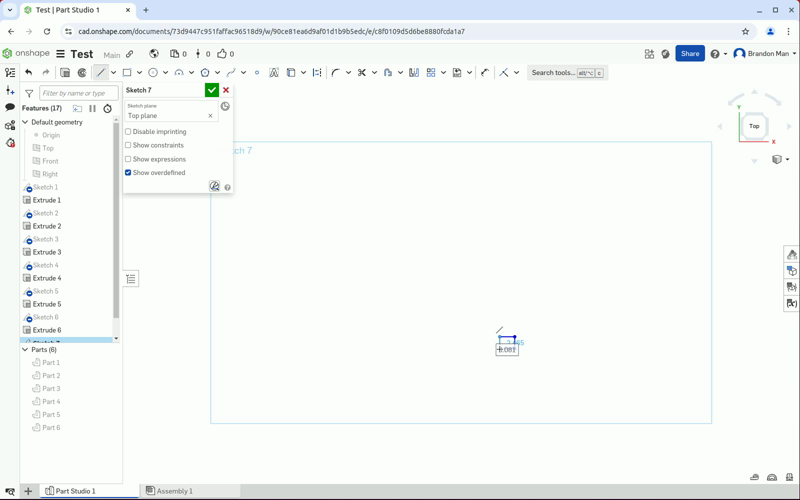
key_up(shift)
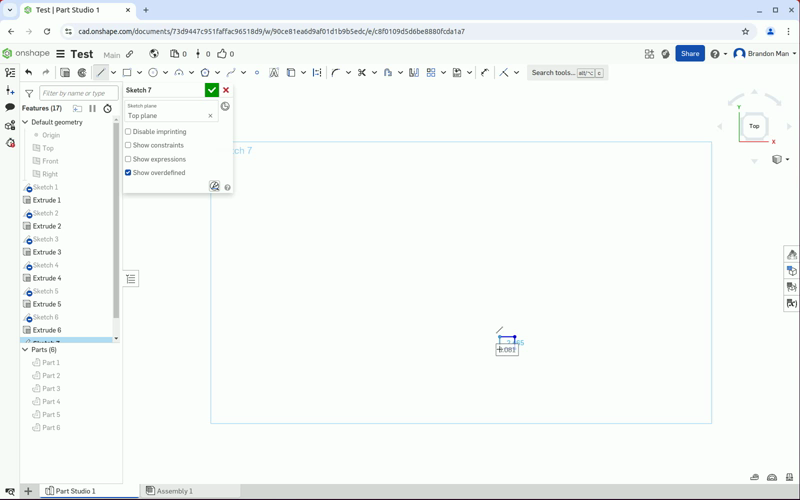
click(499, 348)
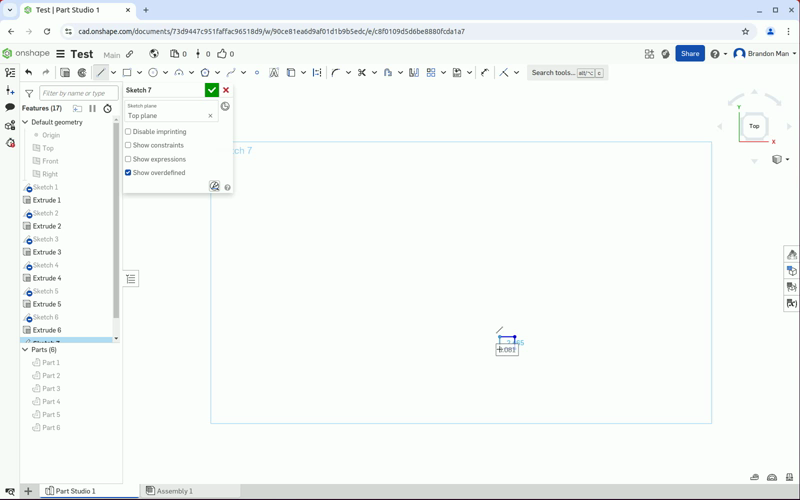
key(esc)
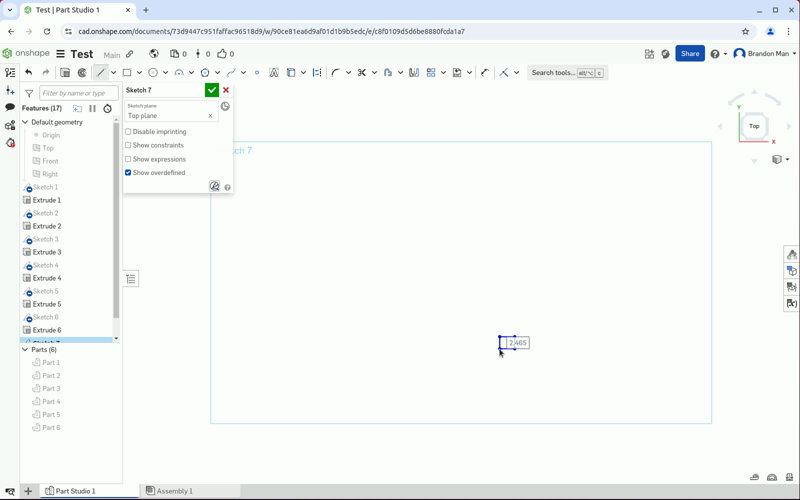
mouse_move(510, 342)
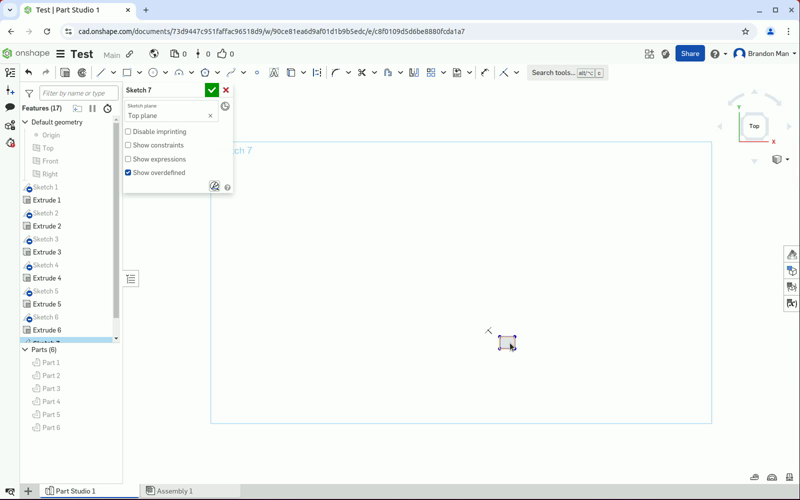
scroll(6)
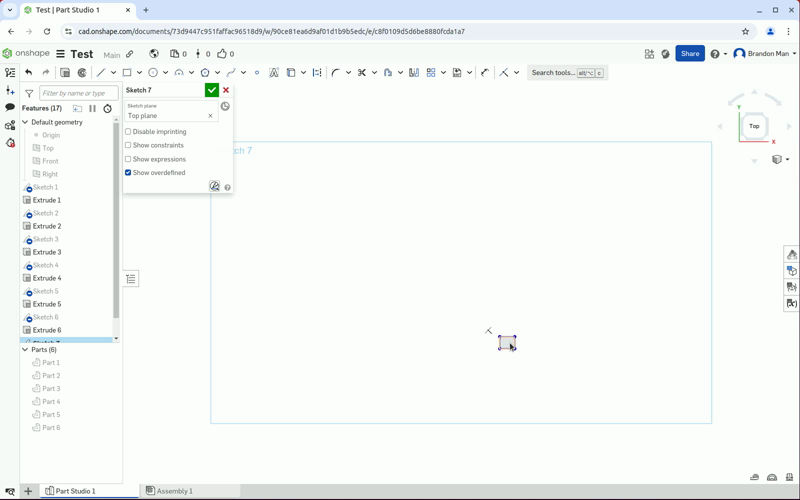
scroll(6)
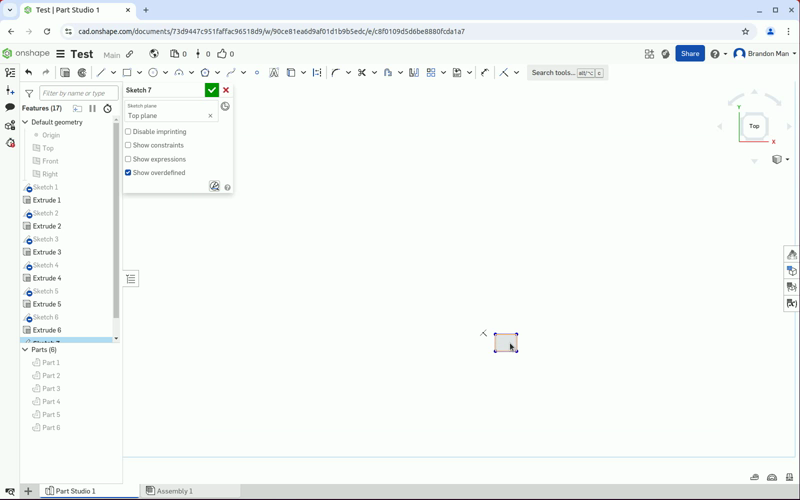
scroll(6)
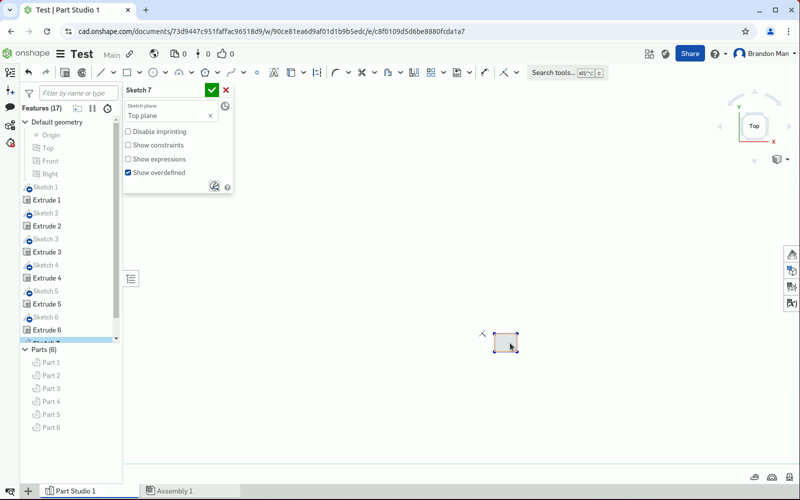
scroll(6)
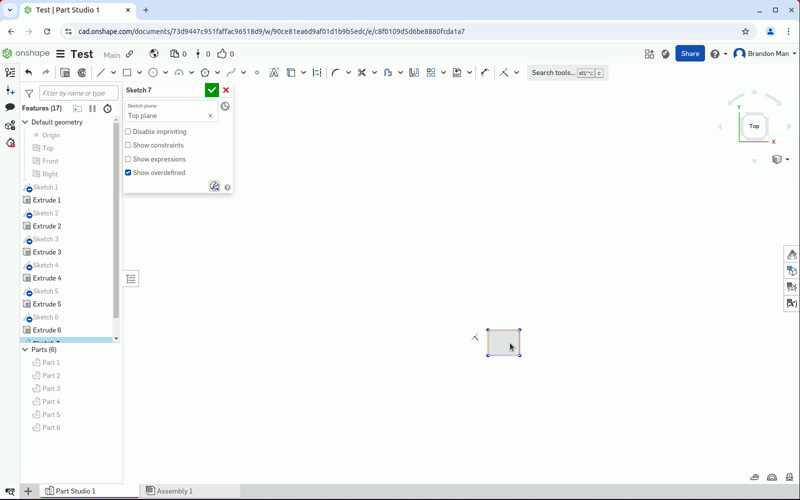
scroll(6)
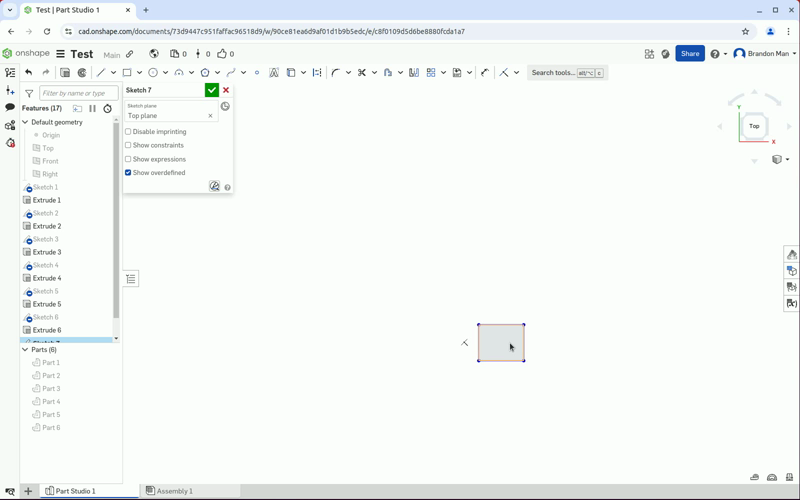
scroll(6)
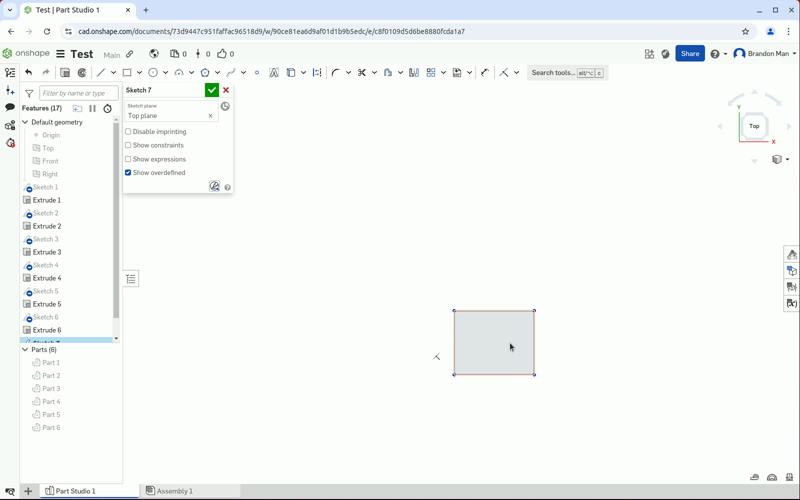
scroll(6)
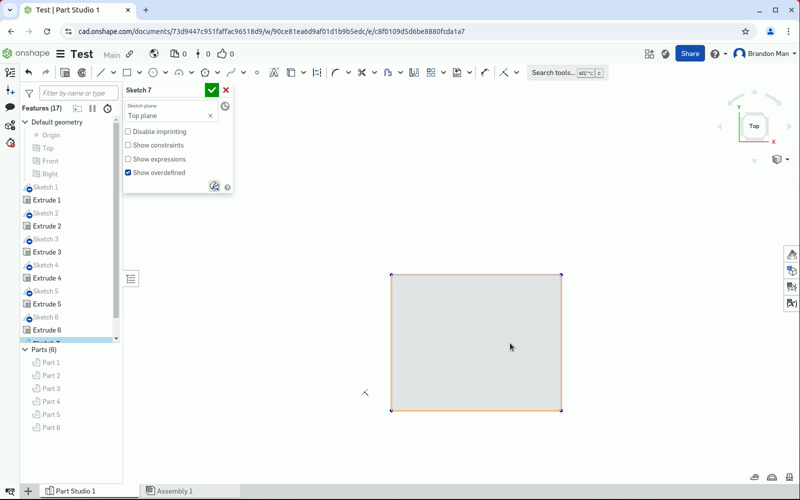
click(510, 342)
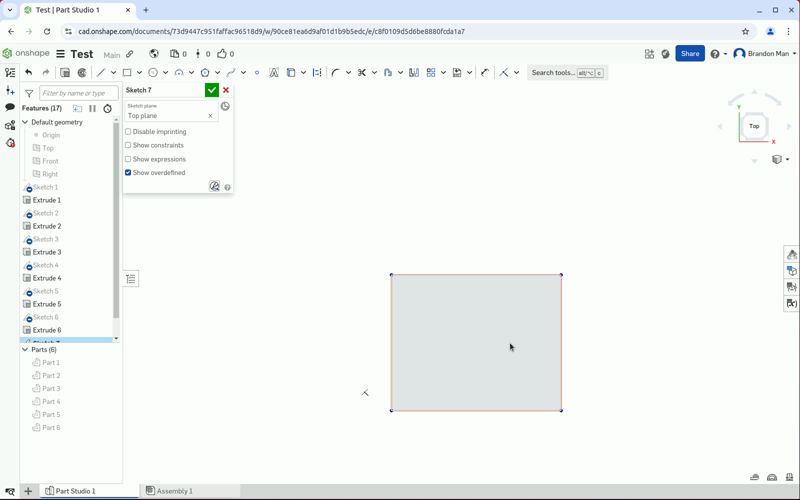
scroll(-6)
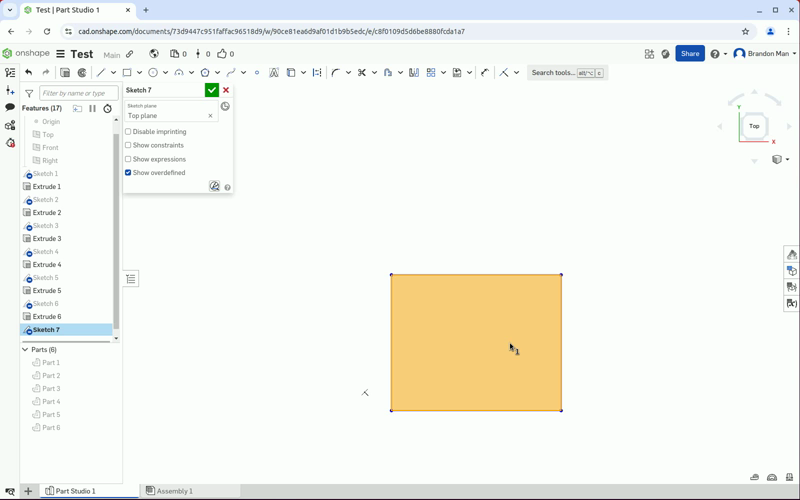
scroll(-6)
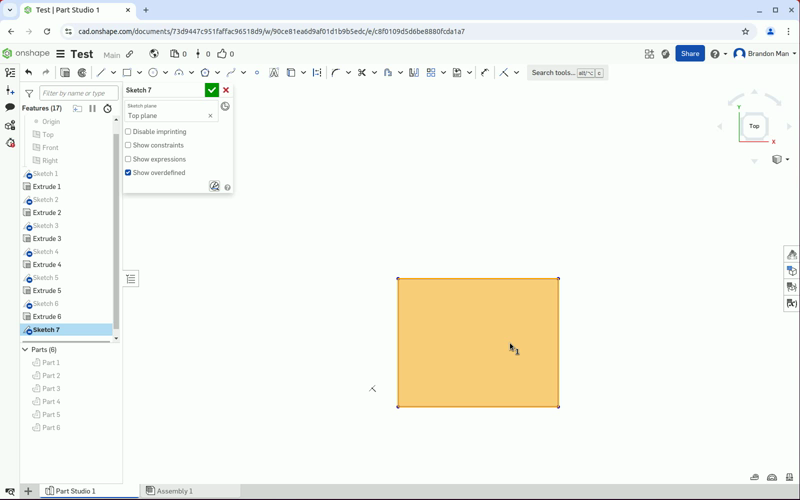
scroll(-6)
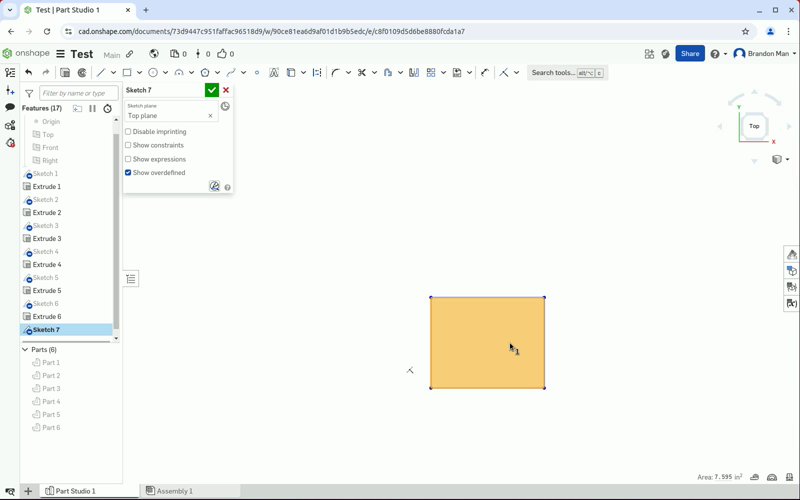
scroll(-6)
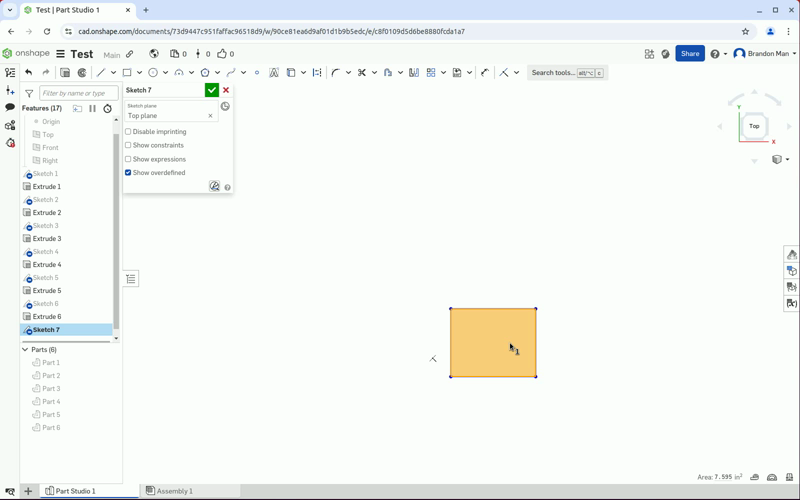
scroll(-6)
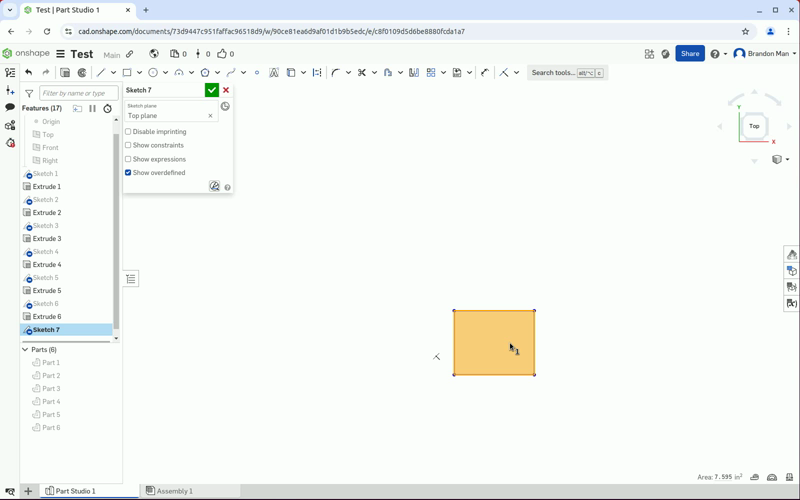
scroll(-6)
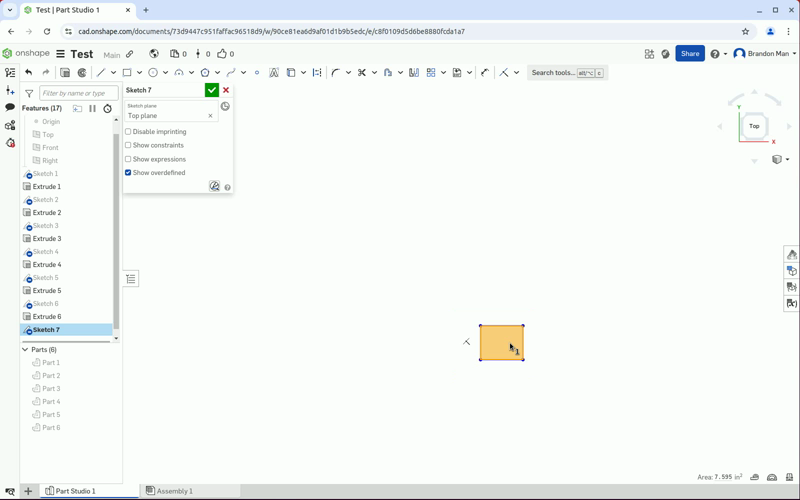
scroll(-6)
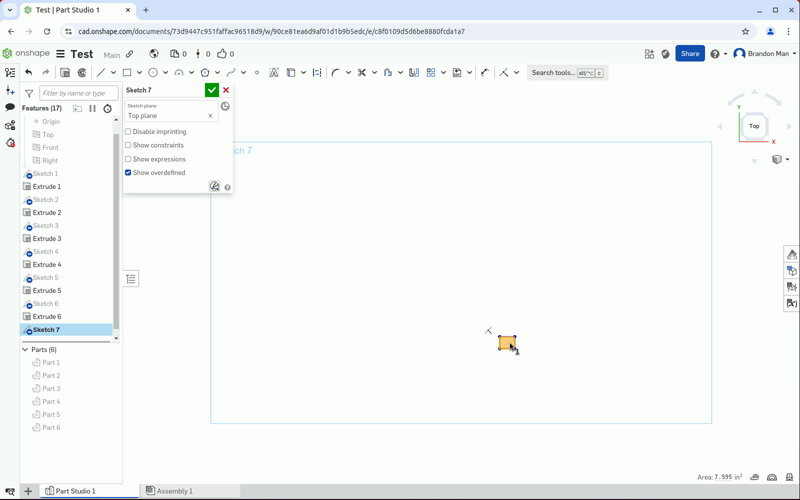
mouse_move(73, 352)
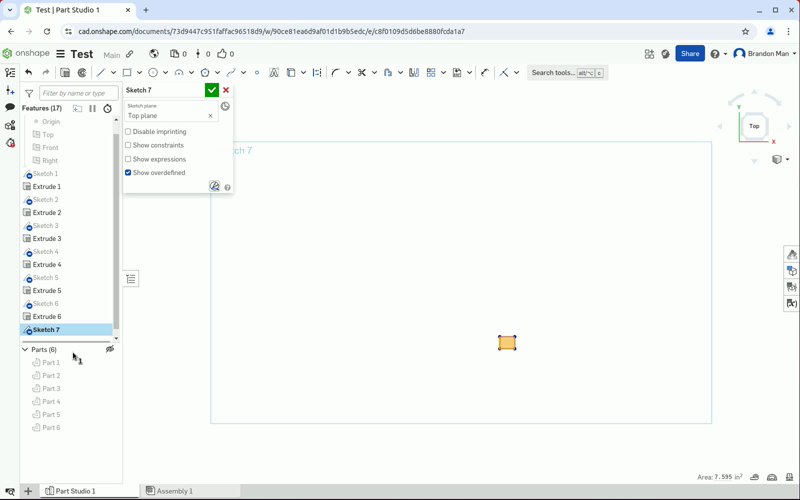
key(shift+y)
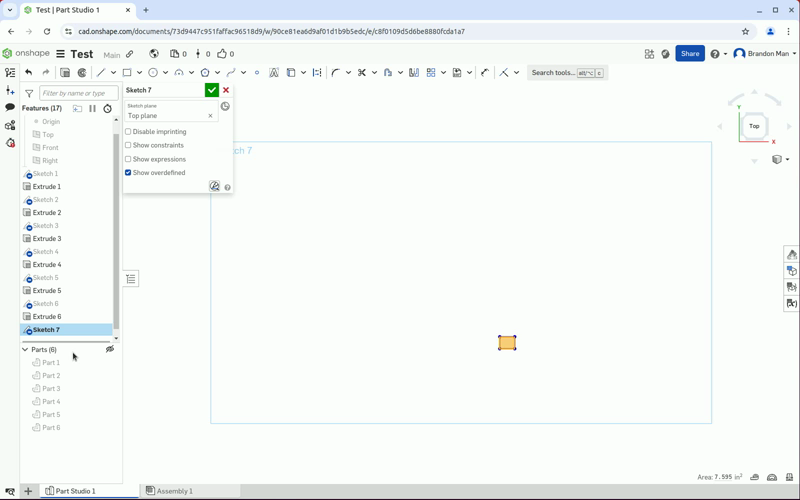
key(shift+e)
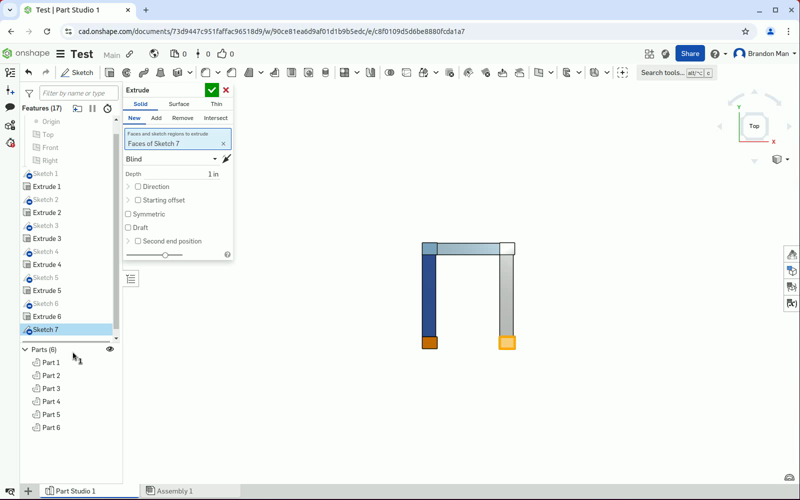
mouse_move(143, 106)
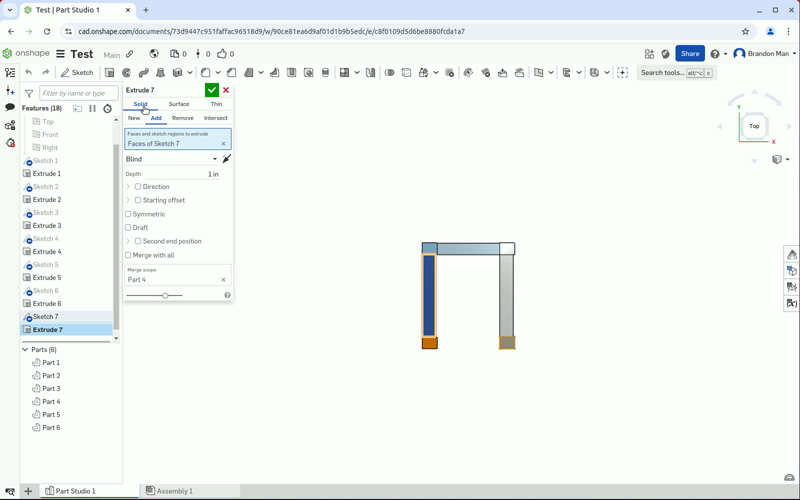
click(143, 106)
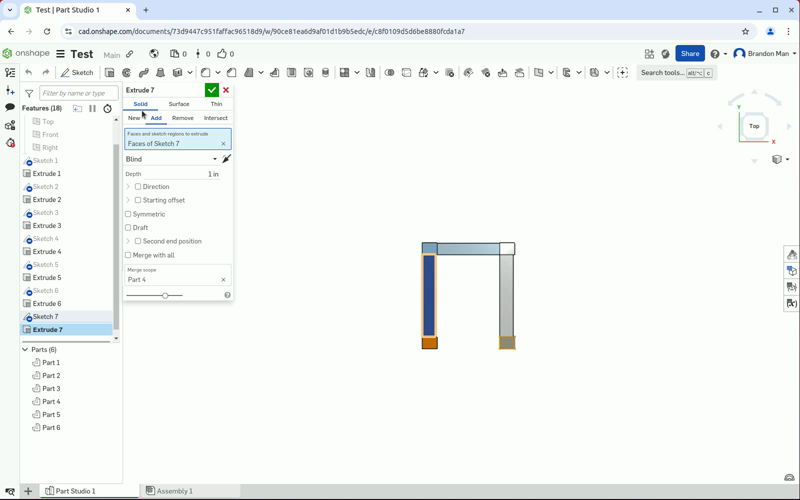
mouse_move(137, 120)
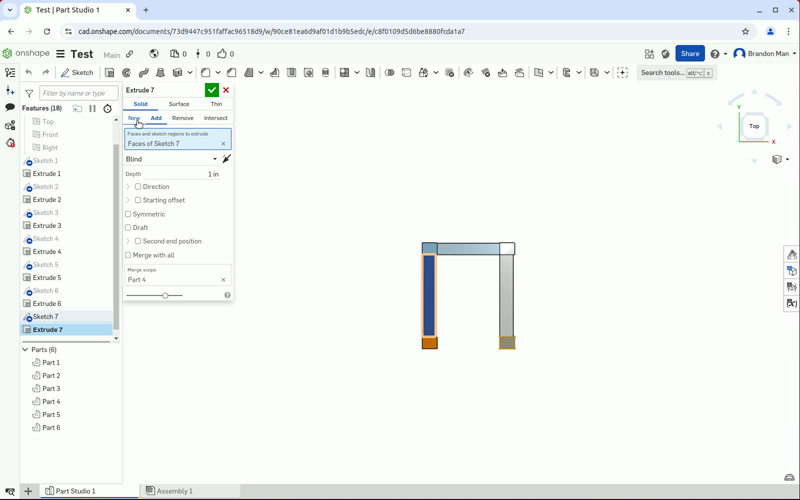
click(137, 120)
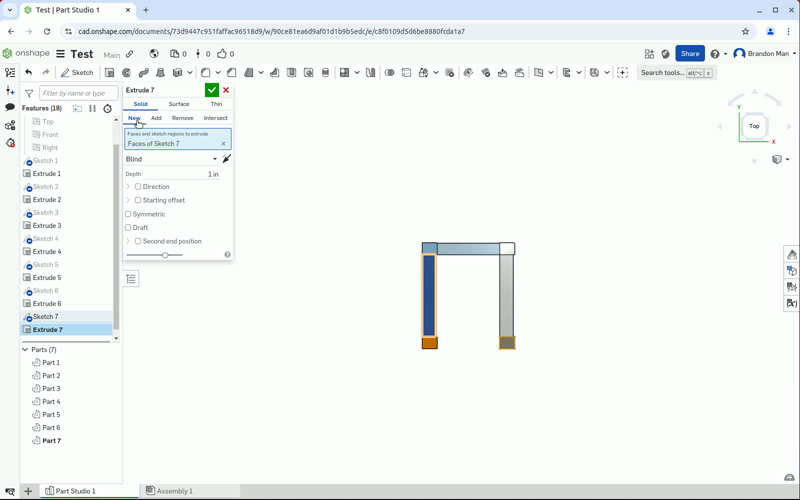
key(tab, 4)
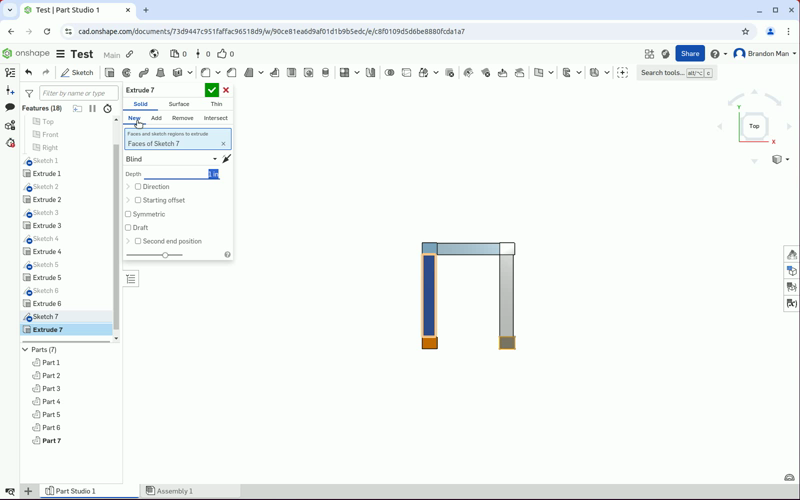
text(1.685)
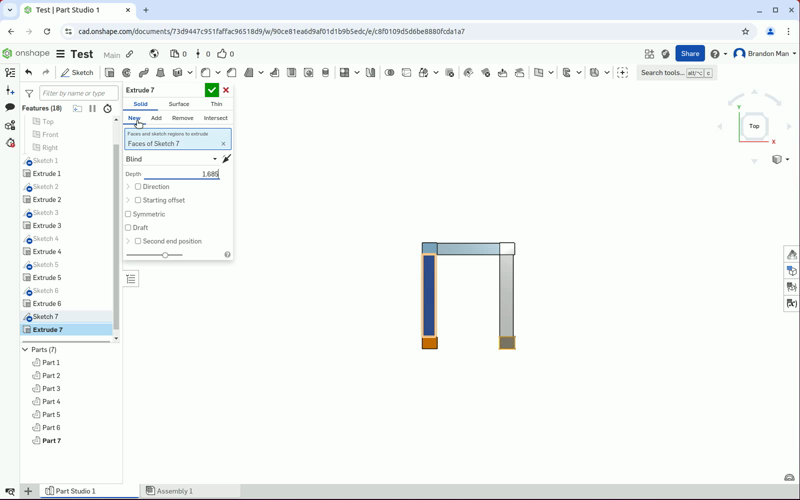
key(enter)
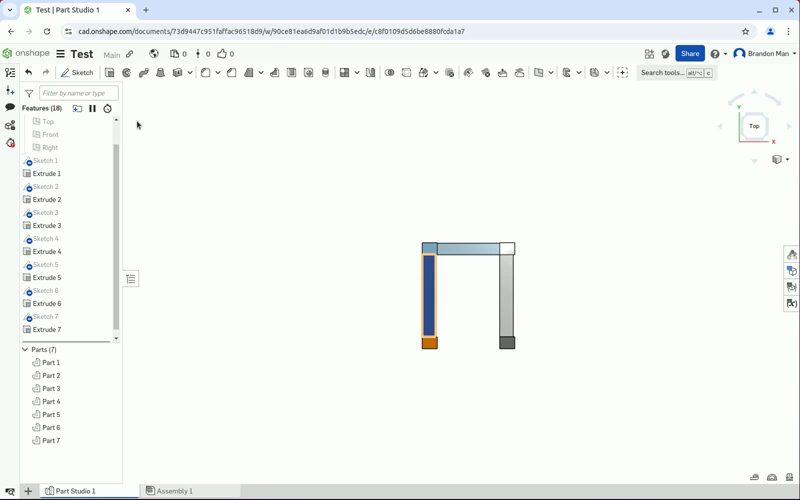
key(shift+h)
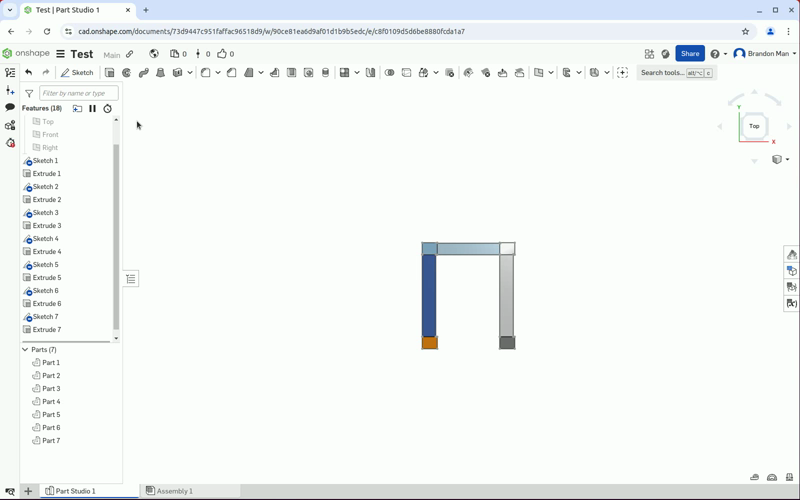
key(shift+h)
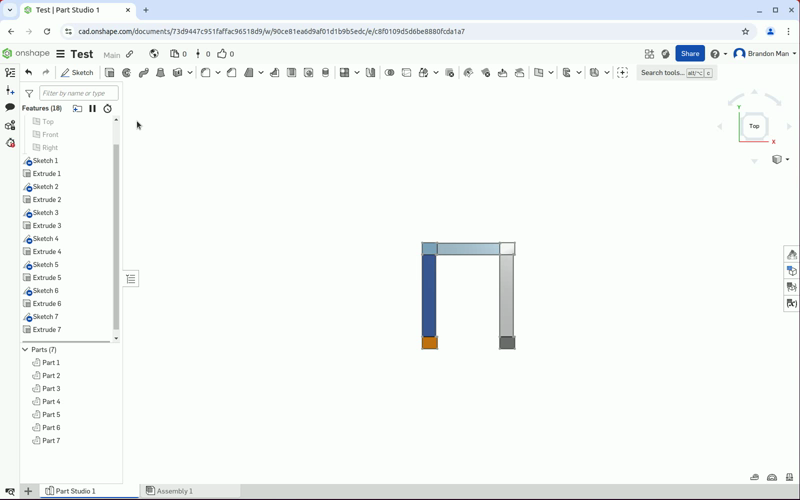
key(shift+7)
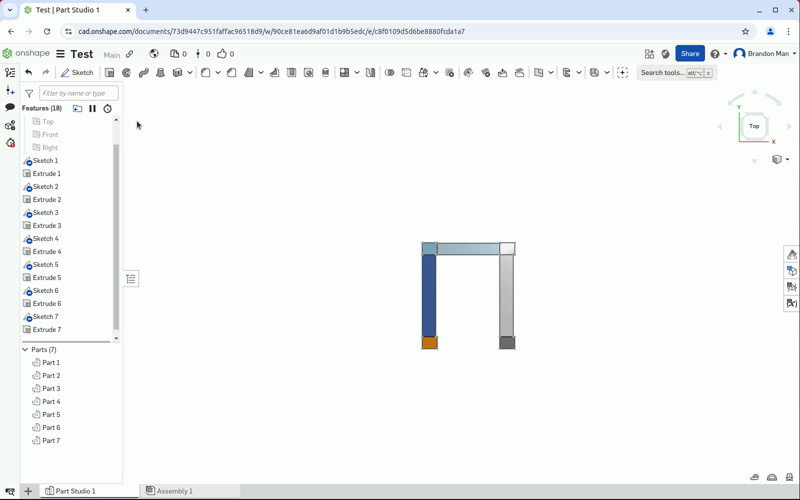
key(up, 3)
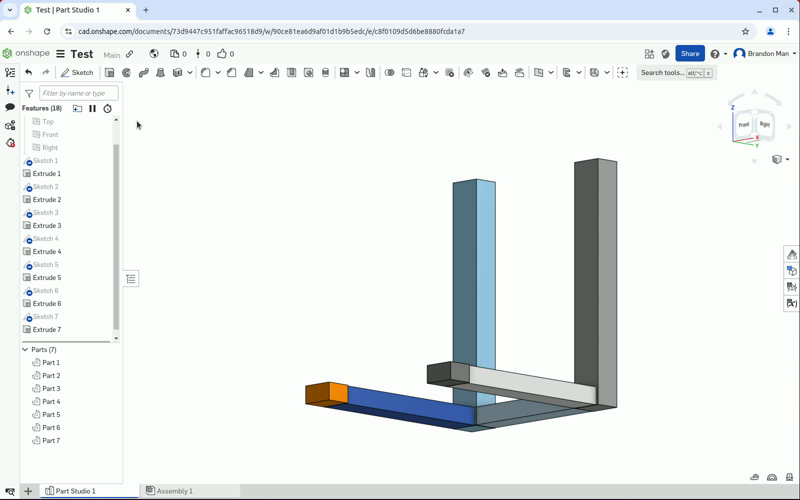
key(left, 3)
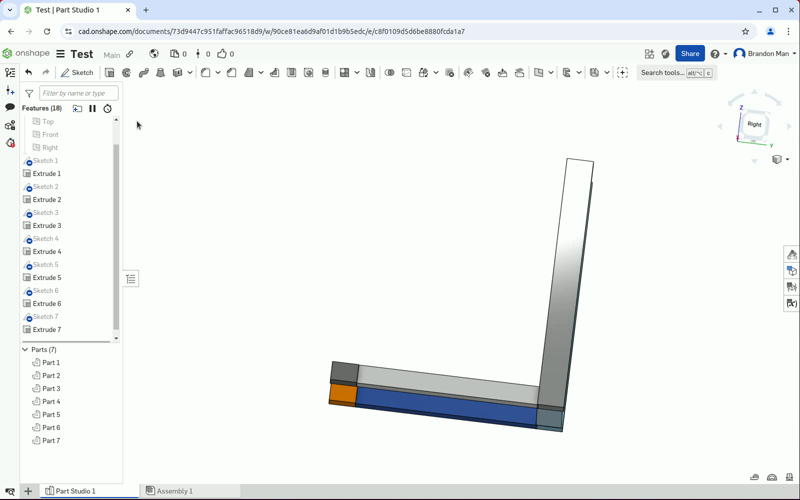
key(right, 3)
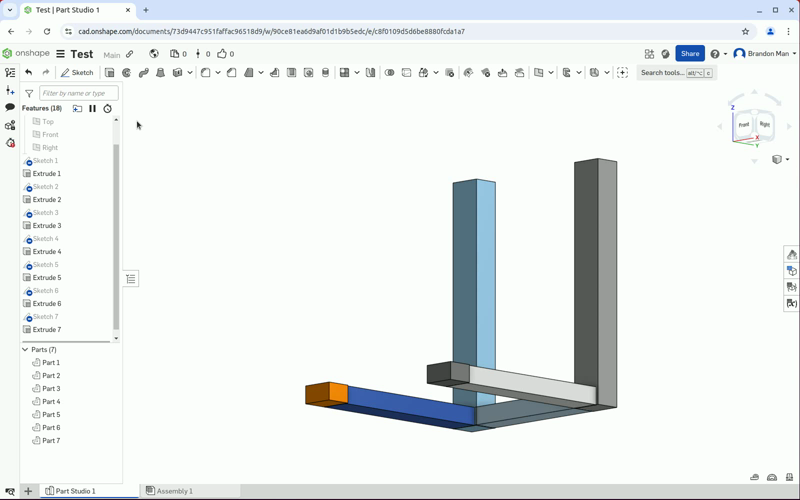
key(down, 3)
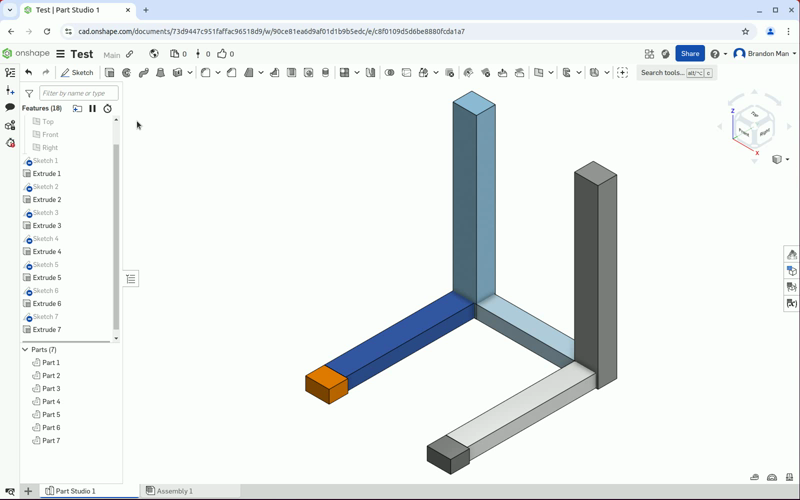
mouse_move(69, 163)
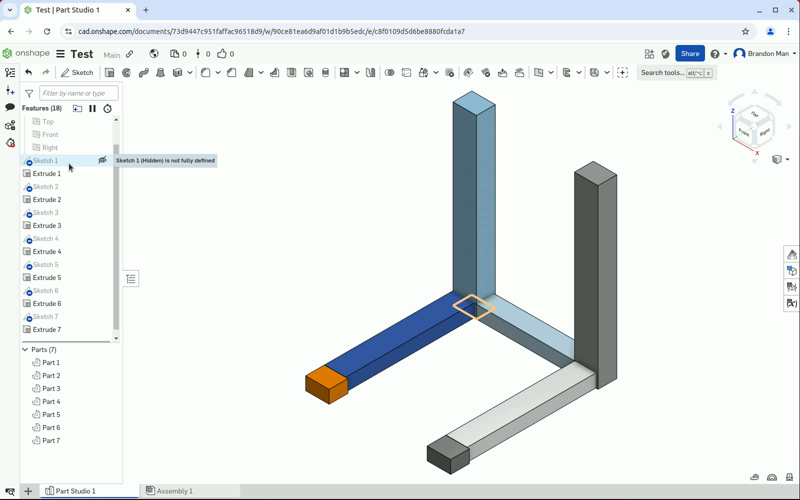
click(69, 163)